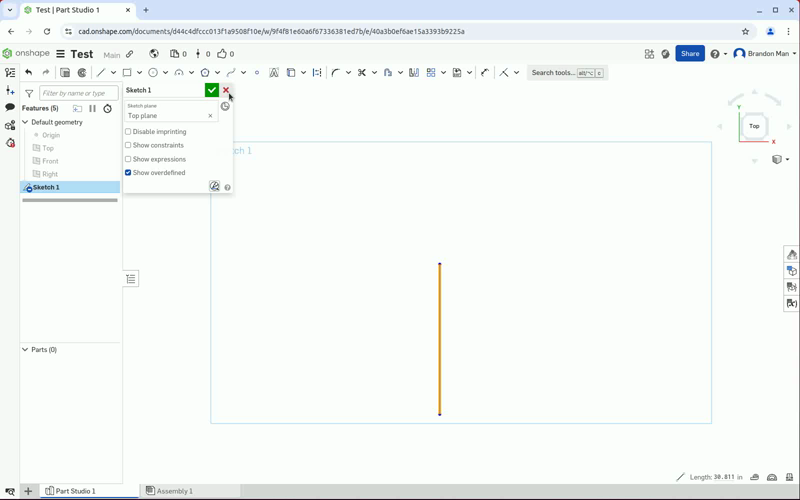
key(shift+h)
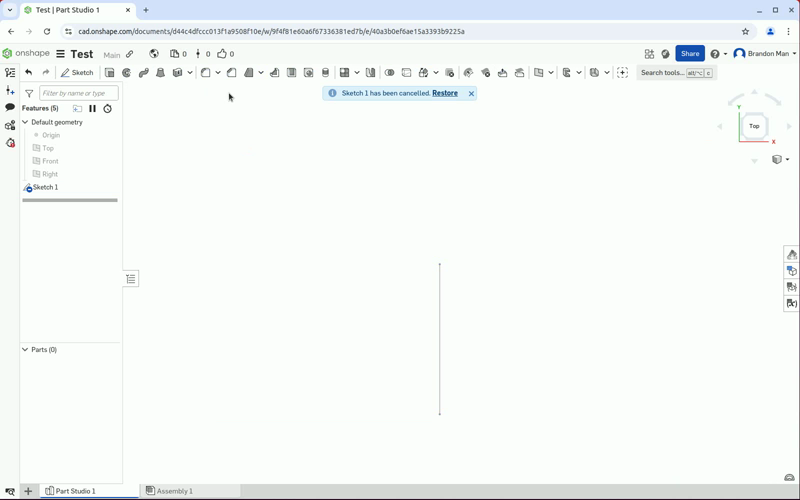
key(shift+s)
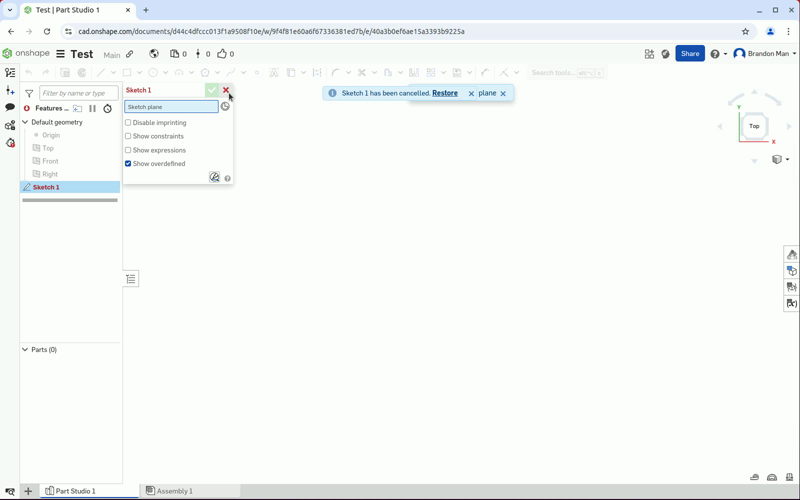
mouse_move(73, 150)
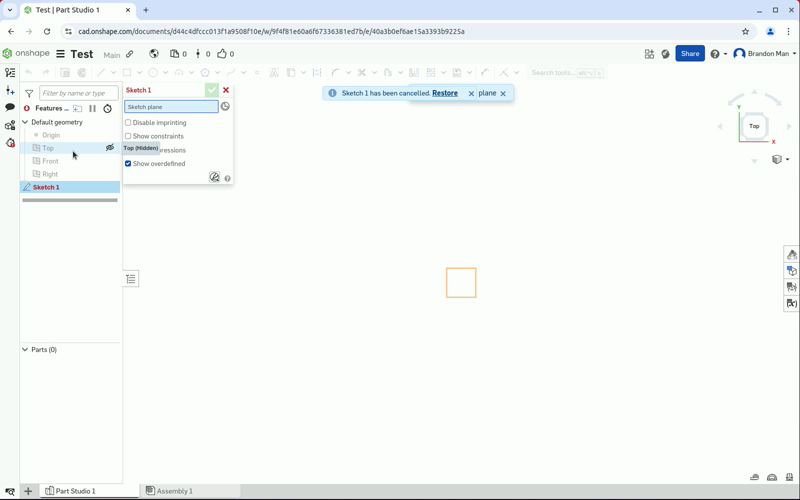
click(73, 150)
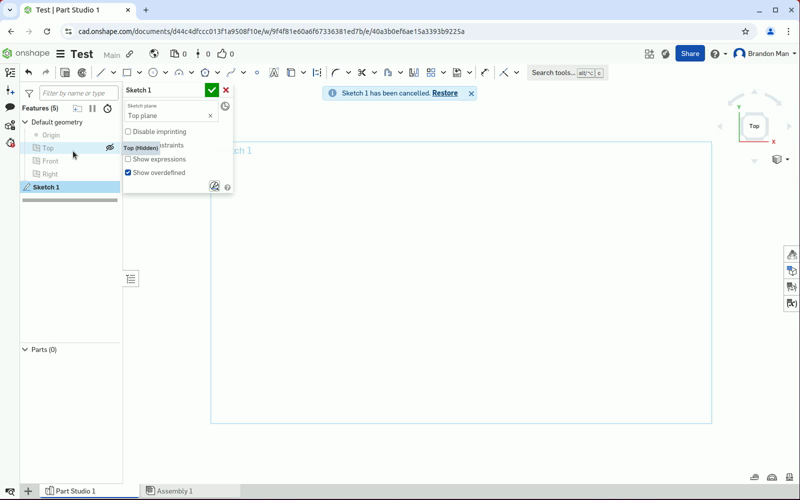
mouse_move(73, 352)
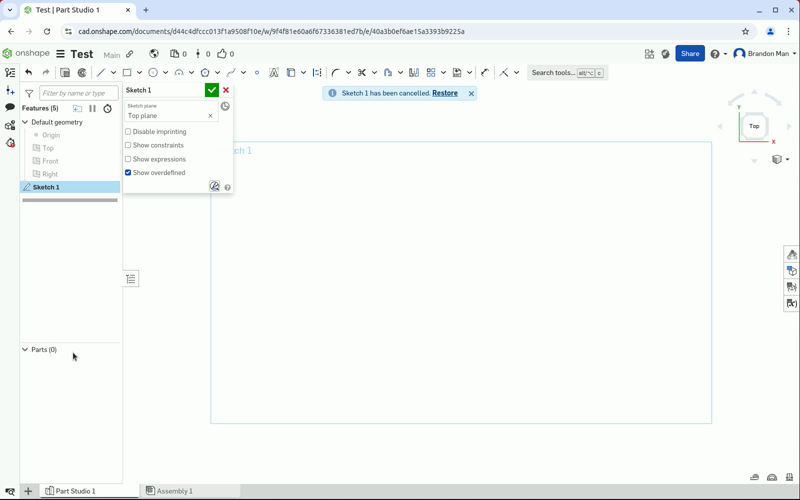
key(y)
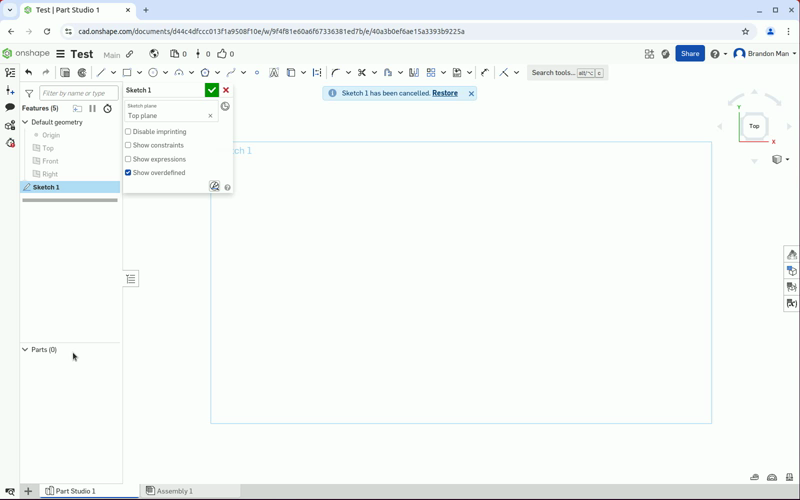
key(l)
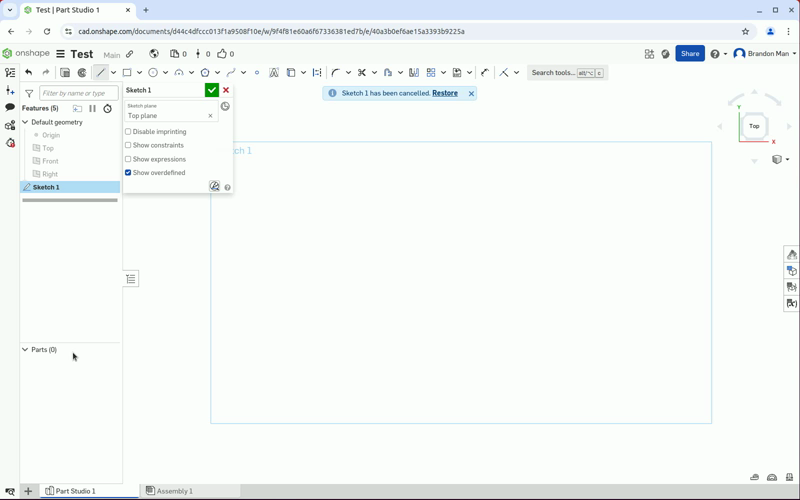
key_down(shift)
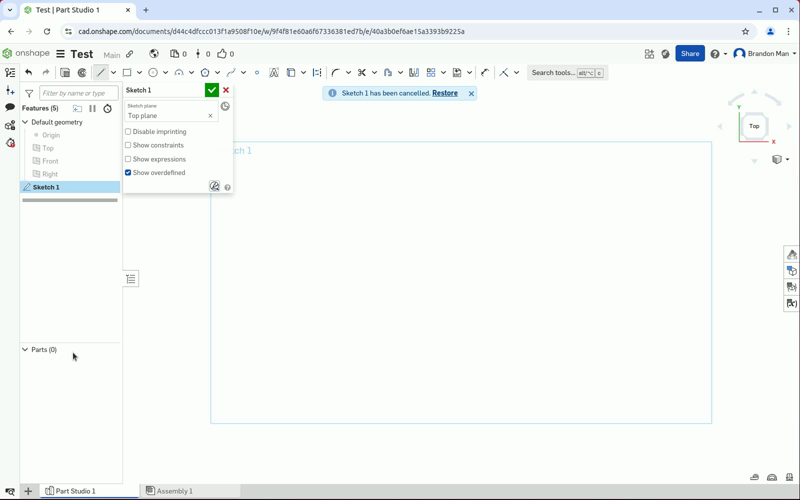
mouse_move(485, 321)
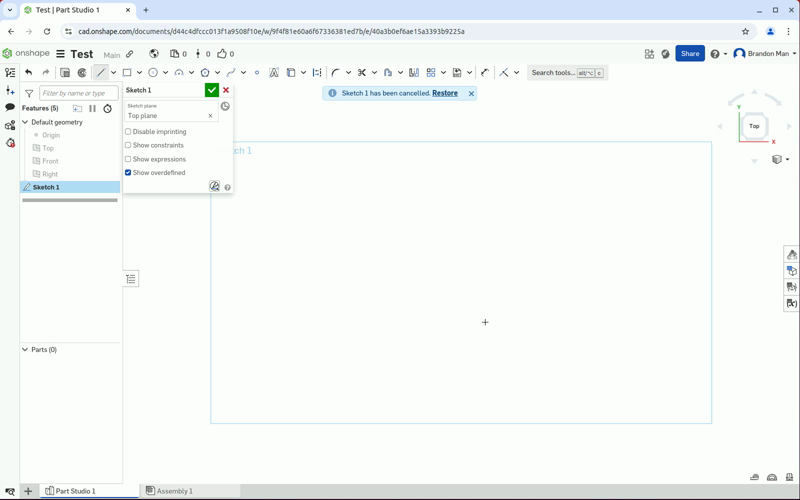
click(485, 321)
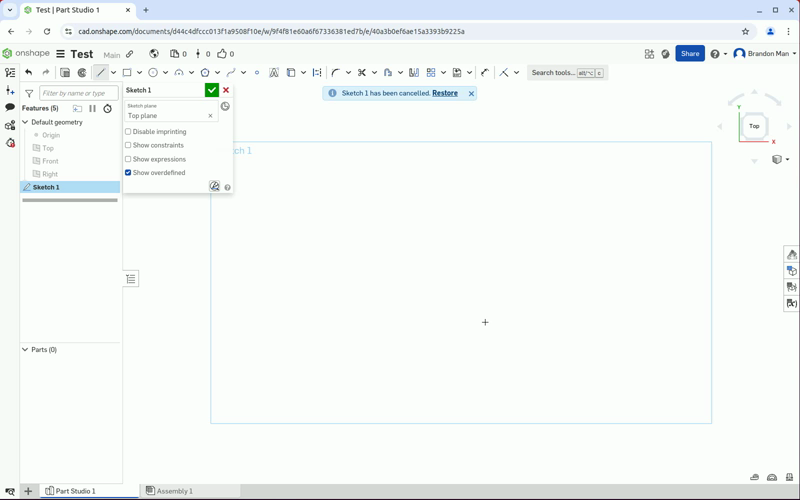
key_up(shift)
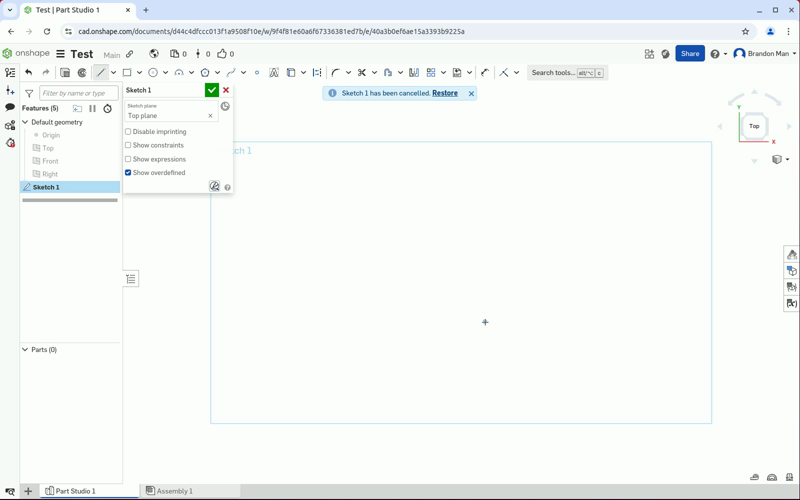
key_down(shift)
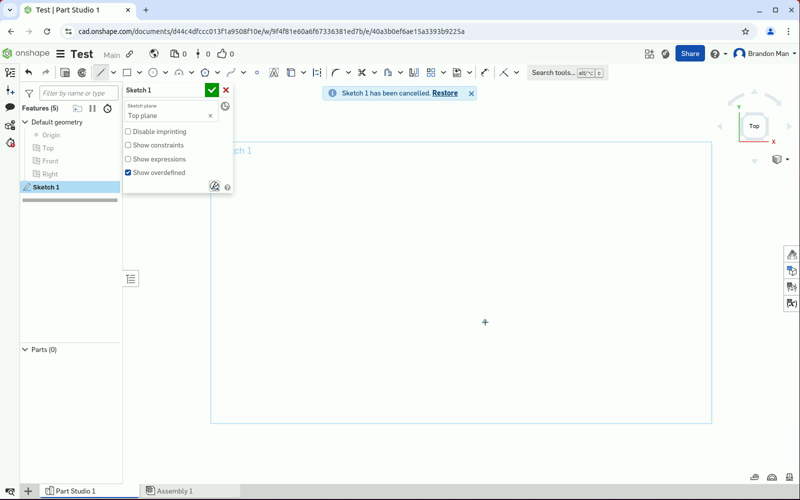
mouse_move(515, 321)
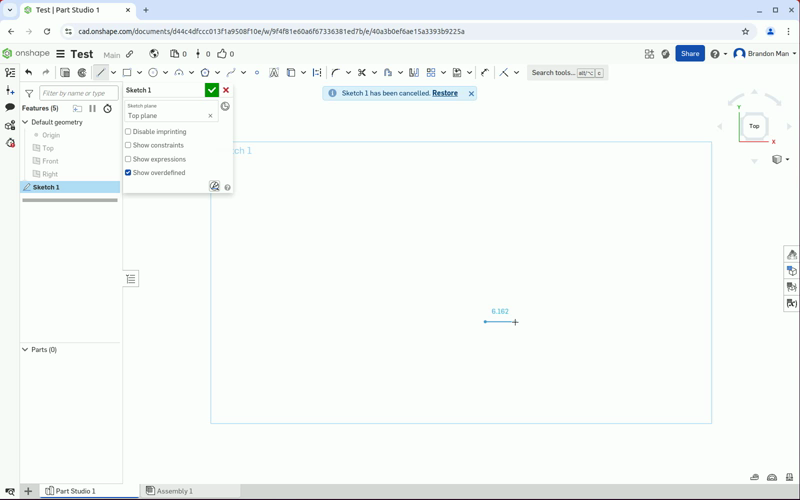
mouse_move(489, 321)
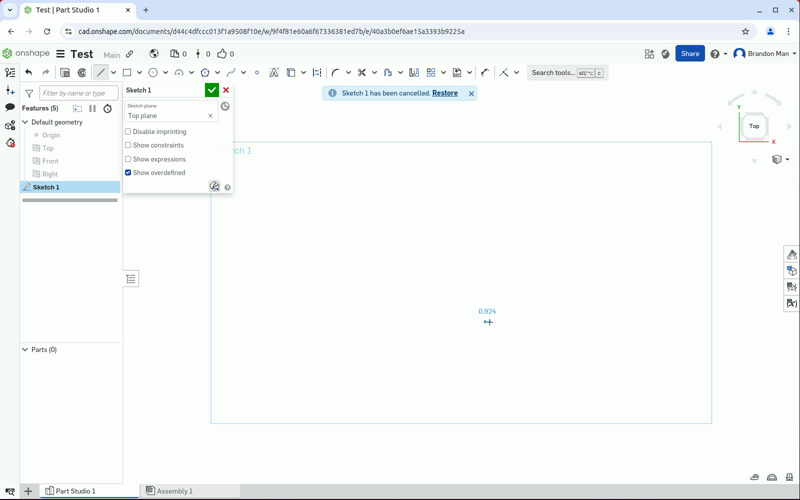
scroll(6)
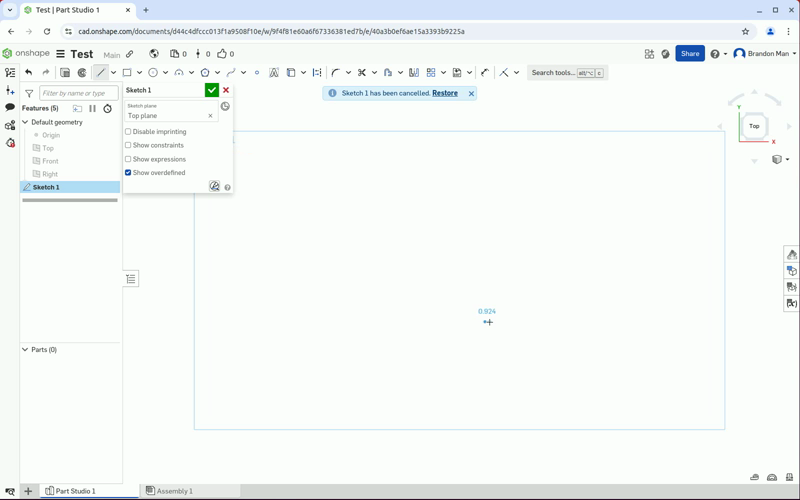
scroll(6)
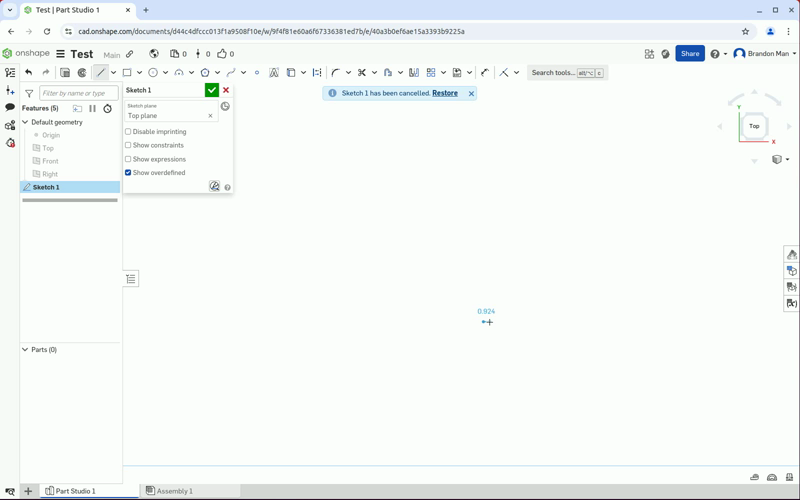
scroll(6)
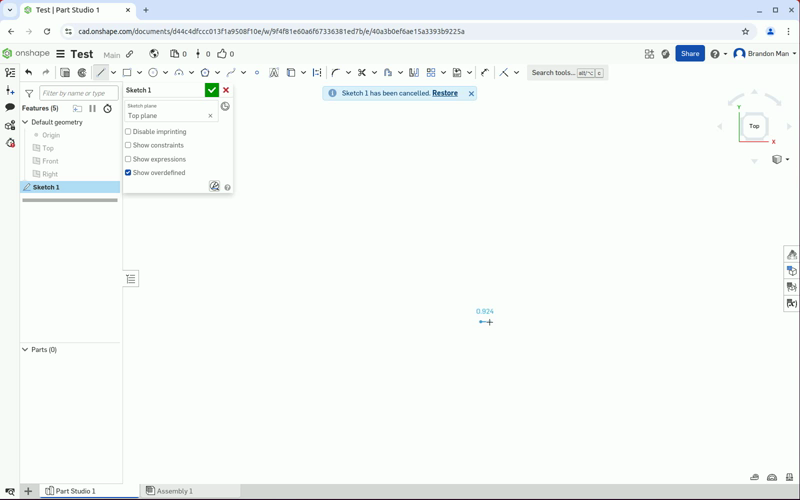
scroll(6)
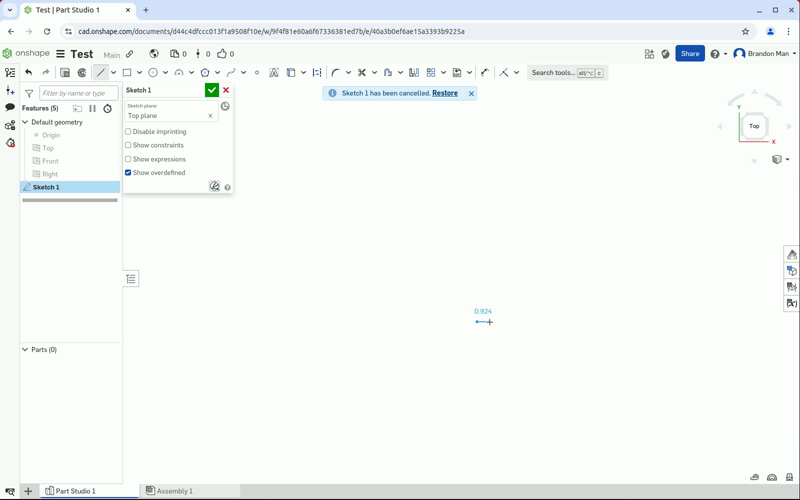
scroll(6)
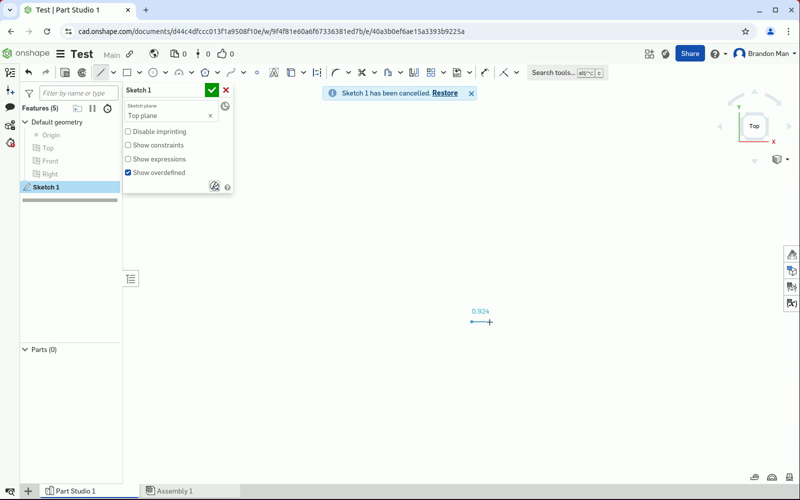
scroll(6)
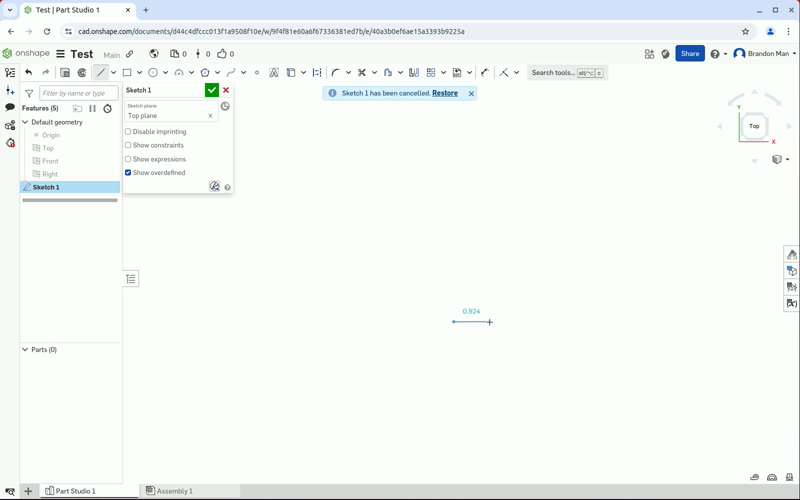
scroll(6)
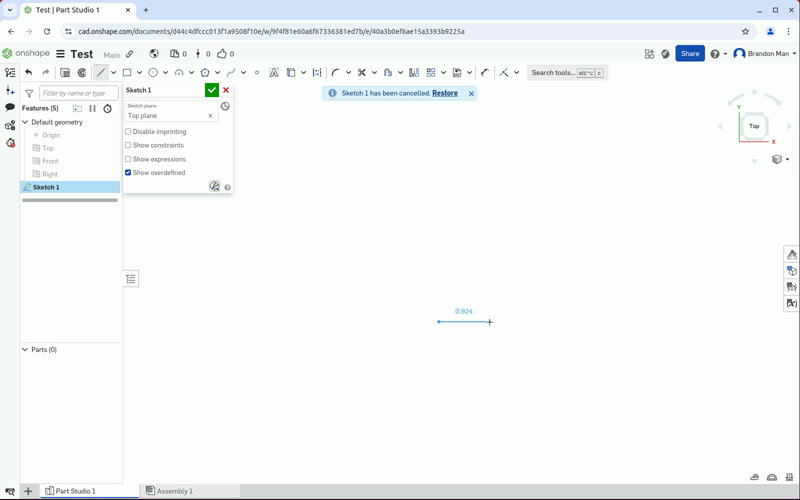
click(489, 321)
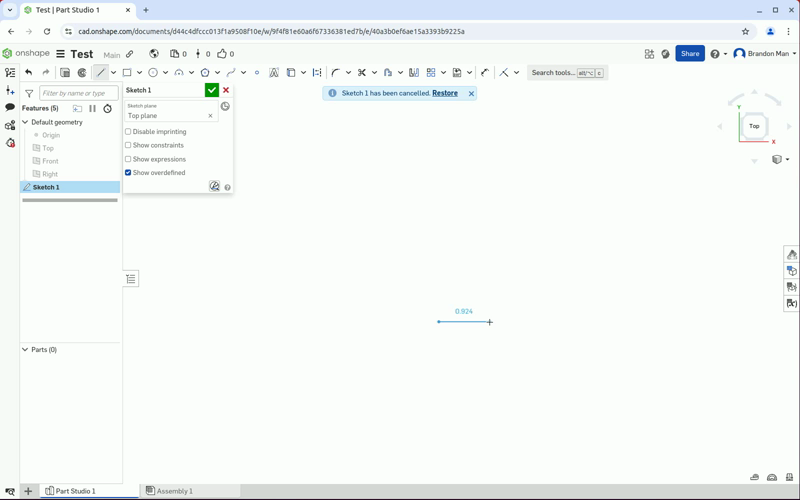
scroll(-6)
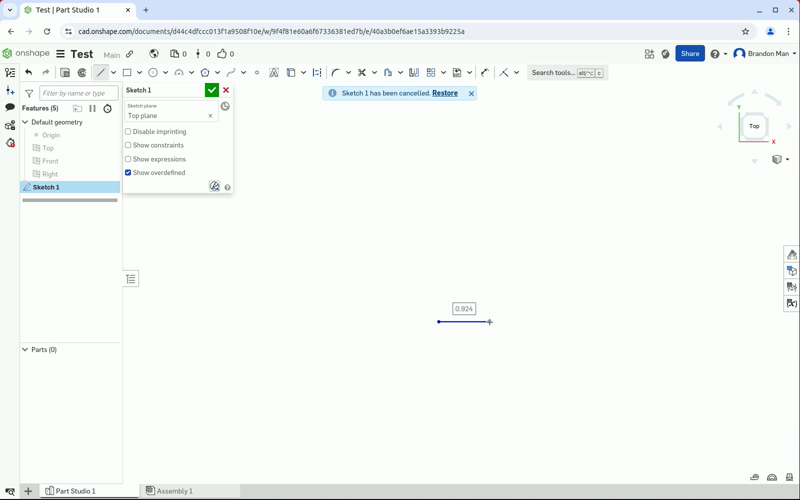
scroll(-6)
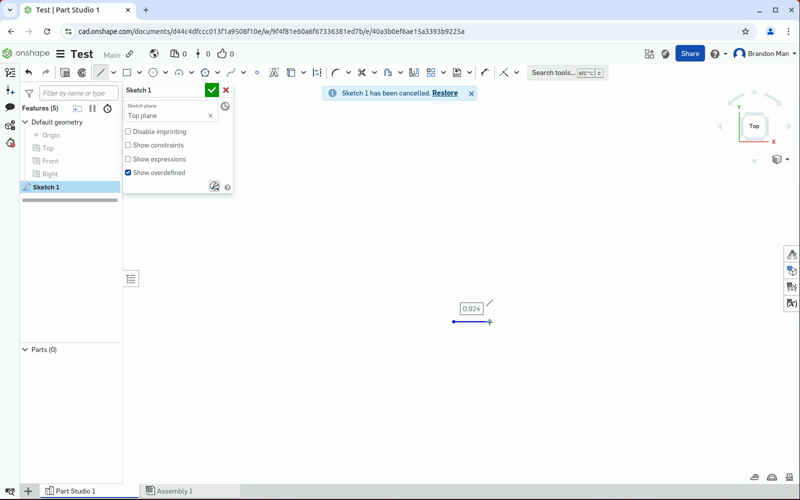
scroll(-6)
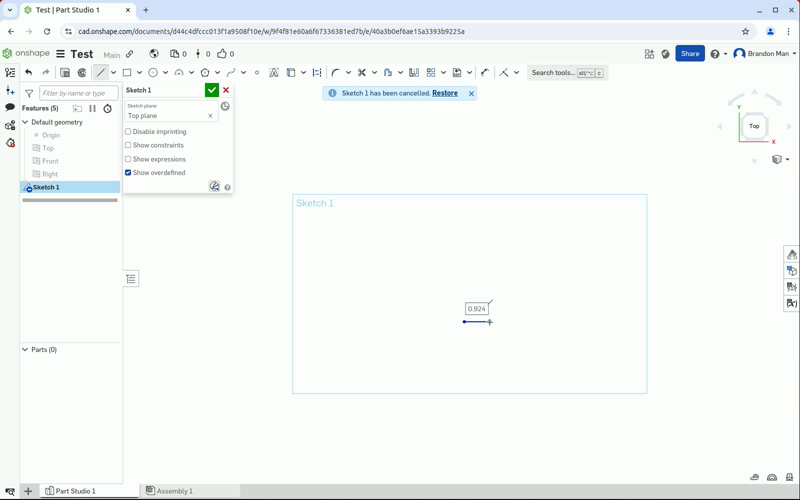
scroll(-6)
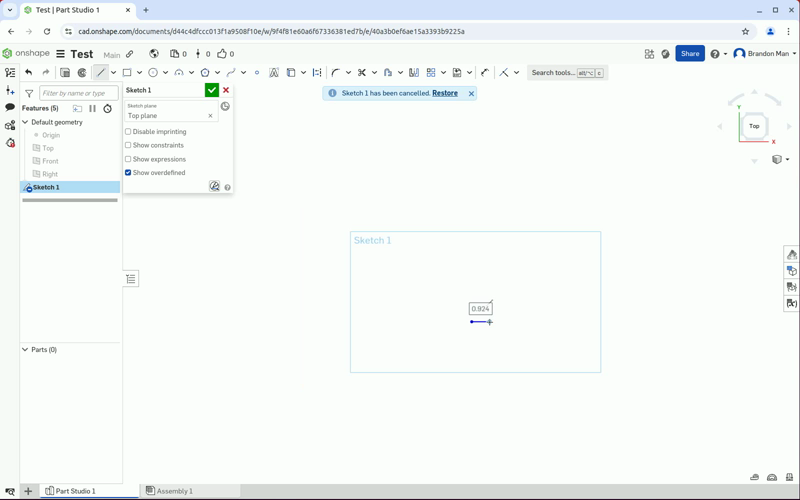
scroll(-6)
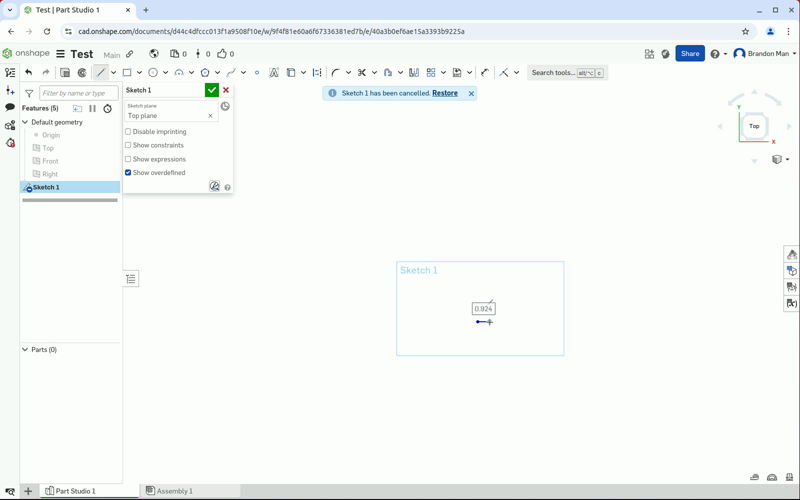
scroll(-6)
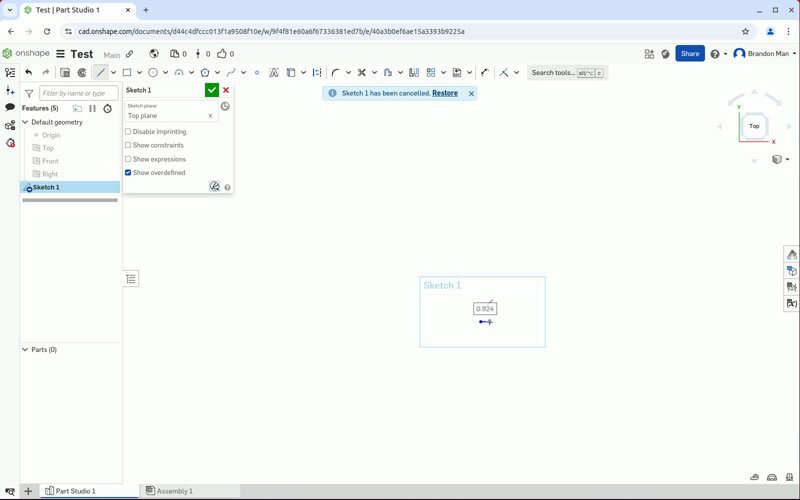
scroll(-6)
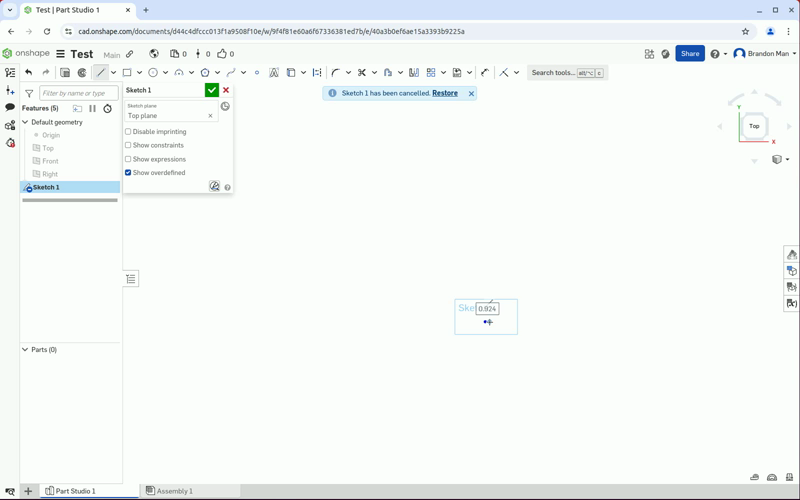
key_up(shift)
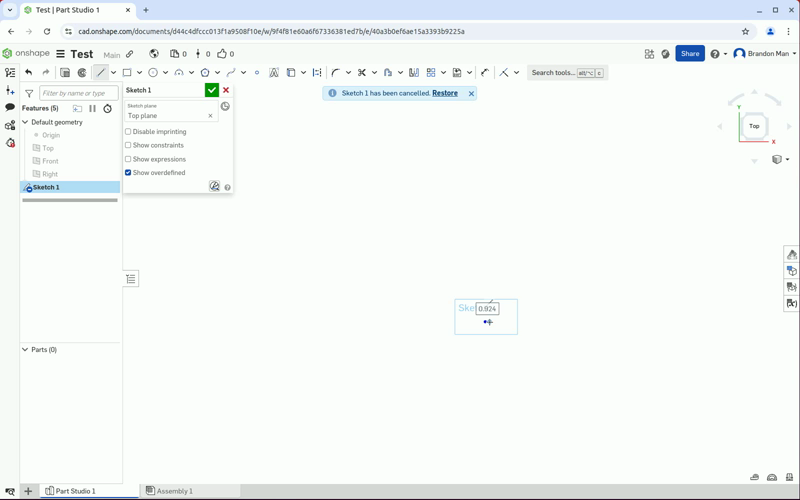
key_down(shift)
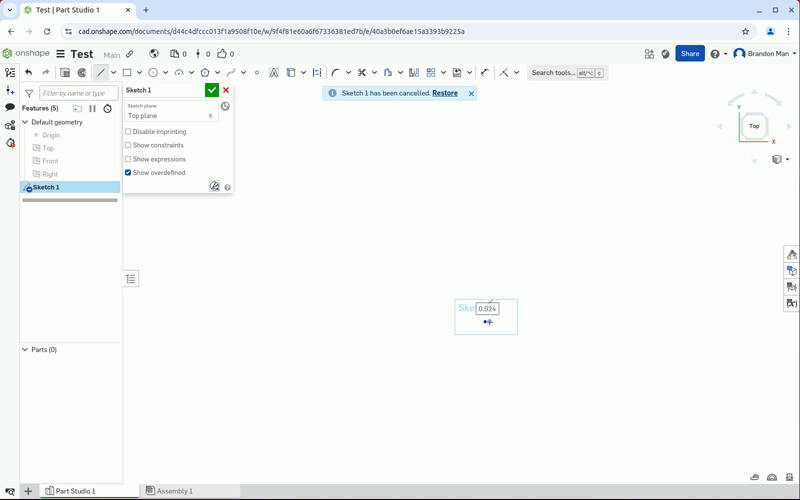
mouse_move(489, 243)
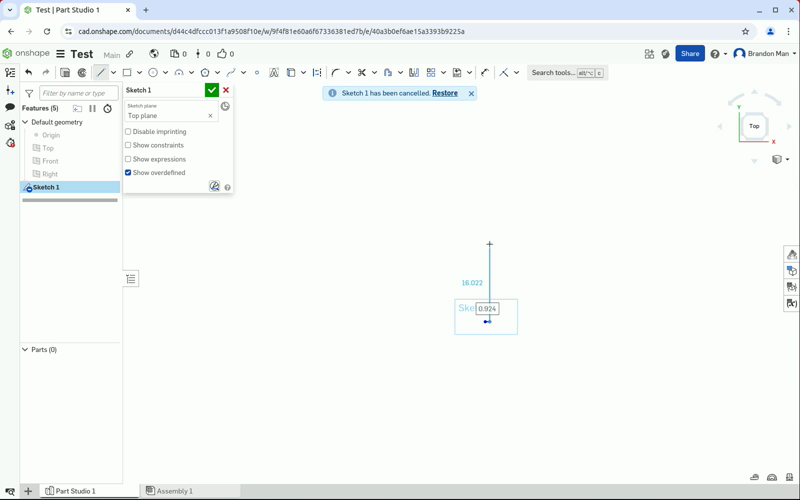
click(489, 243)
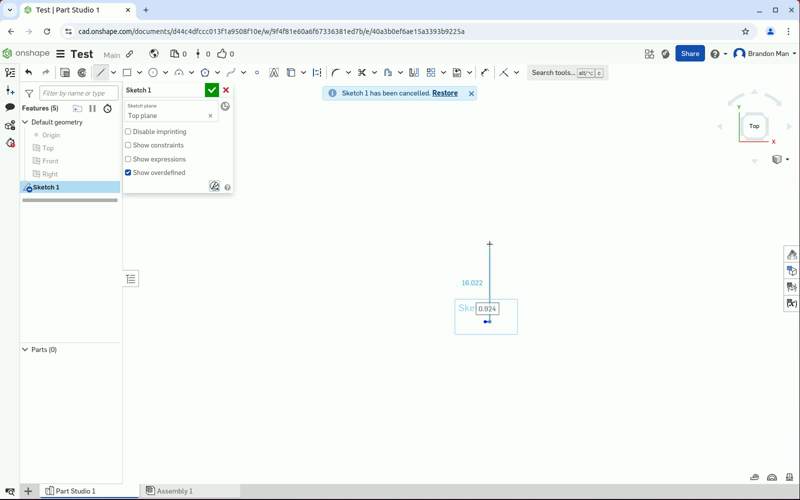
key_up(shift)
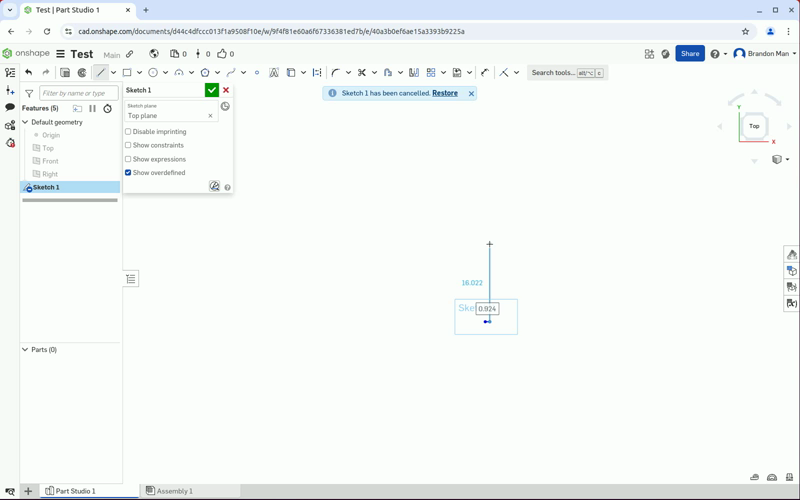
key_down(shift)
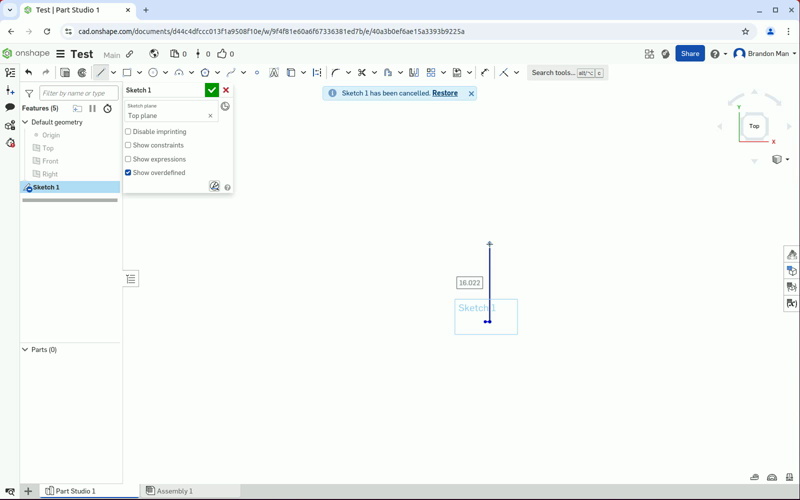
mouse_move(519, 243)
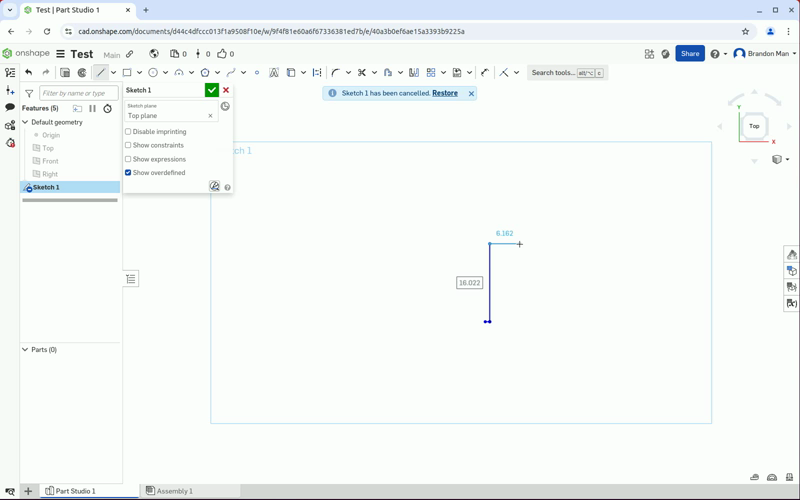
mouse_move(485, 243)
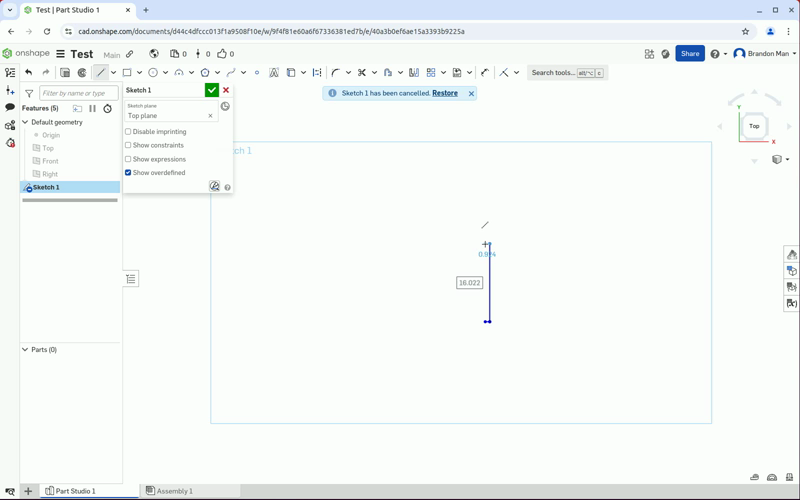
scroll(6)
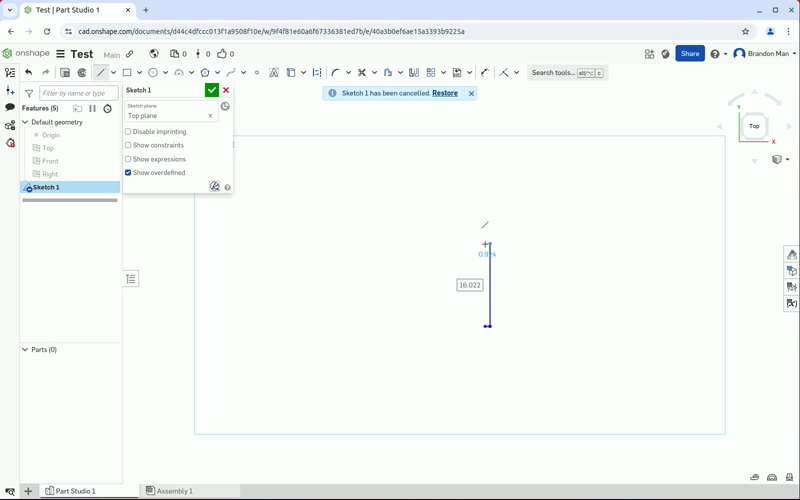
scroll(6)
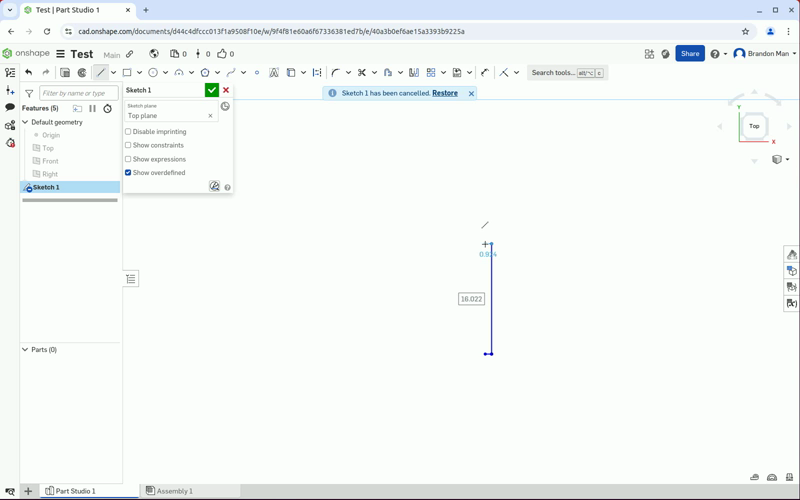
scroll(6)
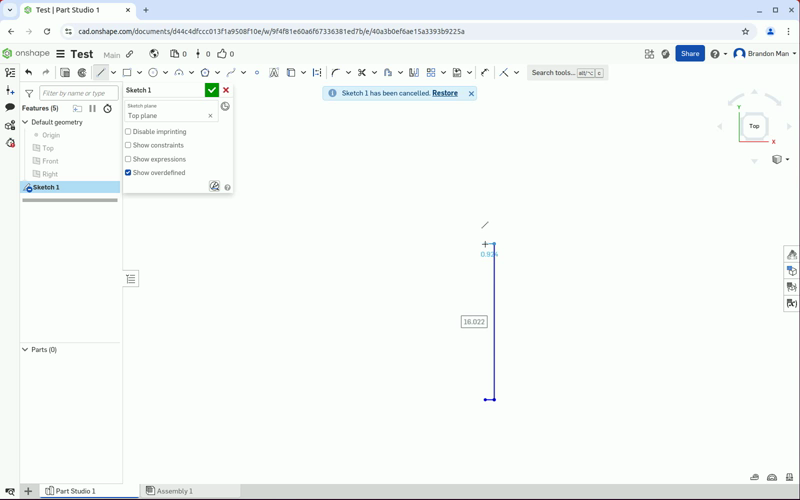
scroll(6)
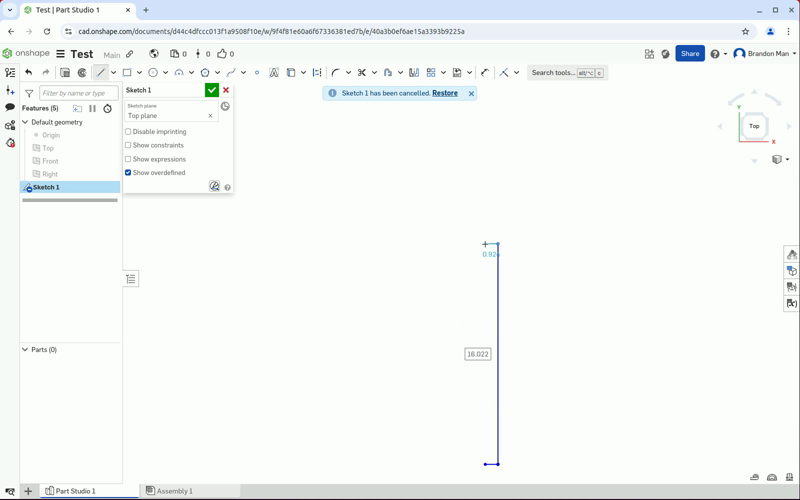
scroll(6)
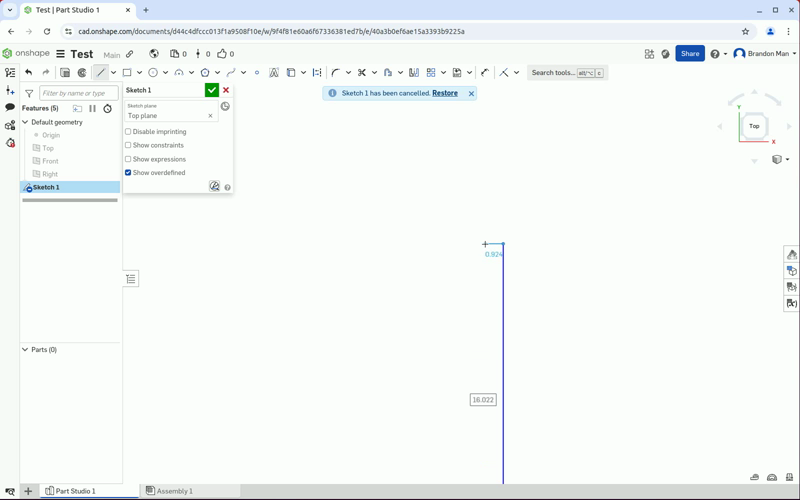
scroll(6)
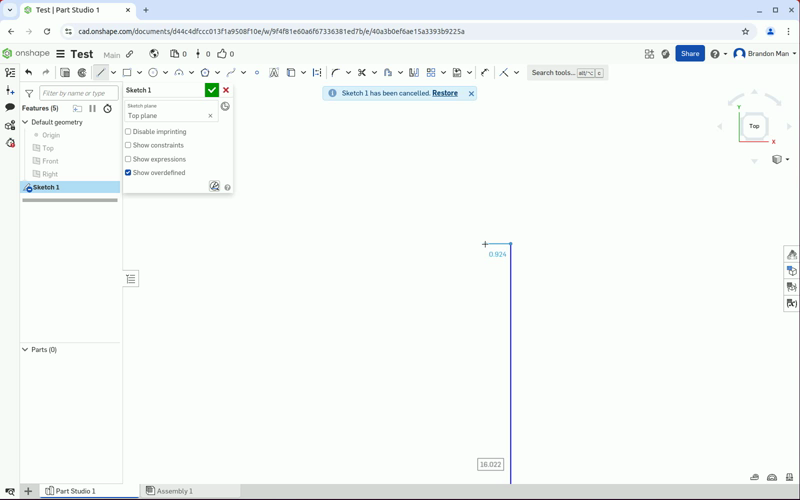
scroll(6)
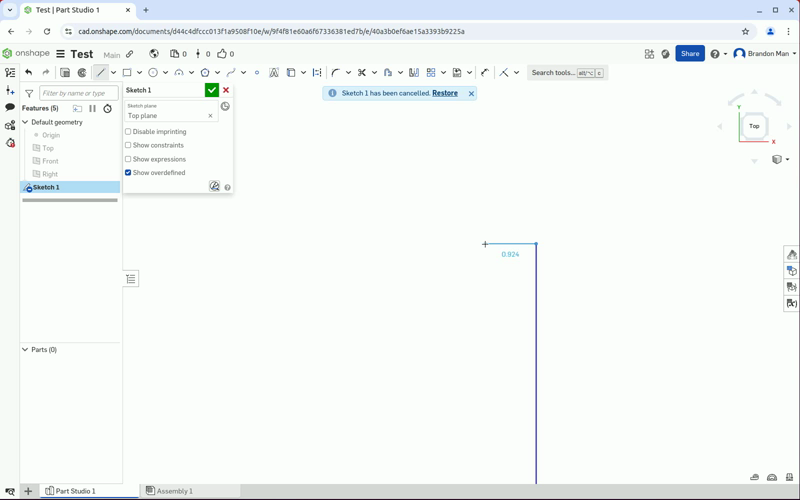
click(485, 243)
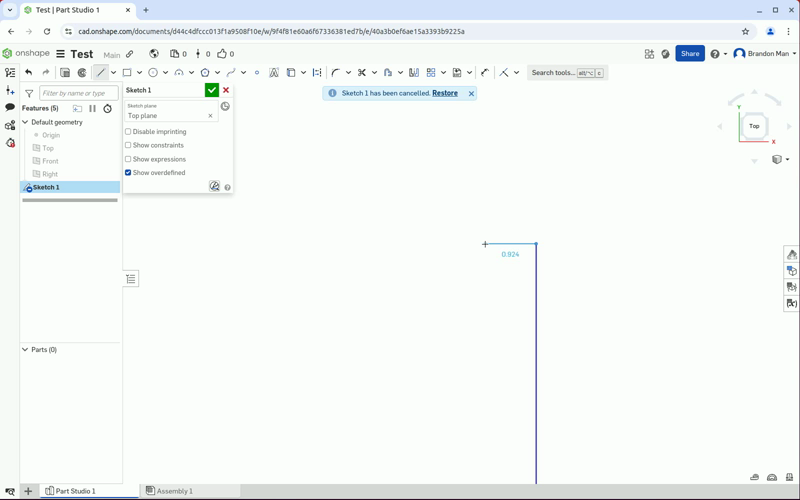
scroll(-6)
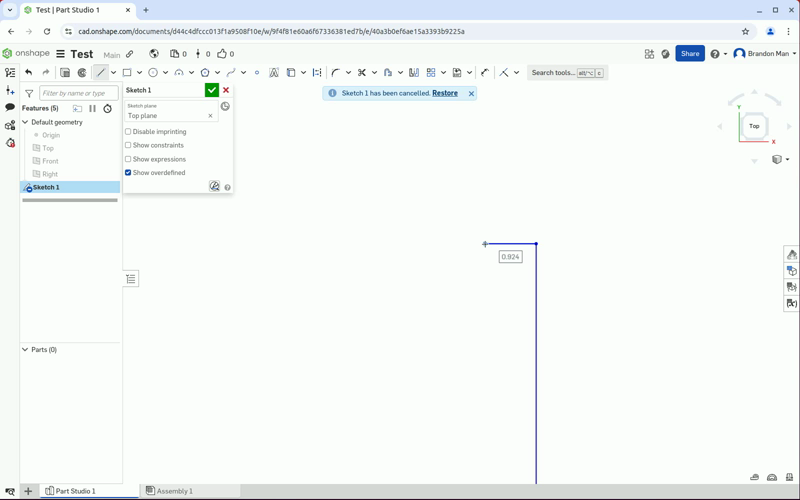
scroll(-6)
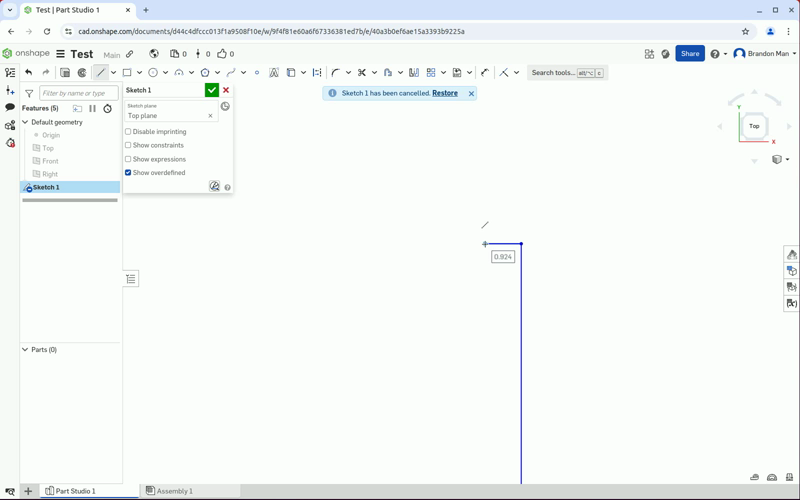
scroll(-6)
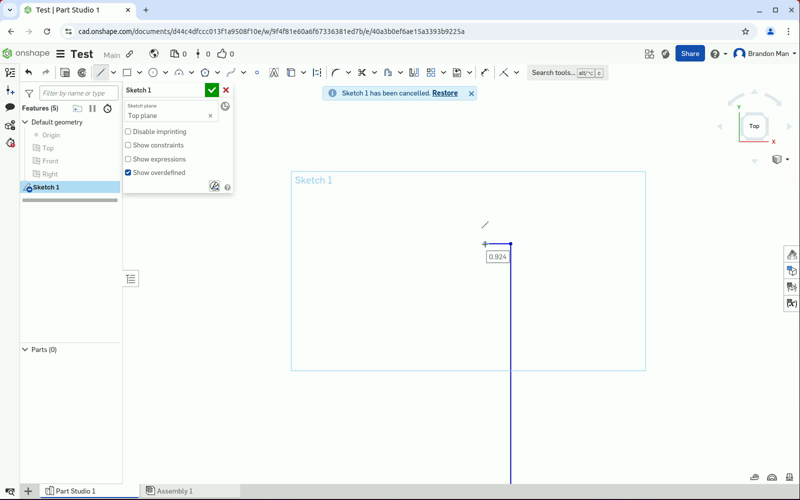
scroll(-6)
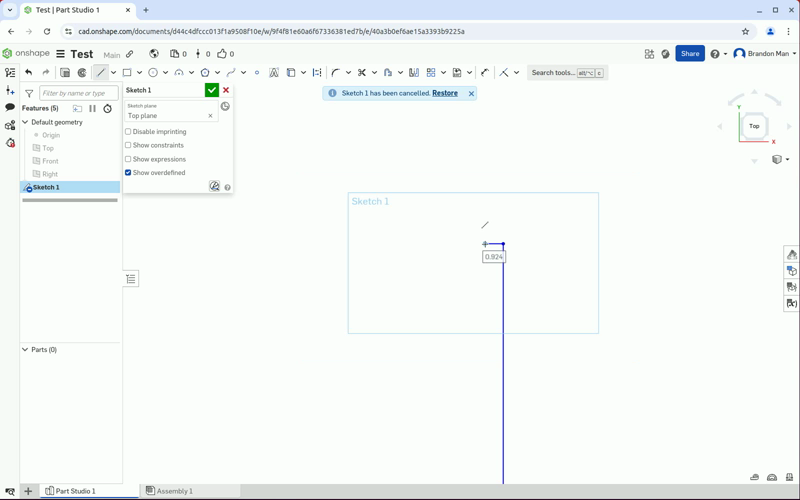
scroll(-6)
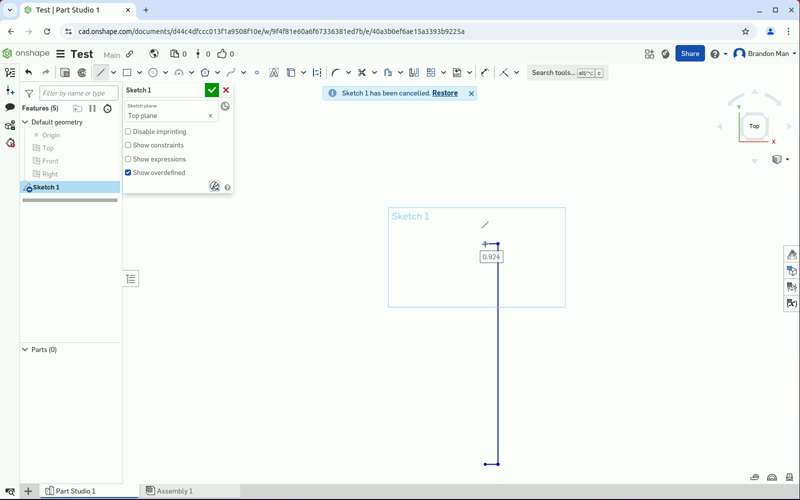
scroll(-6)
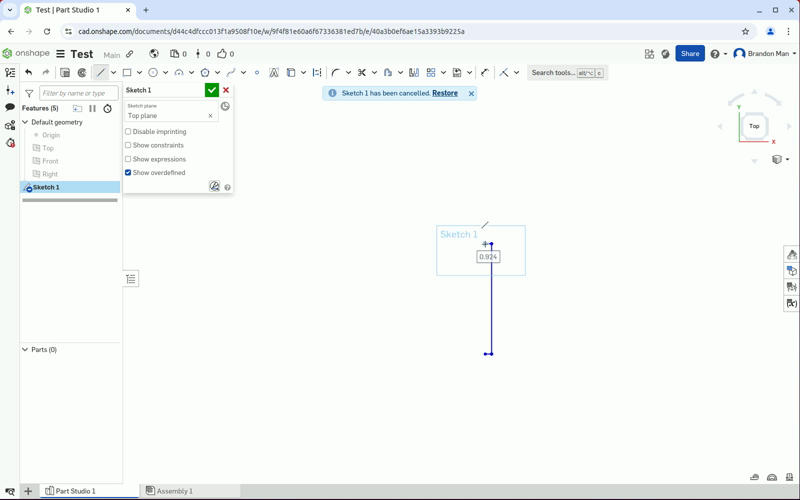
scroll(-6)
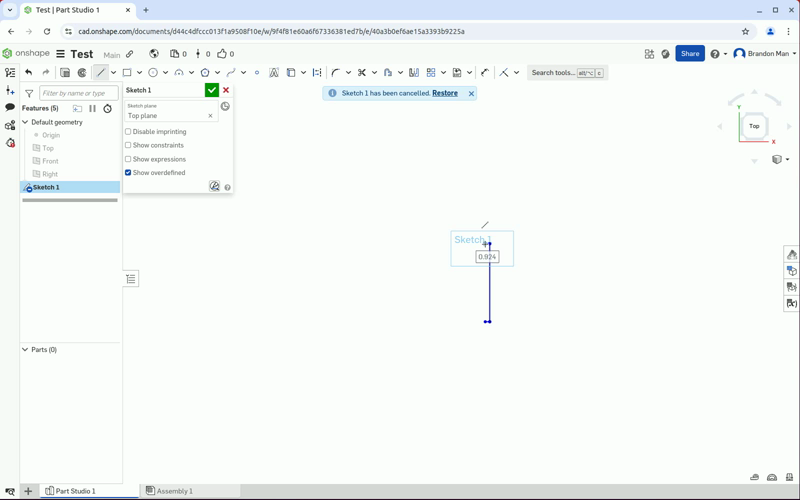
key_up(shift)
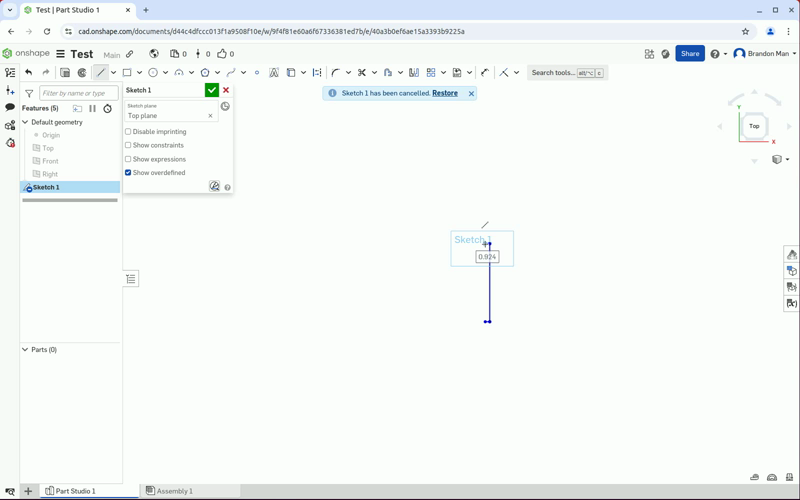
key_down(shift)
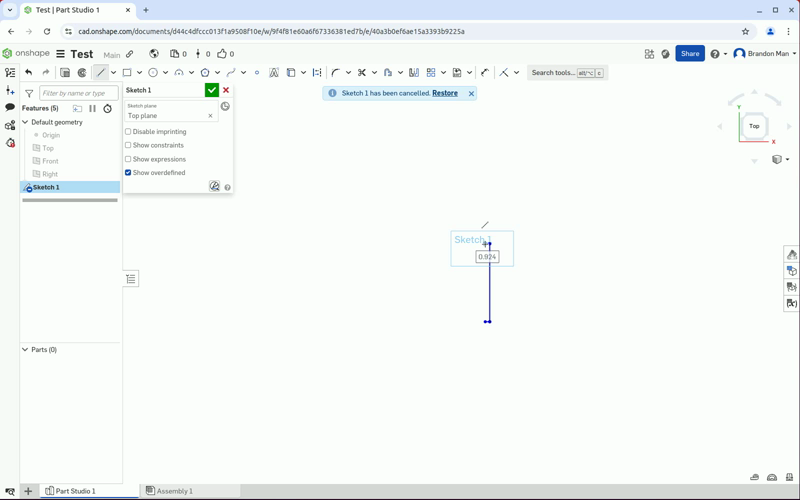
mouse_move(485, 321)
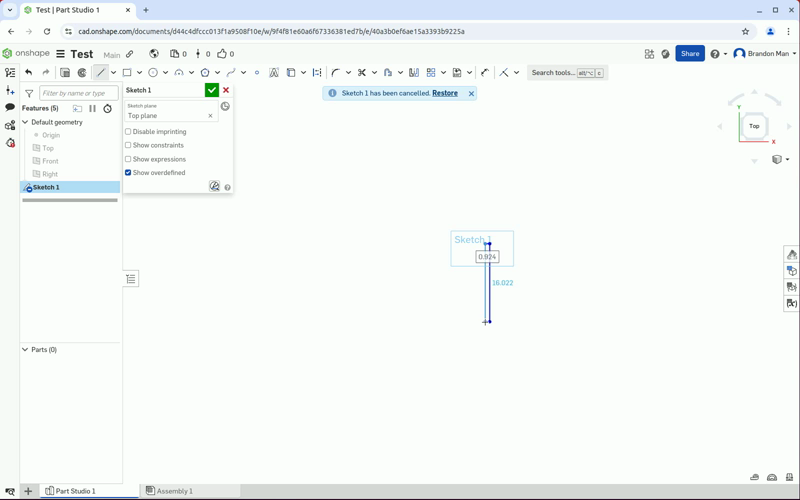
scroll(6)
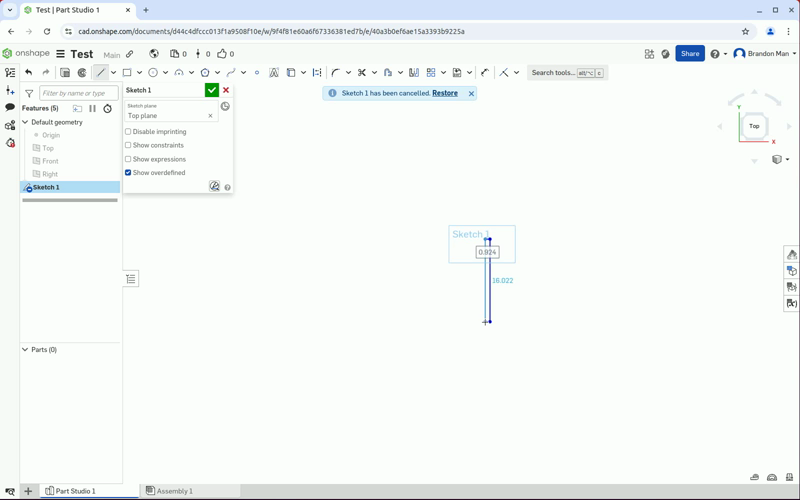
scroll(6)
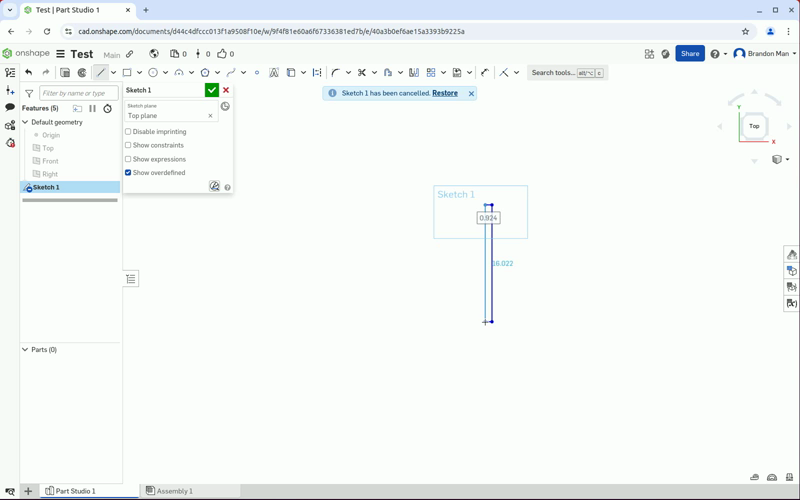
scroll(6)
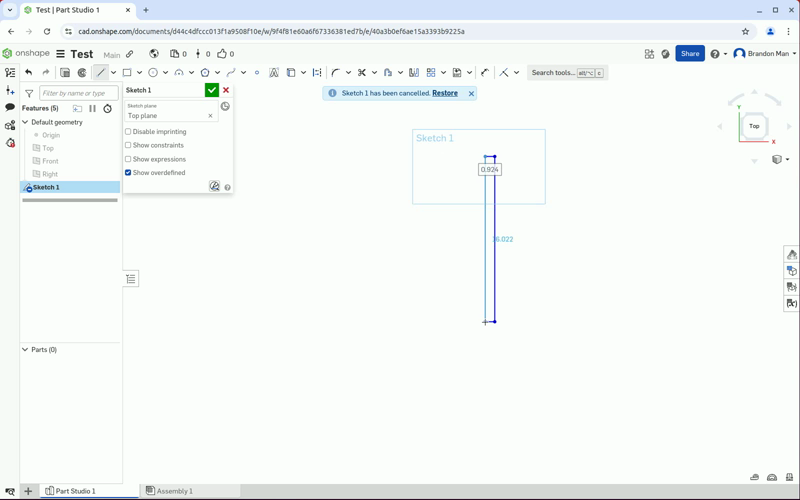
scroll(6)
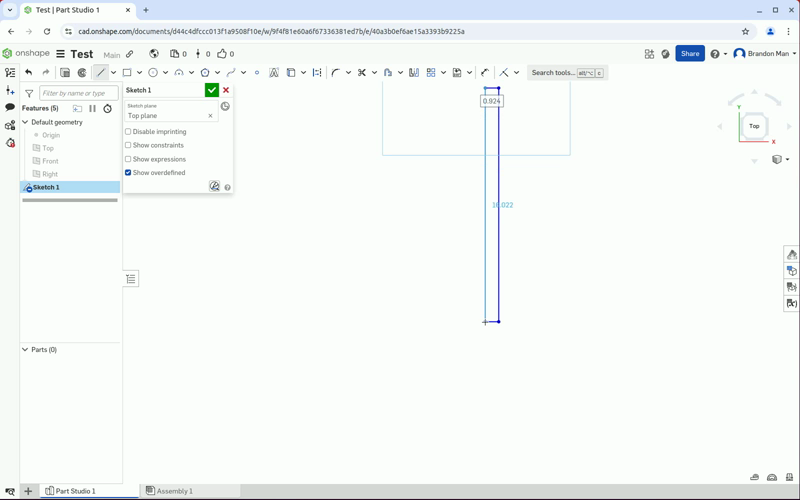
scroll(6)
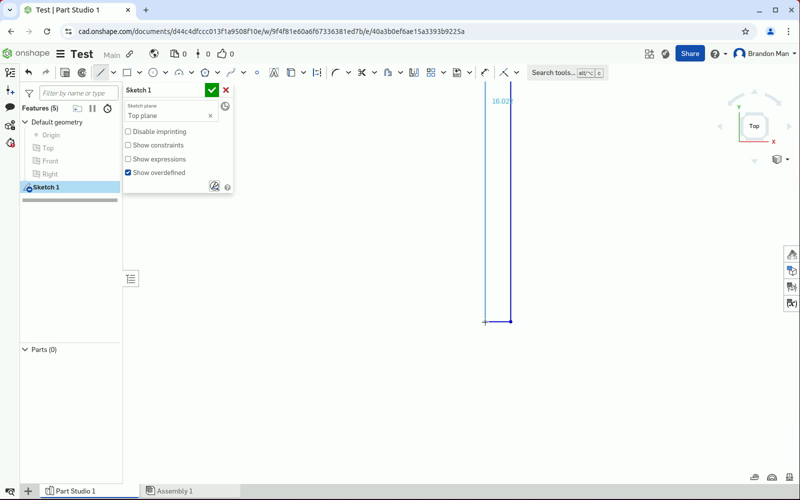
scroll(6)
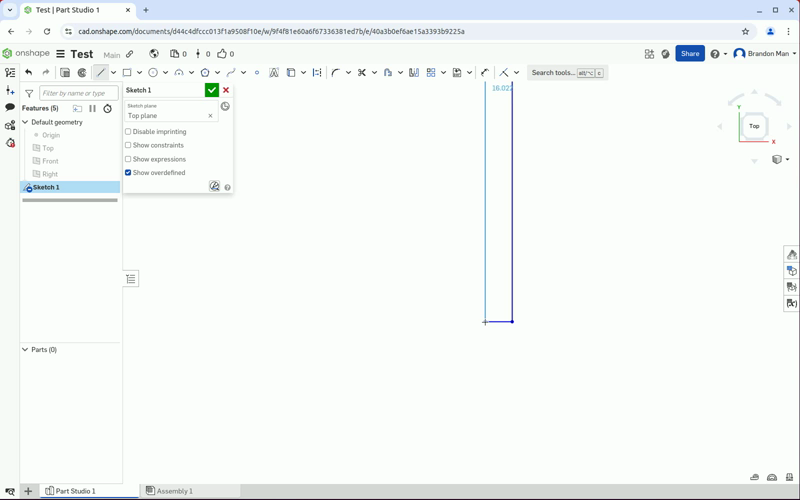
scroll(6)
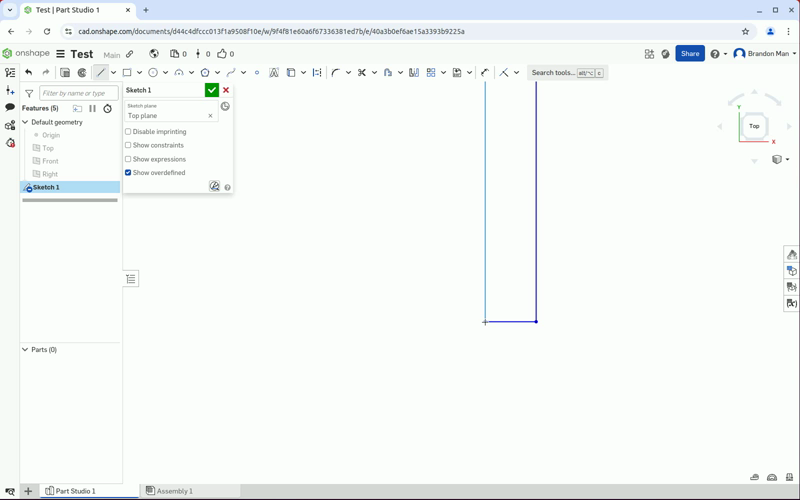
key_up(shift)
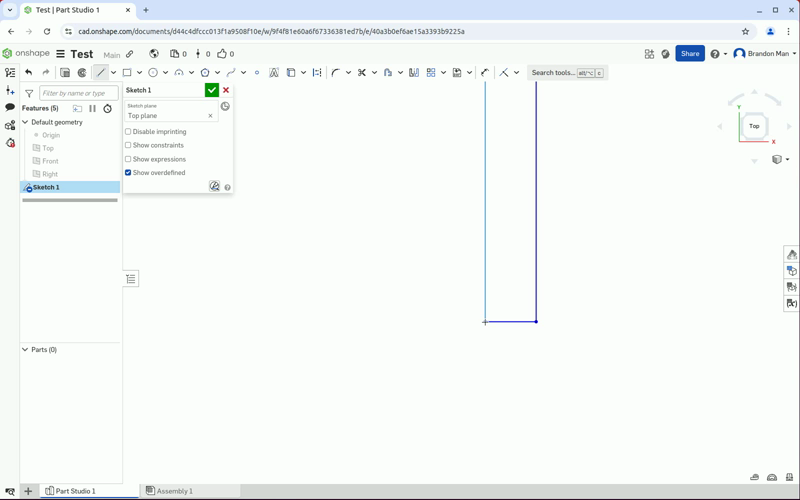
click(485, 321)
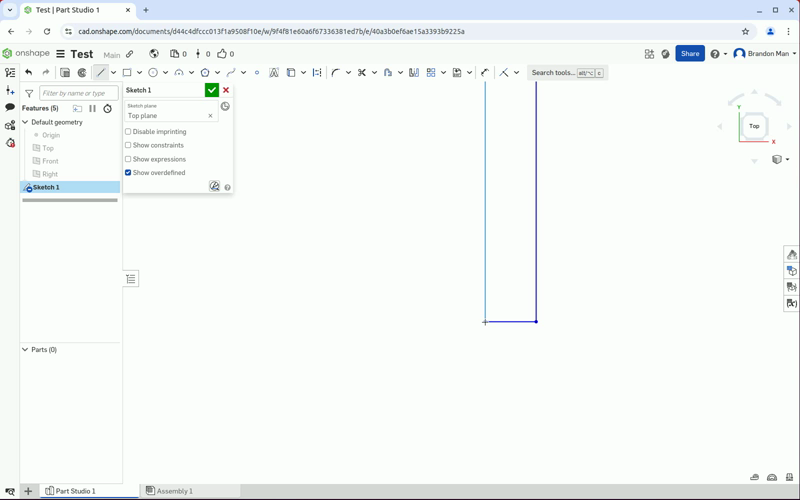
scroll(-6)
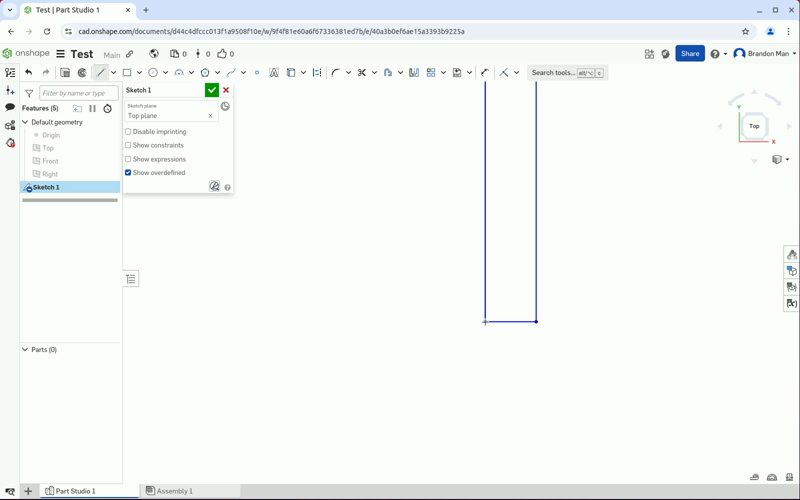
scroll(-6)
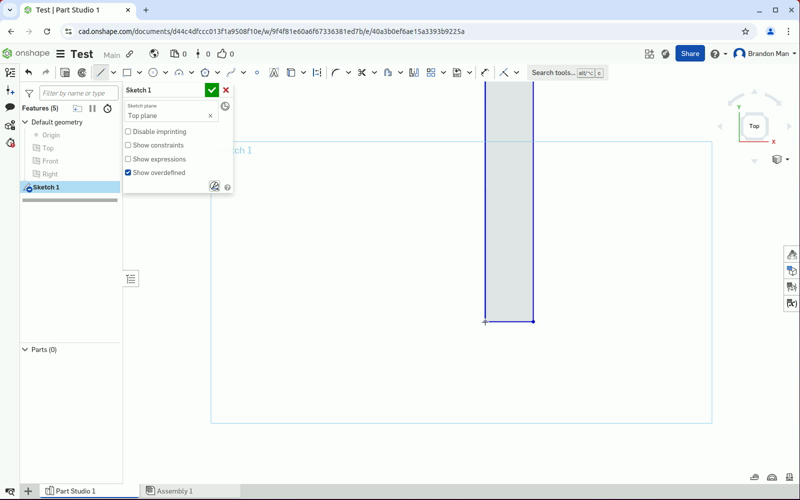
scroll(-6)
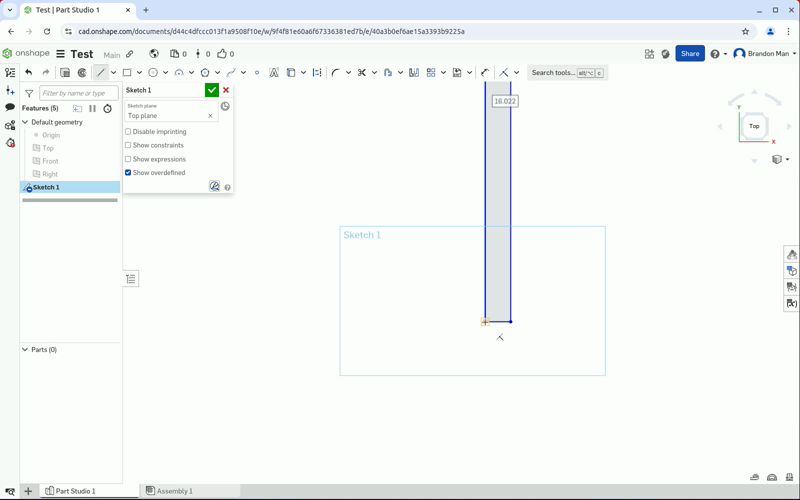
scroll(-6)
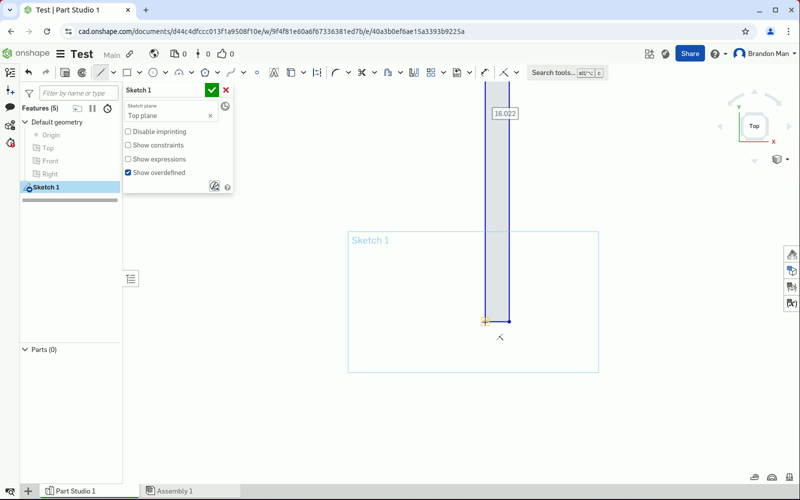
scroll(-6)
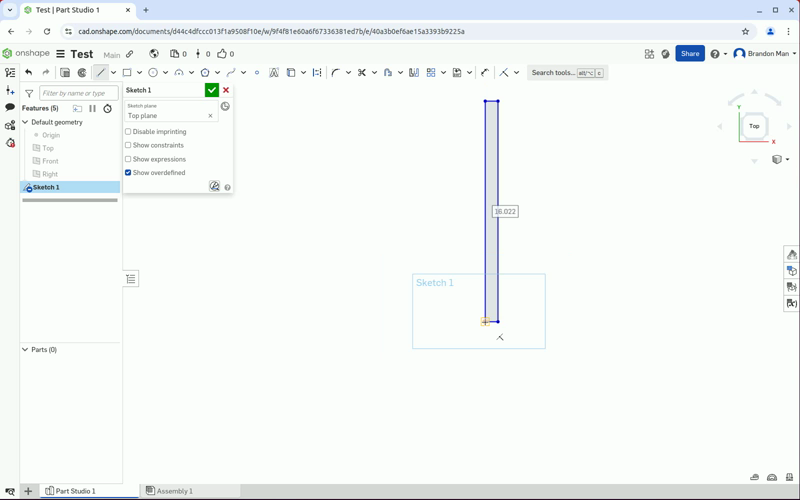
scroll(-6)
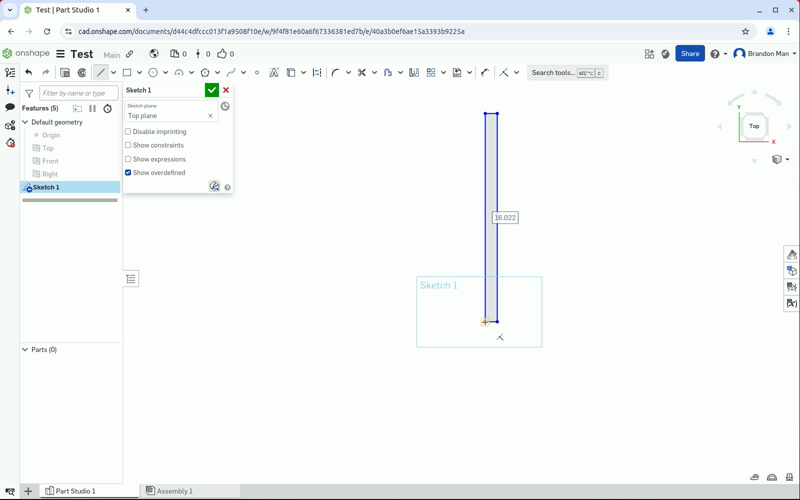
scroll(-6)
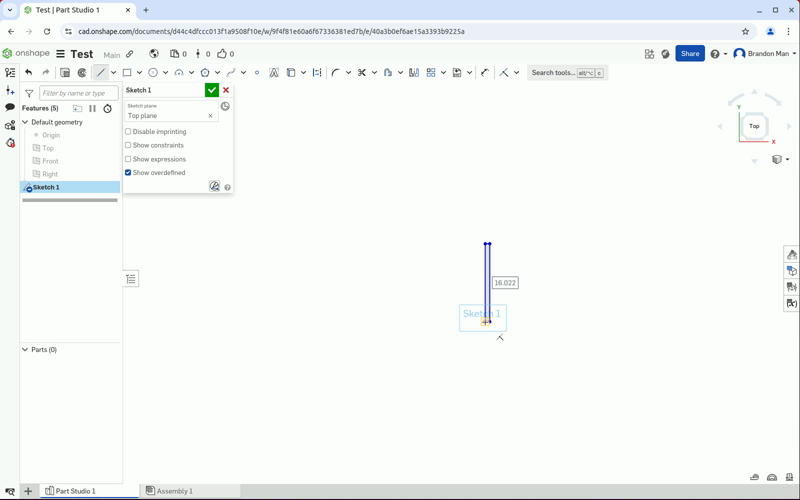
key(esc)
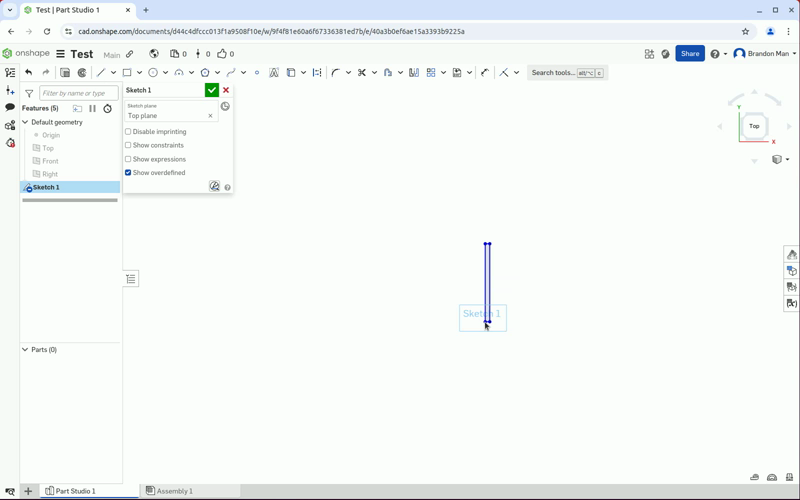
mouse_move(488, 283)
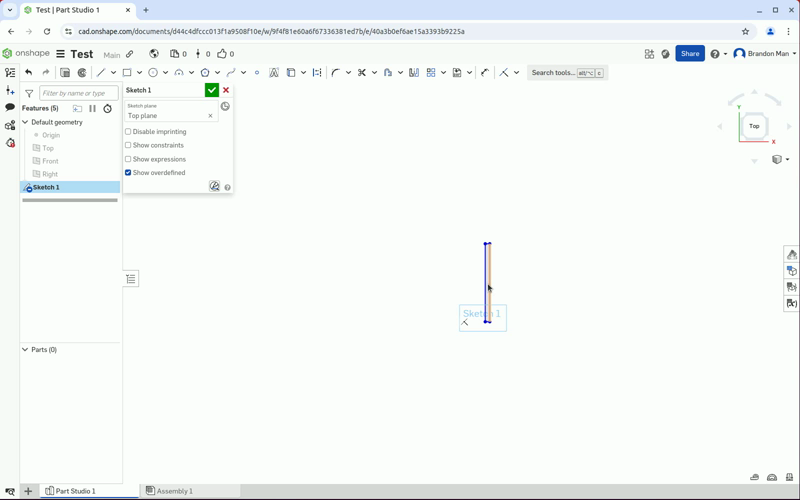
scroll(6)
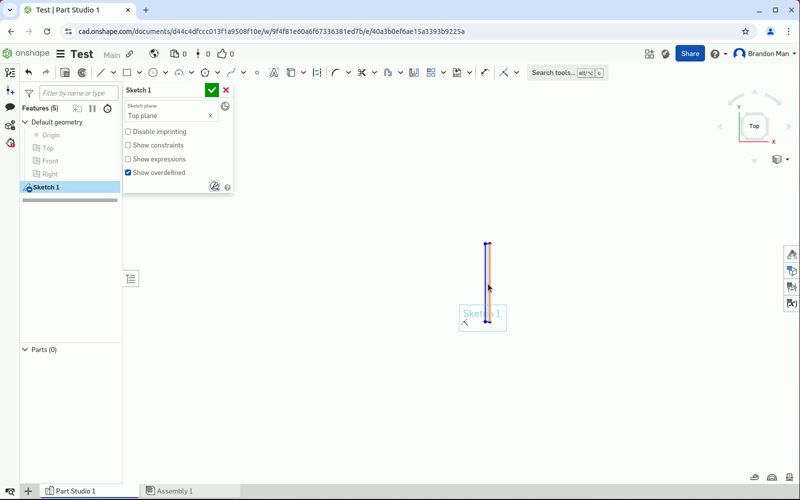
scroll(6)
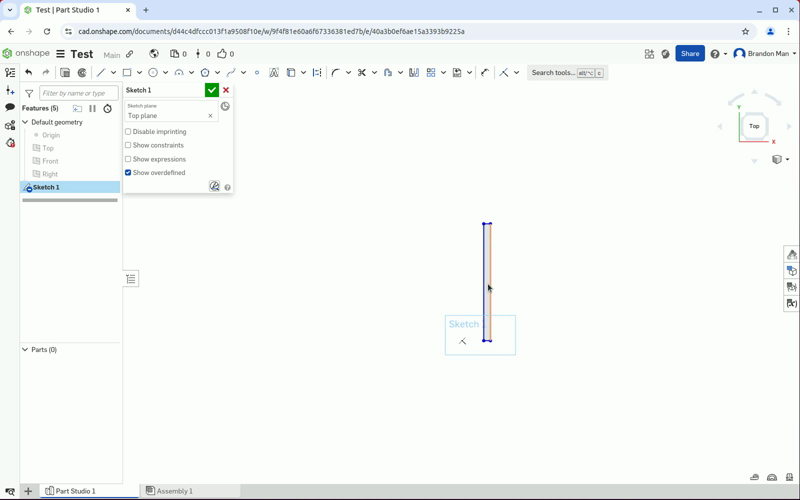
scroll(6)
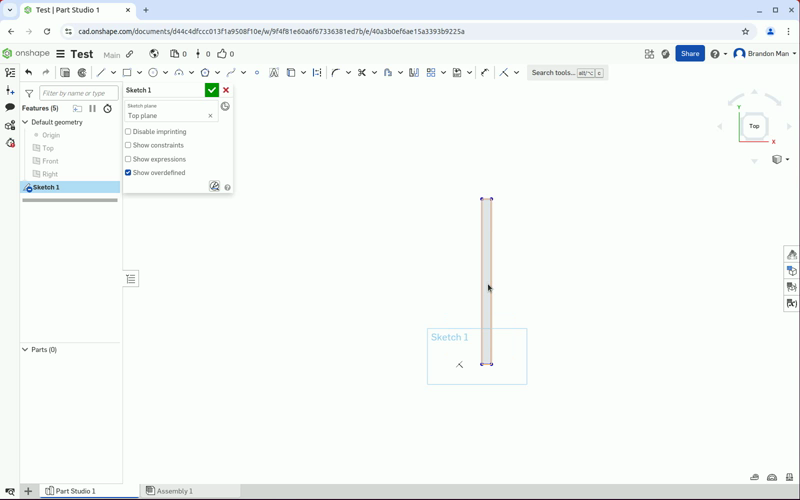
scroll(6)
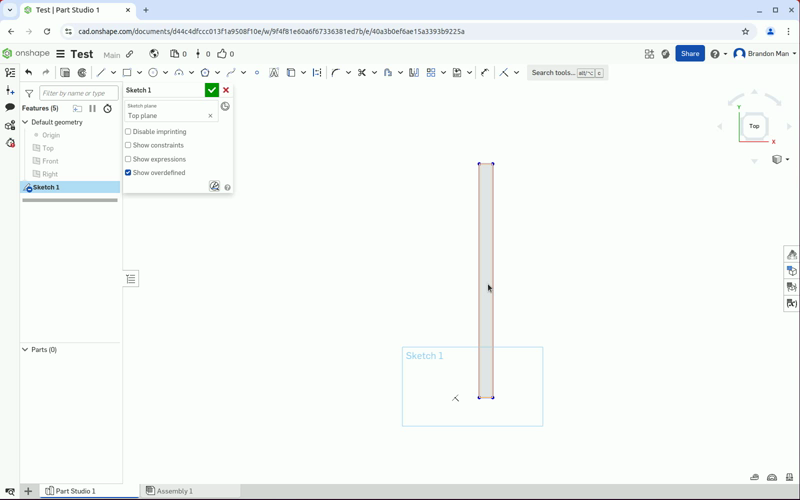
scroll(6)
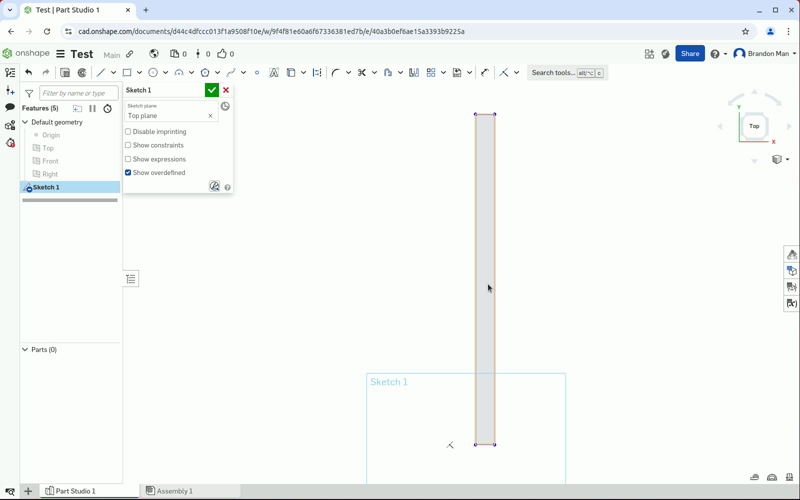
scroll(6)
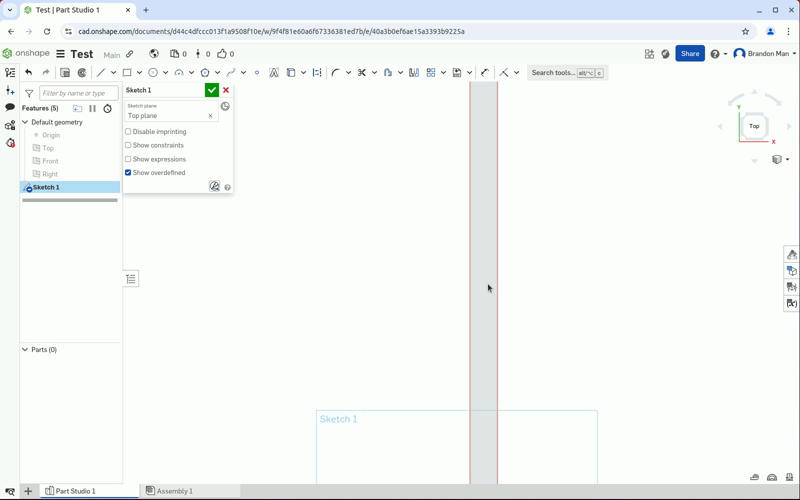
scroll(6)
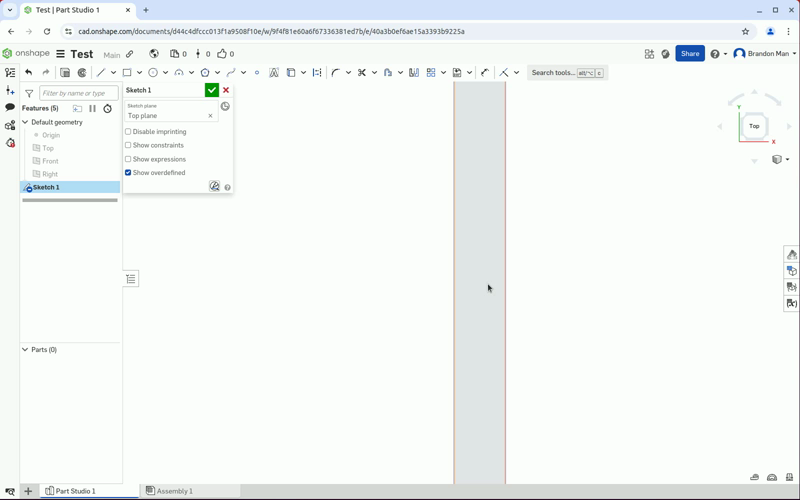
click(488, 283)
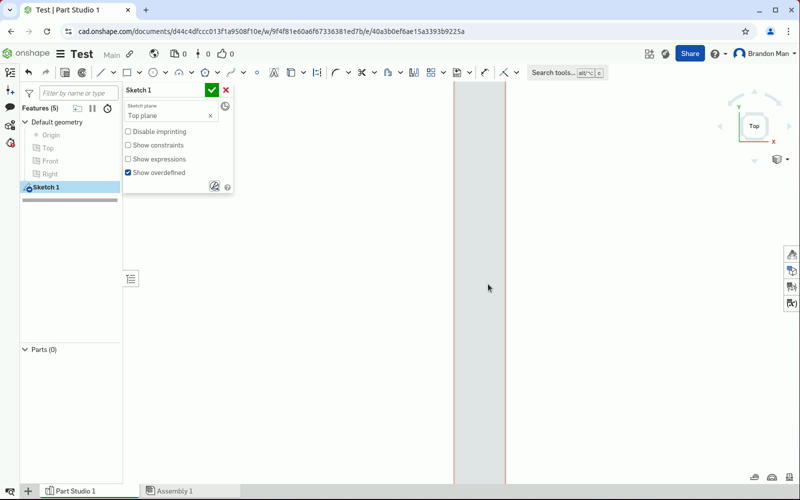
scroll(-6)
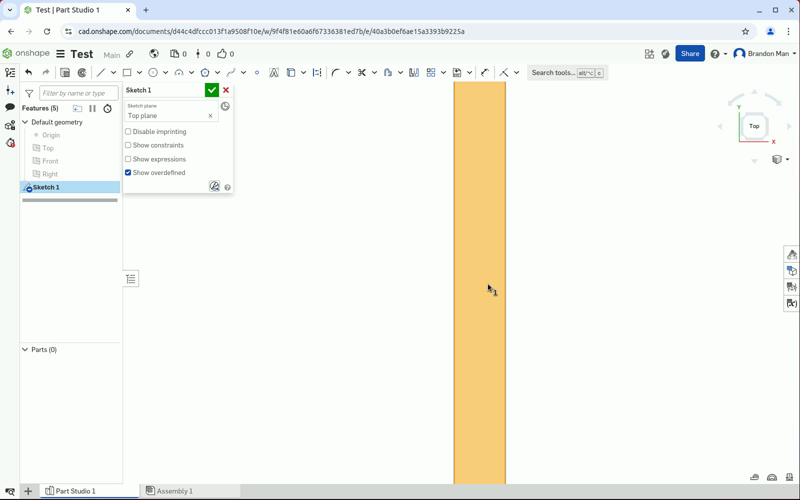
scroll(-6)
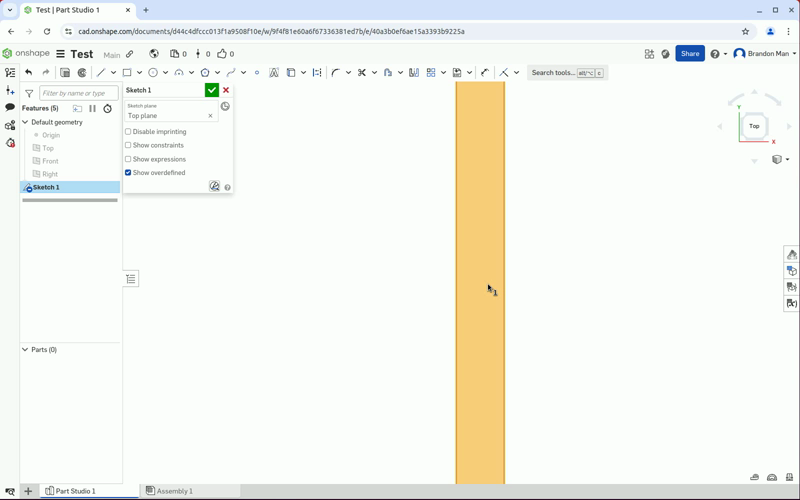
scroll(-6)
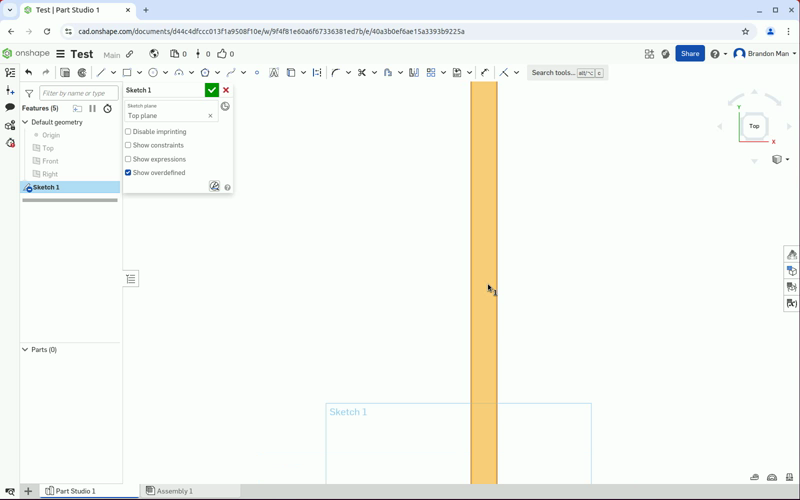
scroll(-6)
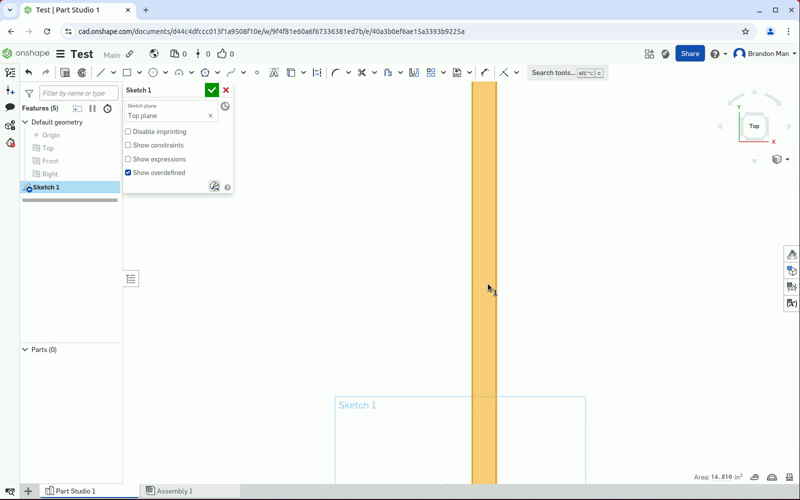
scroll(-6)
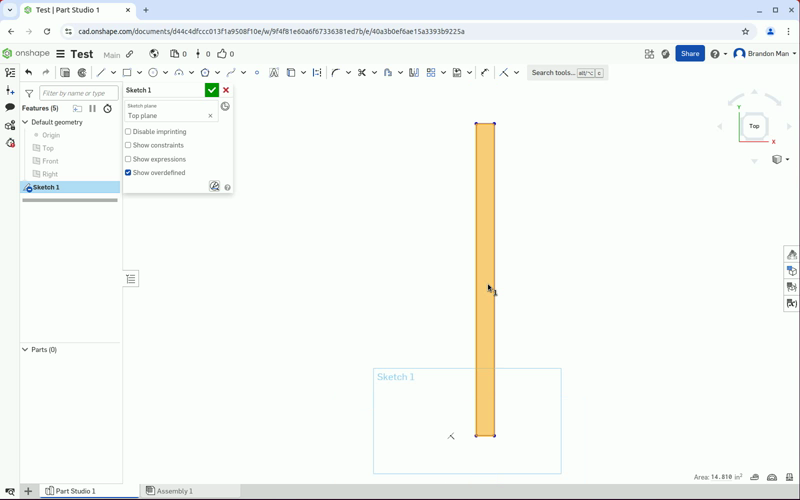
scroll(-6)
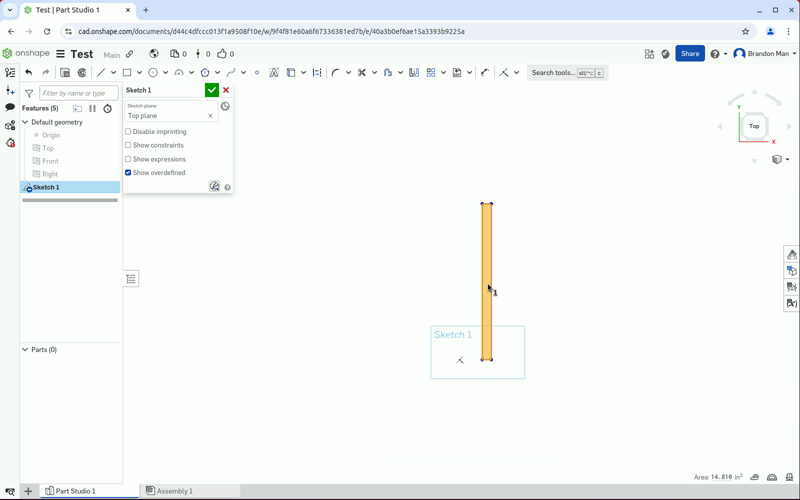
scroll(-6)
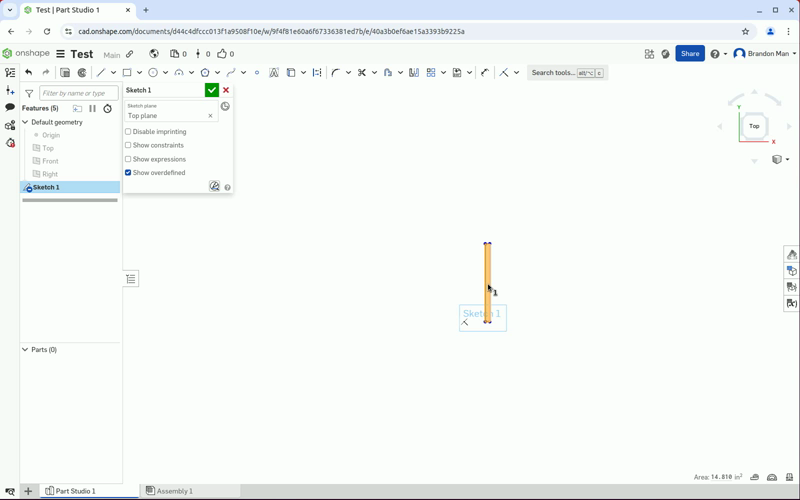
mouse_move(73, 352)
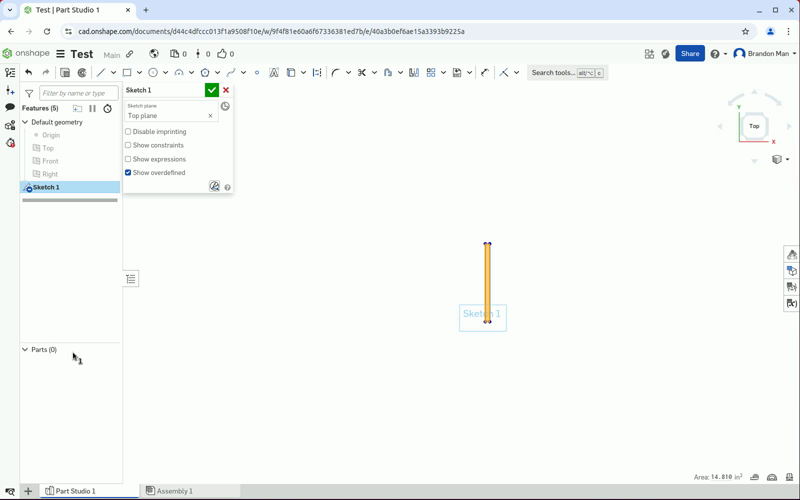
key(shift+y)
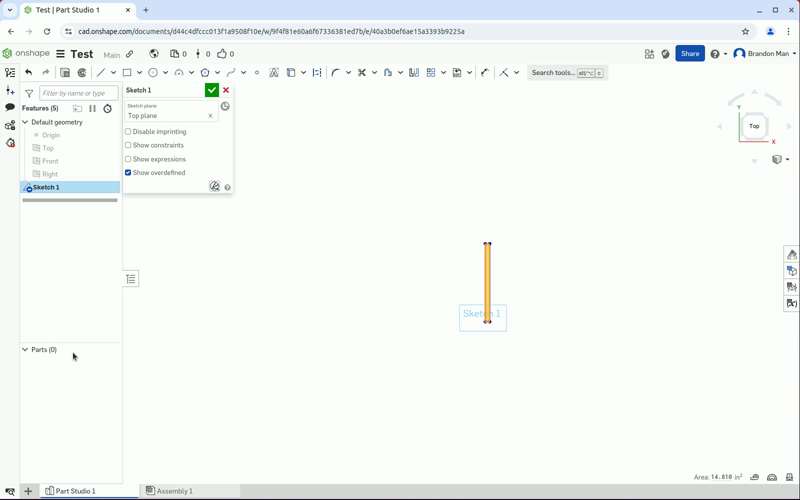
key(shift+e)
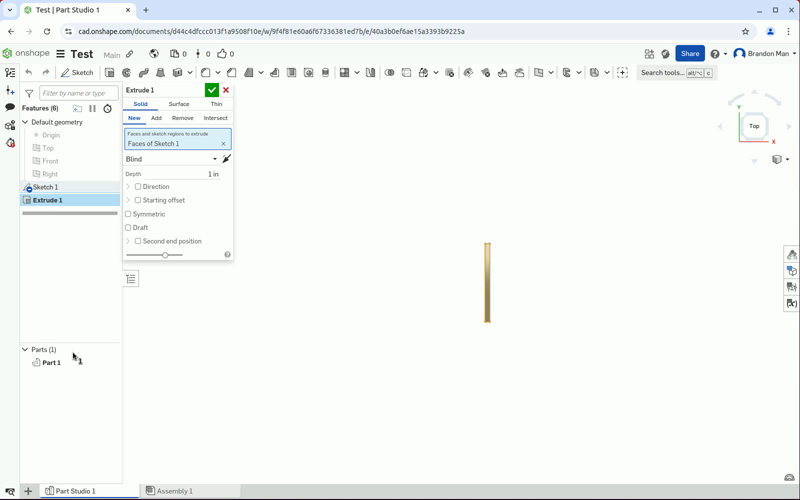
mouse_move(143, 106)
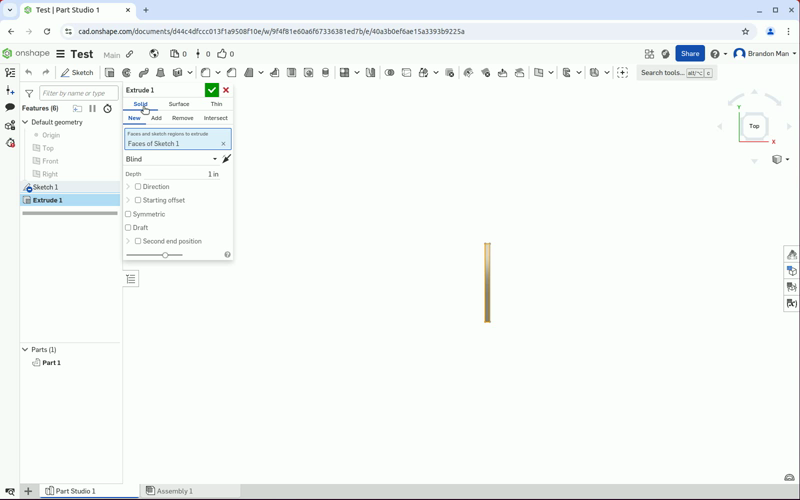
click(143, 106)
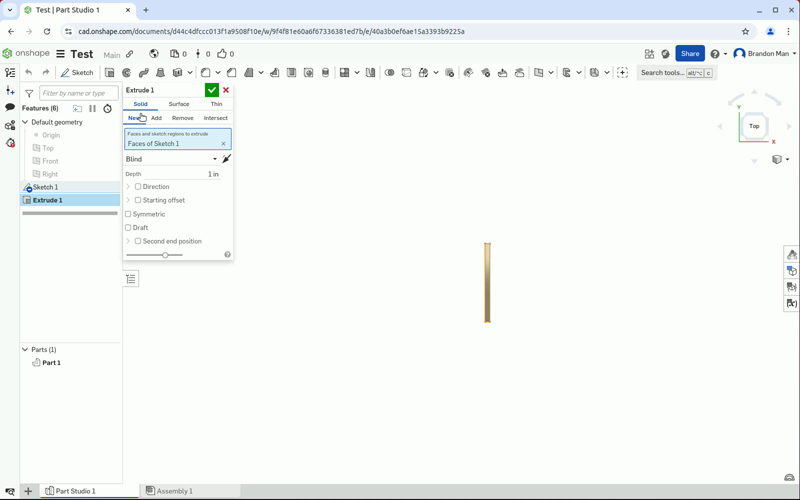
mouse_move(137, 120)
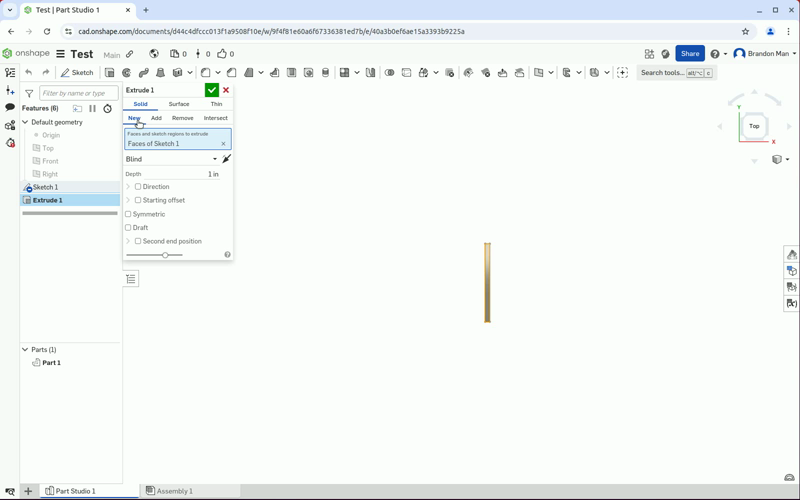
click(137, 120)
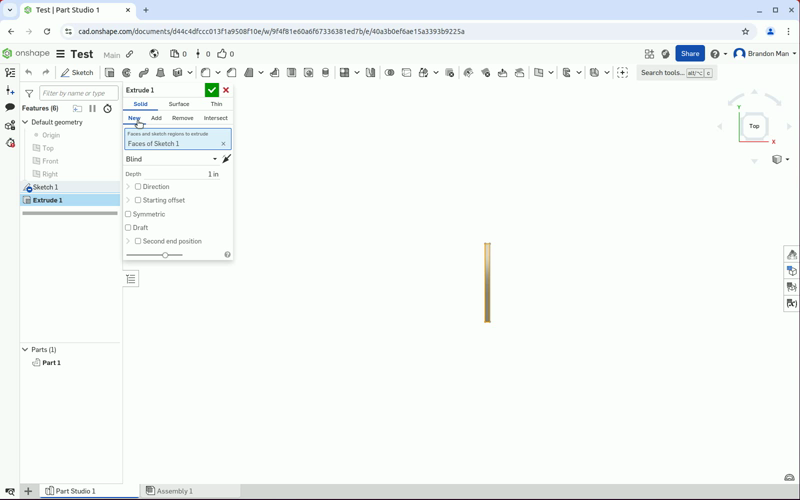
key(tab, 4)
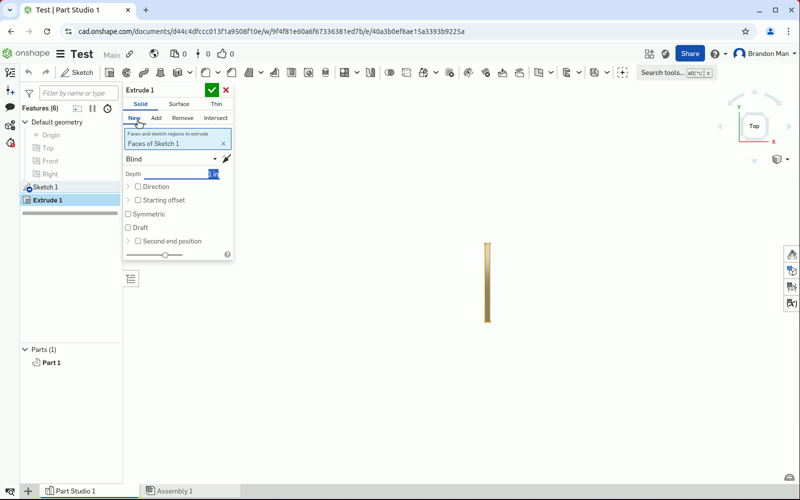
text(4.333)
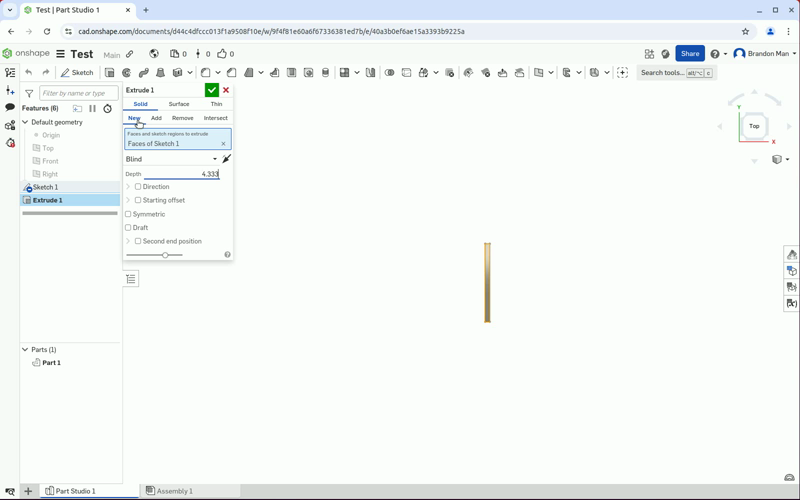
key(enter)
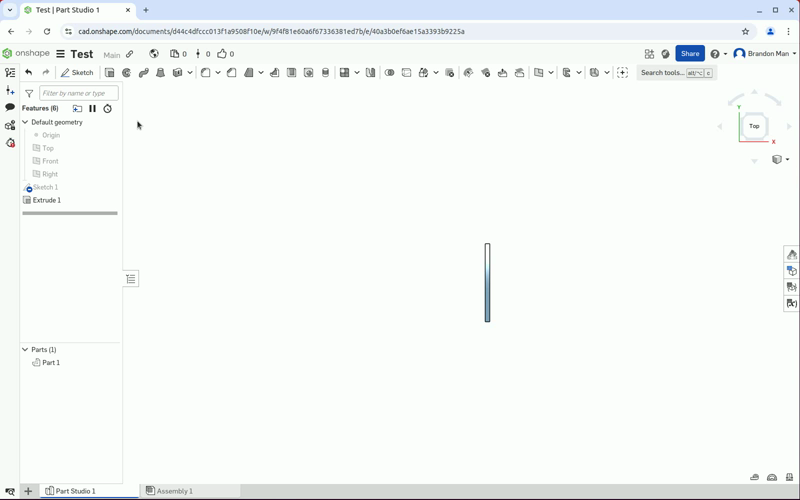
key(shift+h)
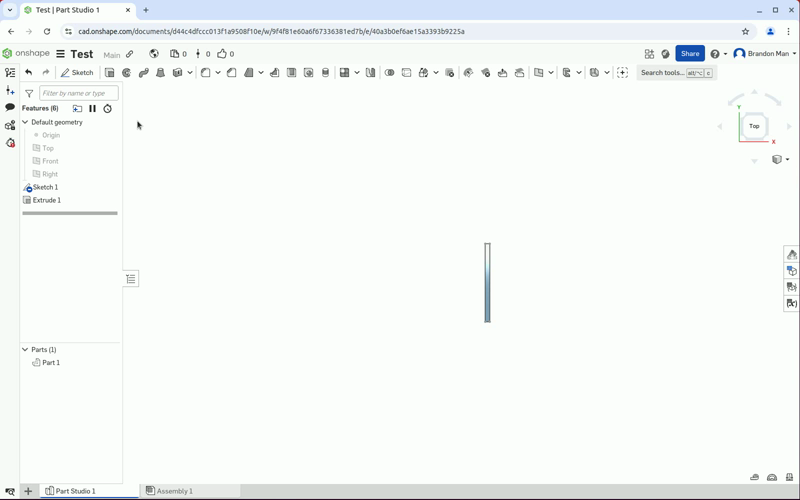
key(shift+h)
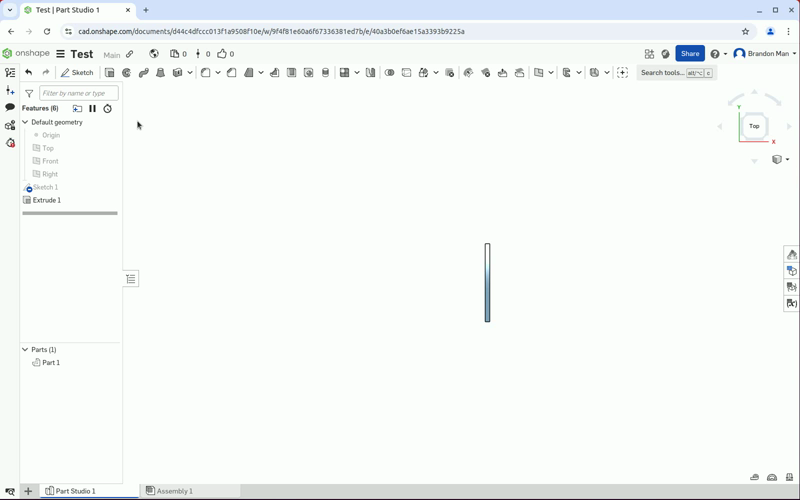
mouse_move(73, 189)
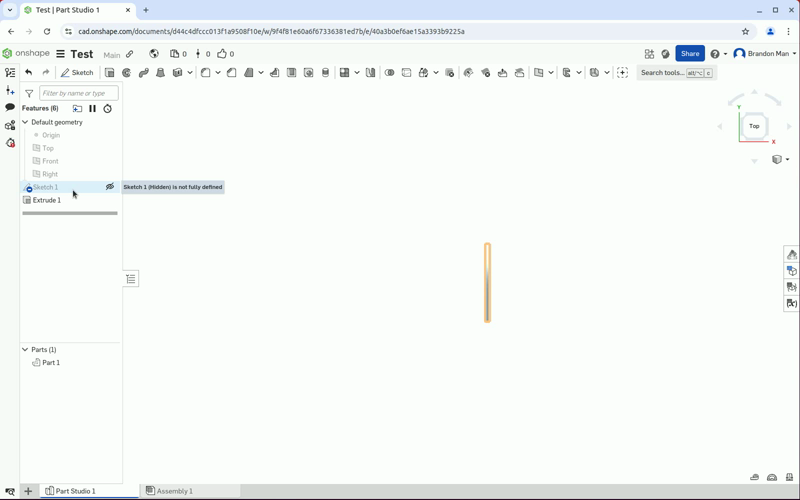
click(73, 189)
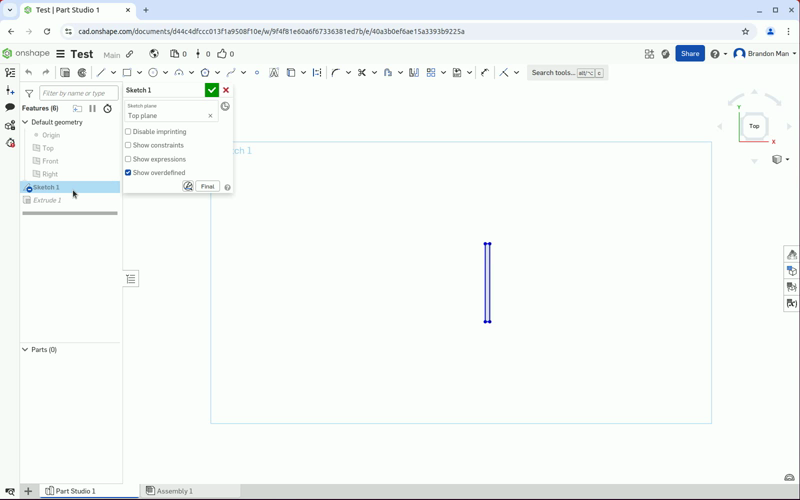
mouse_move(229, 92)
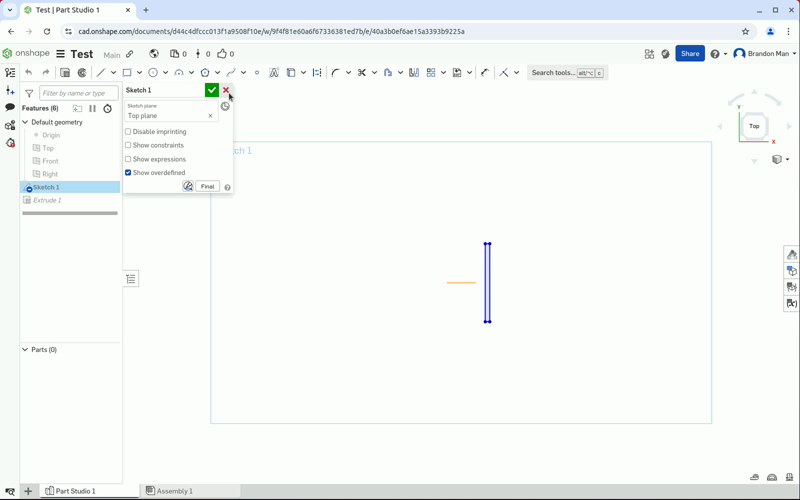
click(229, 92)
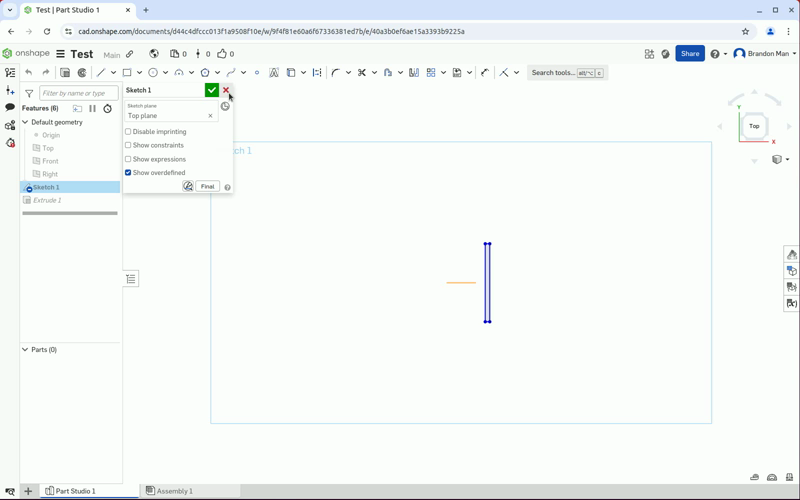
key(shift+s)
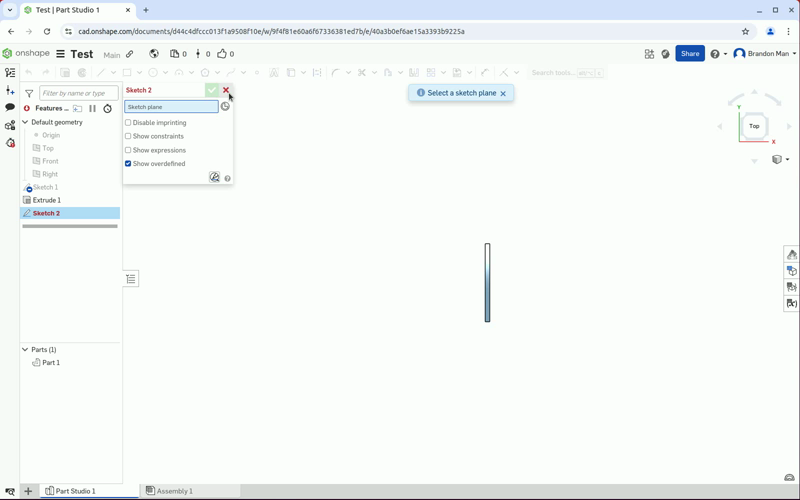
mouse_move(73, 150)
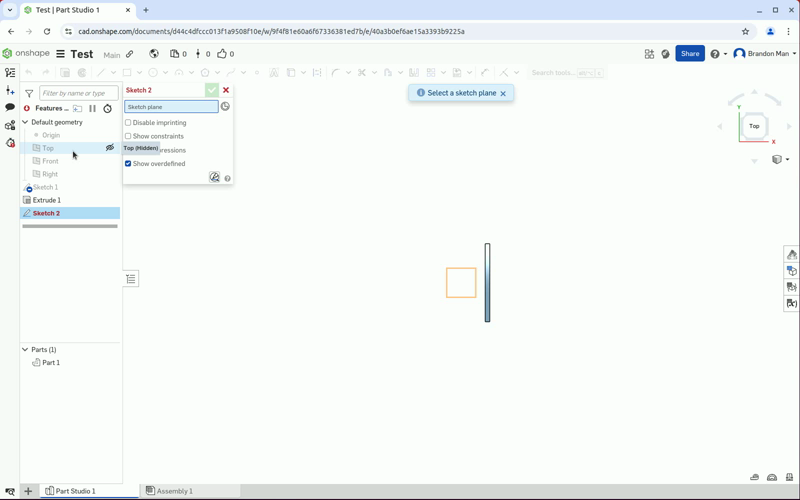
click(73, 150)
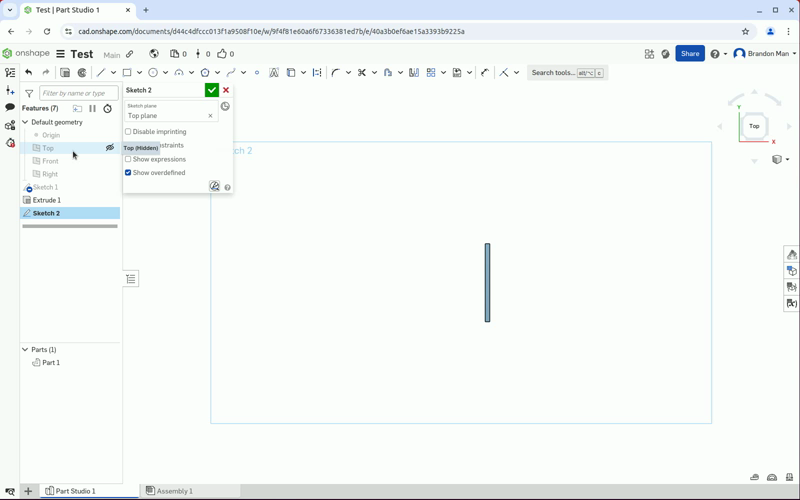
mouse_move(73, 352)
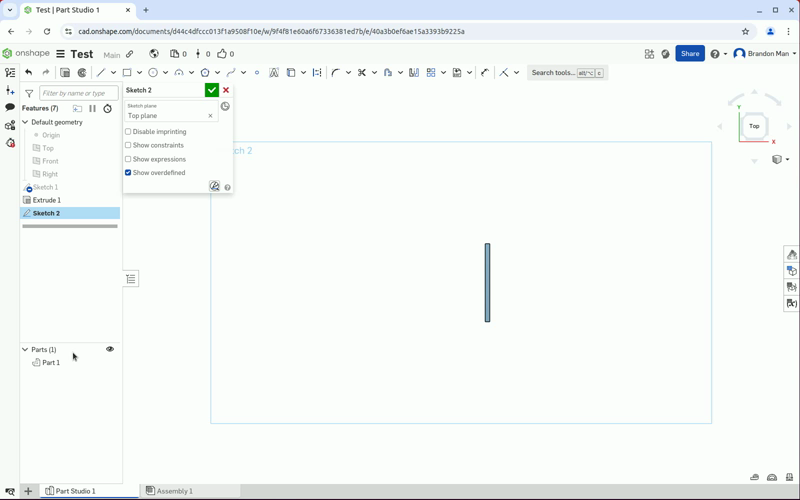
key(y)
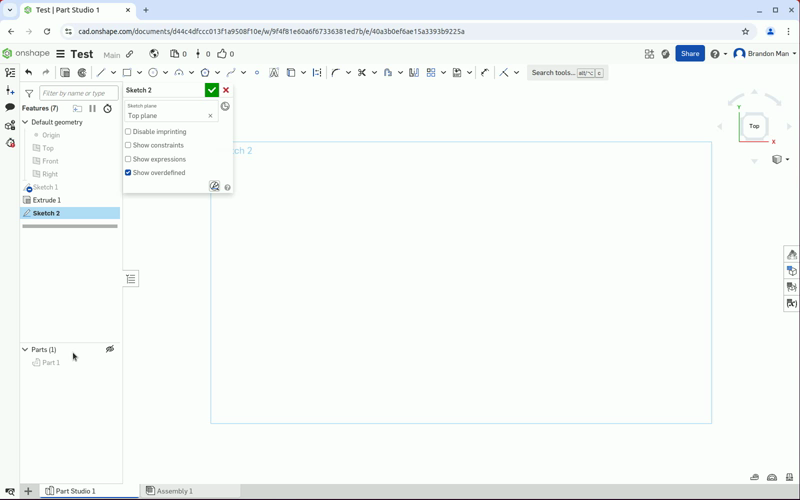
key(l)
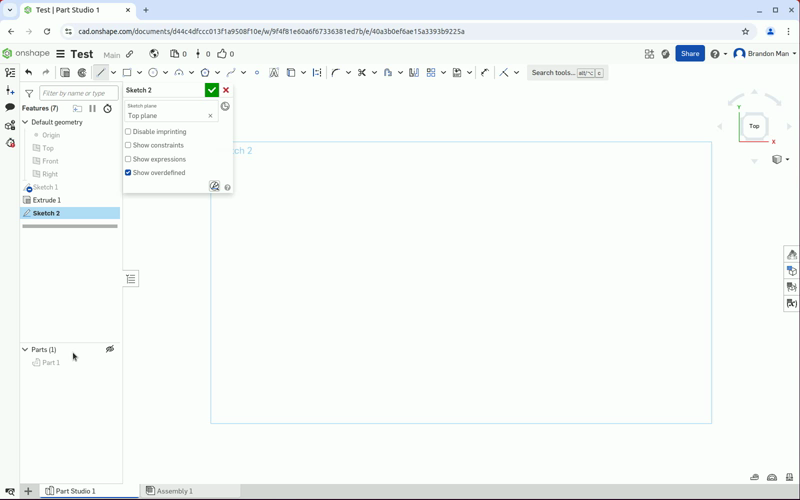
key_down(shift)
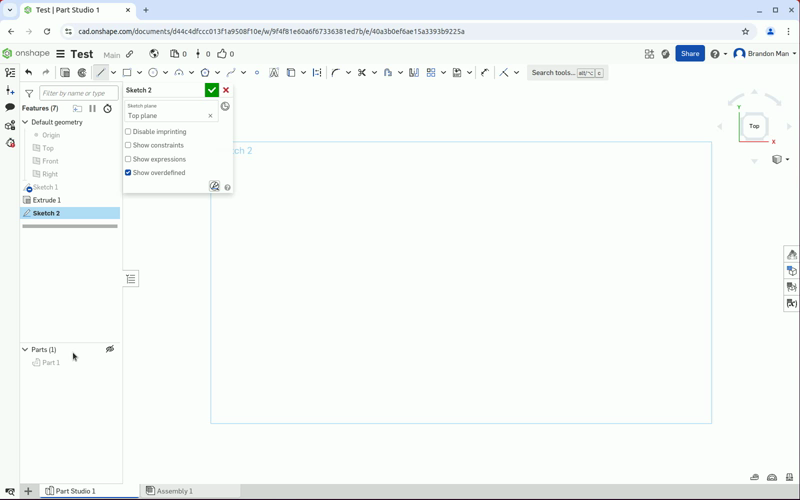
mouse_move(431, 220)
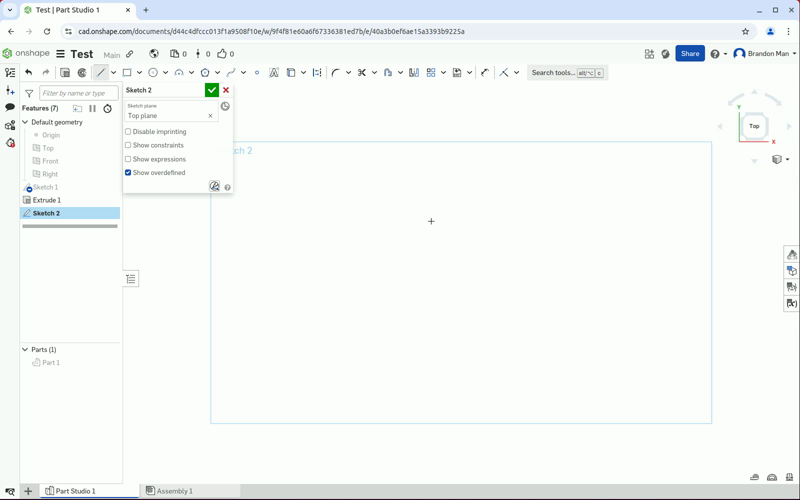
click(431, 220)
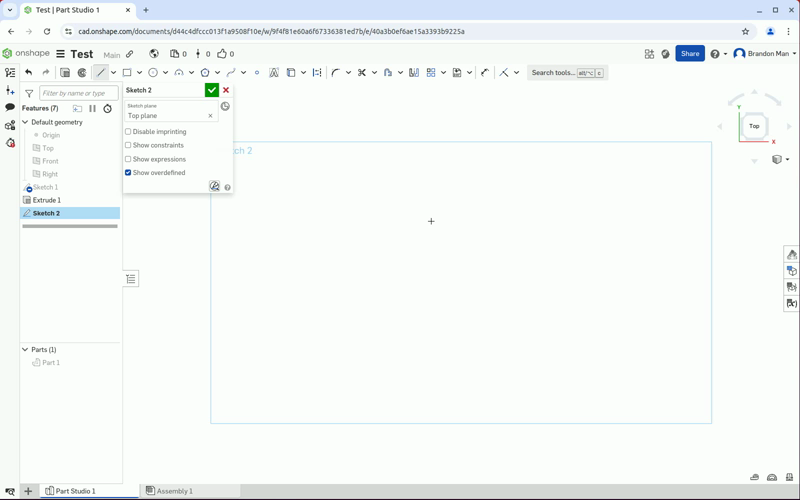
key_up(shift)
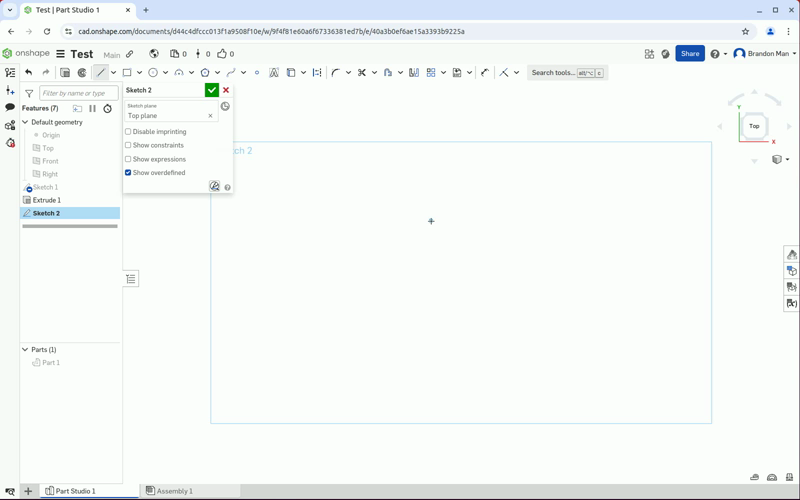
key_down(shift)
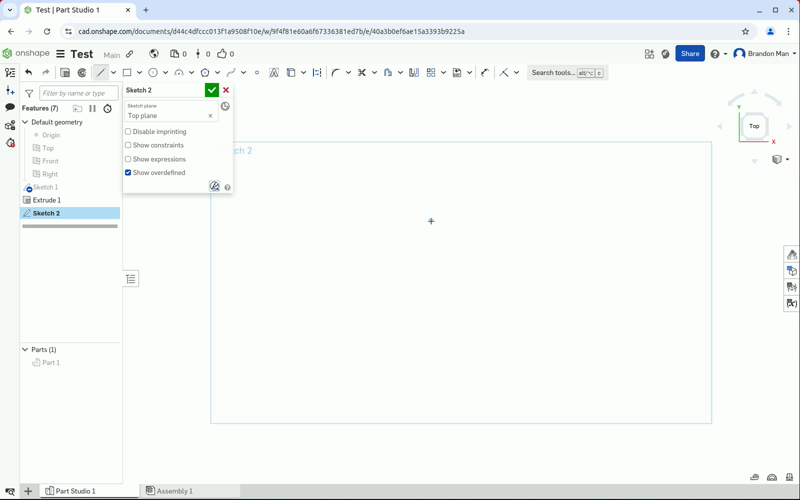
mouse_move(461, 220)
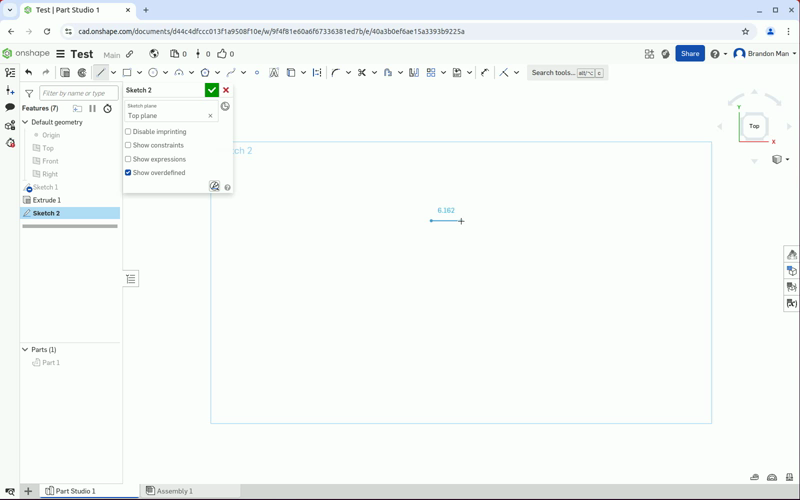
mouse_move(435, 220)
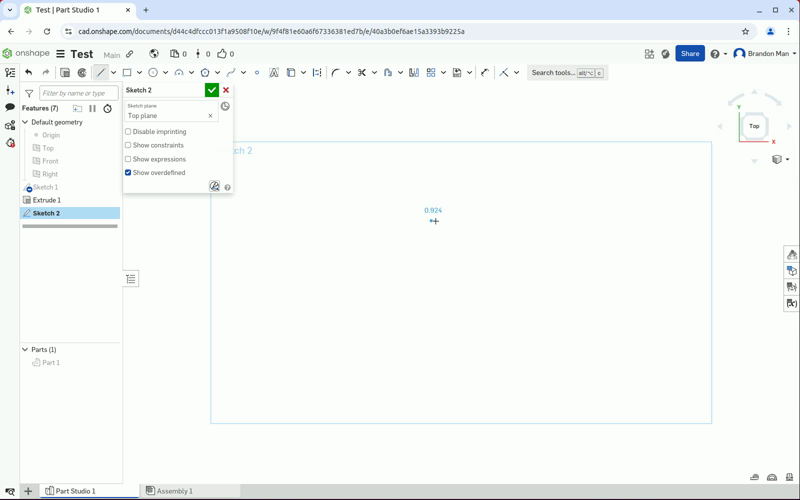
scroll(6)
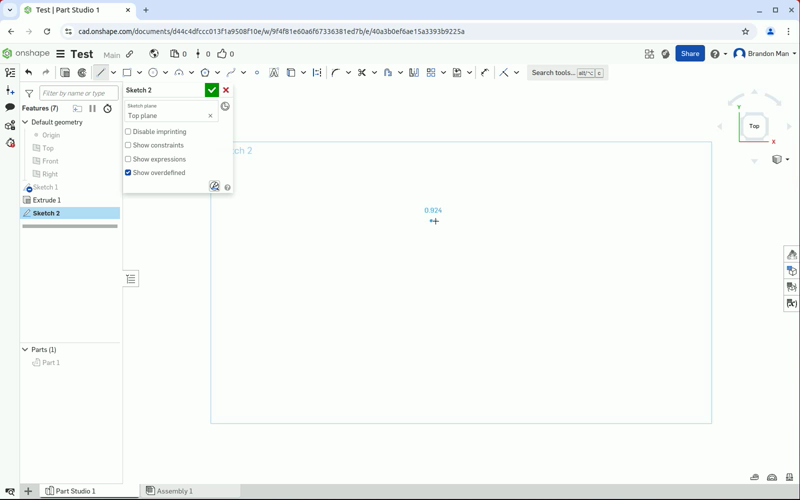
scroll(6)
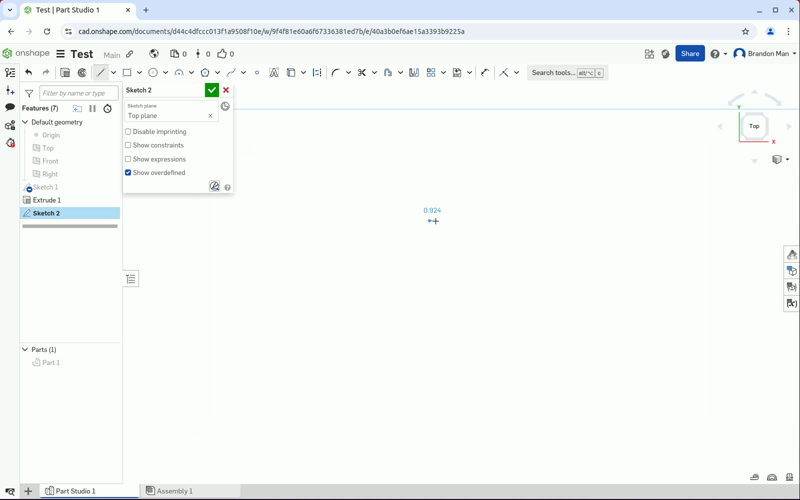
scroll(6)
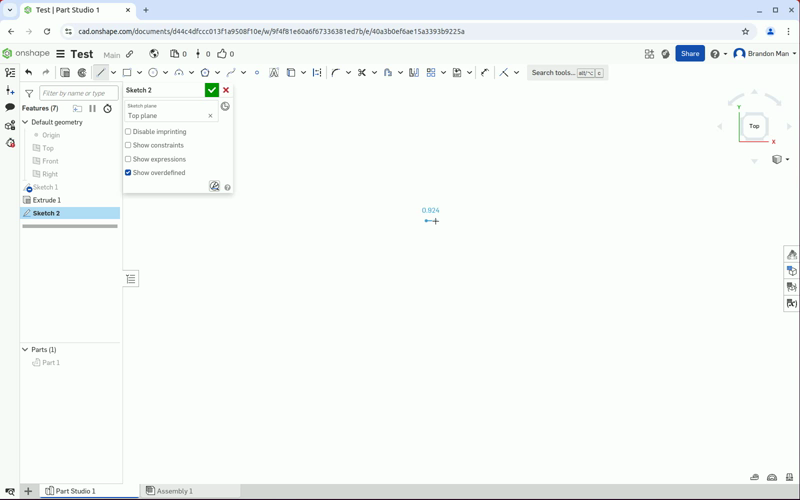
scroll(6)
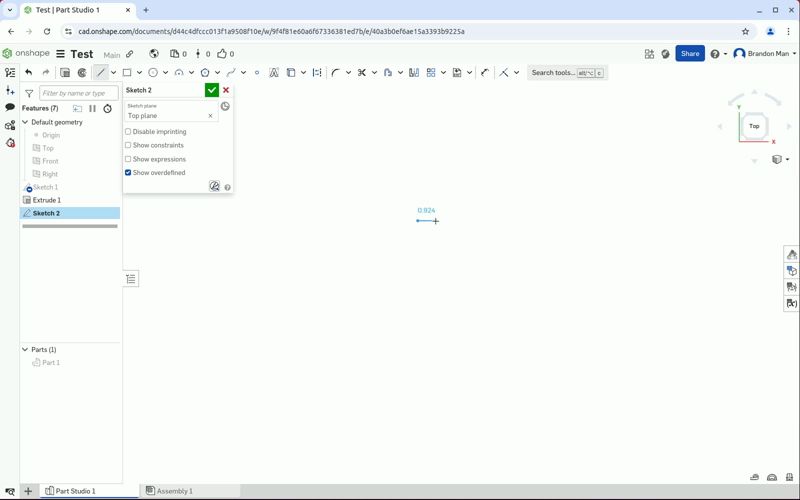
scroll(6)
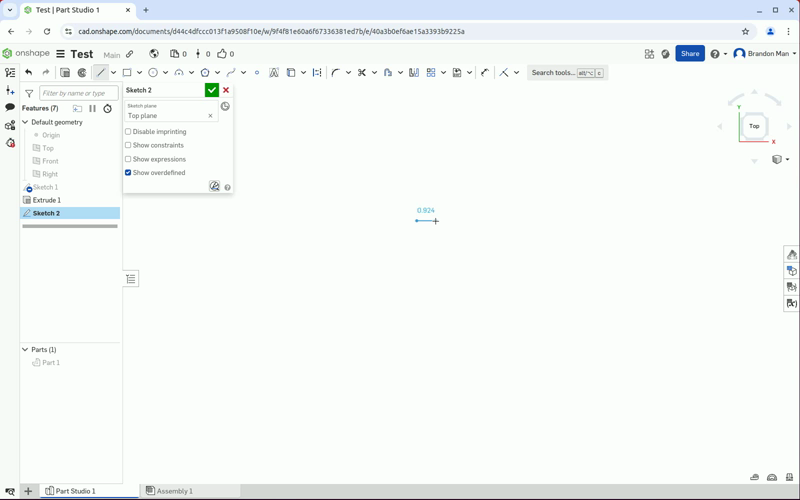
scroll(6)
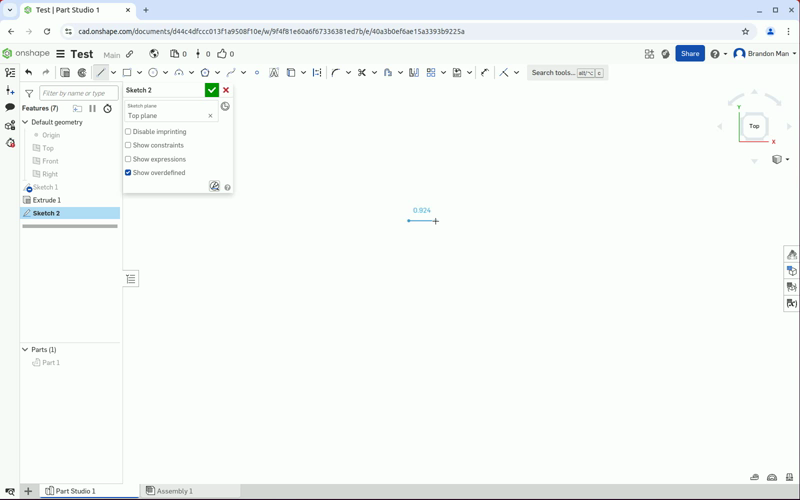
scroll(6)
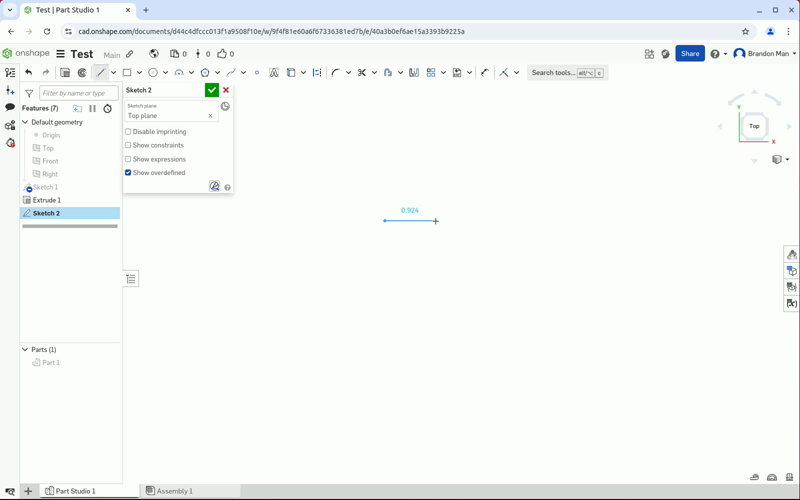
click(435, 220)
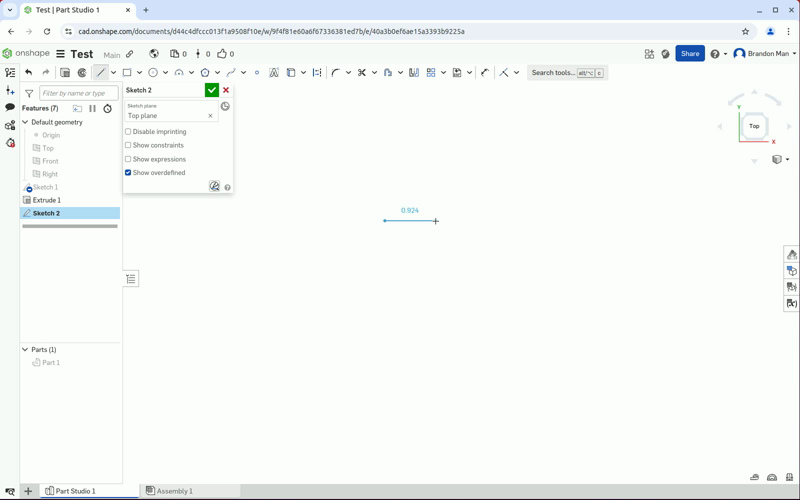
scroll(-6)
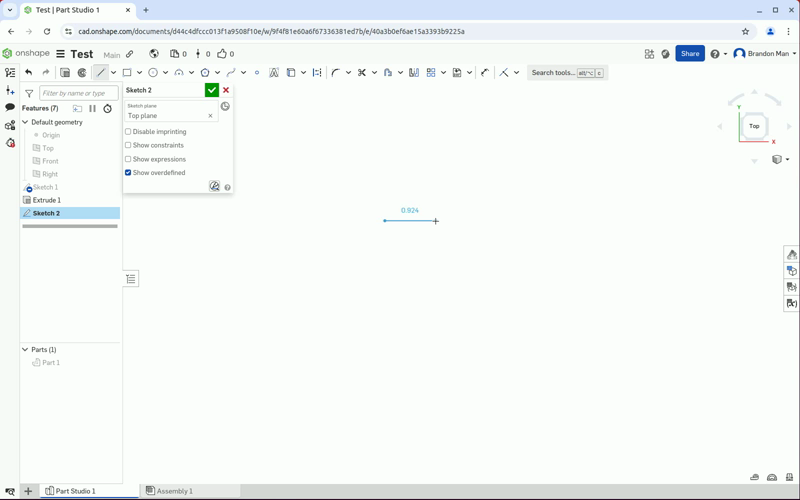
scroll(-6)
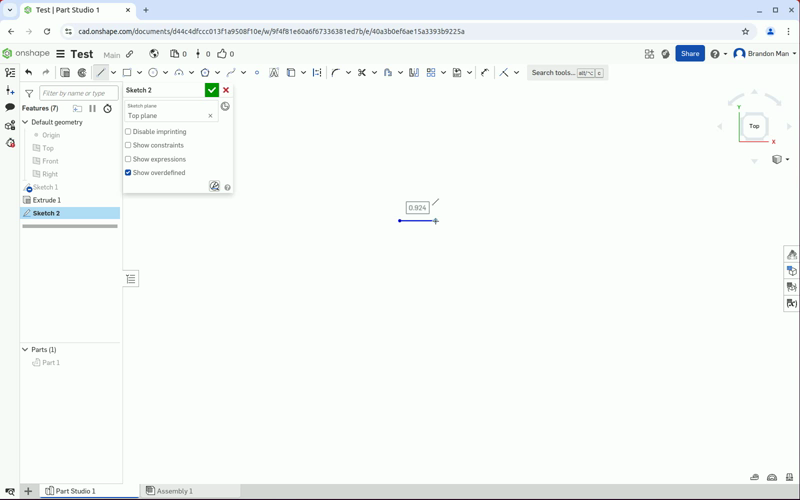
scroll(-6)
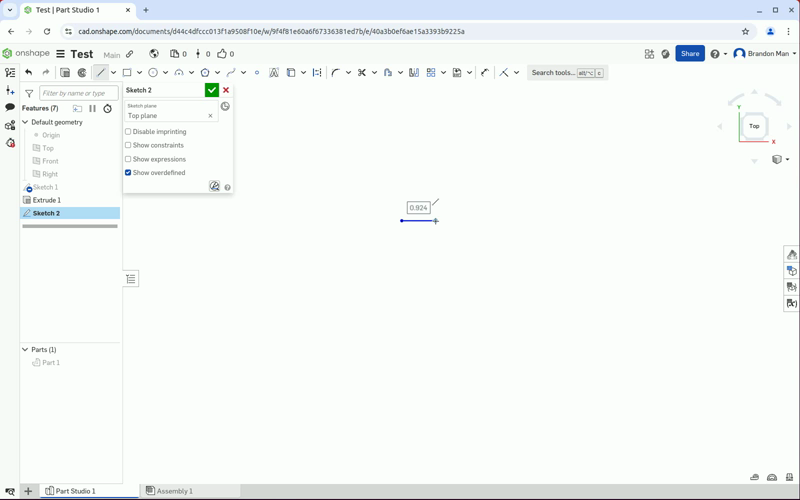
scroll(-6)
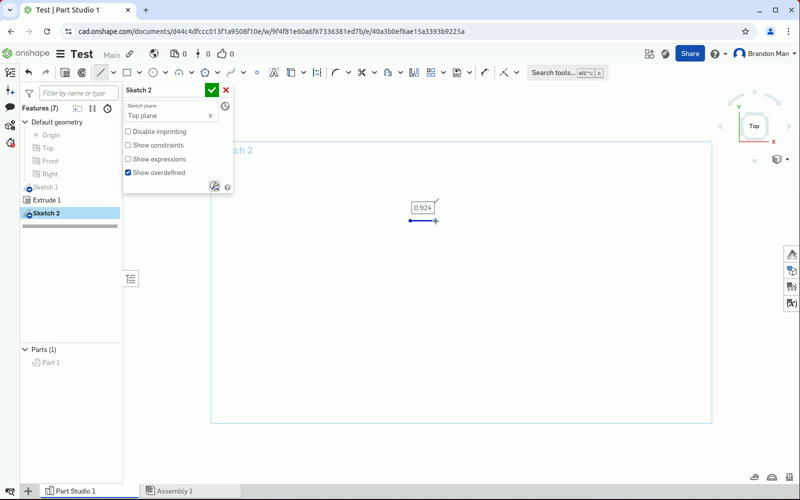
scroll(-6)
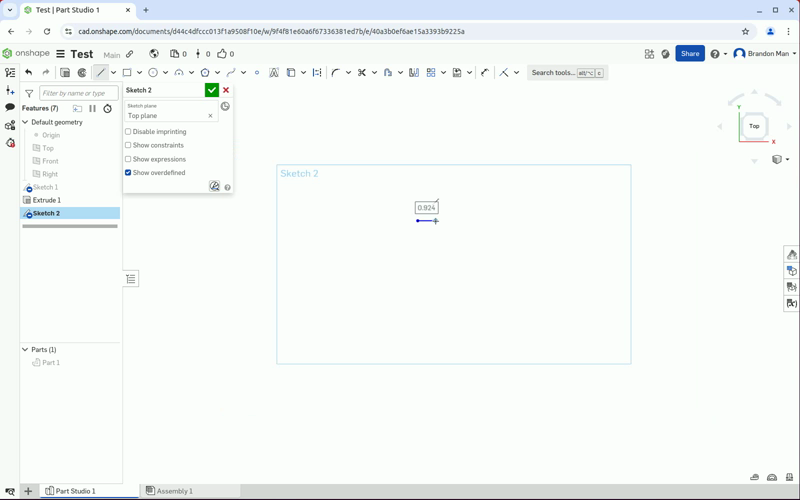
scroll(-6)
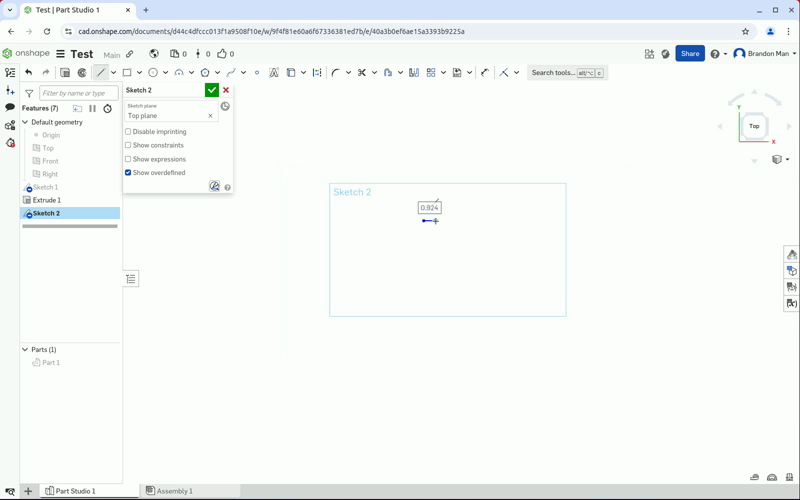
scroll(-6)
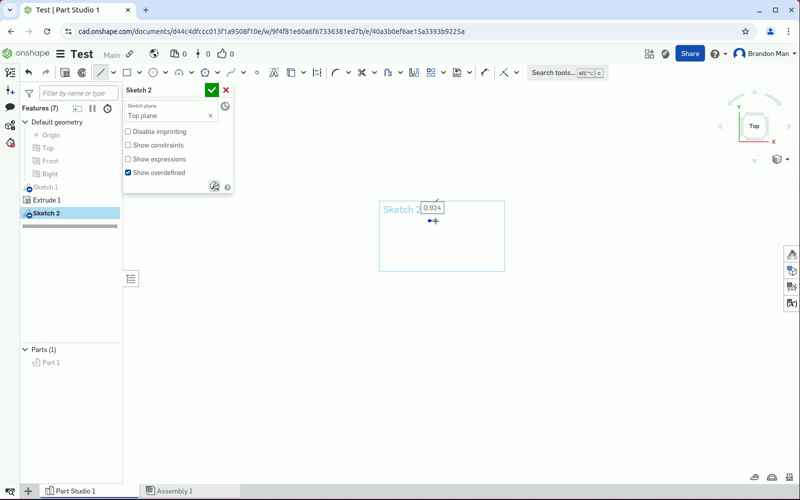
key_up(shift)
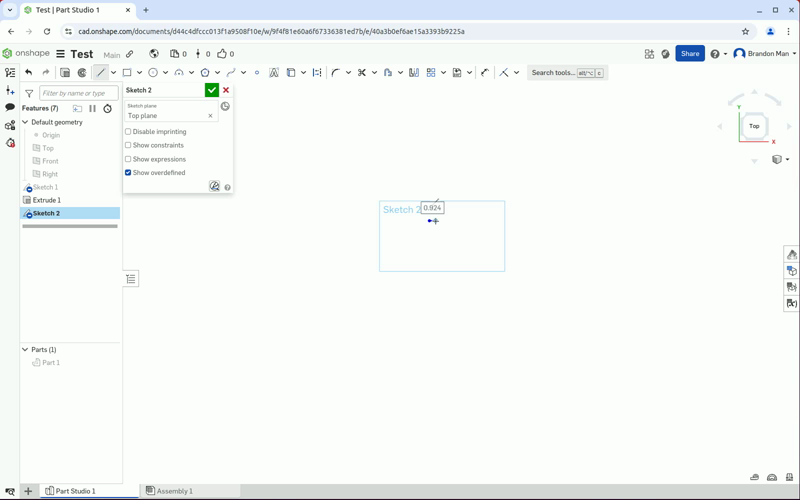
key_down(shift)
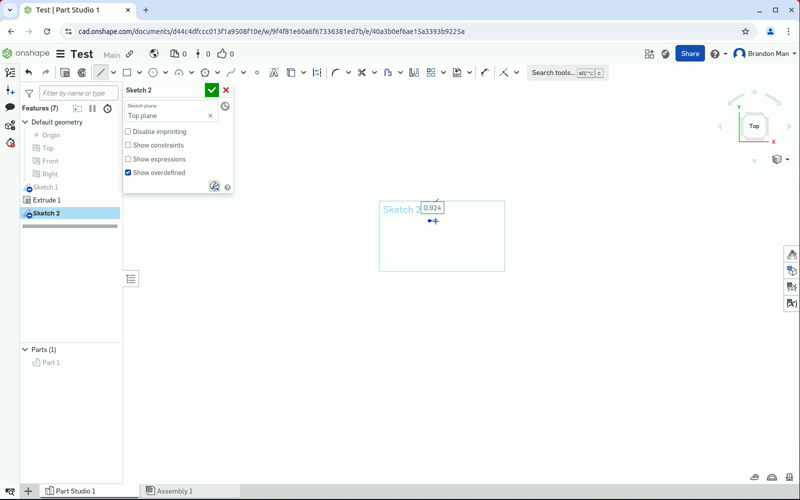
mouse_move(465, 220)
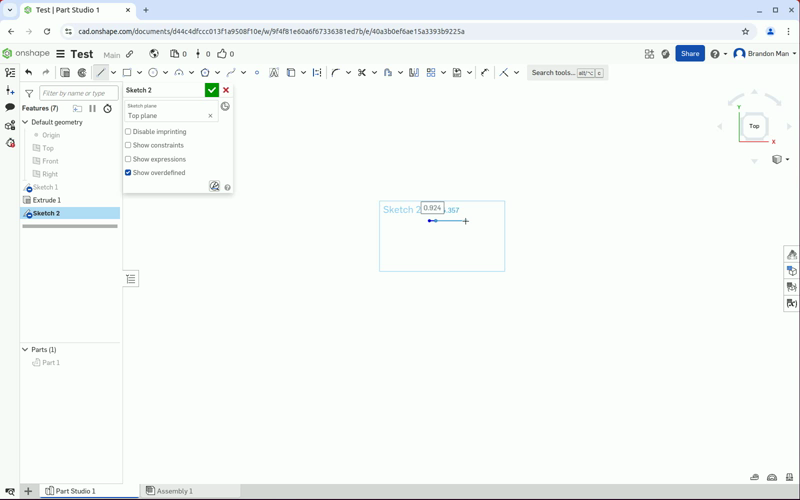
mouse_move(435, 204)
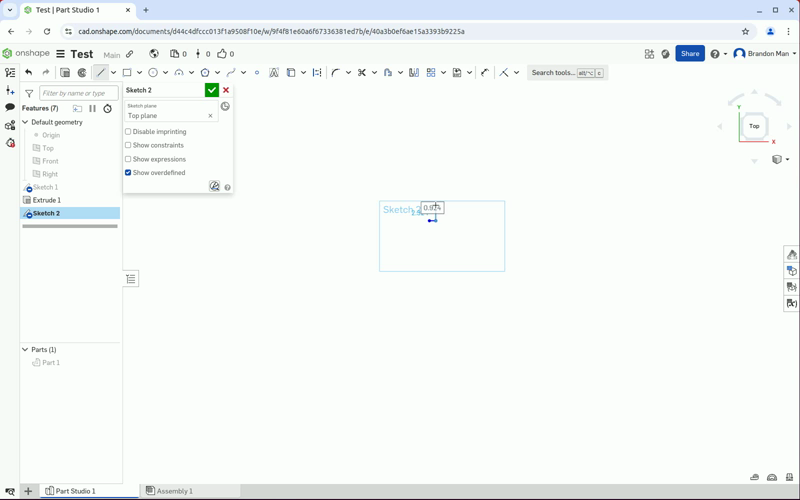
click(435, 204)
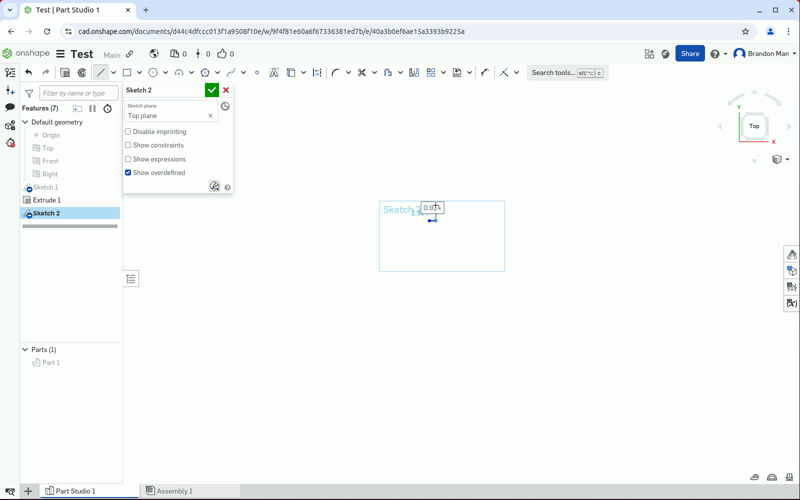
key_up(shift)
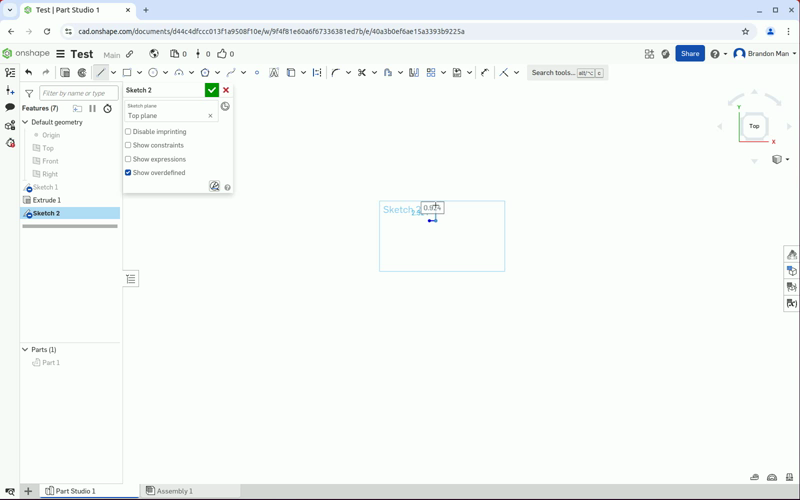
key_down(shift)
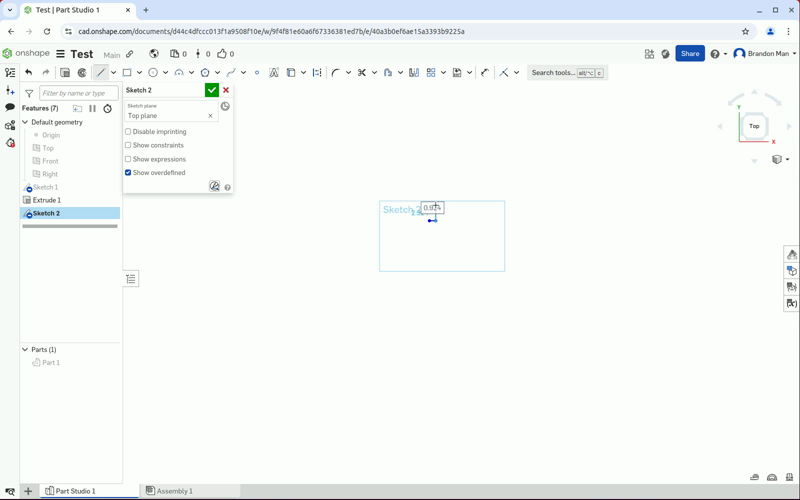
mouse_move(465, 204)
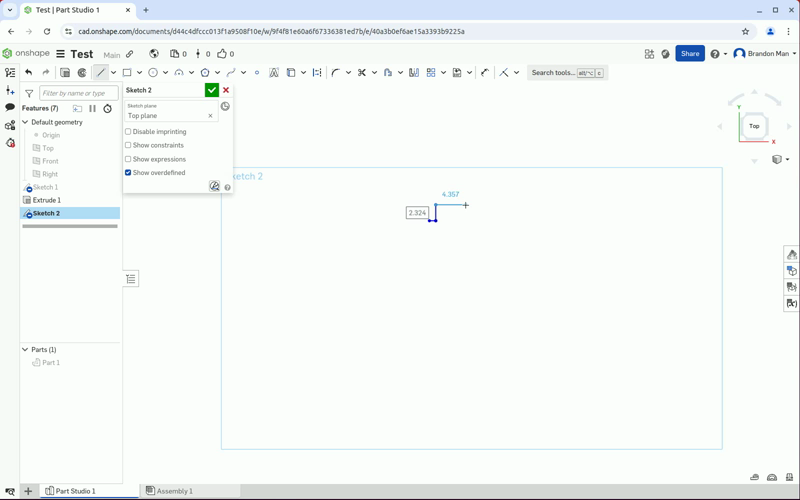
mouse_move(431, 204)
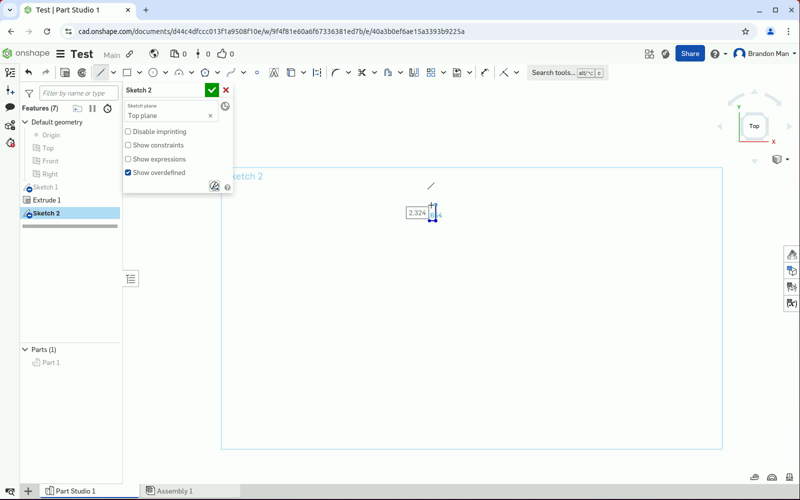
scroll(6)
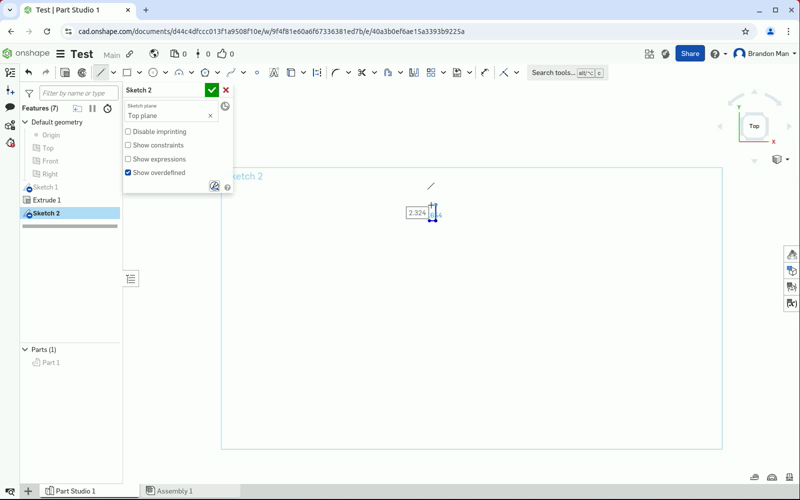
scroll(6)
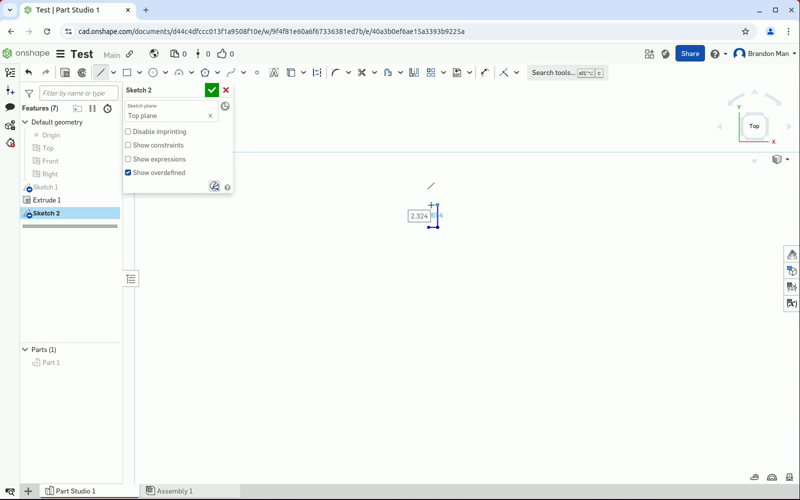
scroll(6)
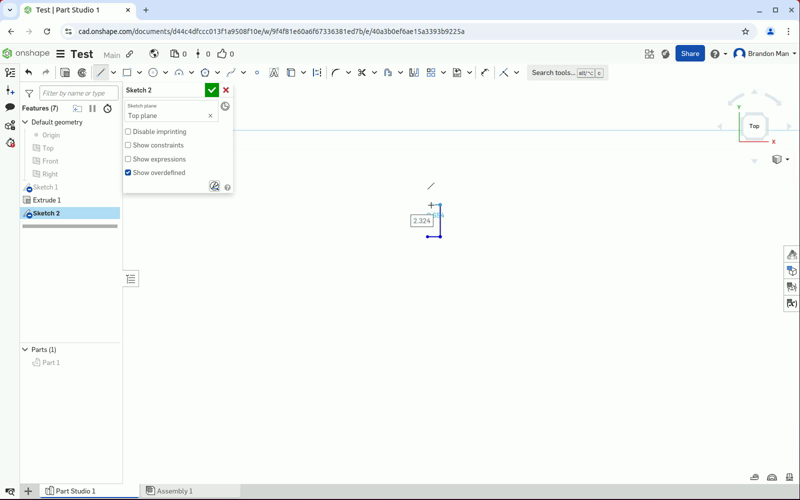
scroll(6)
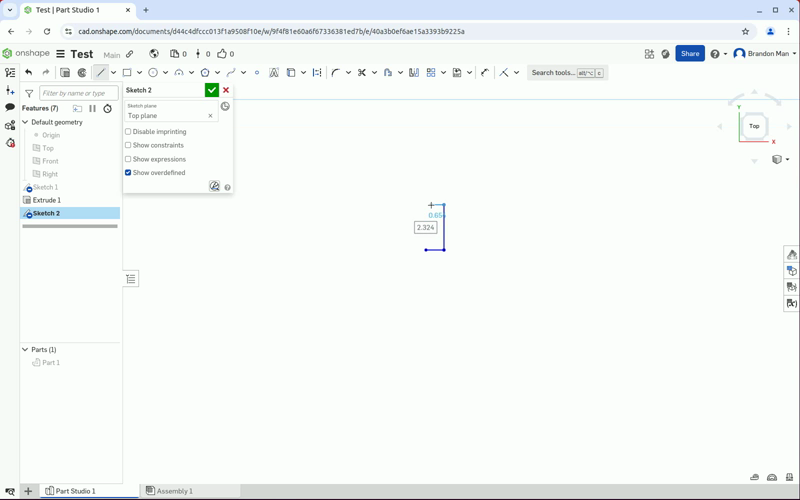
scroll(6)
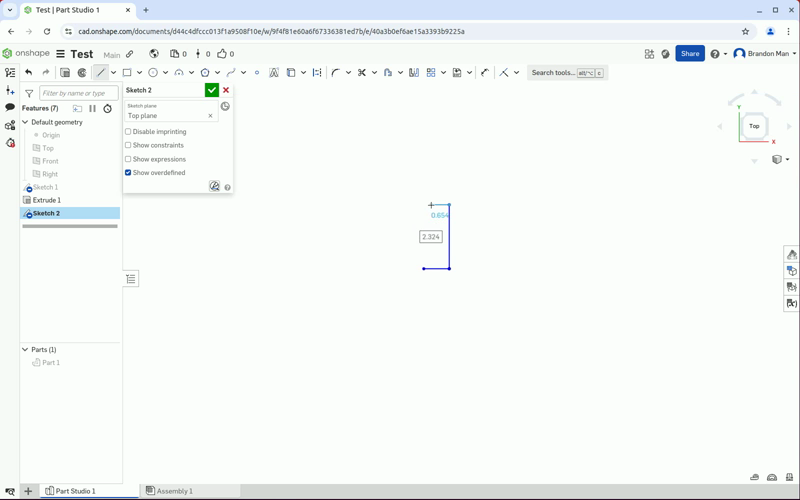
scroll(6)
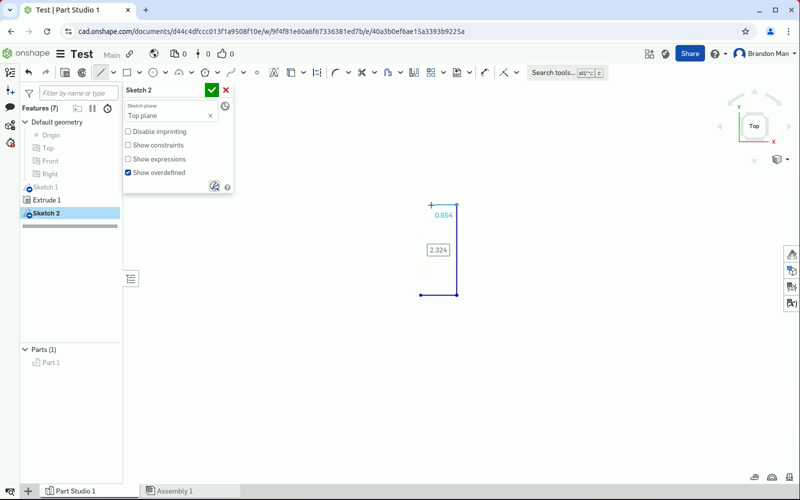
scroll(6)
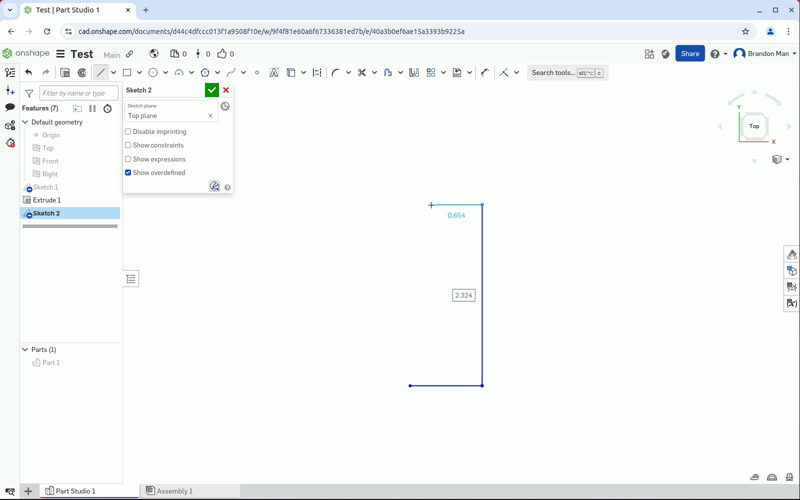
click(431, 204)
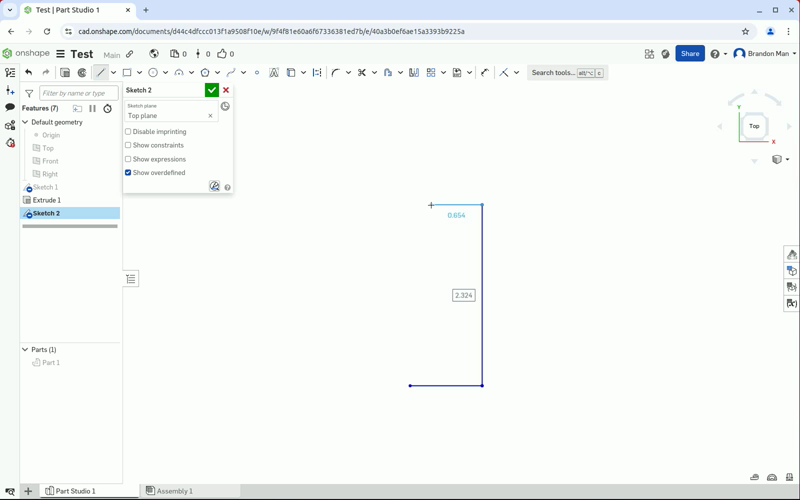
scroll(-6)
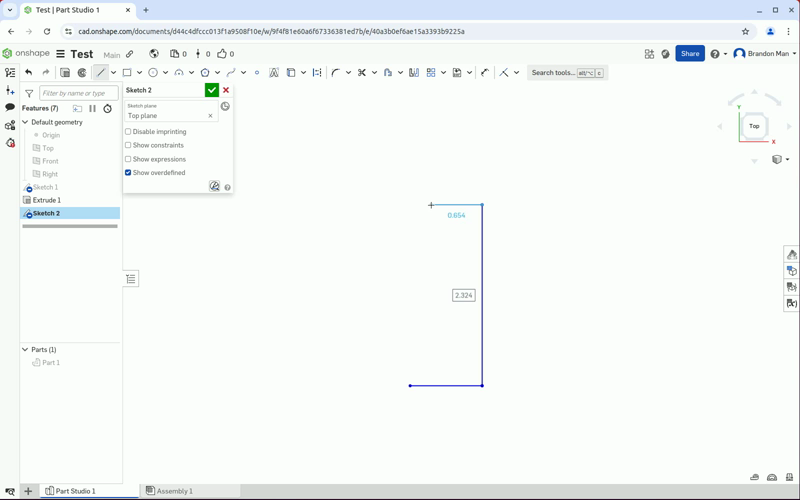
scroll(-6)
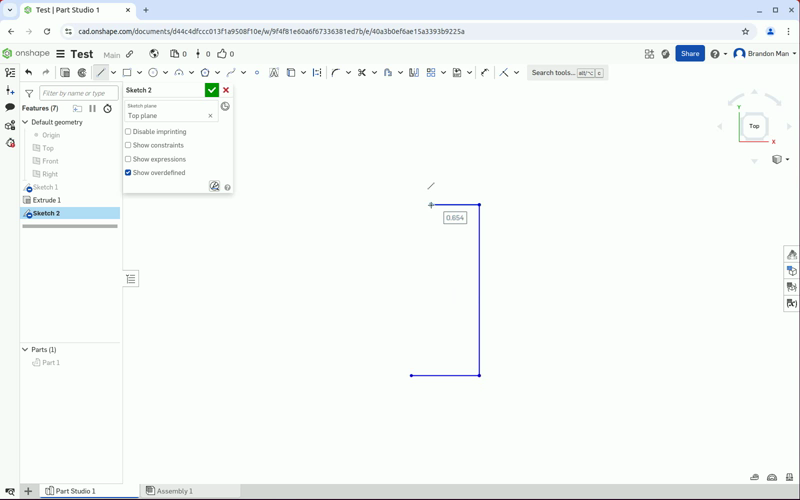
scroll(-6)
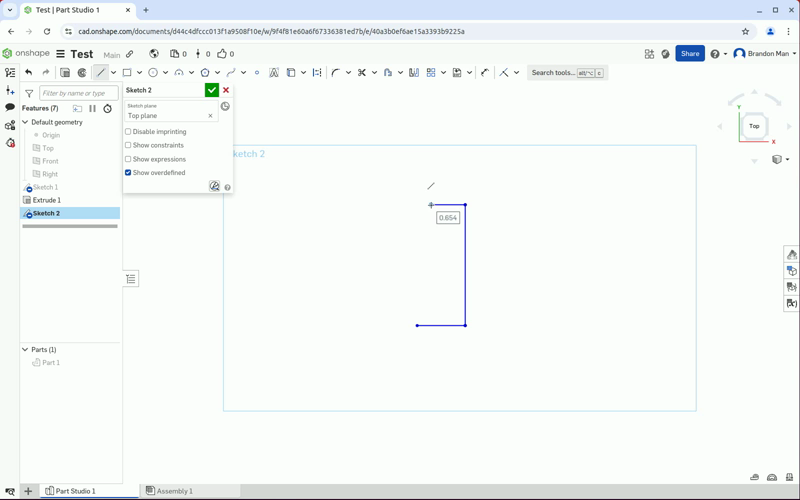
scroll(-6)
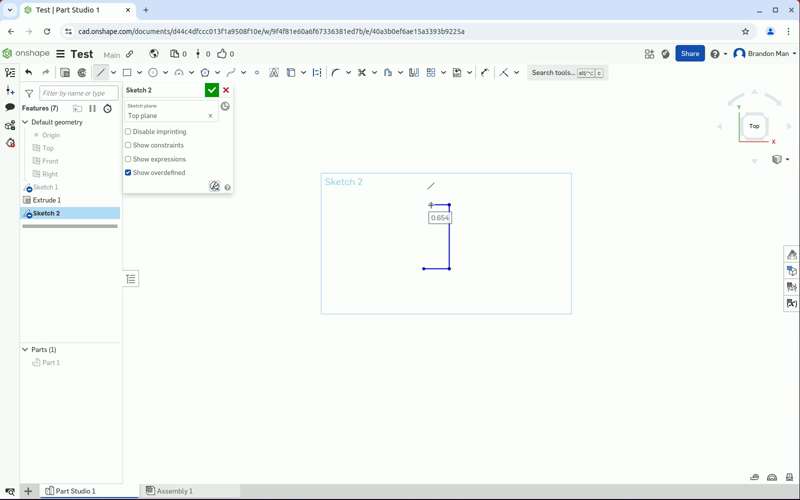
scroll(-6)
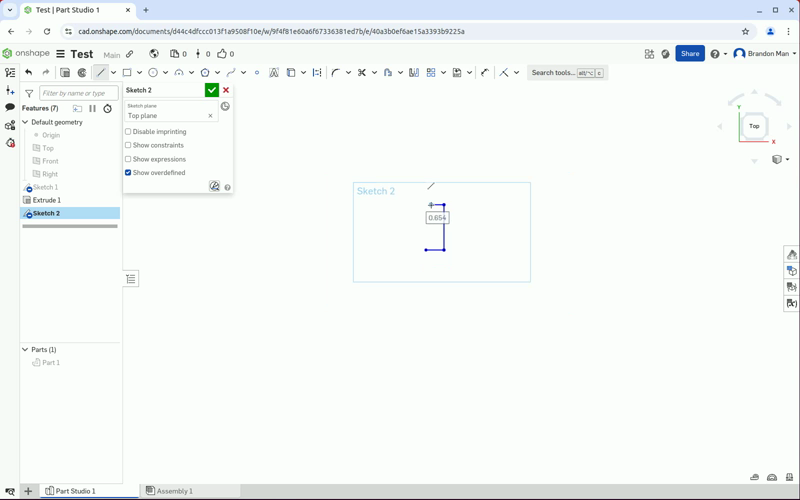
scroll(-6)
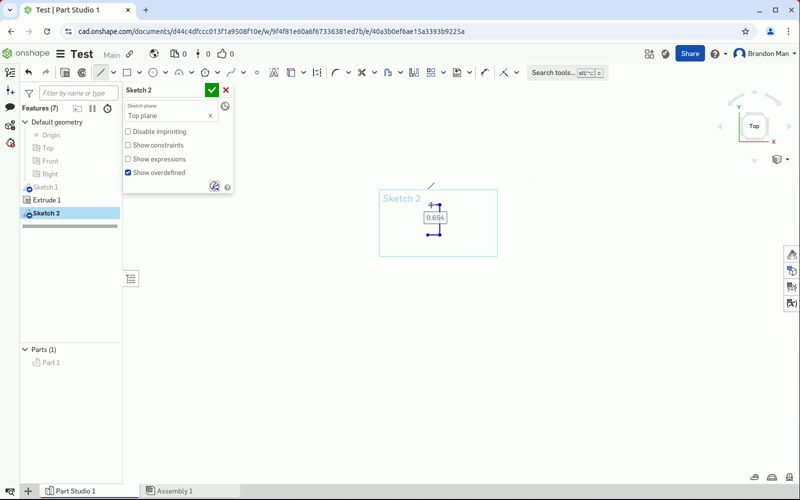
scroll(-6)
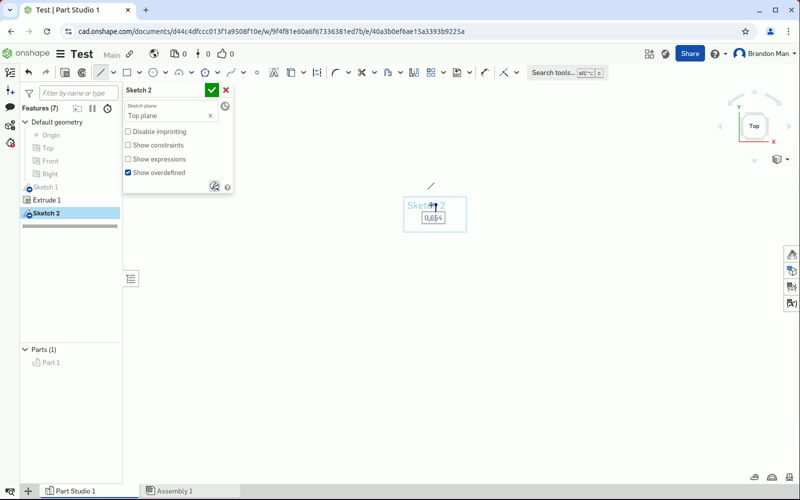
key_up(shift)
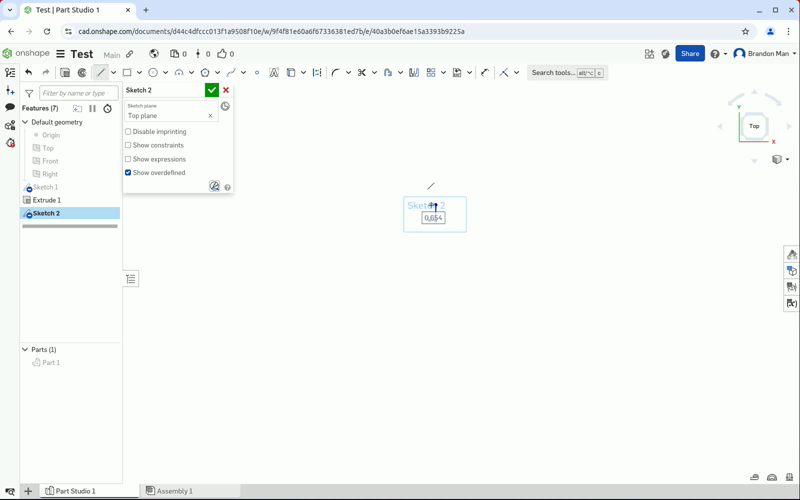
mouse_move(461, 204)
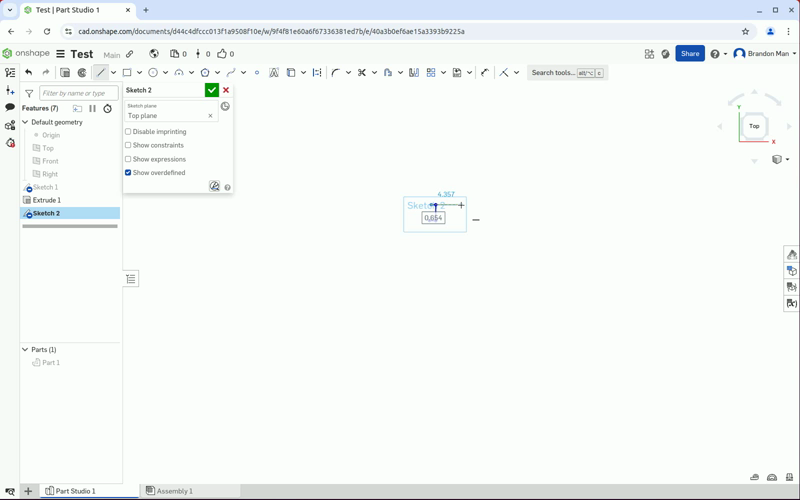
key_down(shift)
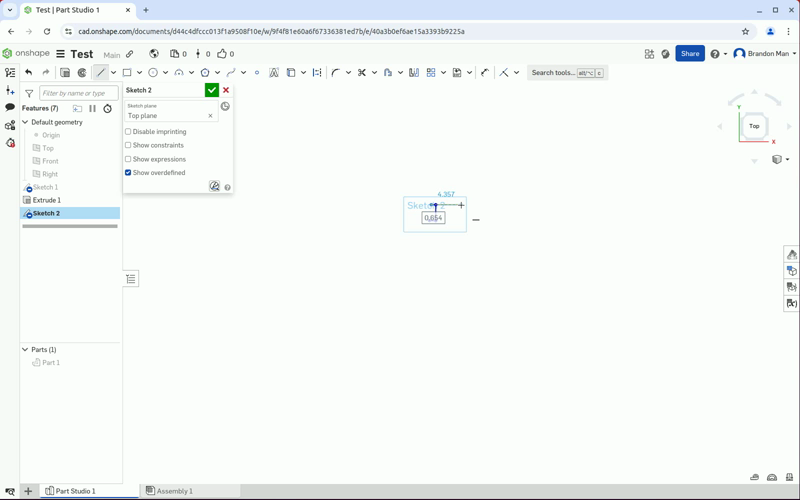
mouse_move(431, 220)
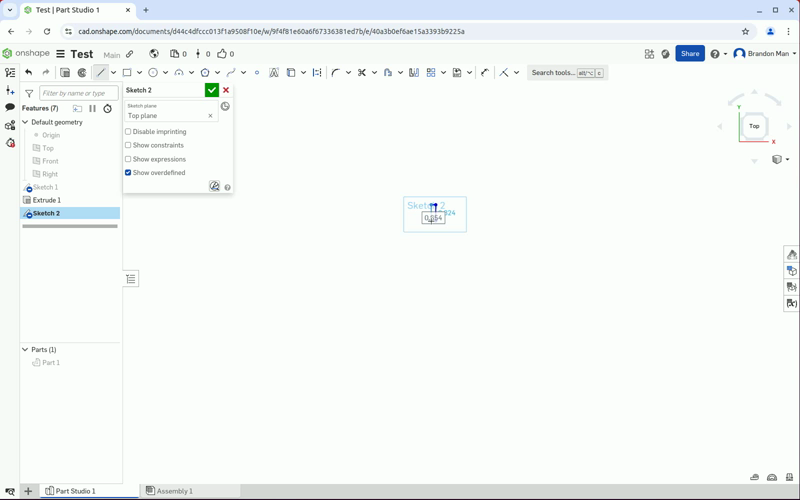
scroll(6)
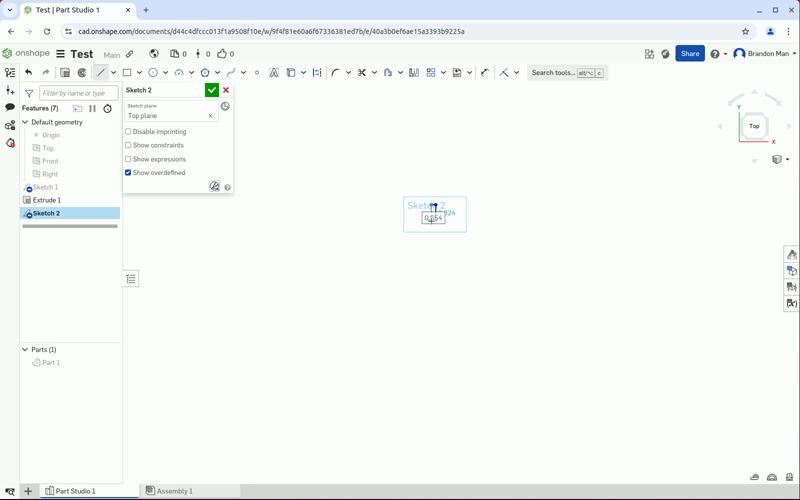
scroll(6)
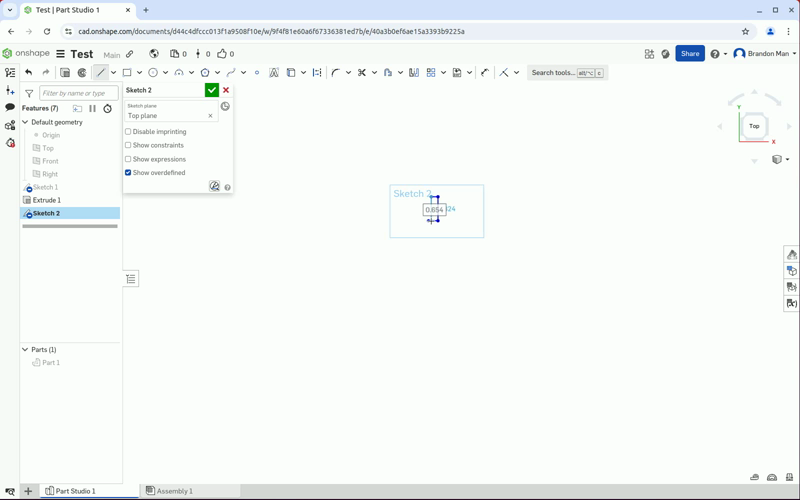
scroll(6)
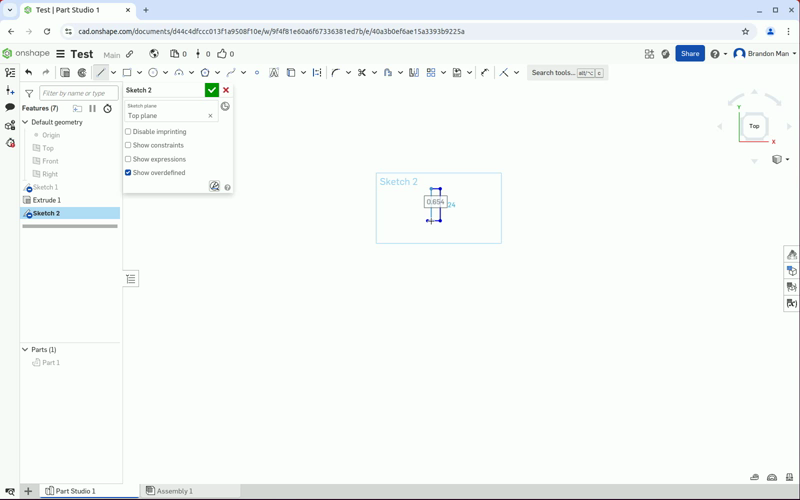
scroll(6)
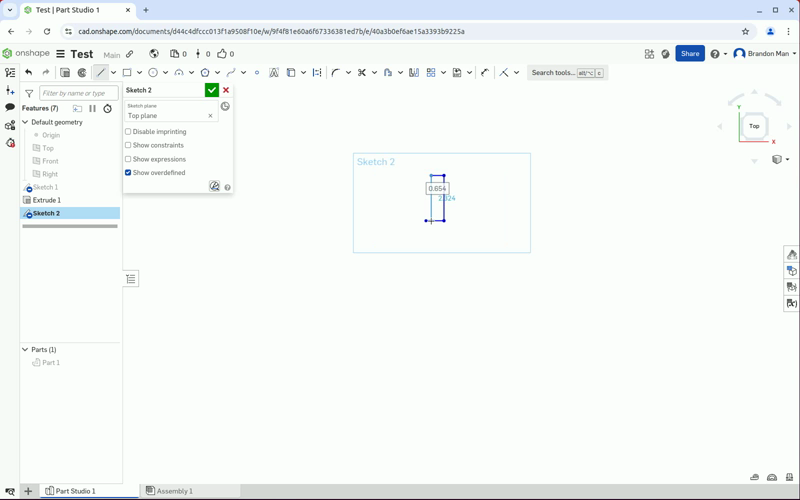
scroll(6)
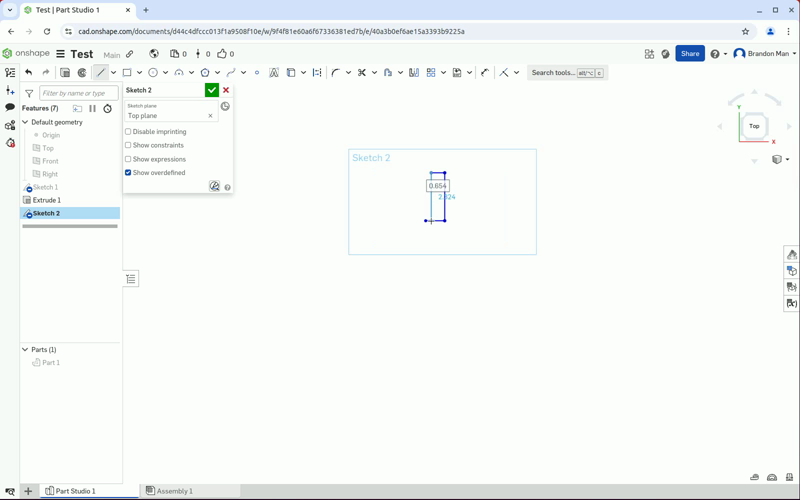
scroll(6)
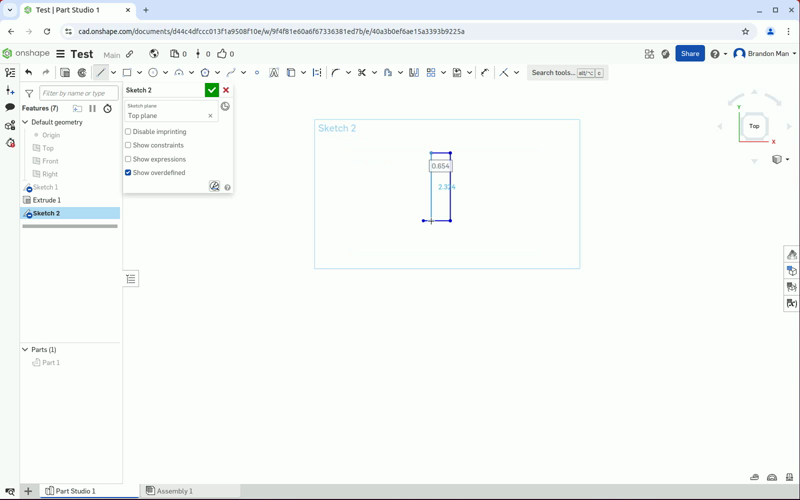
scroll(6)
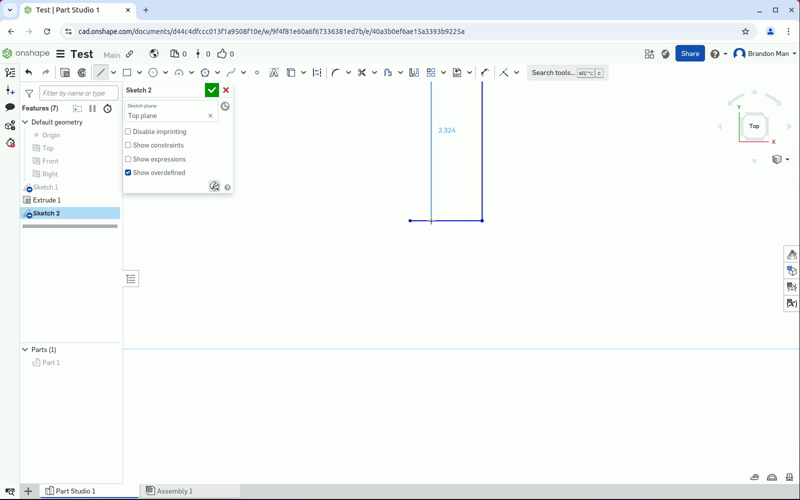
key_up(shift)
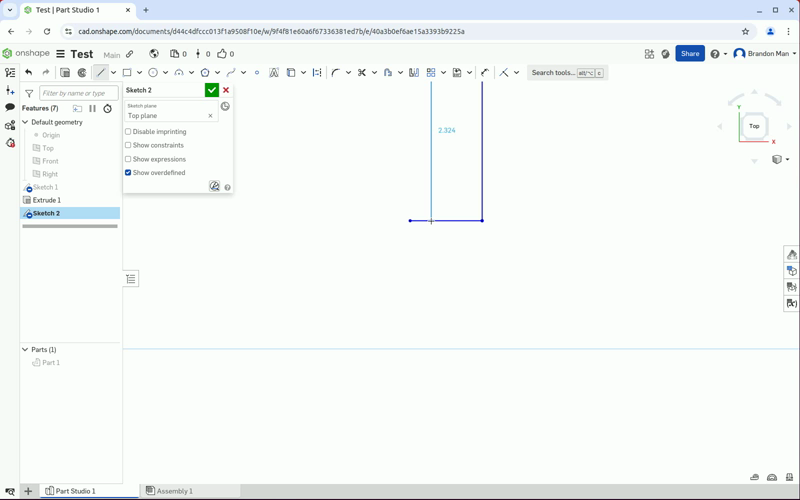
click(431, 220)
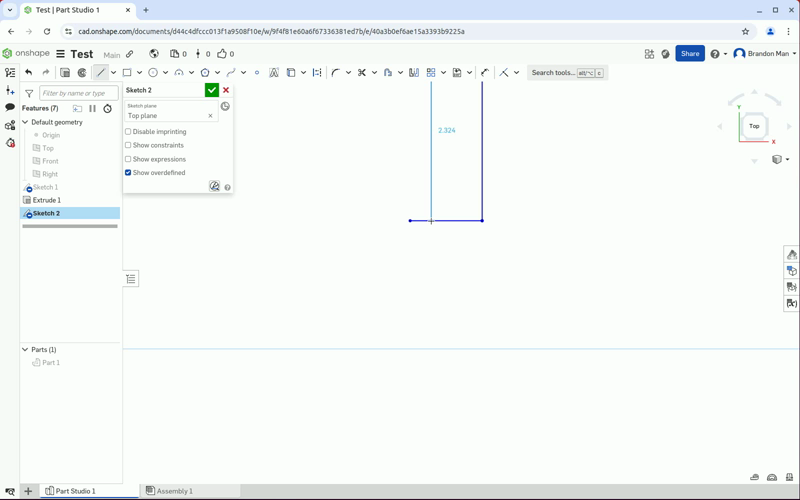
scroll(-6)
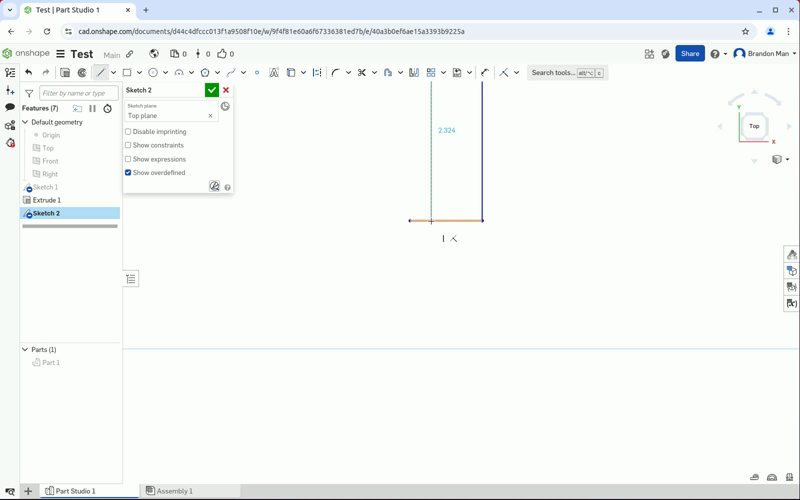
scroll(-6)
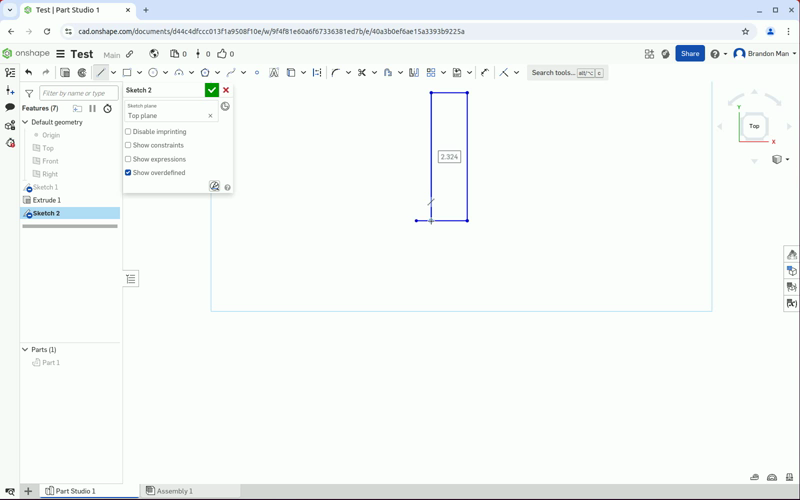
scroll(-6)
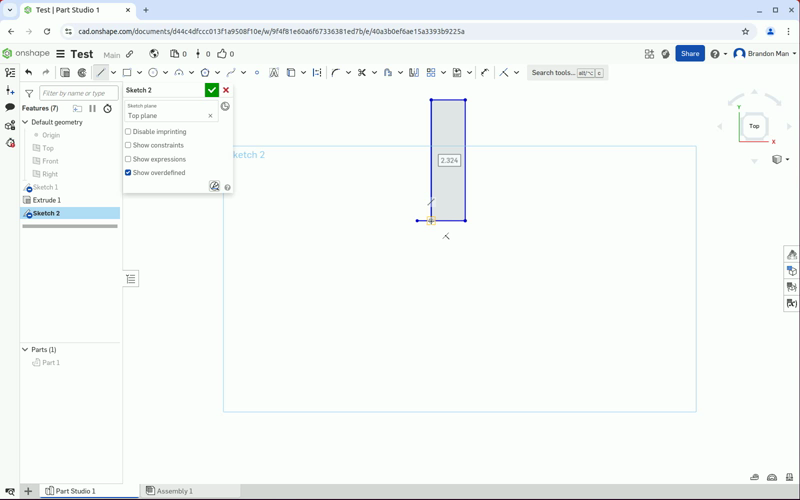
scroll(-6)
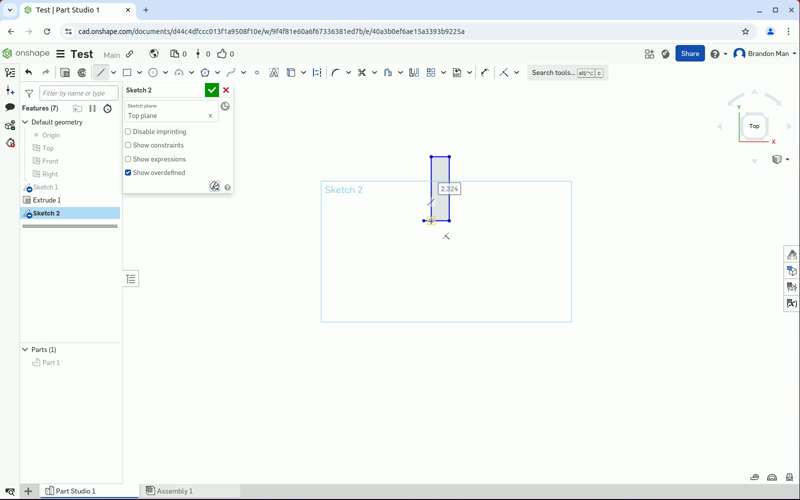
scroll(-6)
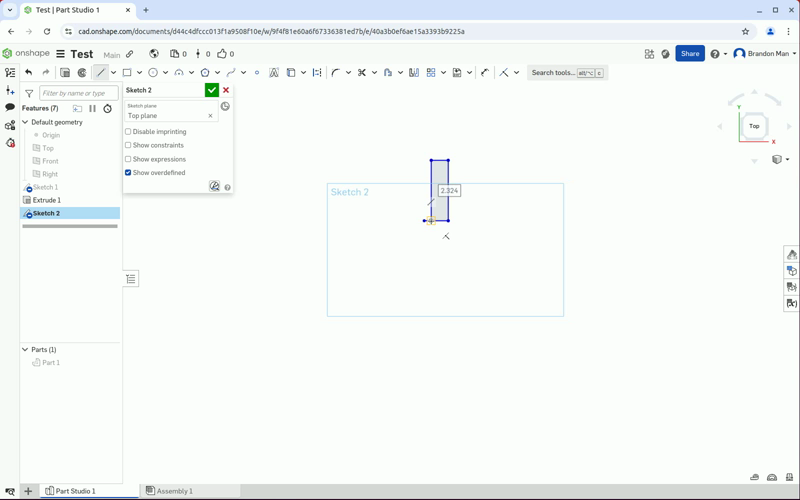
scroll(-6)
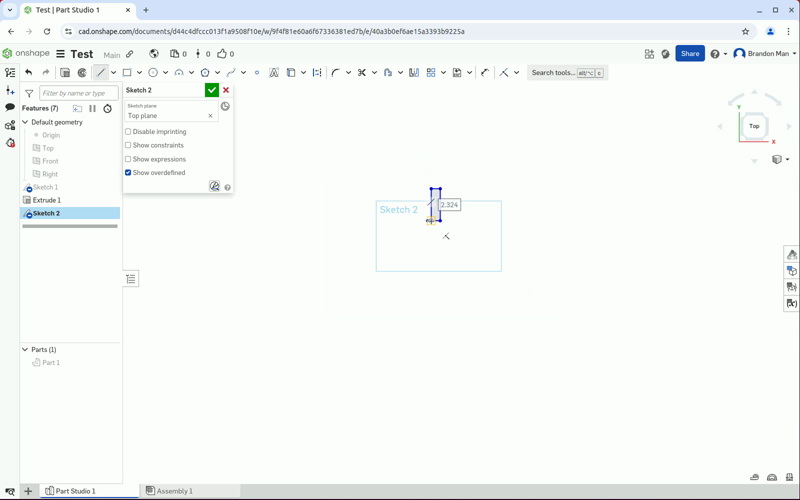
scroll(-6)
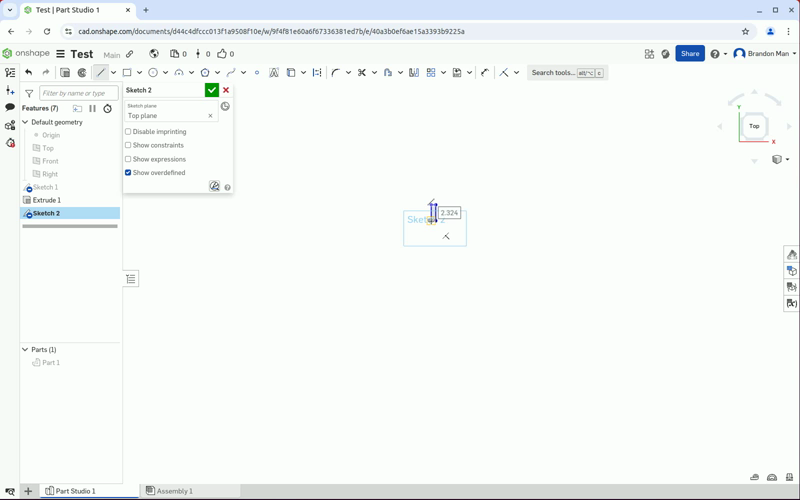
key(esc)
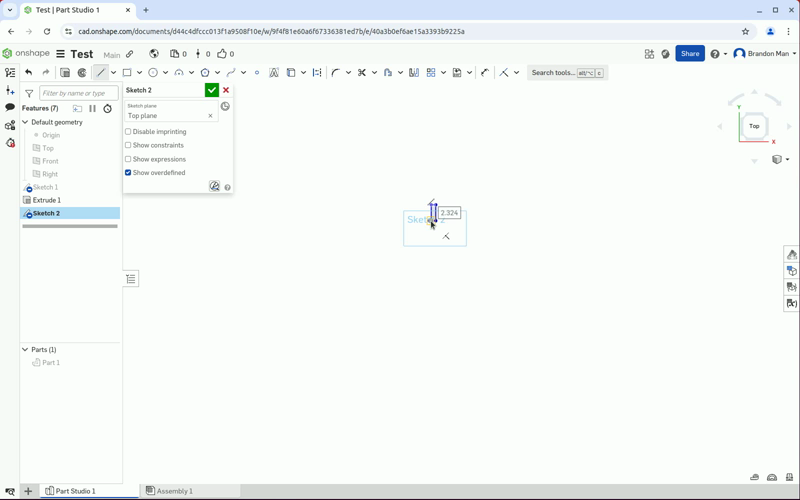
mouse_move(433, 205)
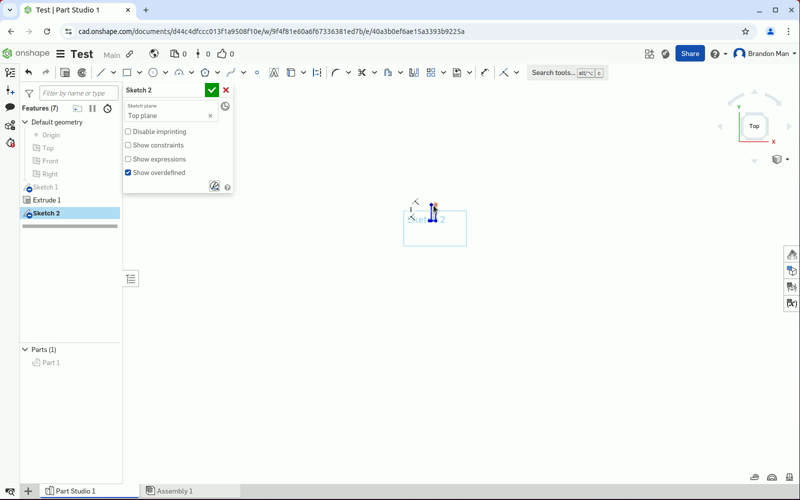
scroll(6)
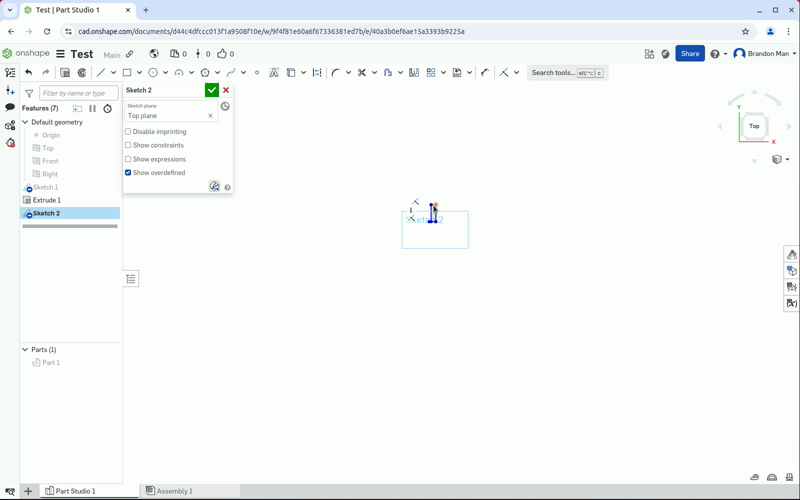
scroll(6)
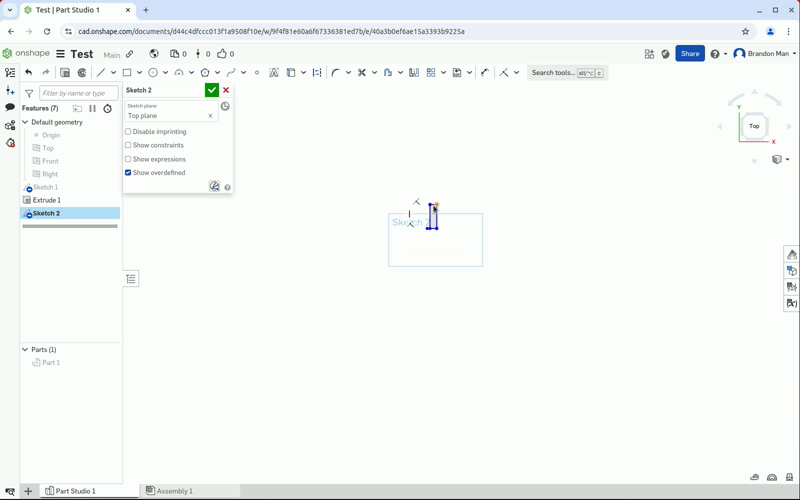
scroll(6)
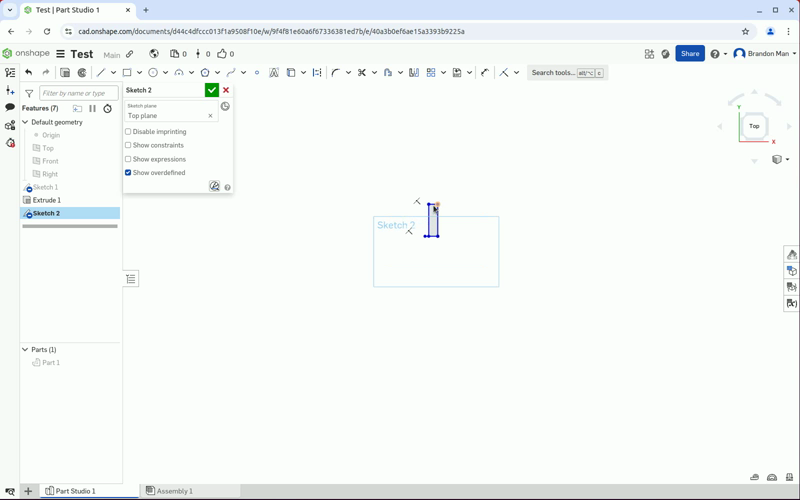
scroll(6)
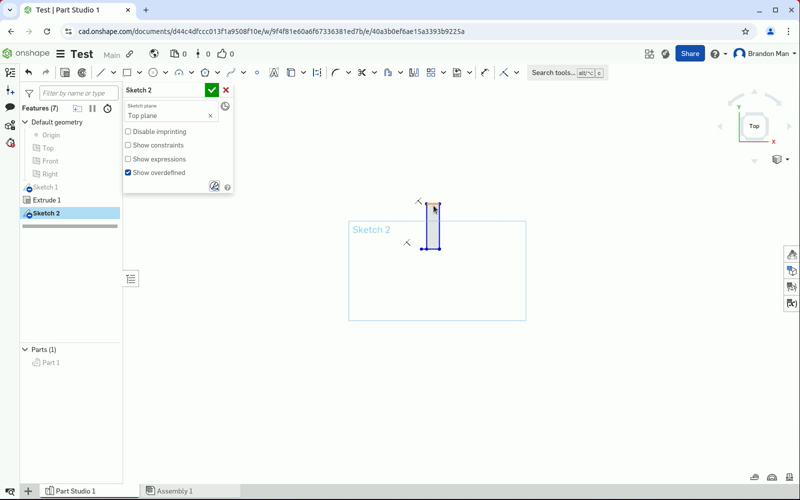
scroll(6)
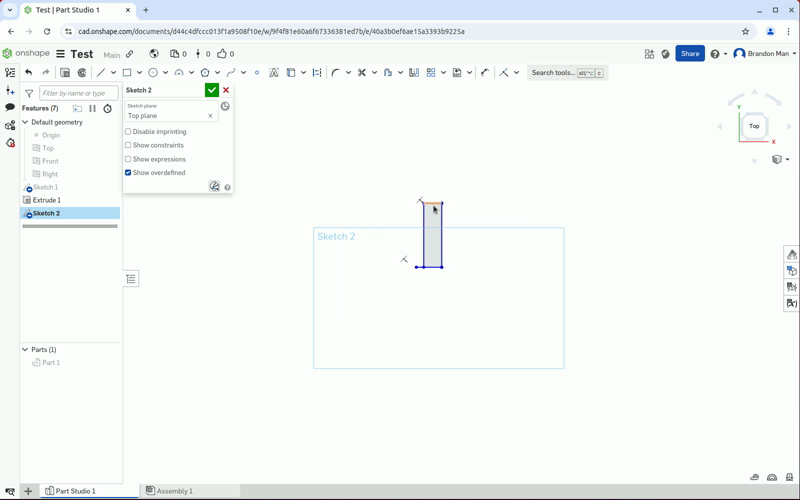
scroll(6)
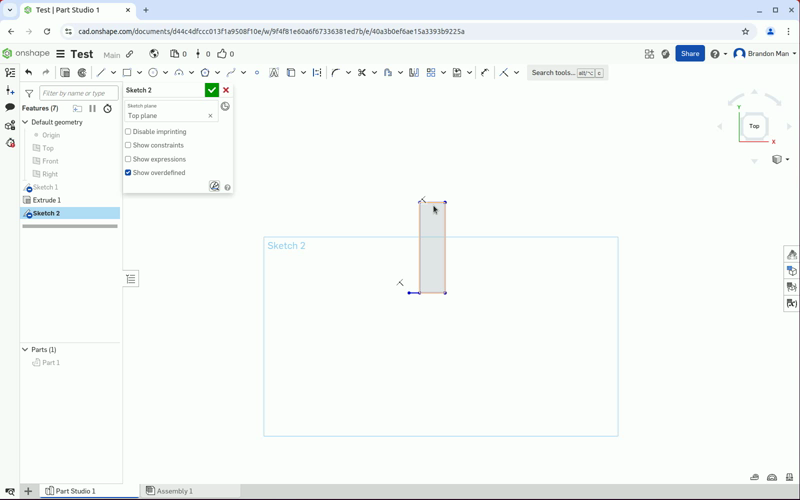
scroll(6)
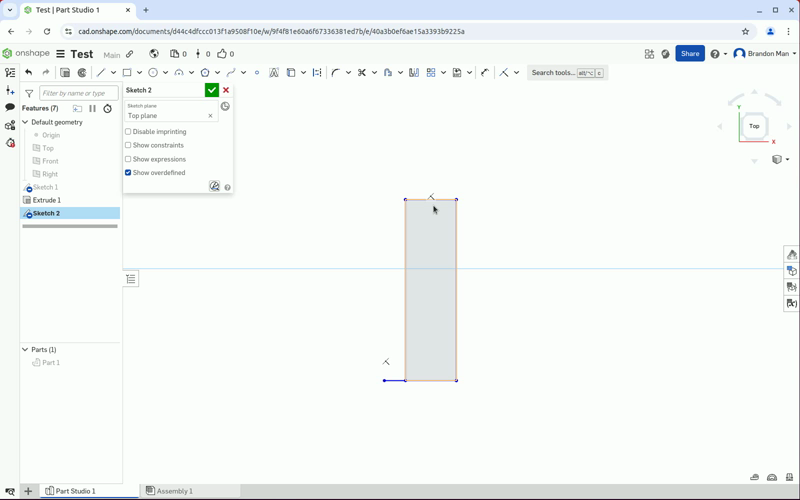
click(433, 205)
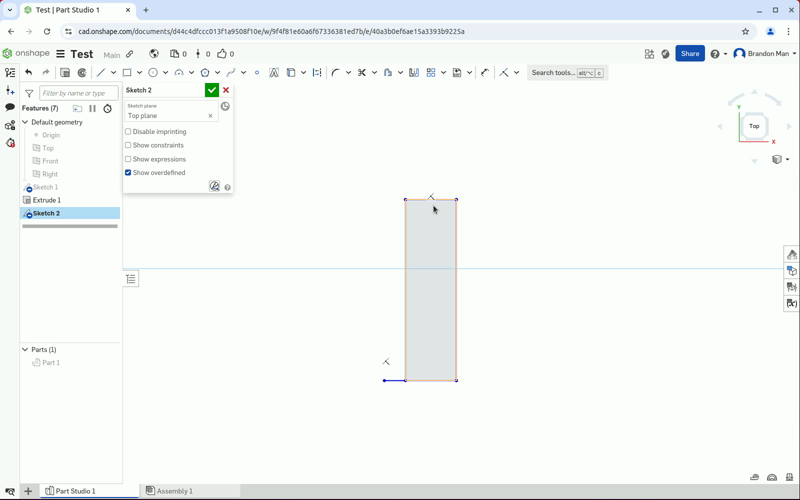
scroll(-6)
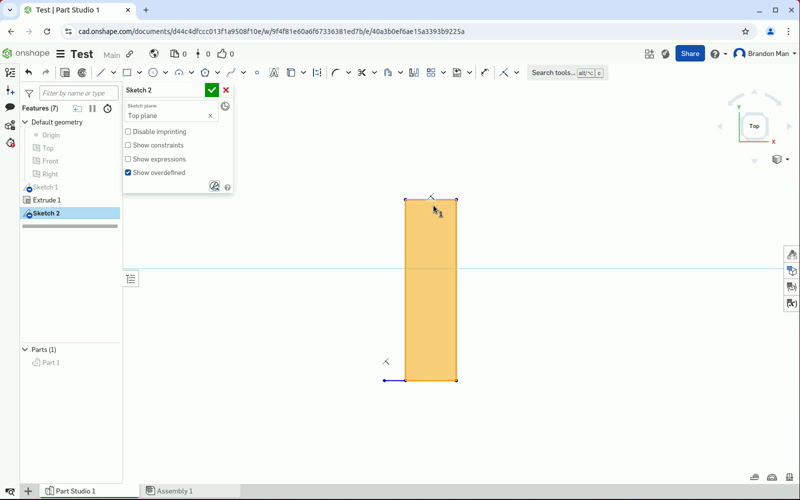
scroll(-6)
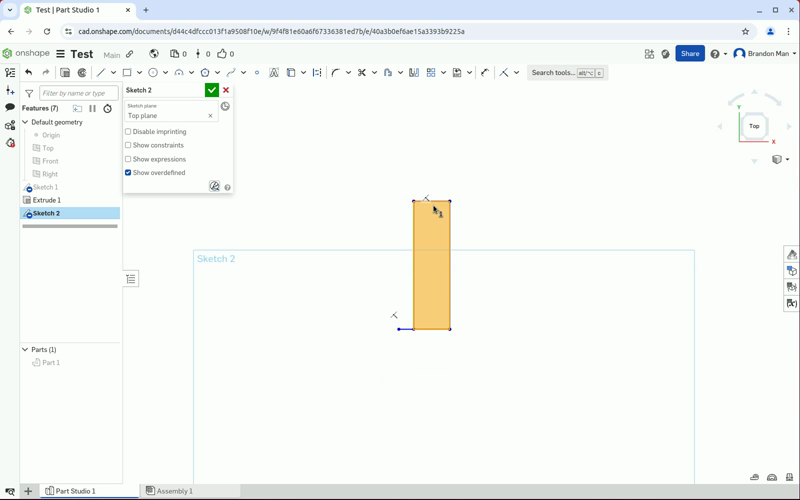
scroll(-6)
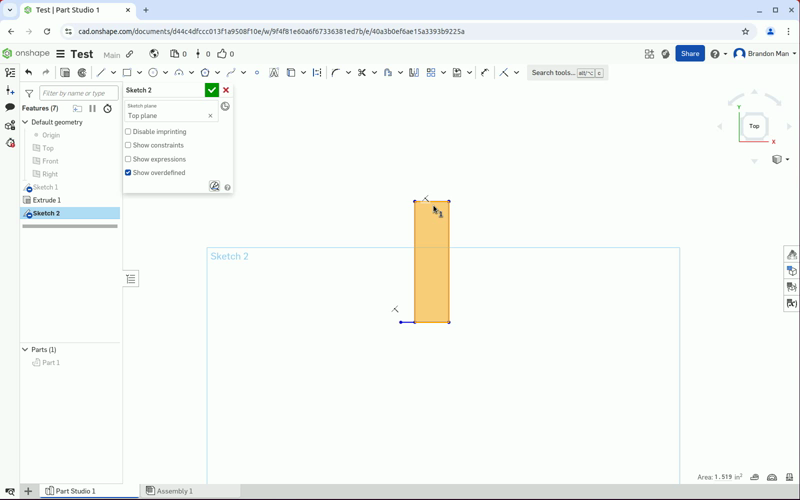
scroll(-6)
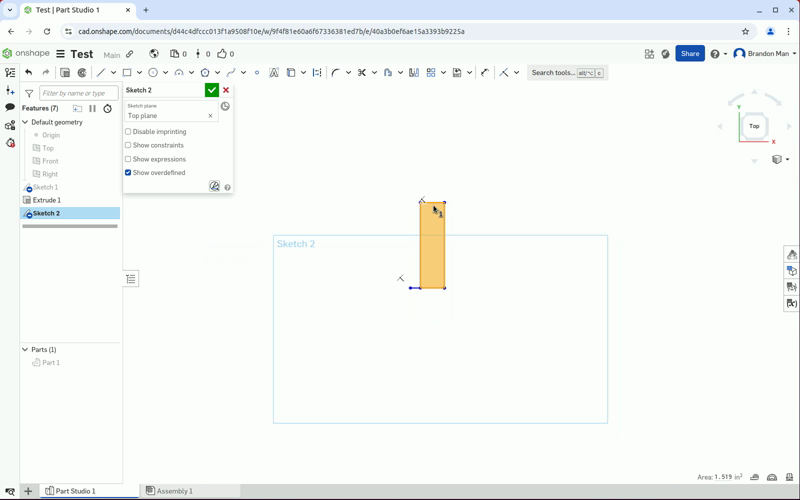
scroll(-6)
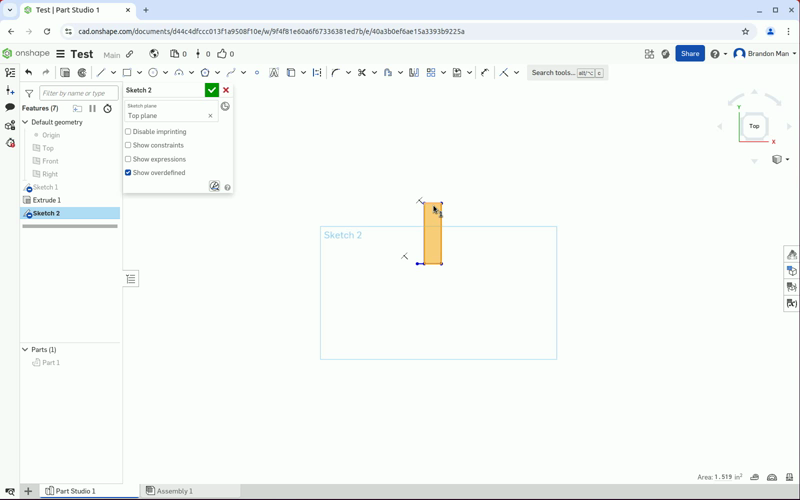
scroll(-6)
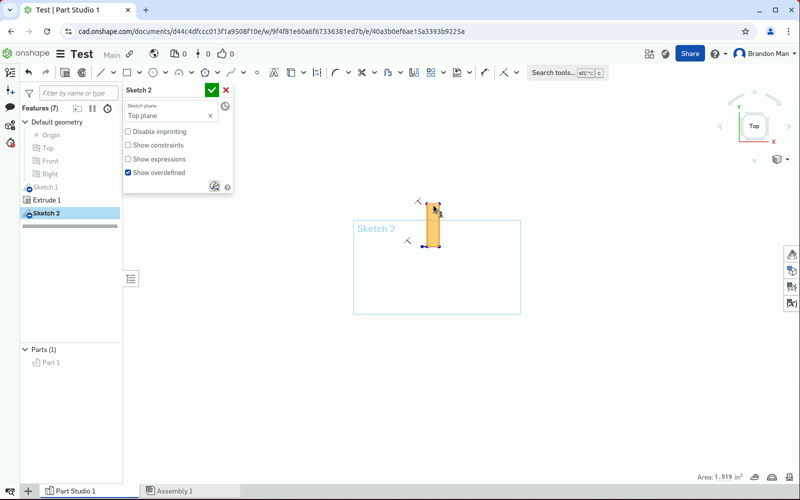
scroll(-6)
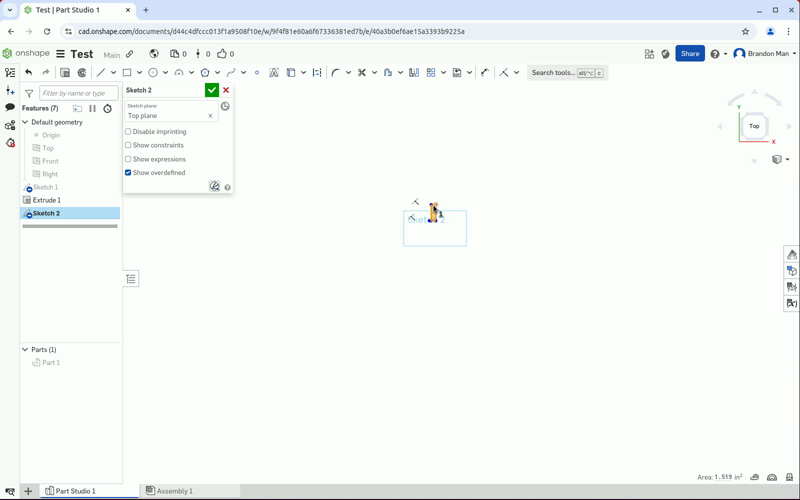
mouse_move(73, 352)
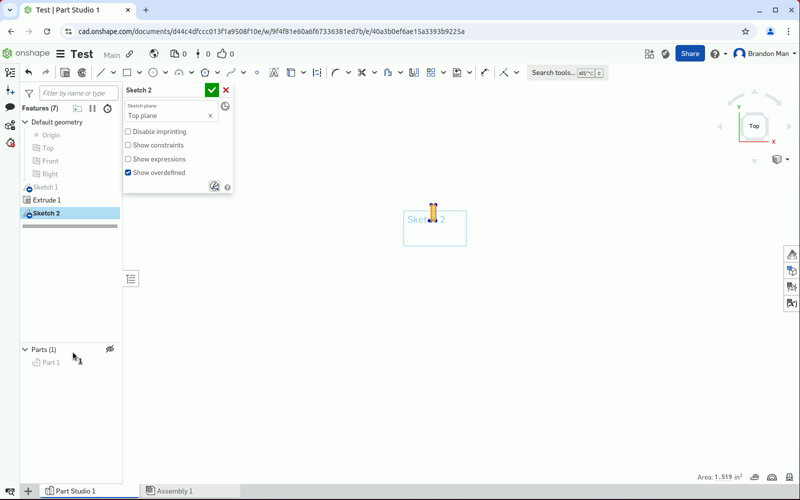
key(shift+y)
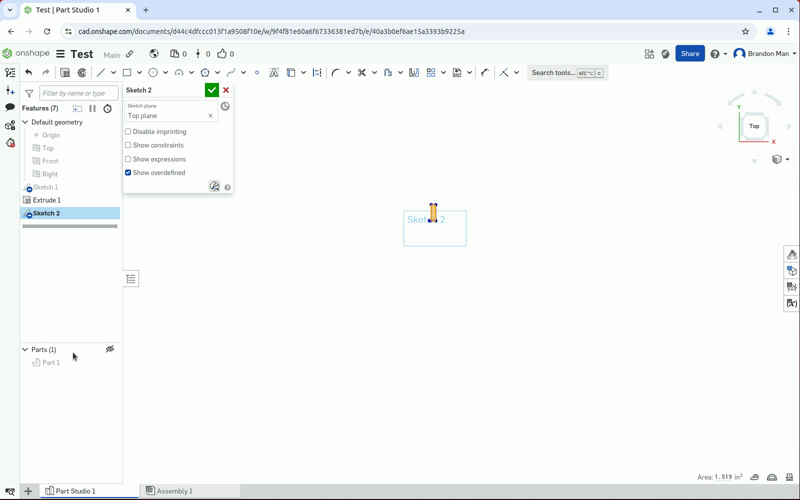
key(shift+e)
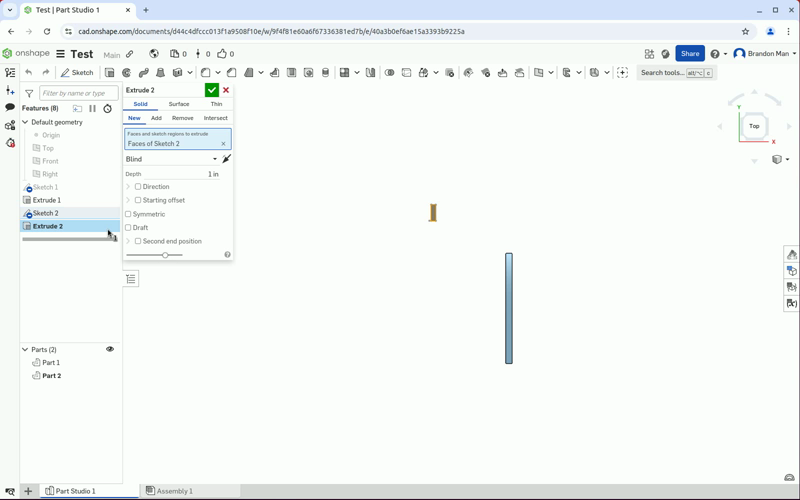
mouse_move(143, 106)
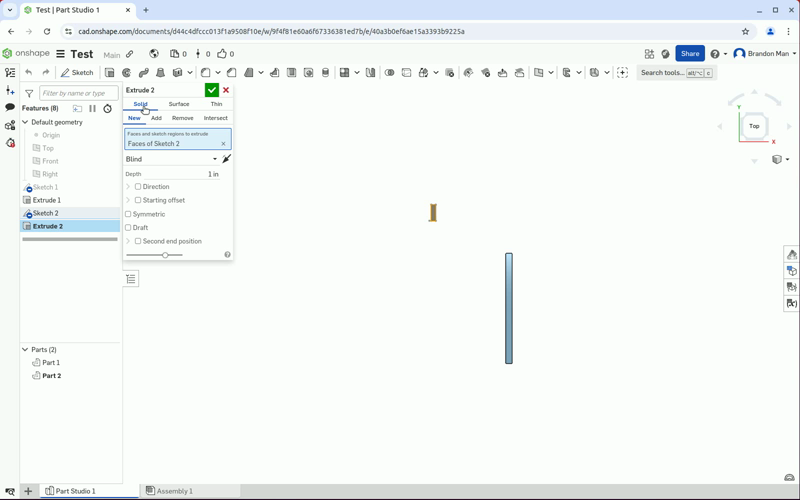
click(143, 106)
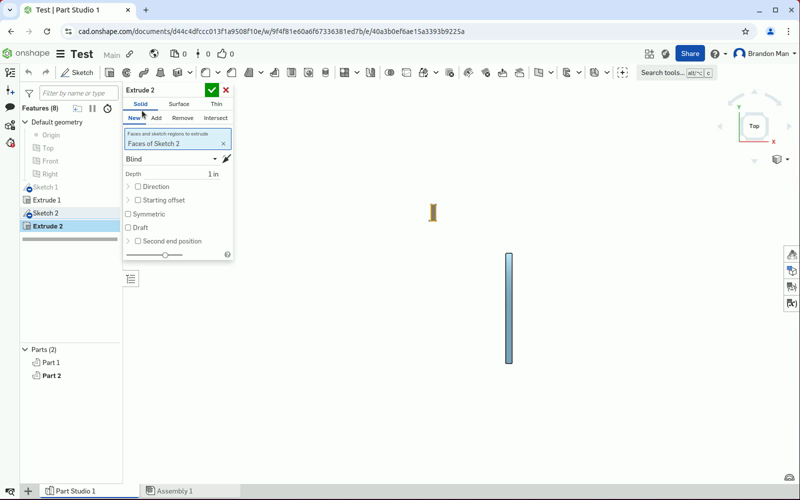
mouse_move(137, 120)
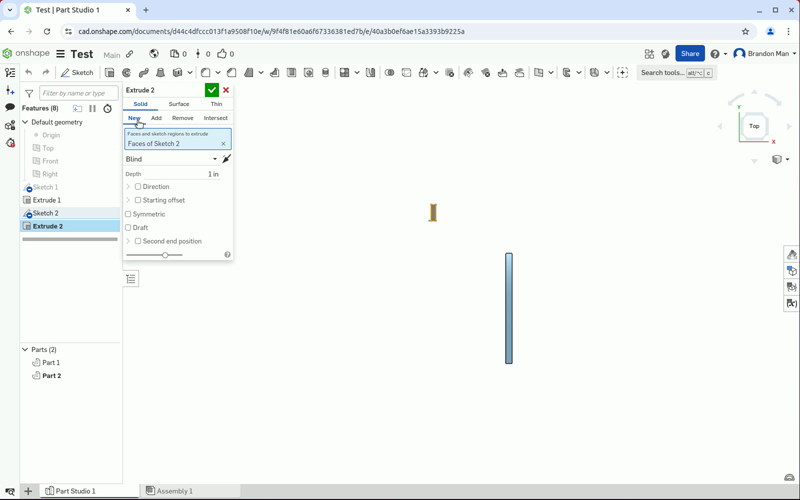
click(137, 120)
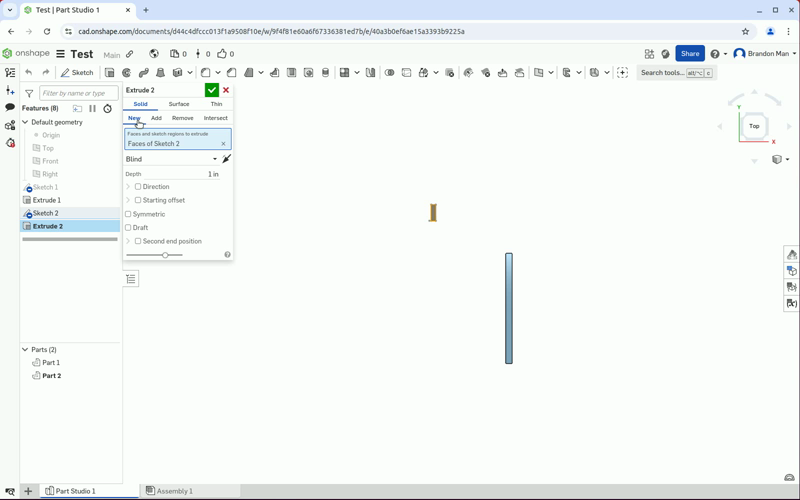
key(tab, 4)
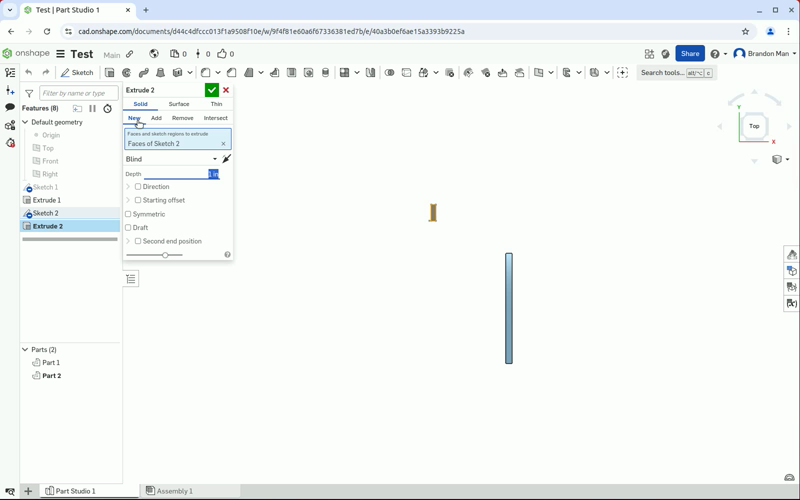
text(12.276)
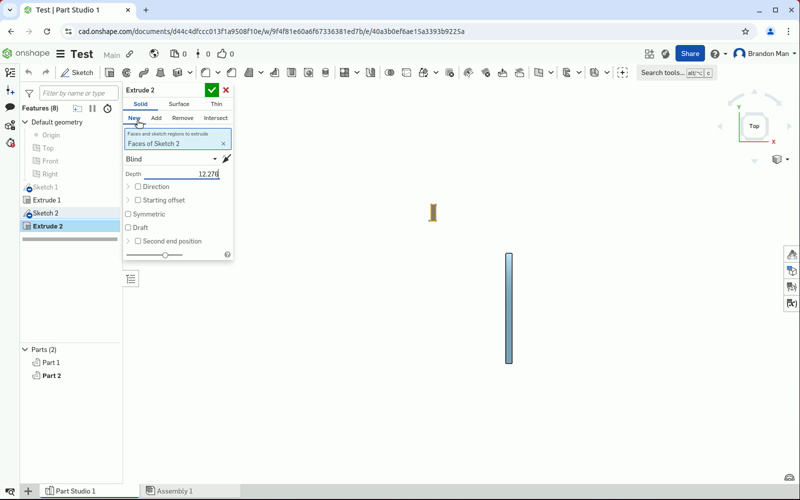
key(enter)
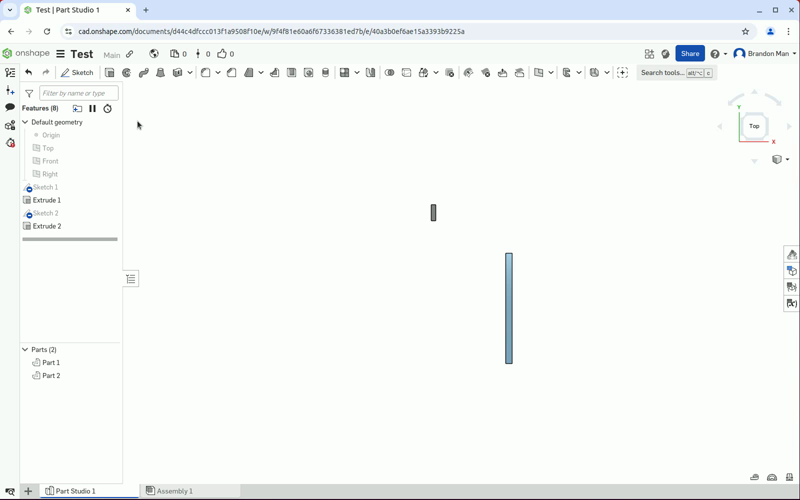
key(shift+h)
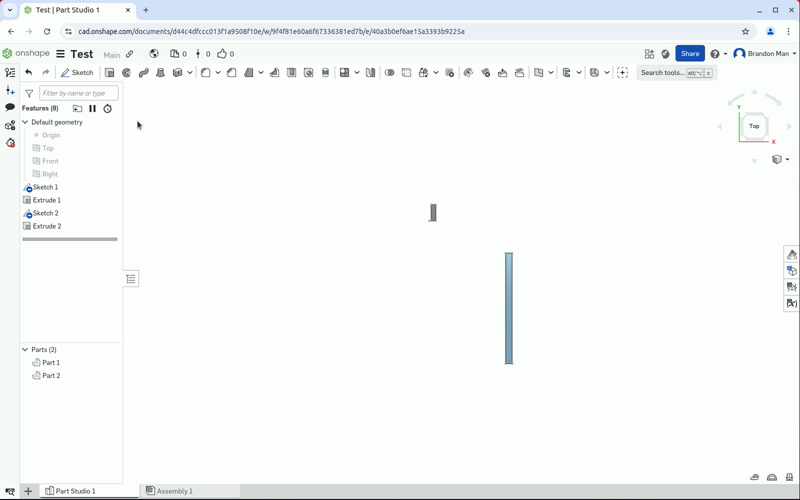
key(shift+h)
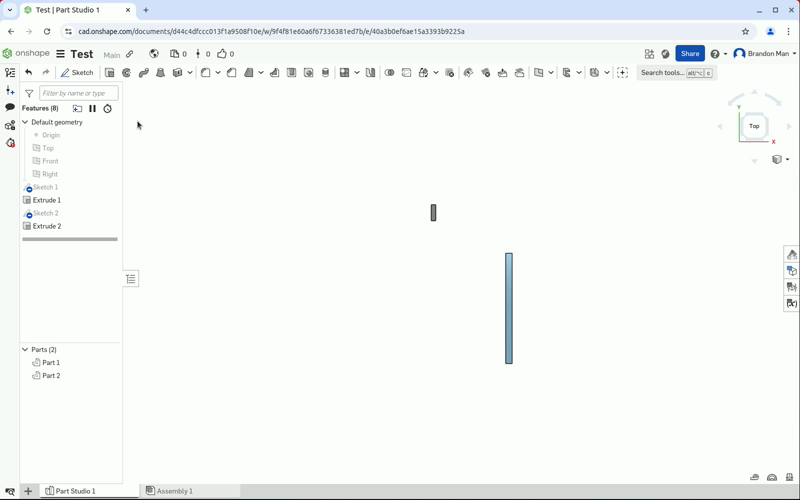
mouse_move(73, 189)
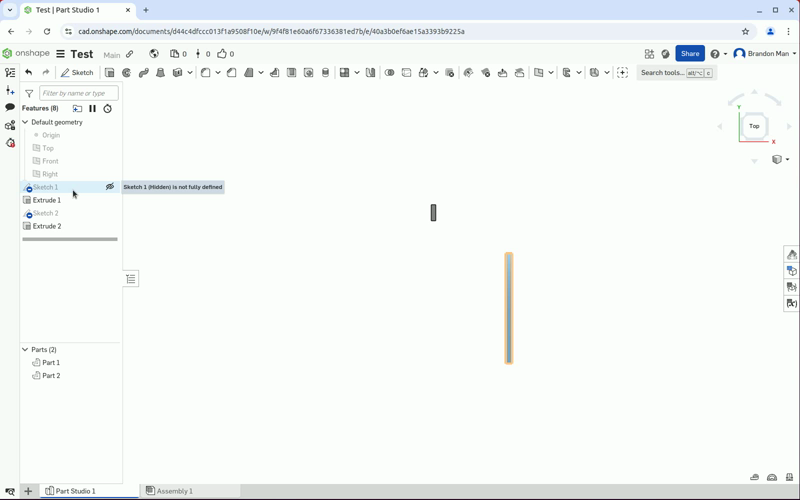
click(73, 189)
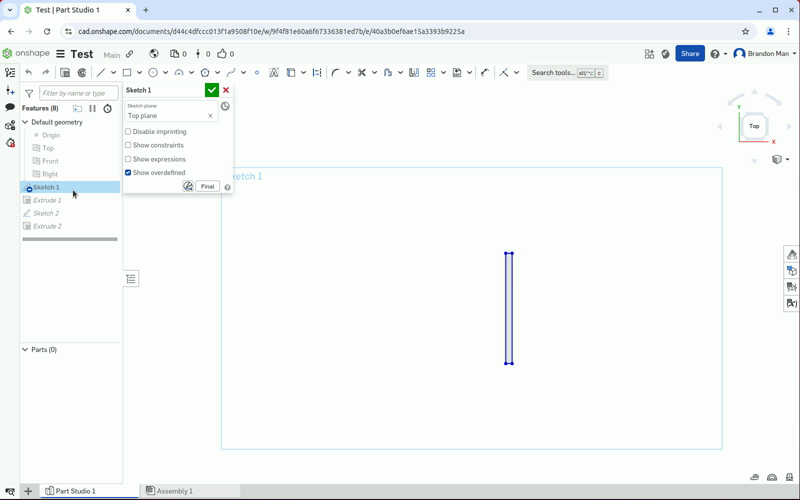
mouse_move(229, 92)
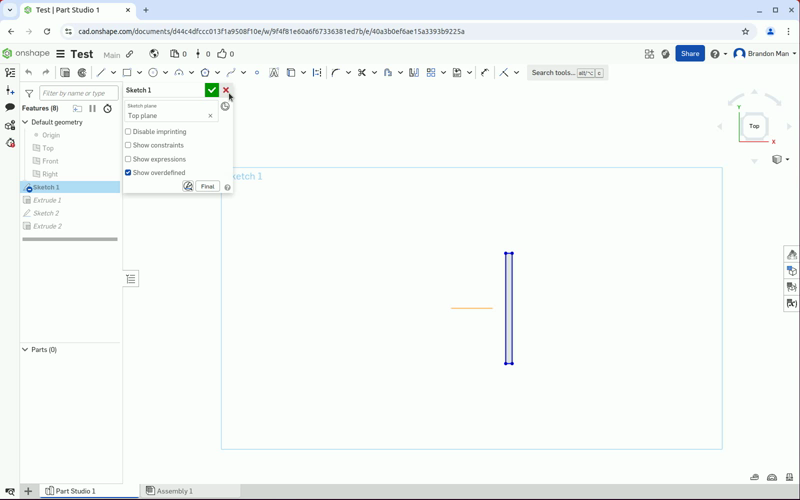
click(229, 92)
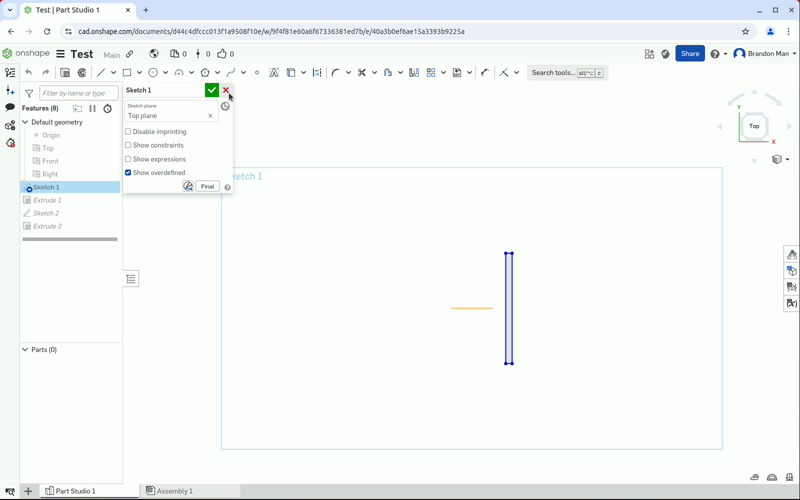
key(shift+s)
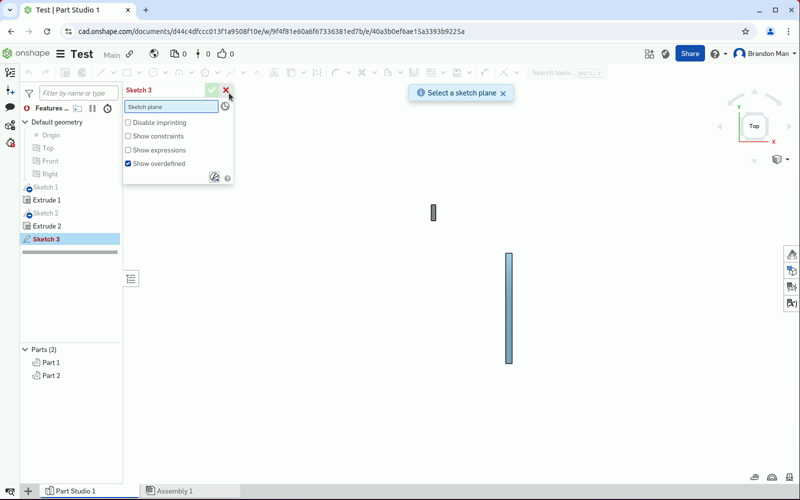
mouse_move(73, 150)
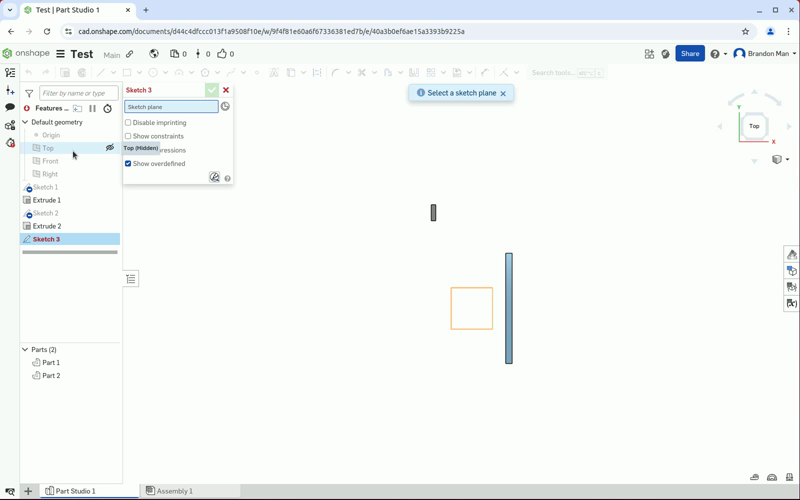
click(73, 150)
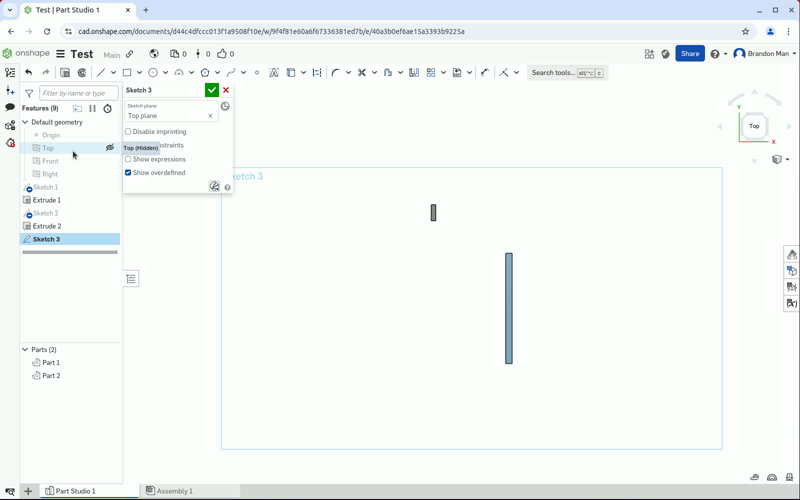
mouse_move(73, 352)
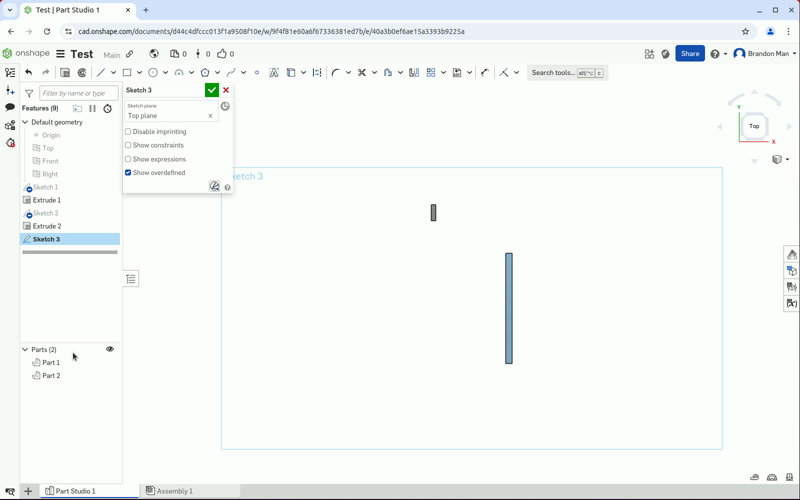
key(y)
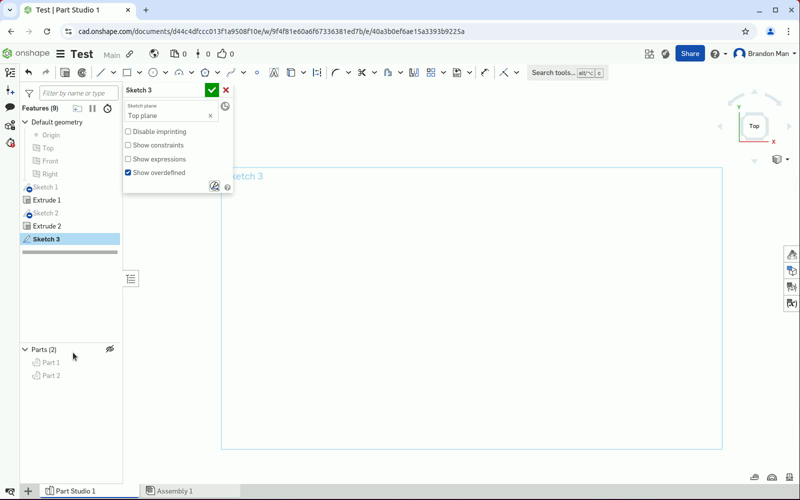
key(l)
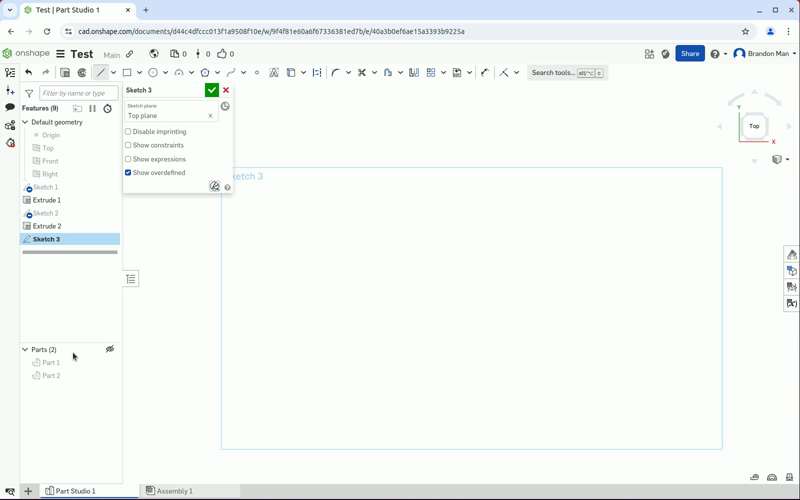
key_down(shift)
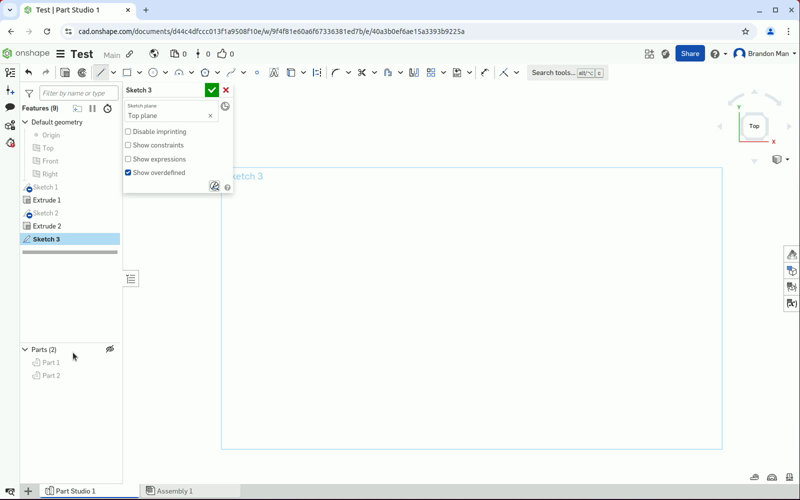
mouse_move(431, 224)
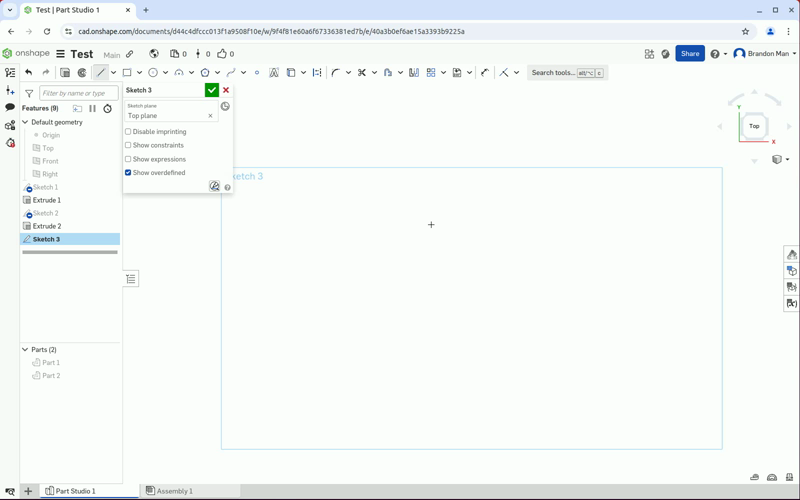
click(431, 224)
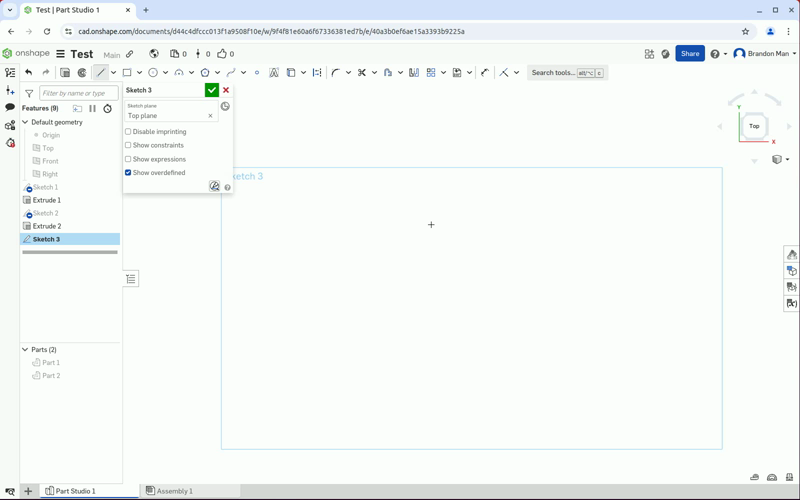
key_up(shift)
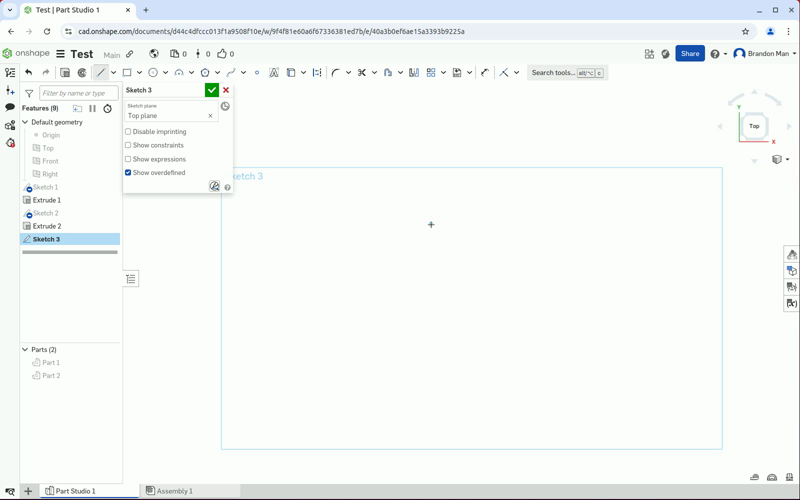
key_down(shift)
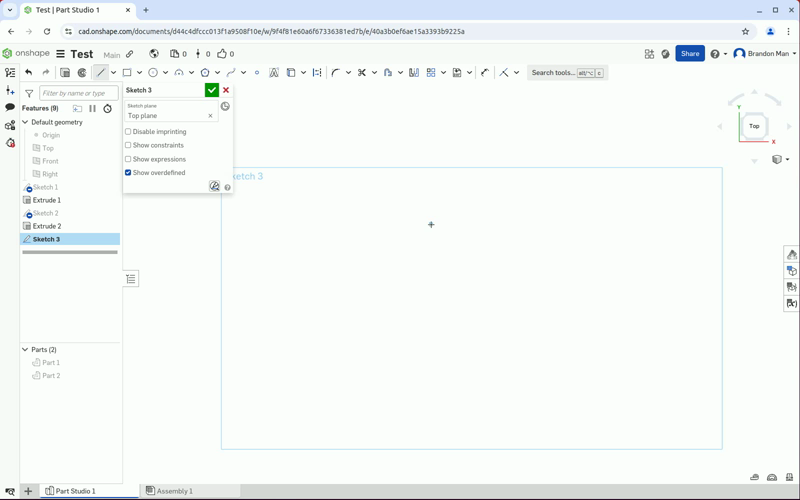
mouse_move(461, 224)
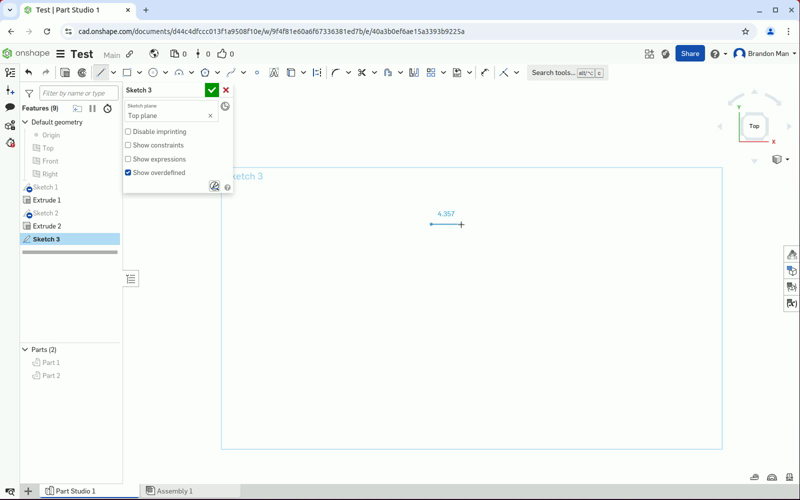
mouse_move(486, 224)
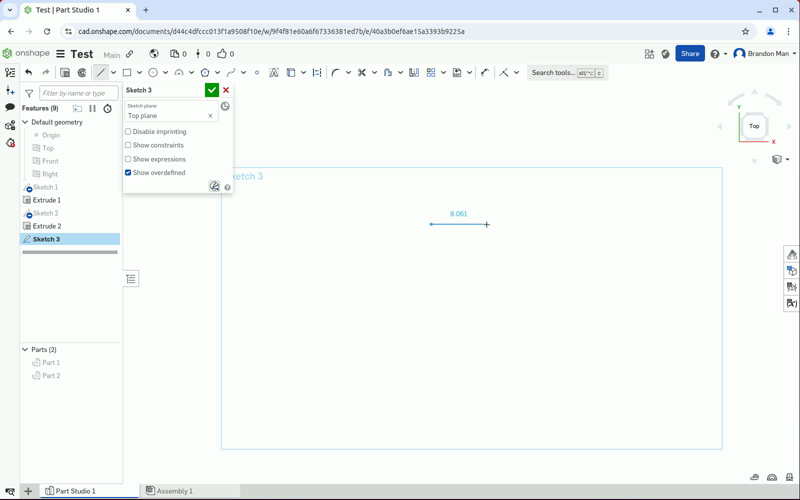
click(486, 224)
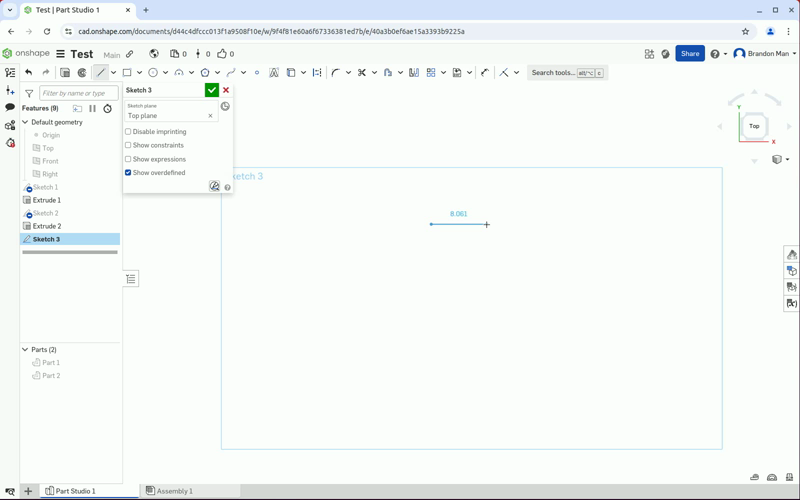
key_up(shift)
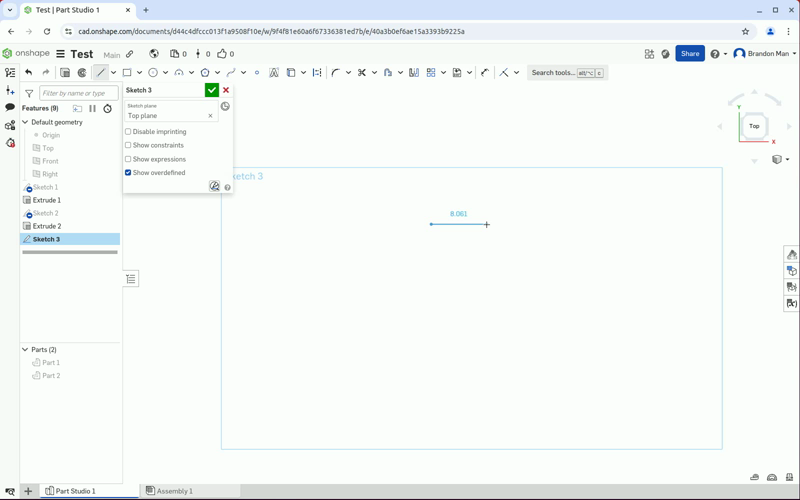
key_down(shift)
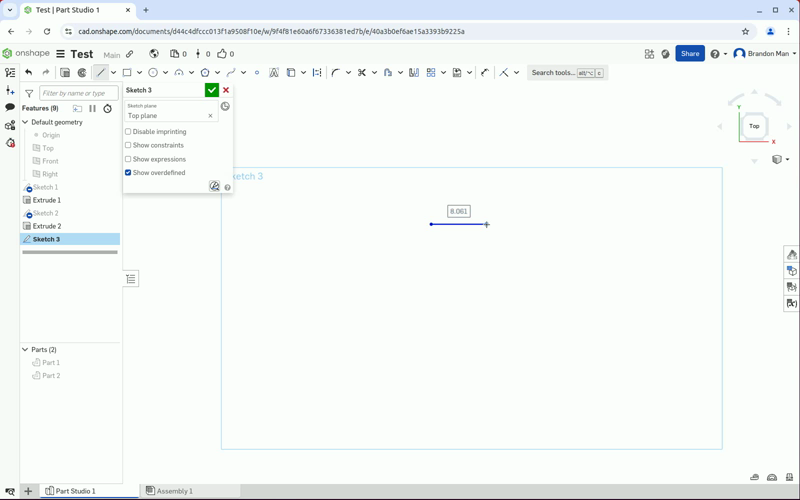
mouse_move(516, 224)
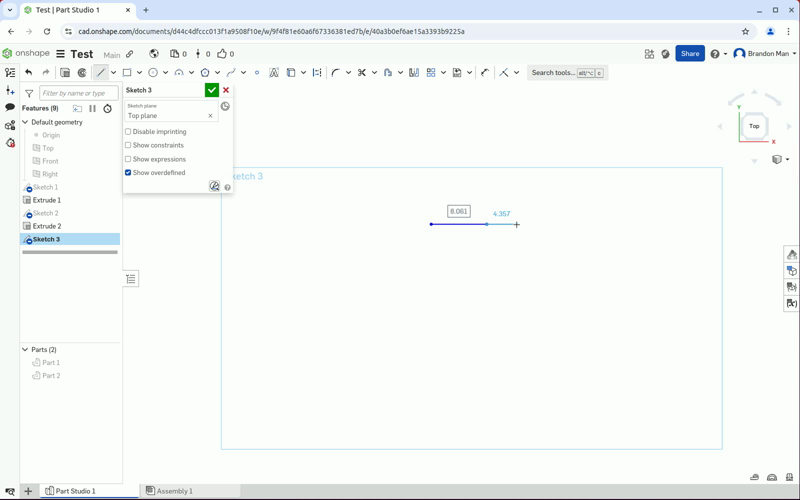
mouse_move(486, 244)
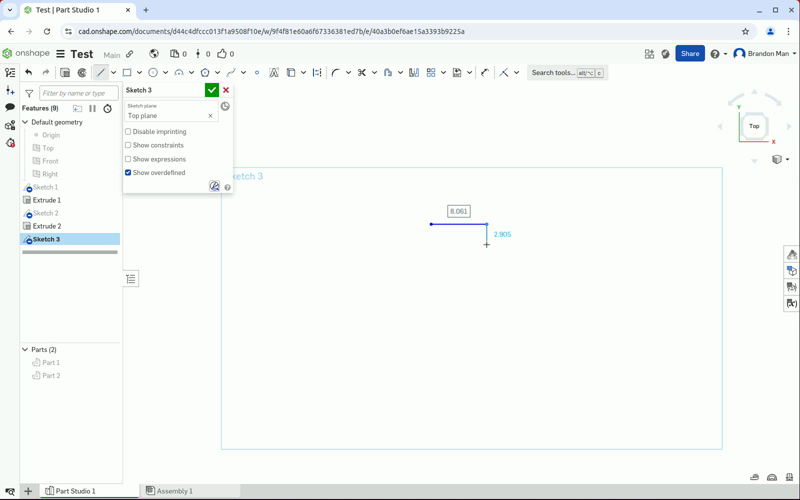
click(486, 244)
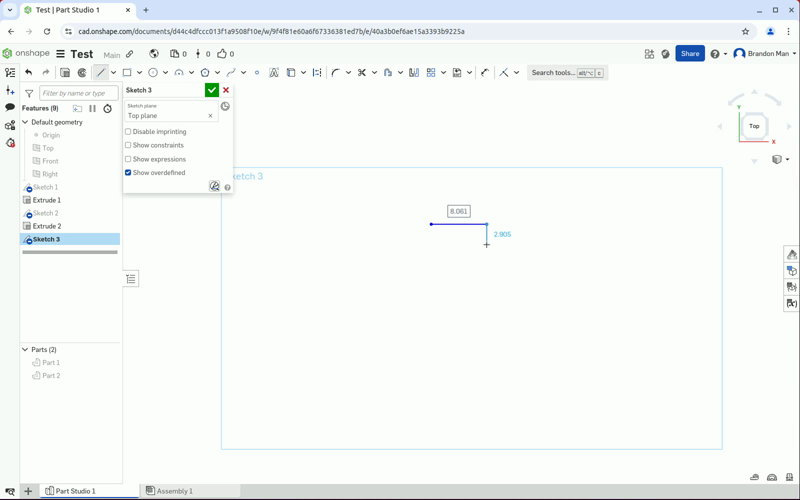
key_up(shift)
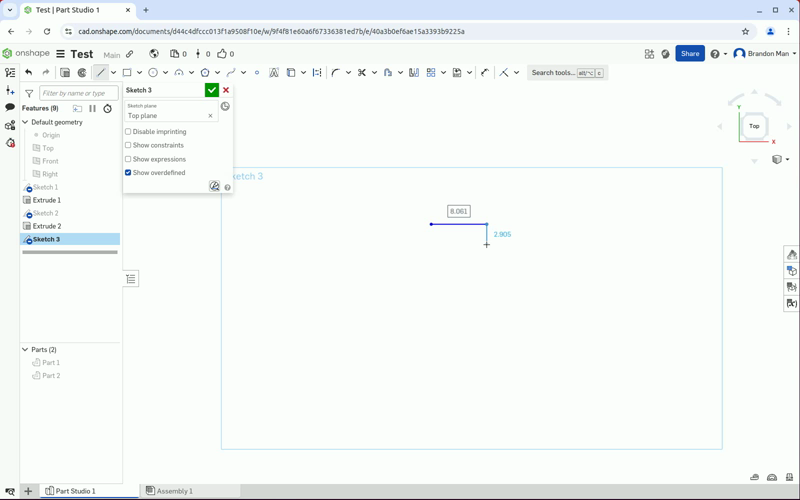
key_down(shift)
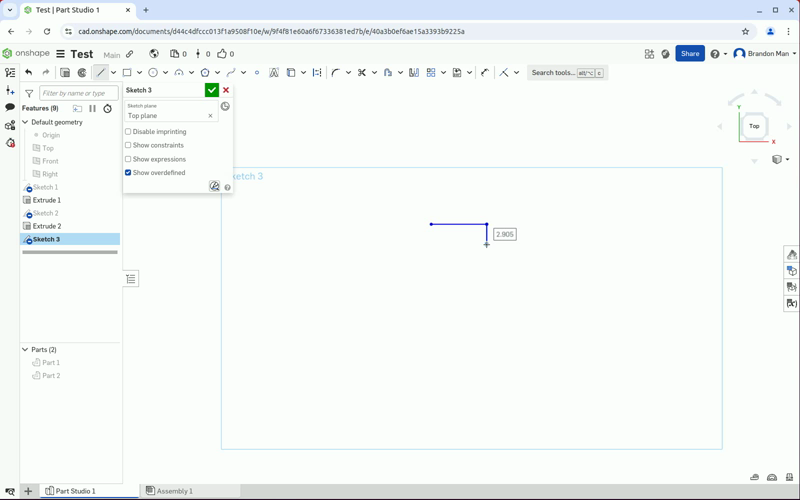
mouse_move(516, 244)
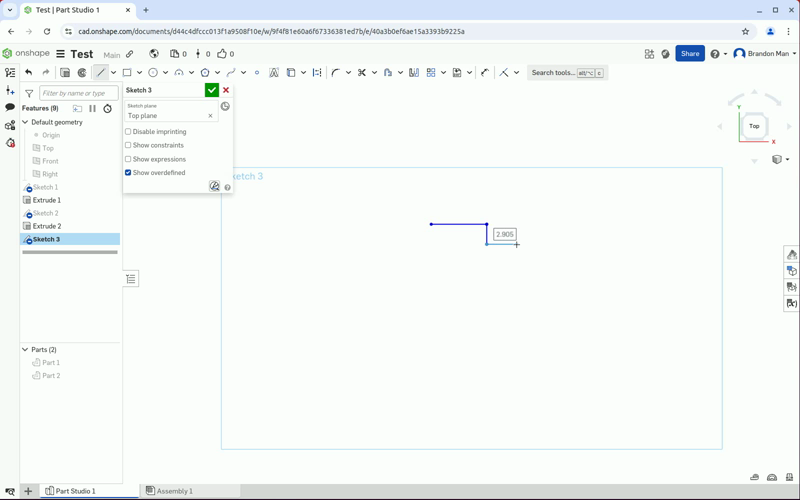
mouse_move(490, 244)
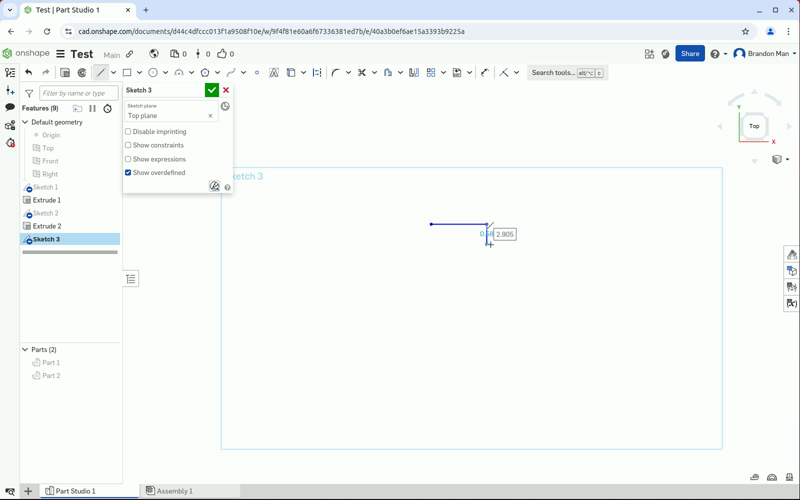
scroll(6)
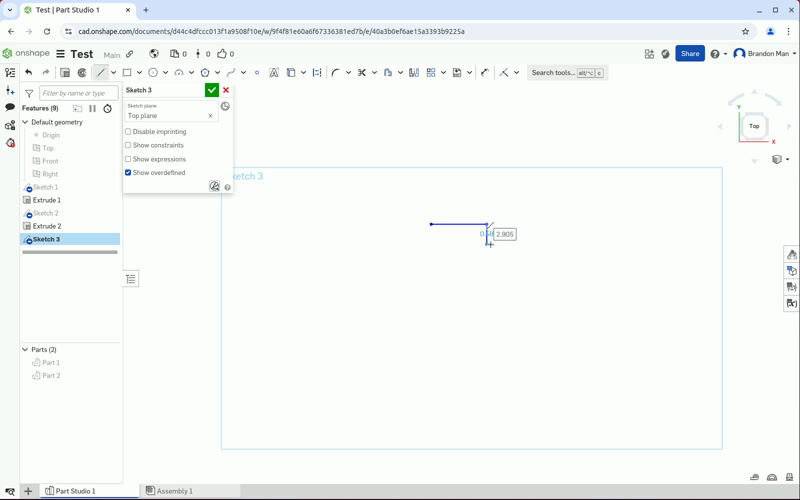
scroll(6)
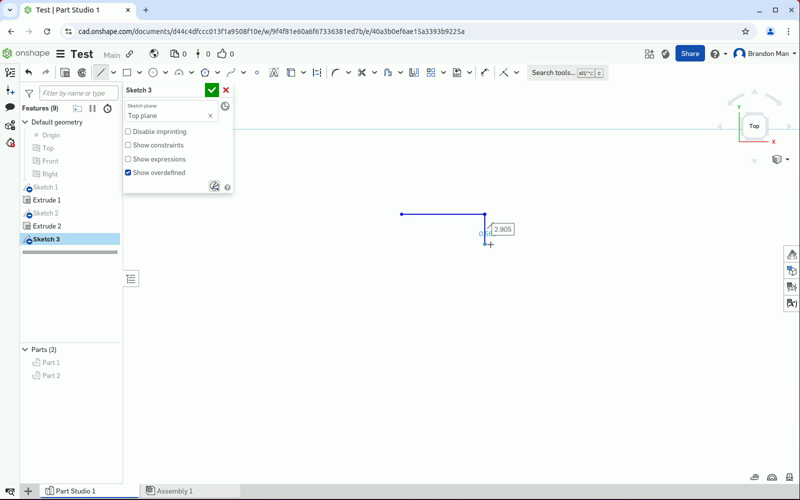
scroll(6)
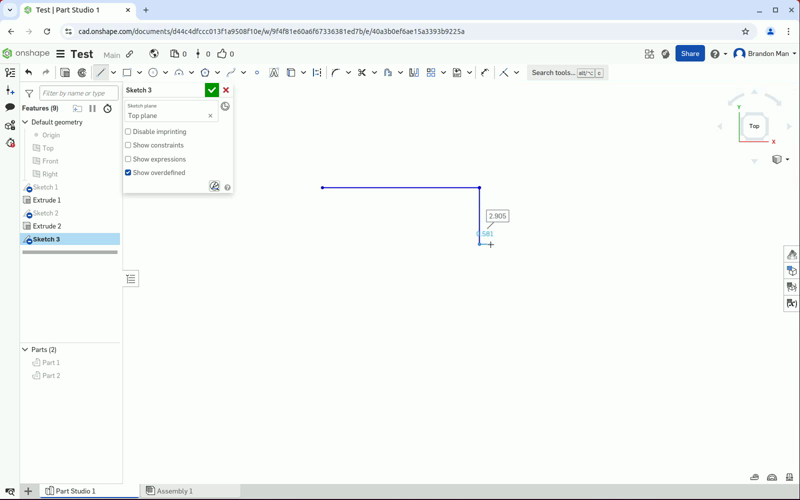
scroll(6)
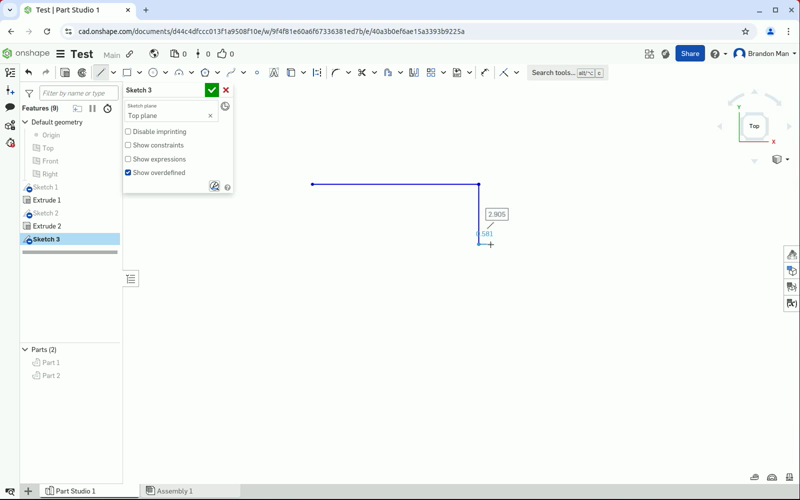
scroll(6)
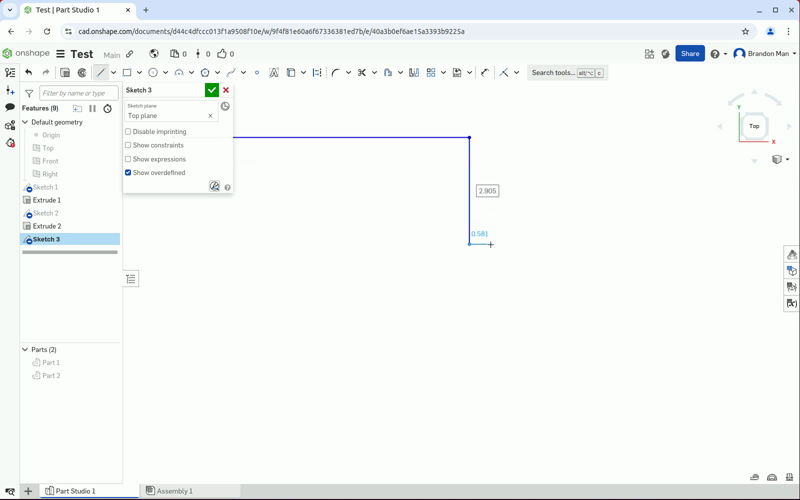
scroll(6)
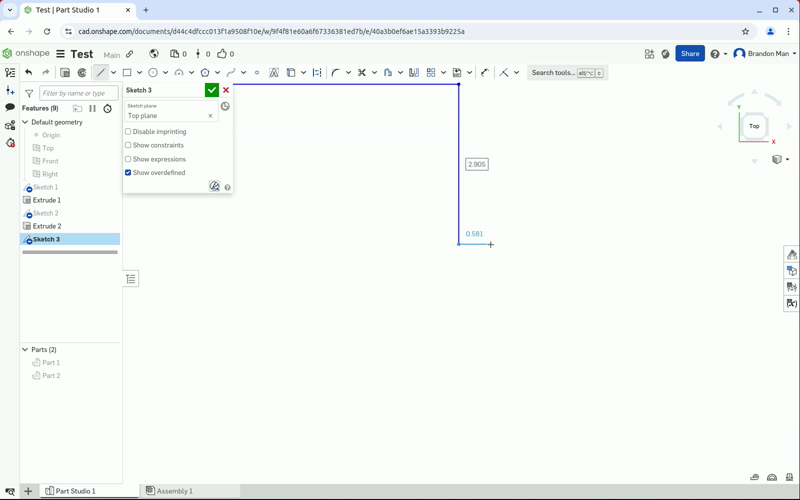
scroll(6)
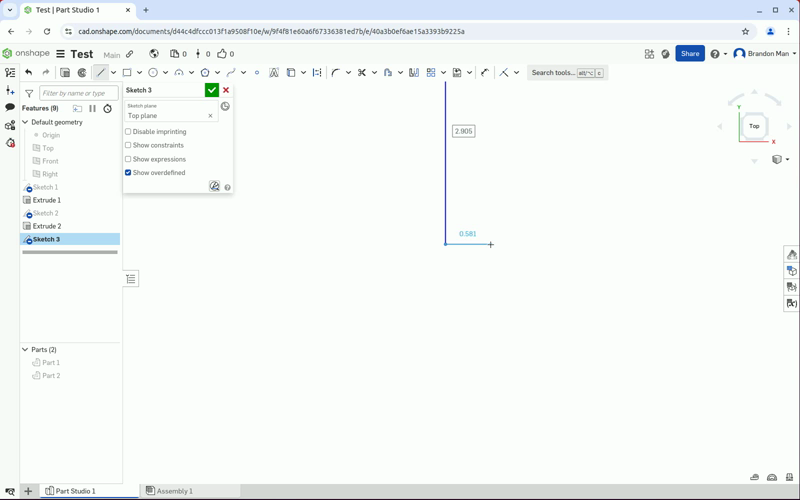
click(490, 244)
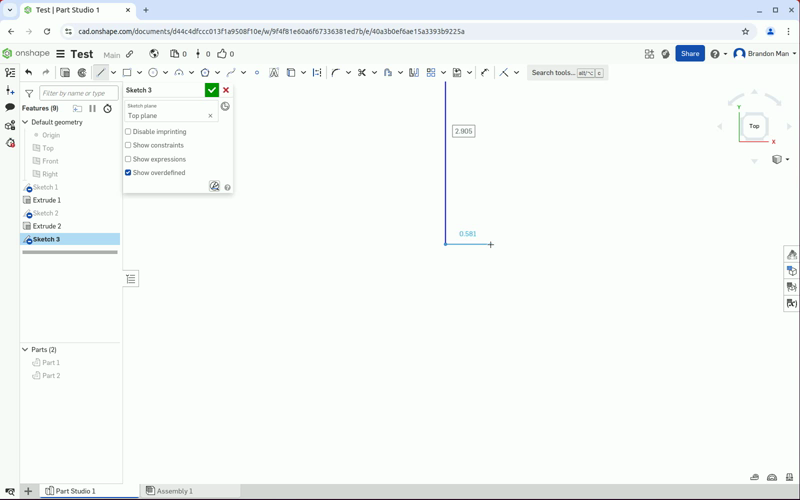
scroll(-6)
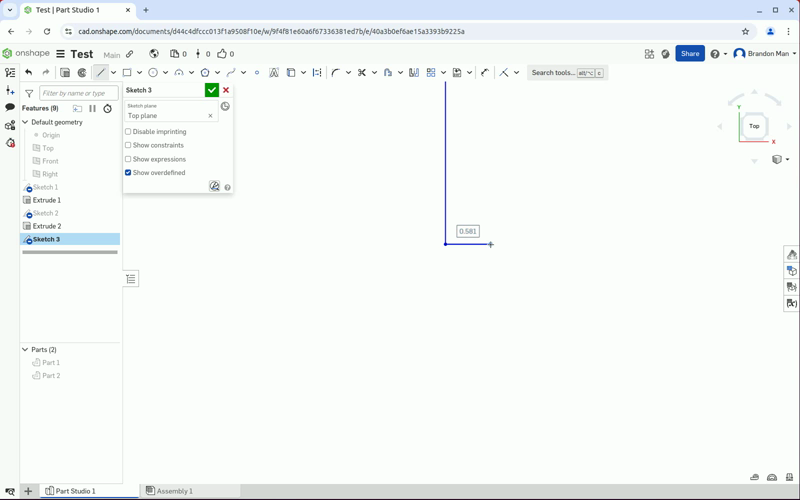
scroll(-6)
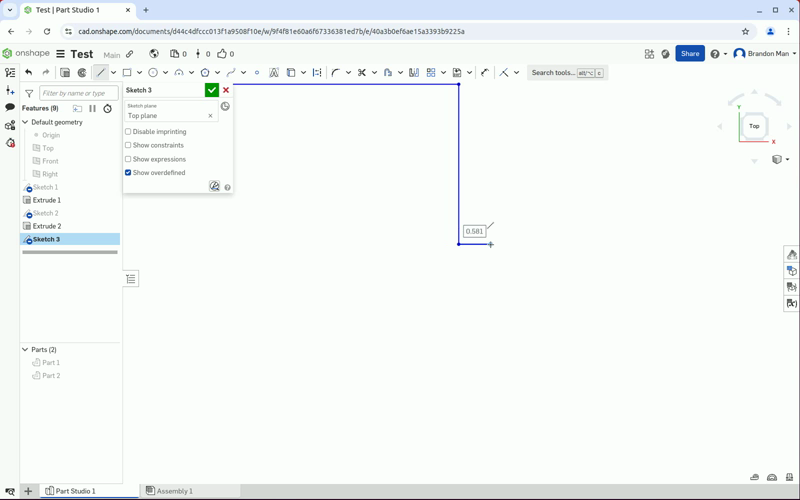
scroll(-6)
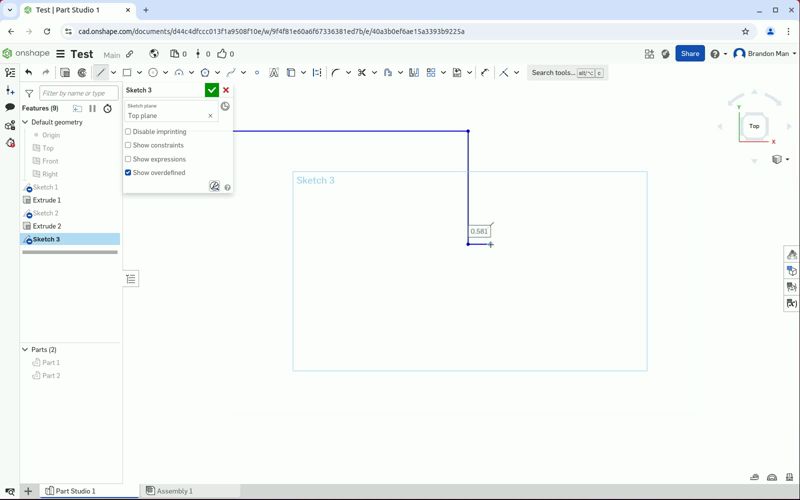
scroll(-6)
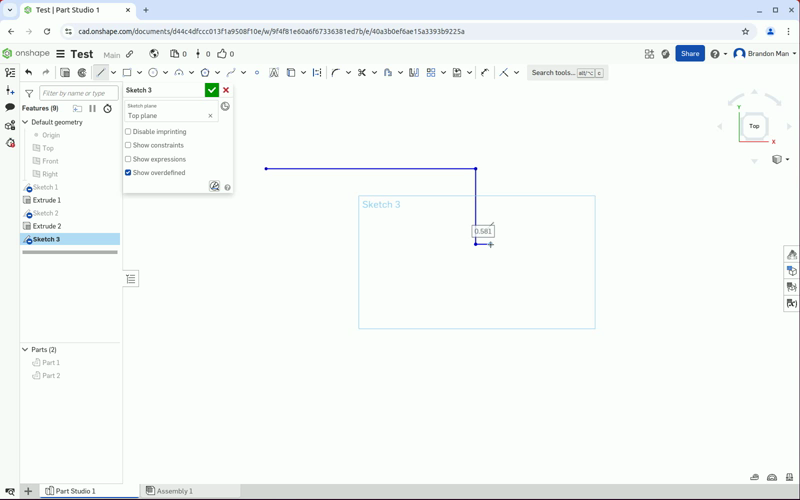
scroll(-6)
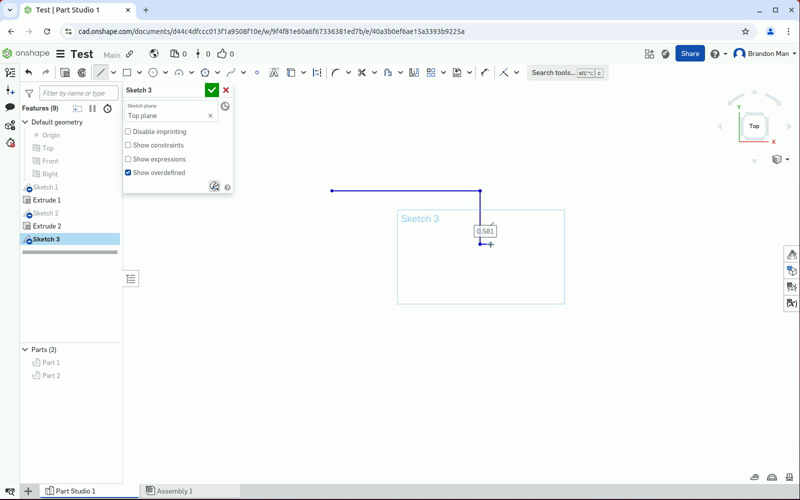
scroll(-6)
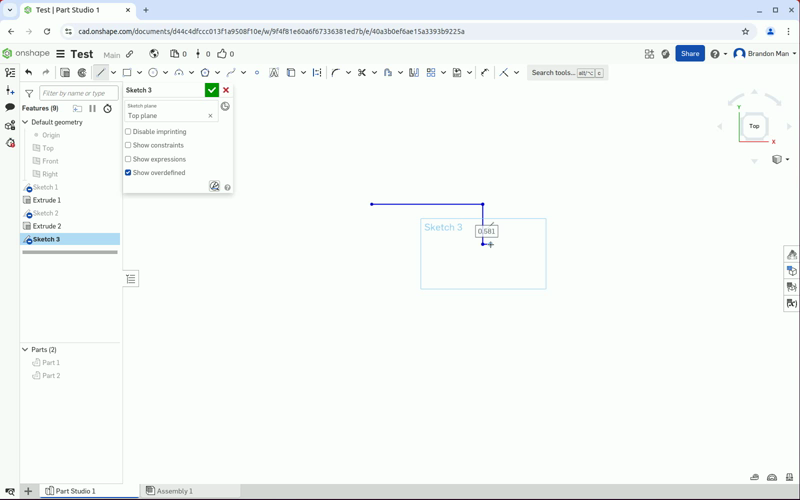
scroll(-6)
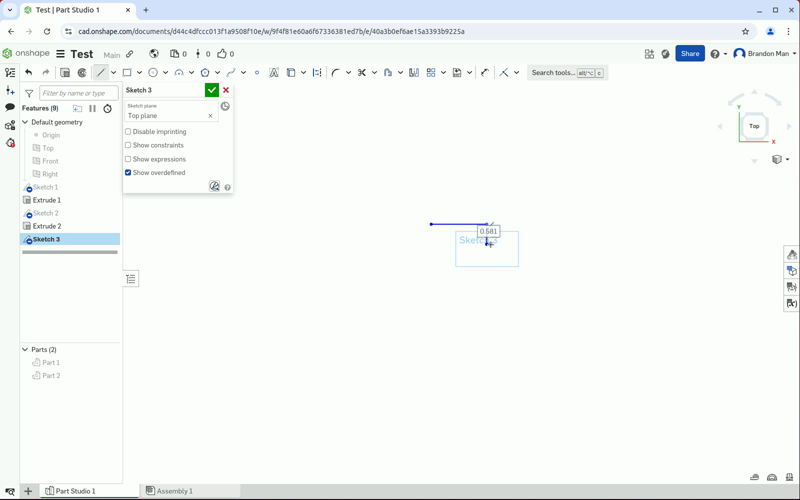
key_up(shift)
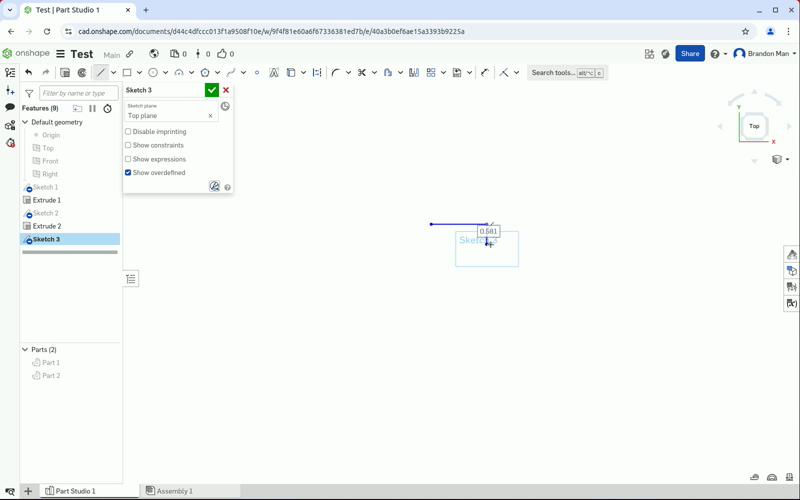
key_down(shift)
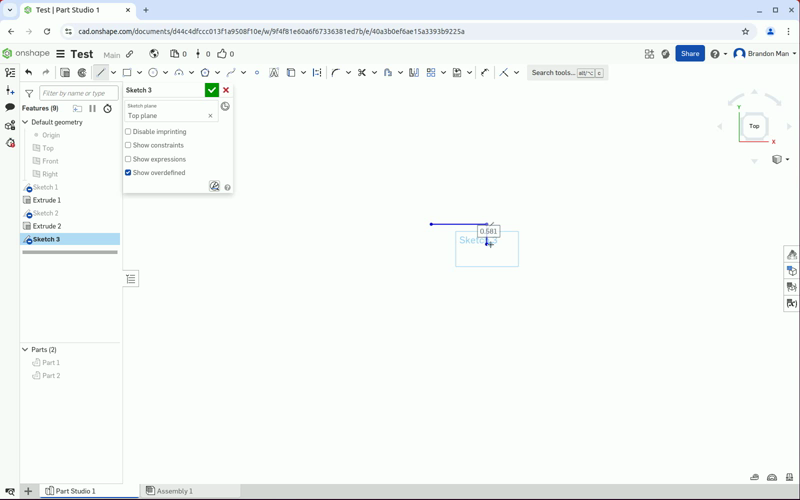
mouse_move(520, 244)
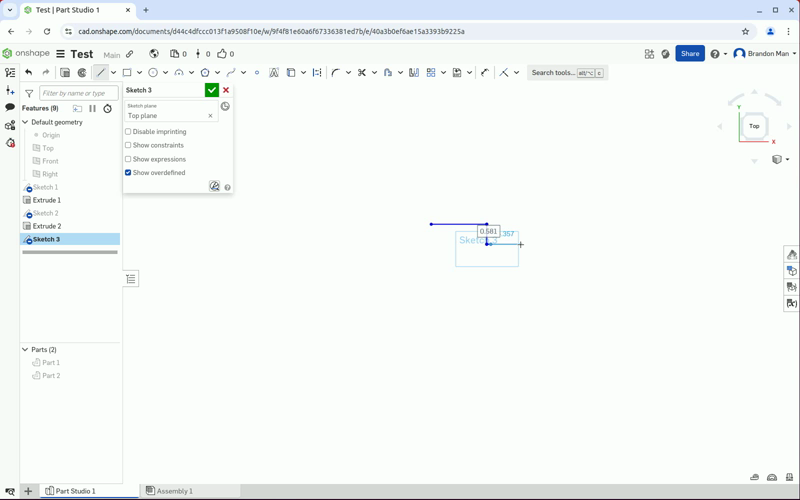
mouse_move(490, 220)
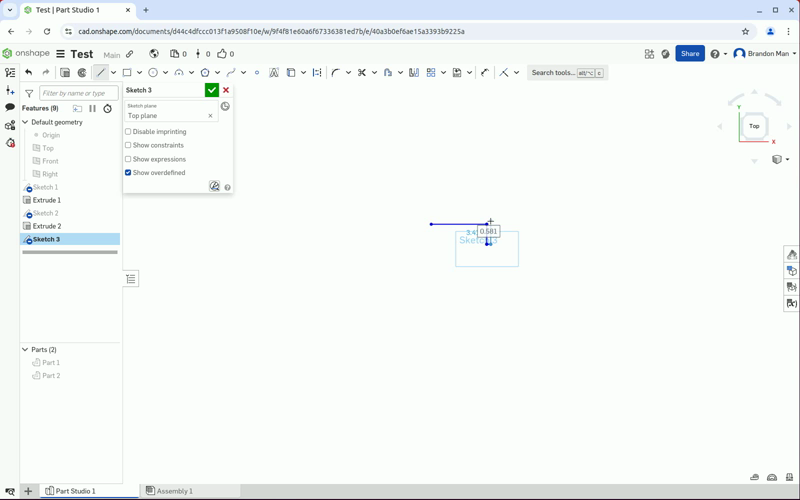
click(490, 220)
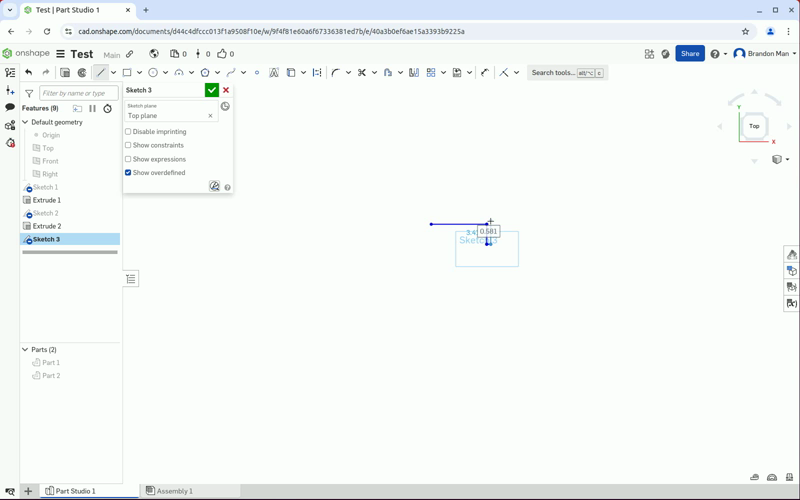
key_up(shift)
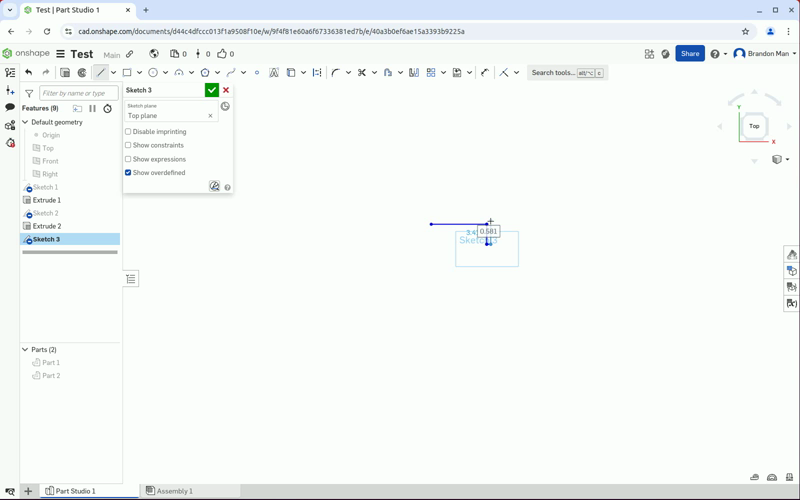
key_down(shift)
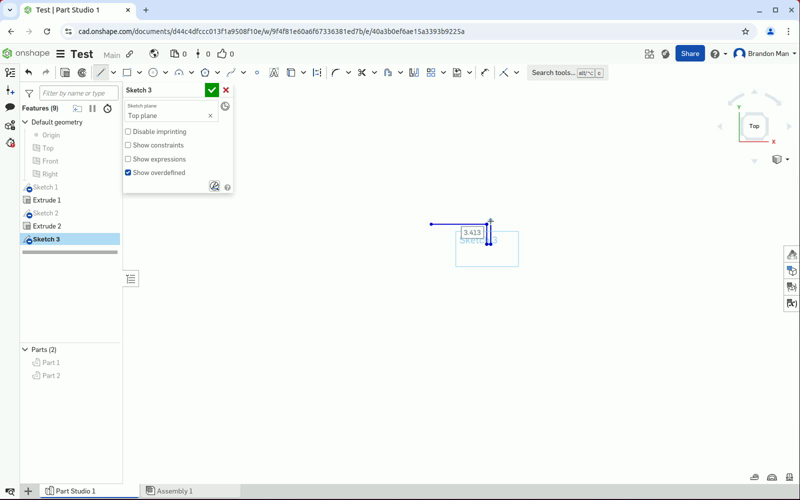
mouse_move(520, 220)
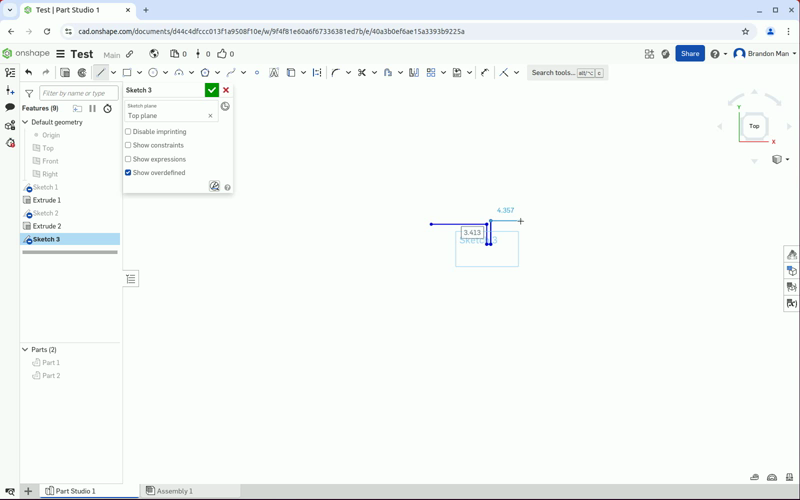
mouse_move(435, 220)
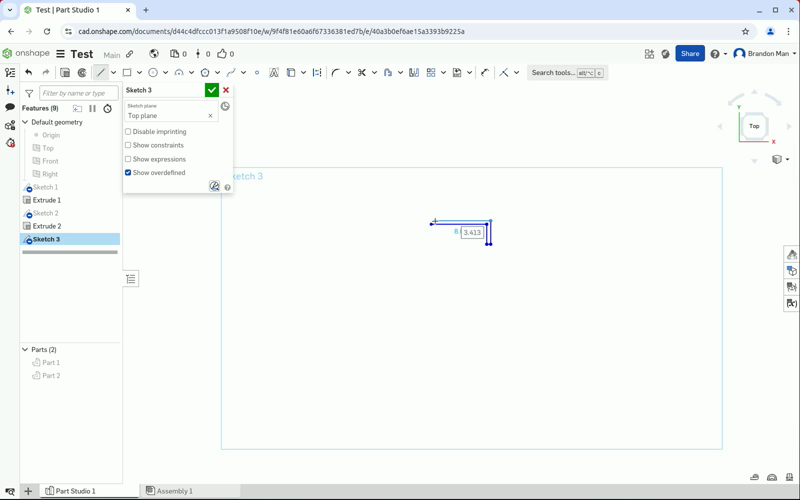
click(435, 220)
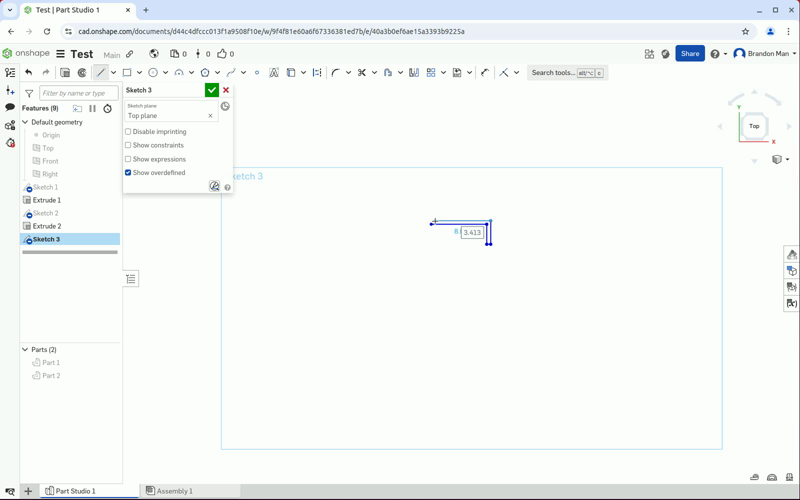
key_up(shift)
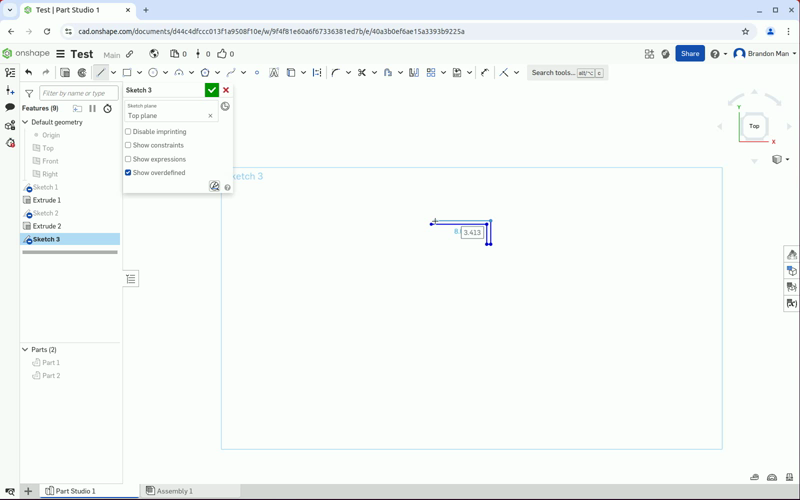
key_down(shift)
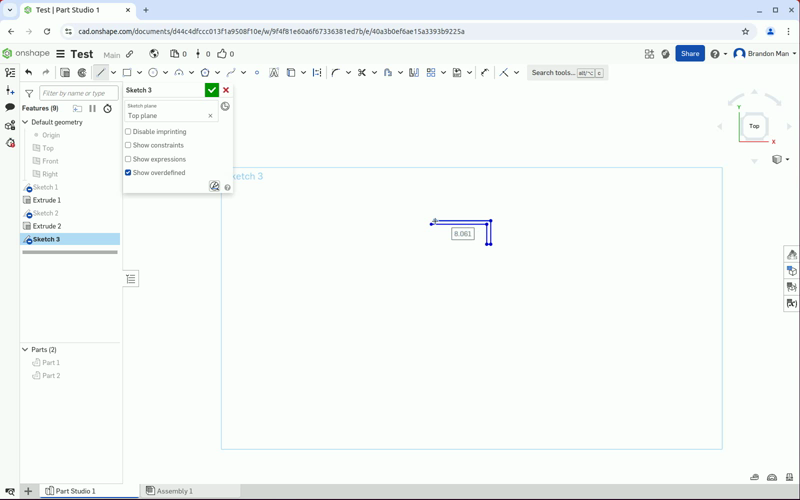
mouse_move(465, 220)
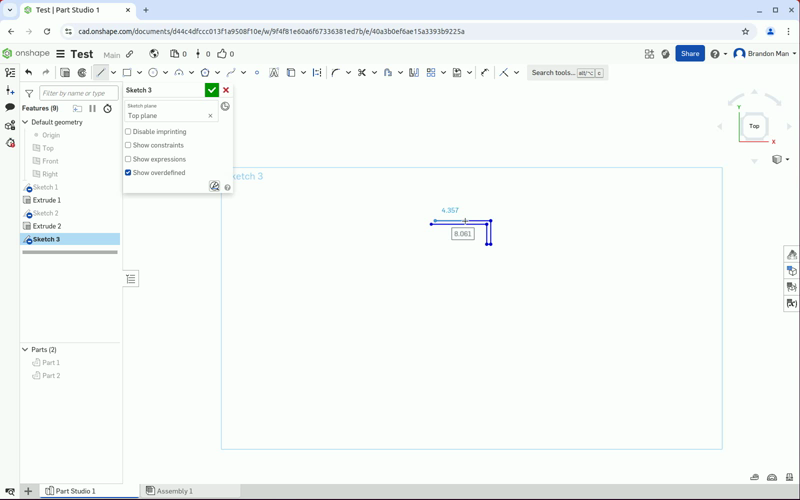
mouse_move(431, 220)
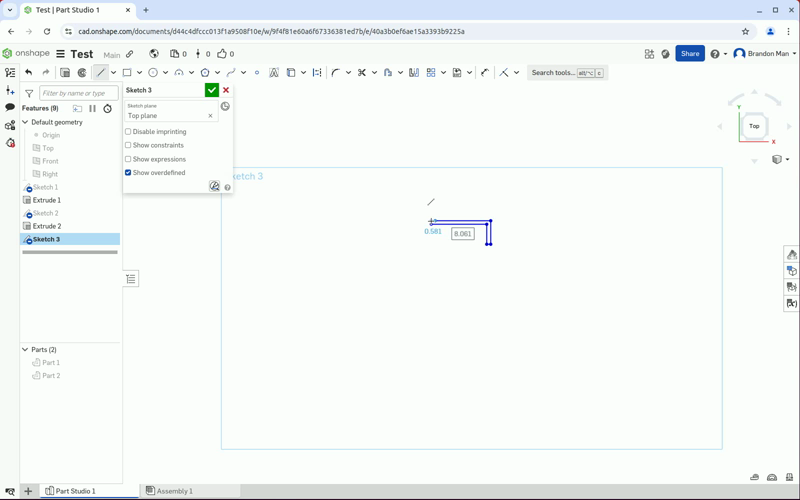
scroll(6)
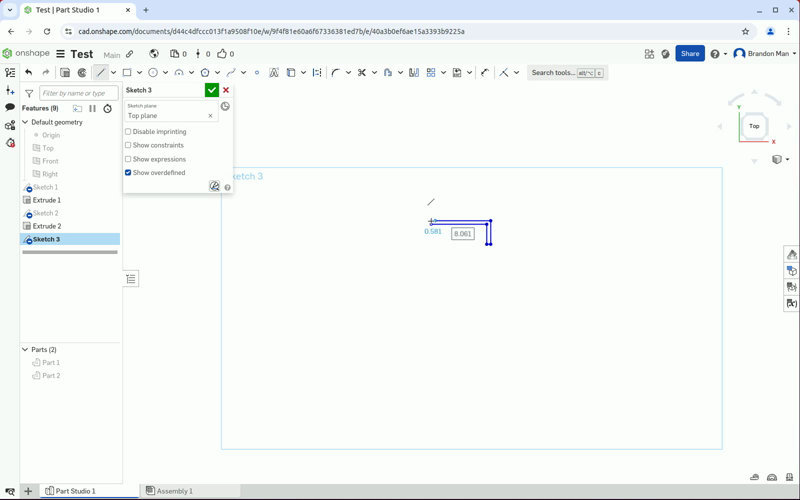
scroll(6)
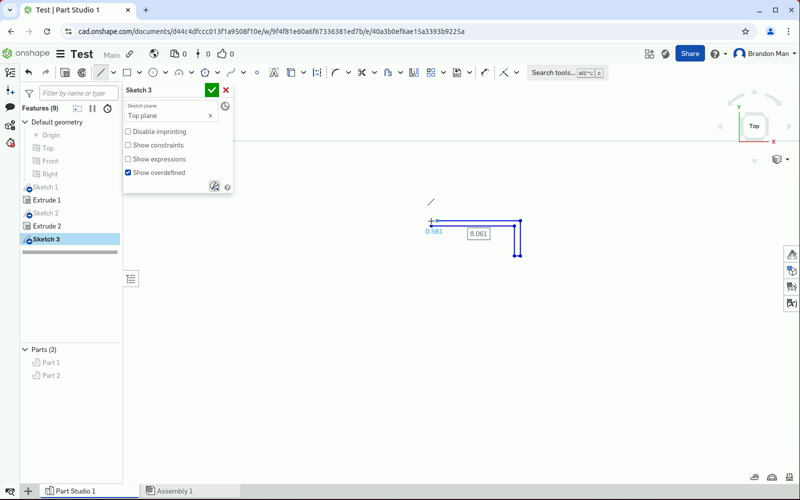
scroll(6)
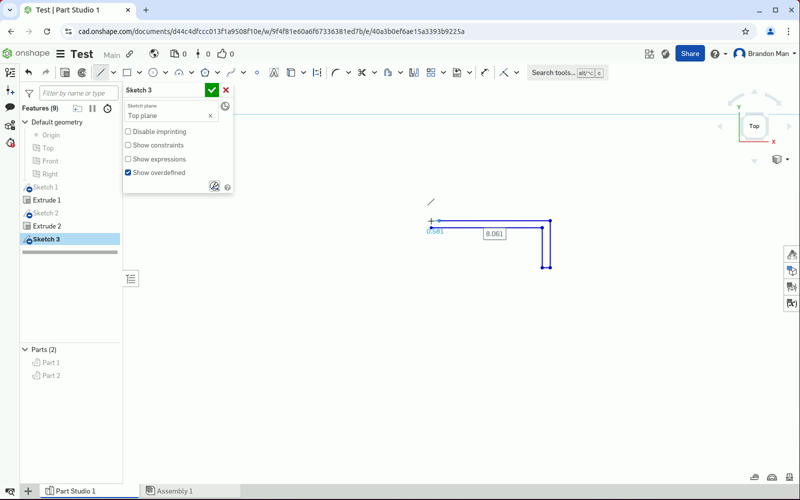
scroll(6)
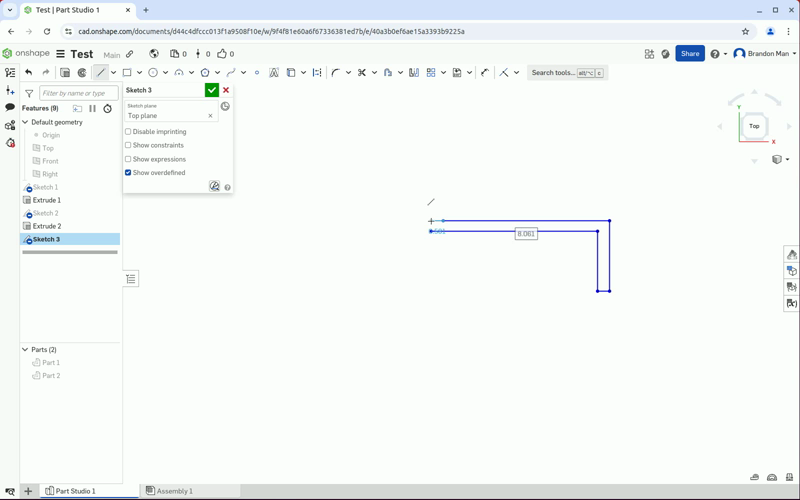
scroll(6)
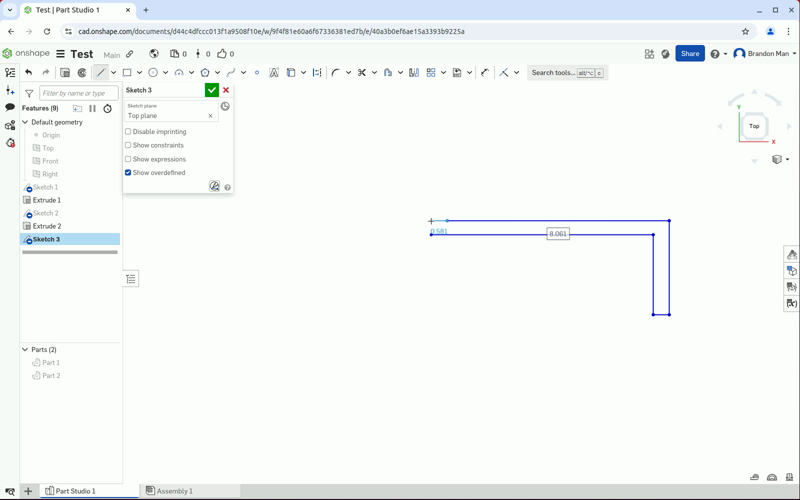
scroll(6)
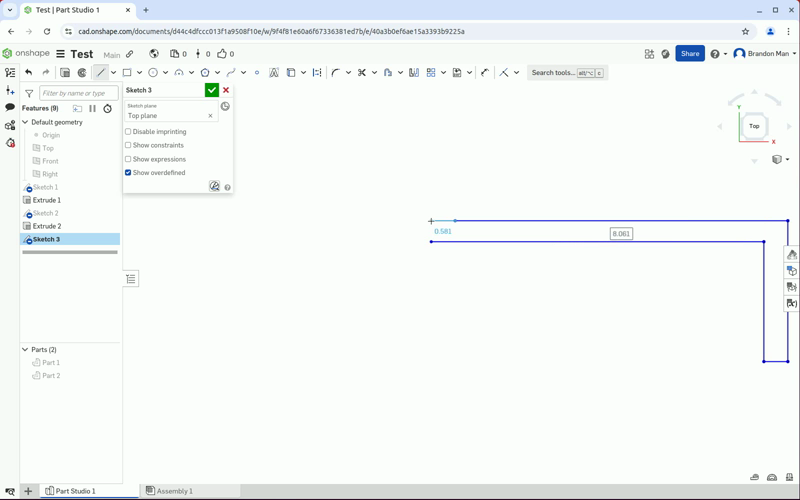
scroll(6)
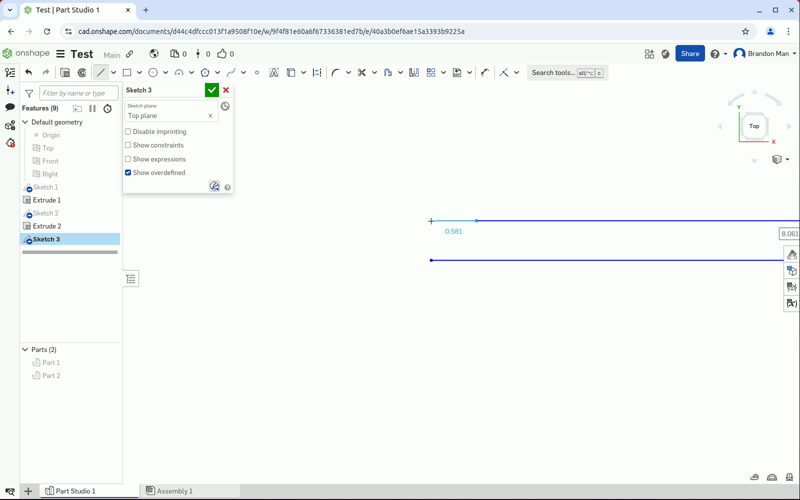
click(431, 220)
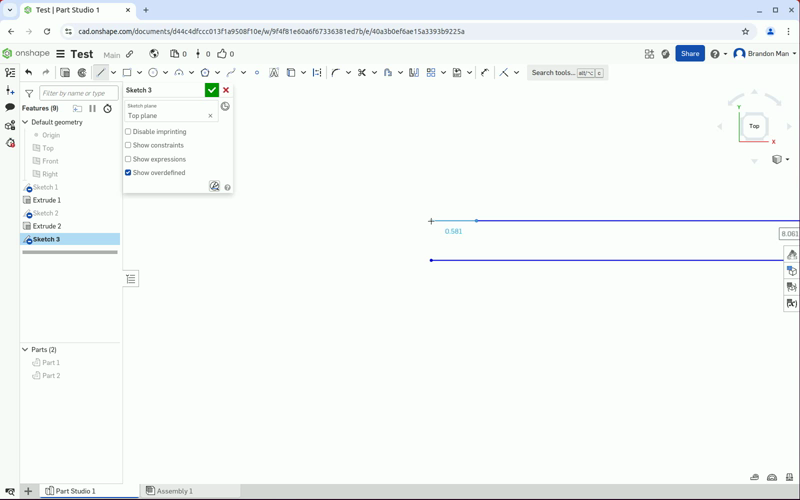
scroll(-6)
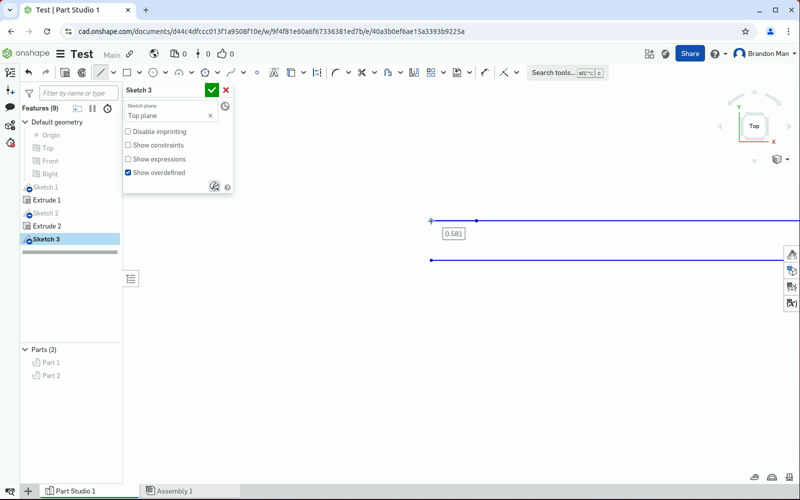
scroll(-6)
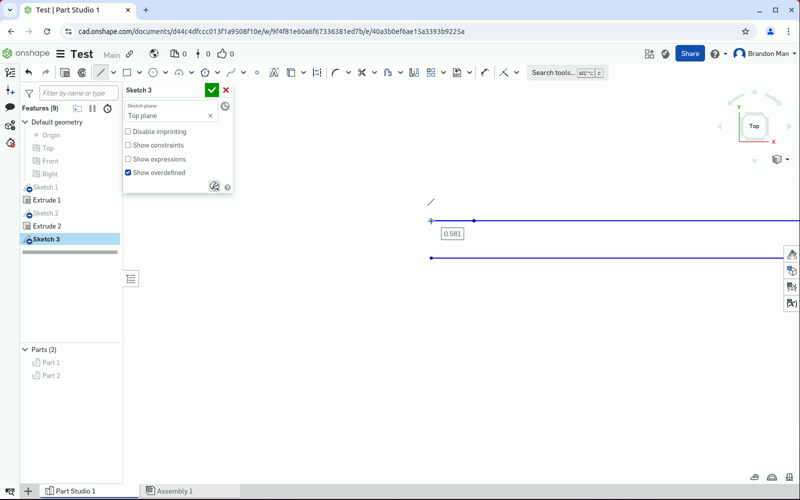
scroll(-6)
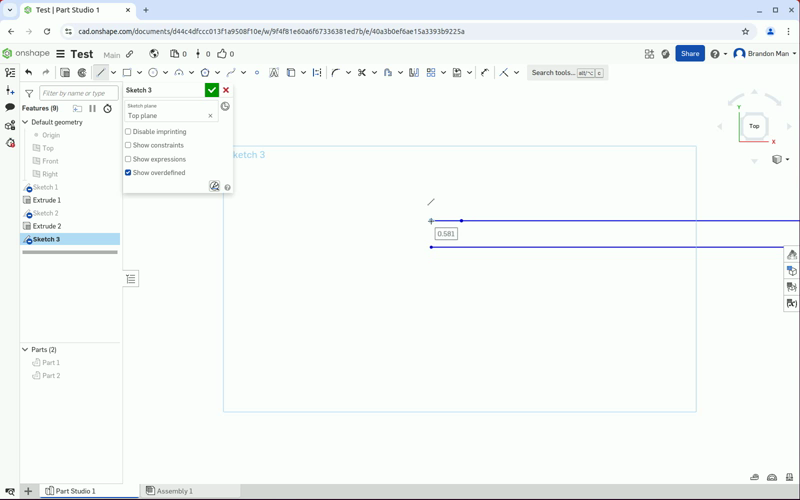
scroll(-6)
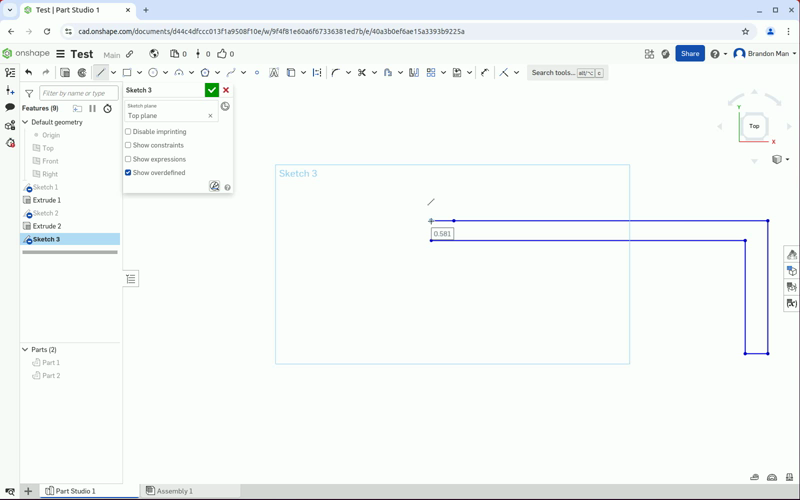
scroll(-6)
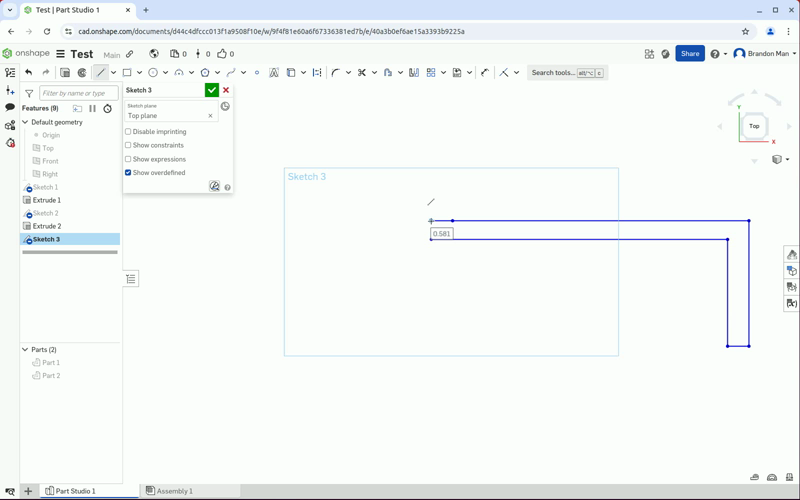
scroll(-6)
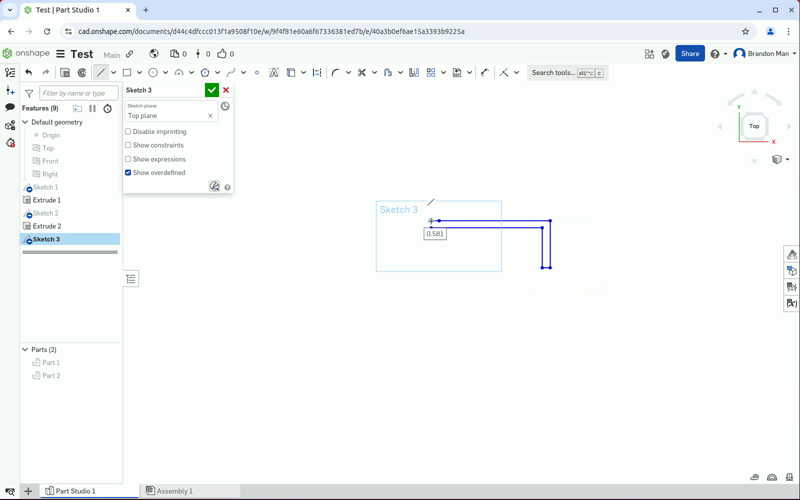
scroll(-6)
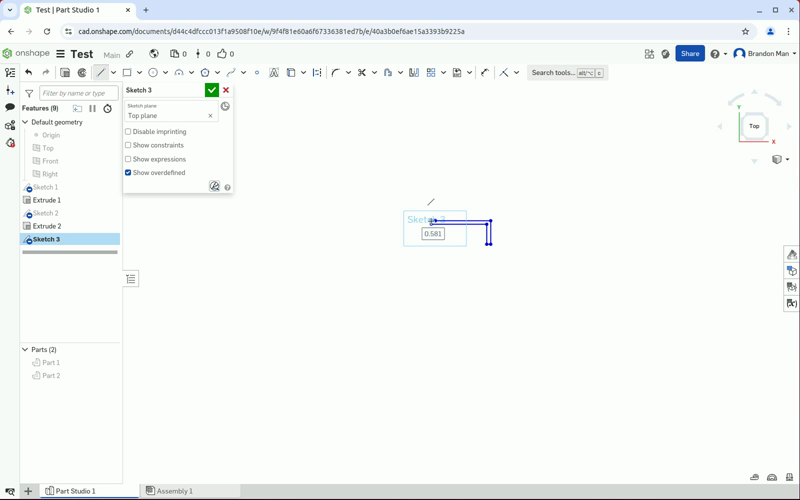
key_up(shift)
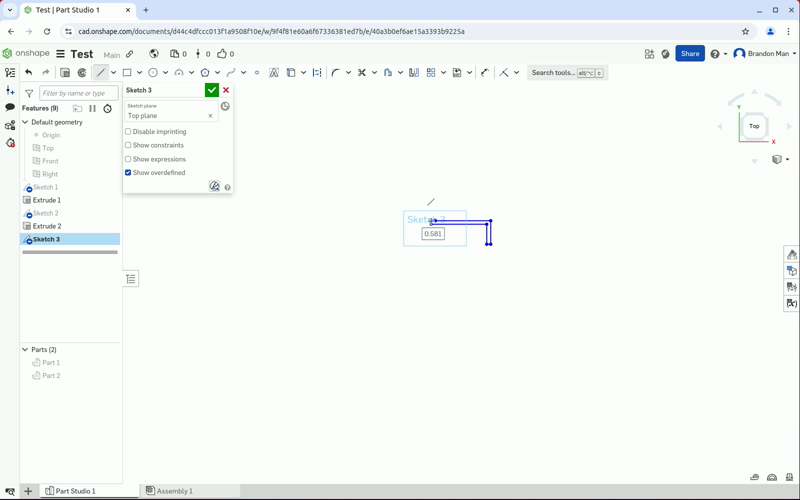
mouse_move(461, 220)
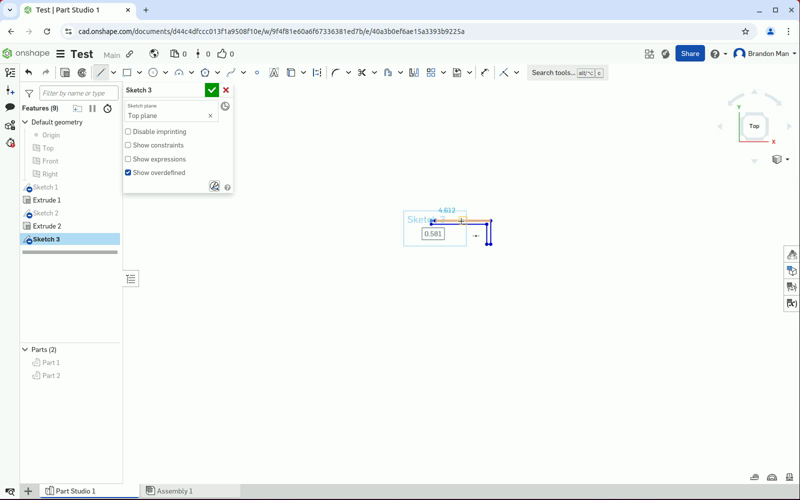
key_down(shift)
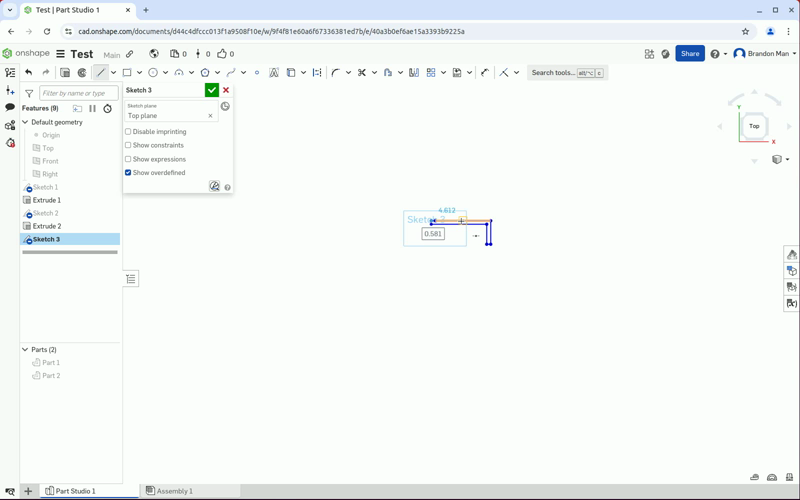
mouse_move(431, 224)
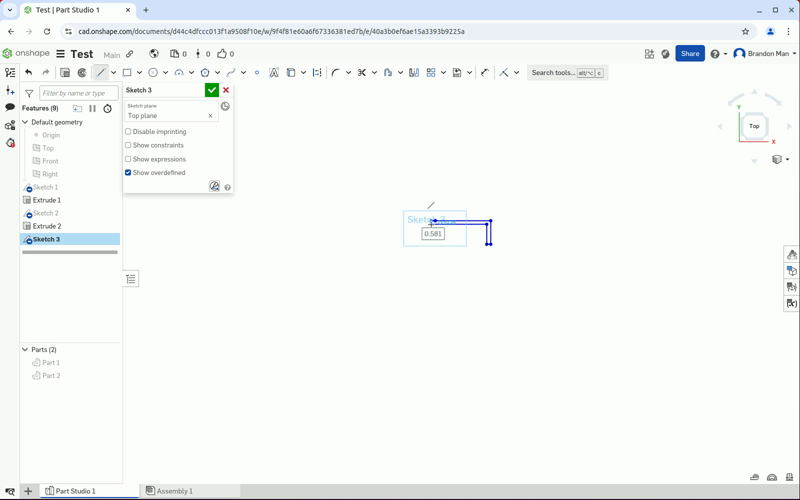
scroll(6)
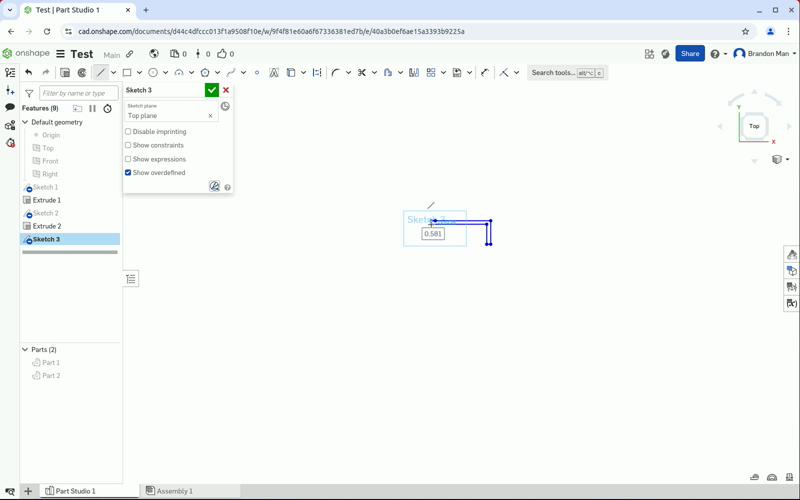
scroll(6)
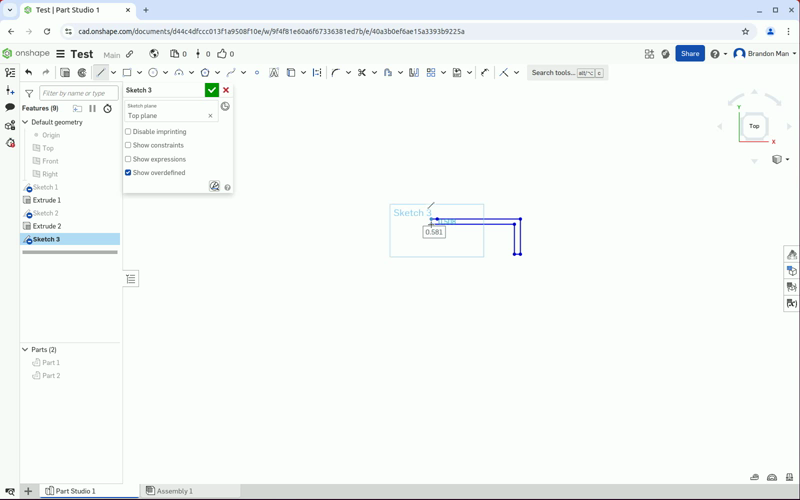
scroll(6)
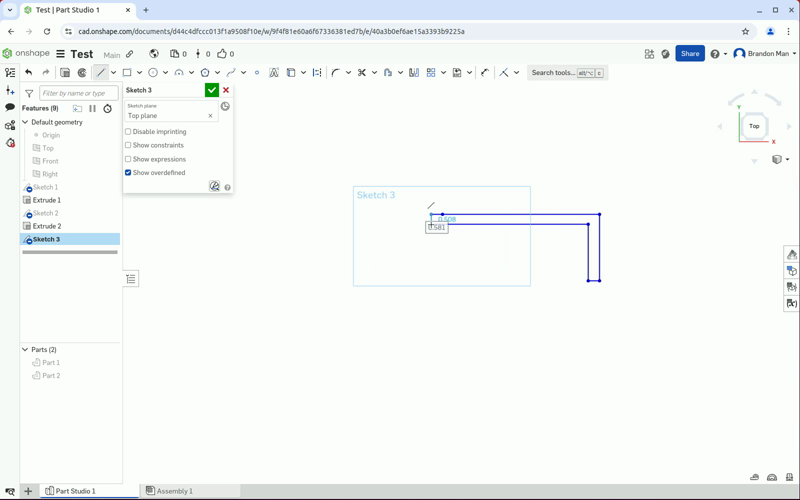
scroll(6)
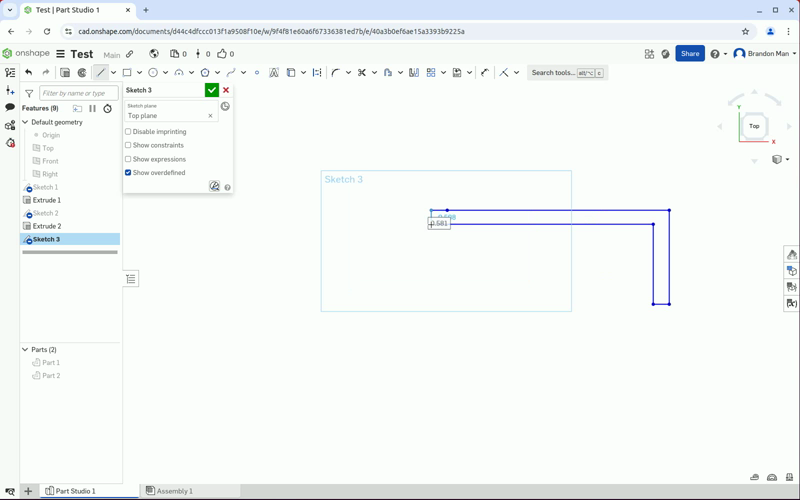
scroll(6)
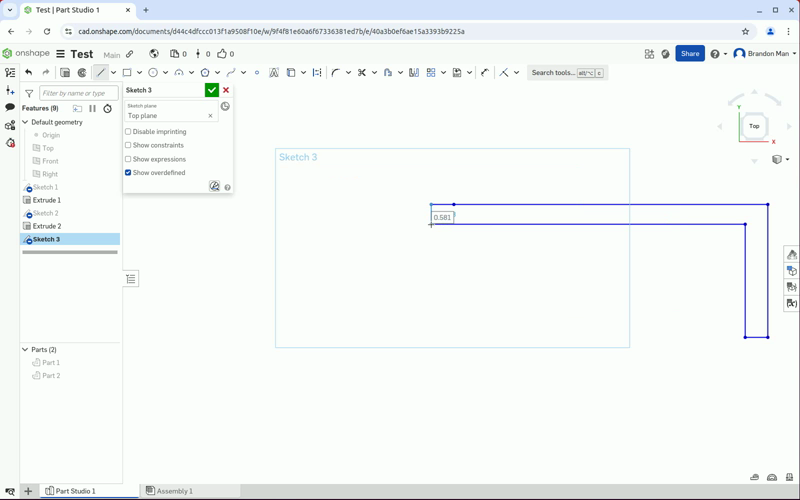
scroll(6)
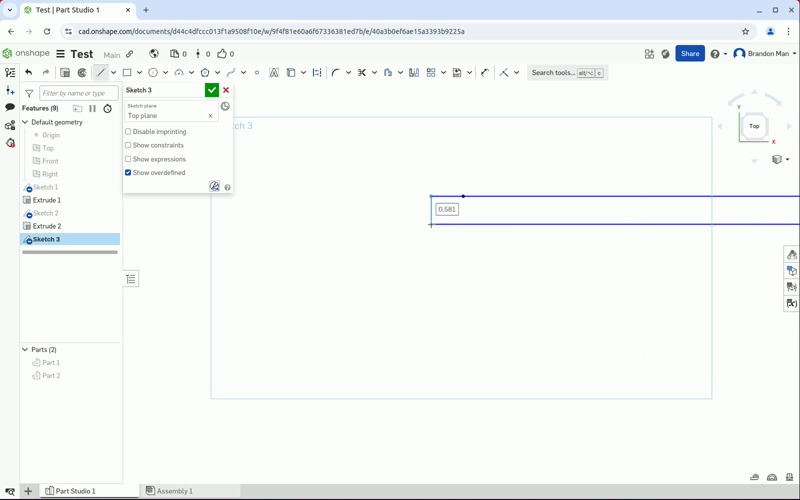
scroll(6)
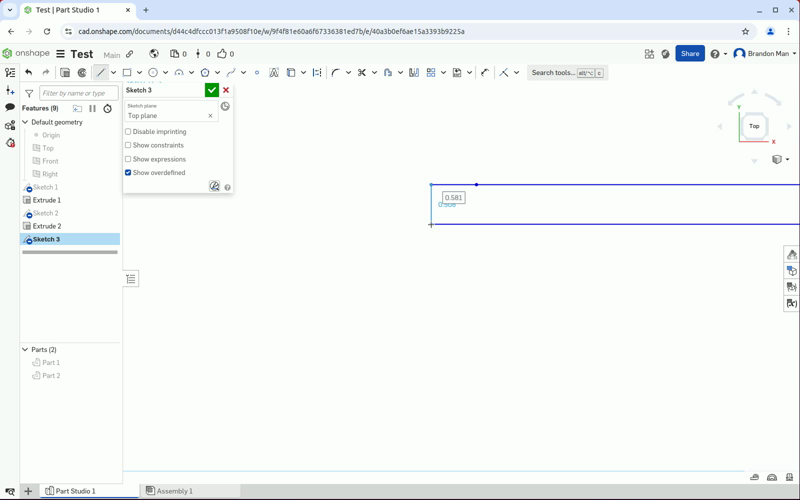
key_up(shift)
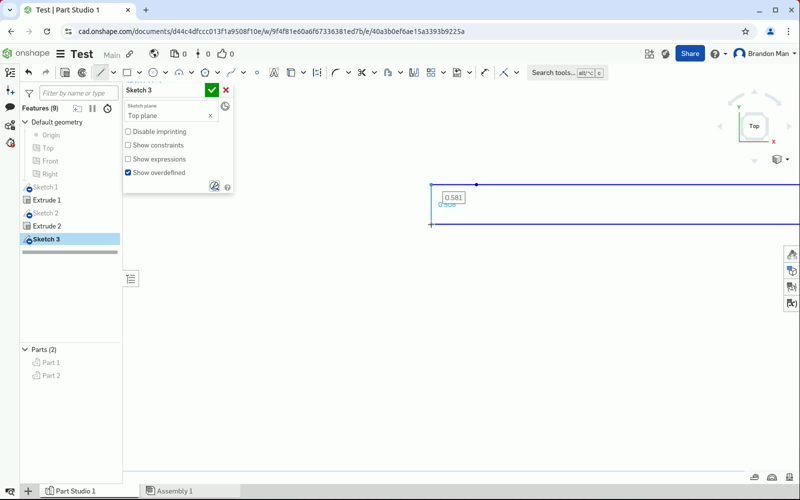
click(431, 224)
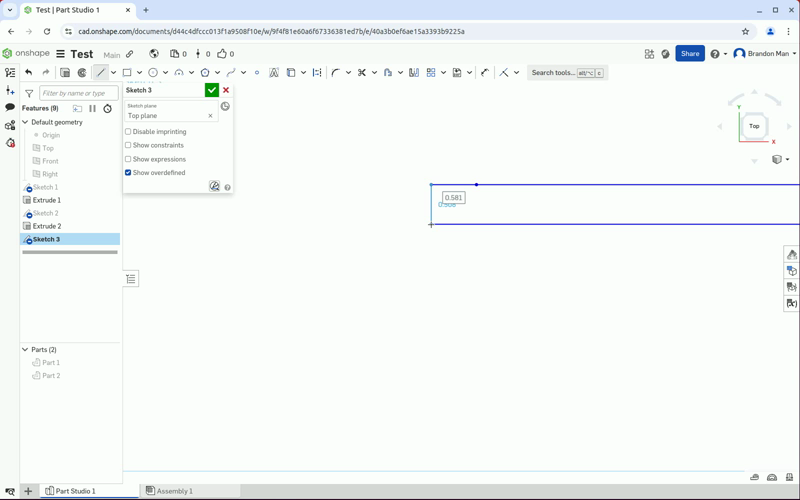
scroll(-6)
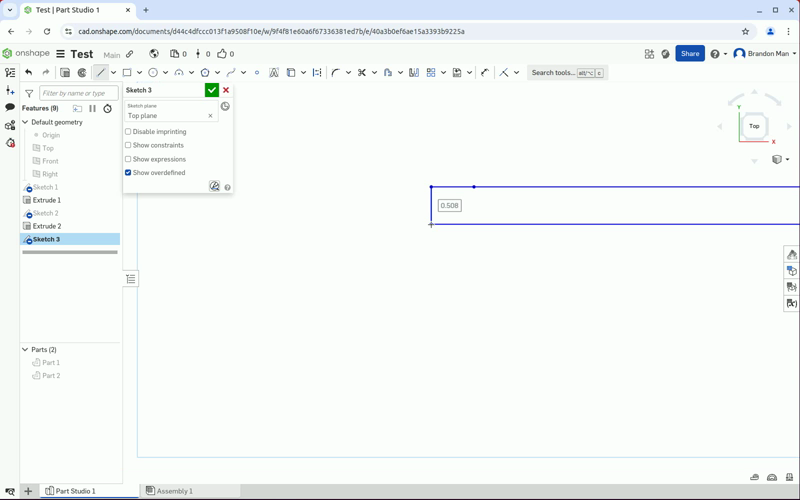
scroll(-6)
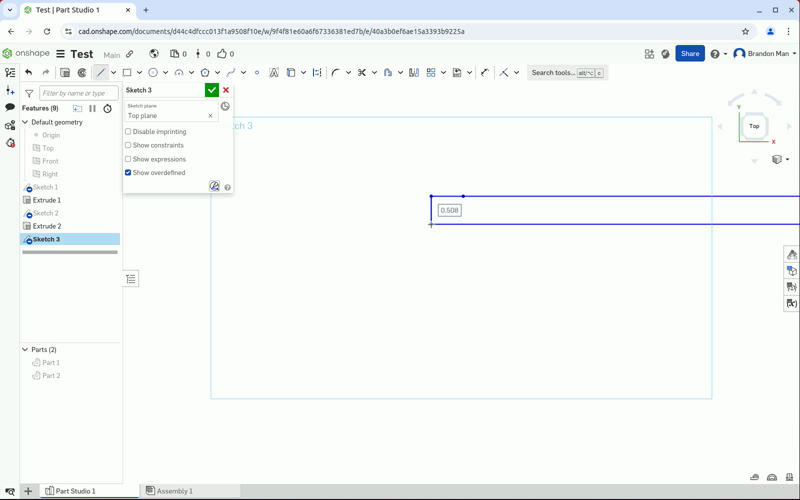
scroll(-6)
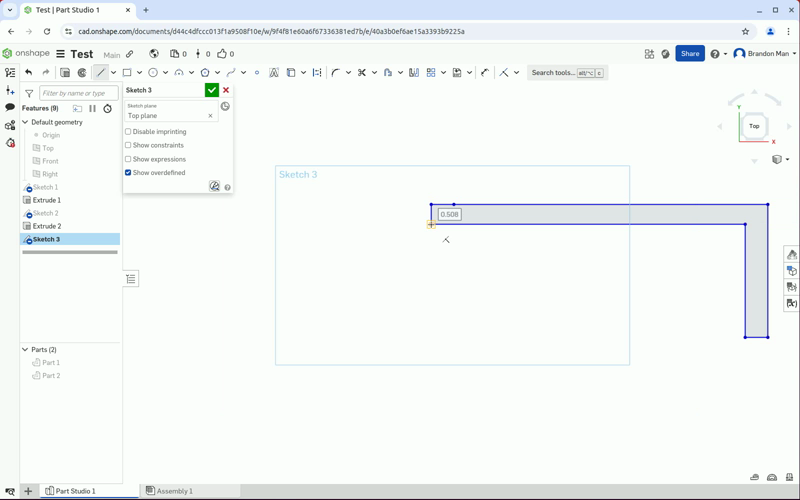
scroll(-6)
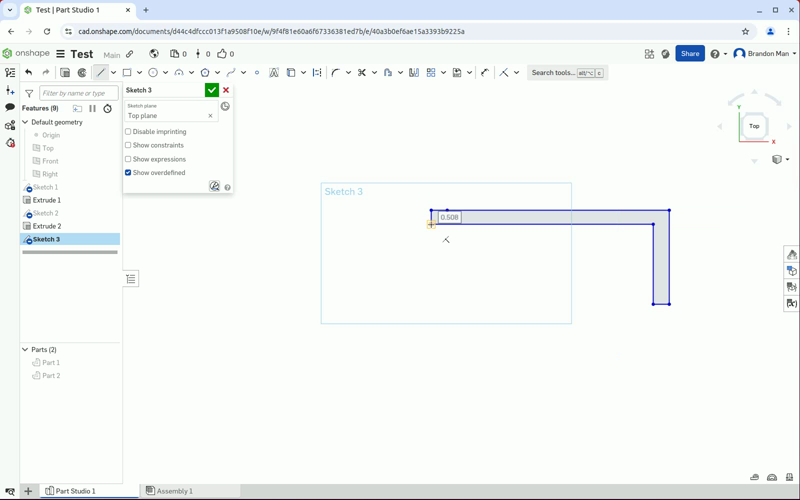
scroll(-6)
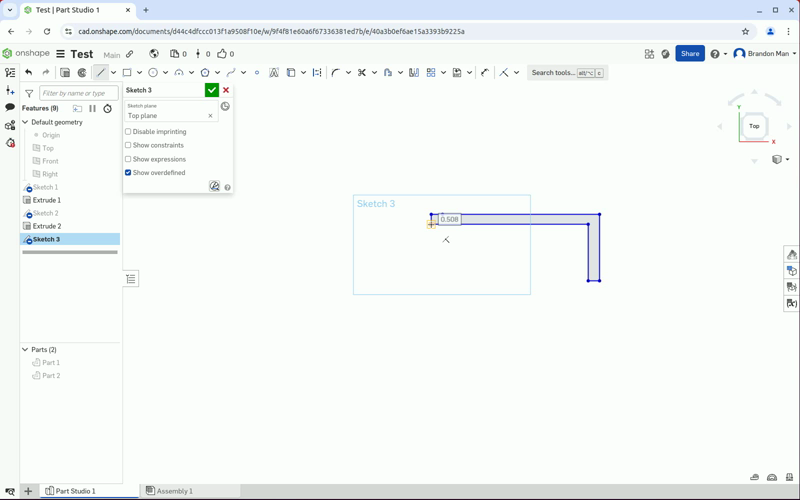
scroll(-6)
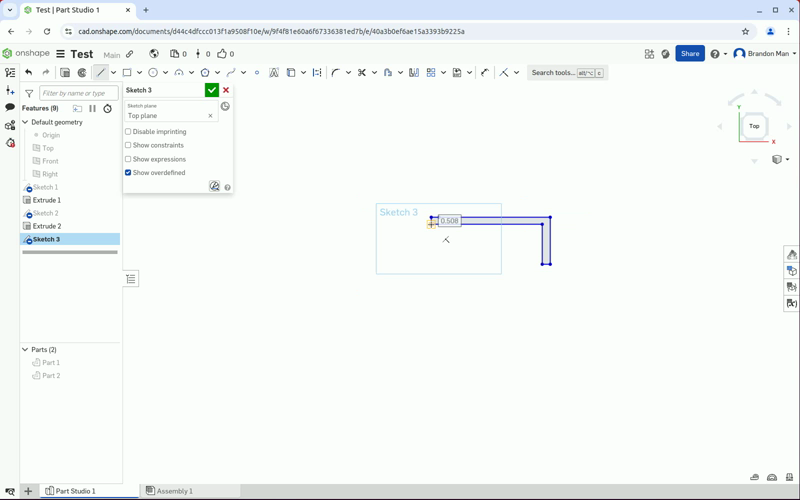
scroll(-6)
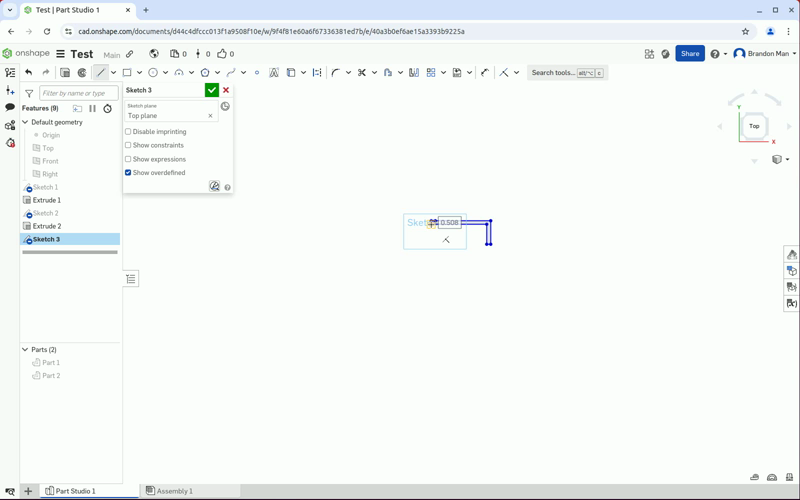
key(esc)
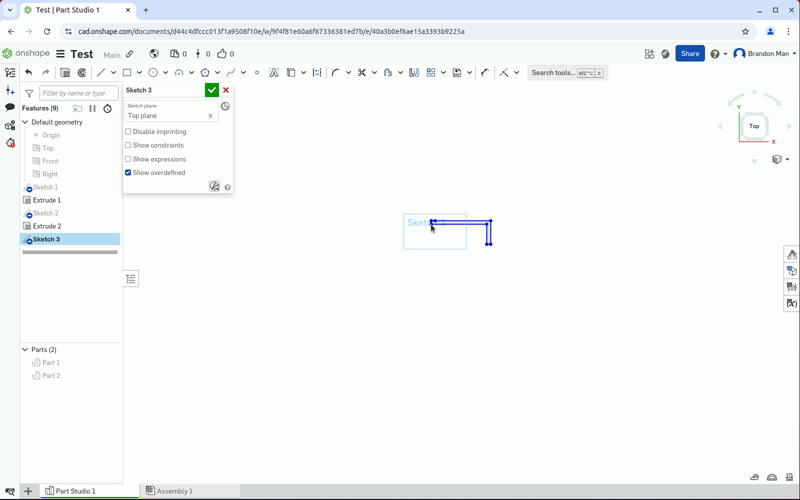
mouse_move(463, 221)
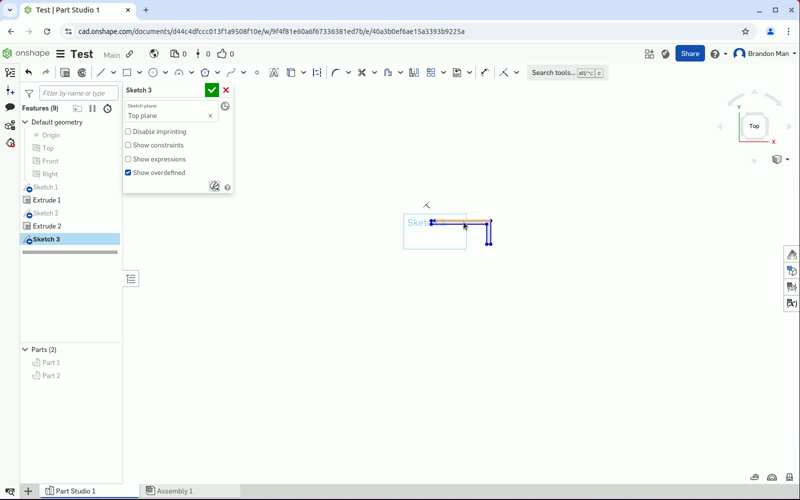
scroll(6)
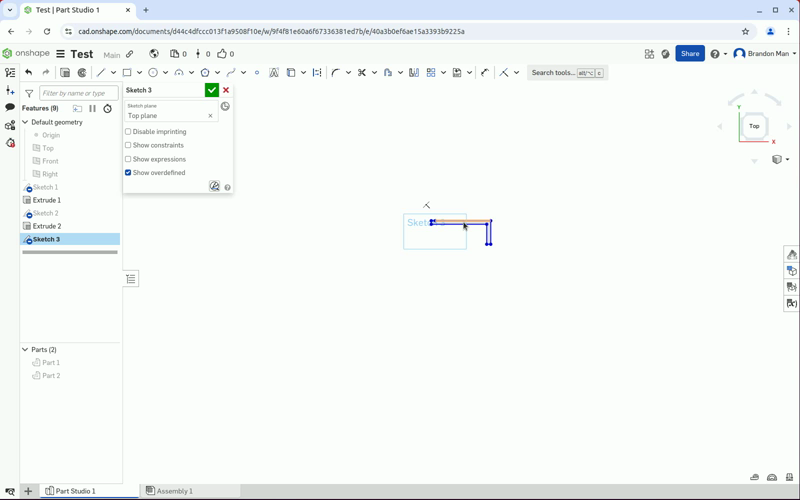
scroll(6)
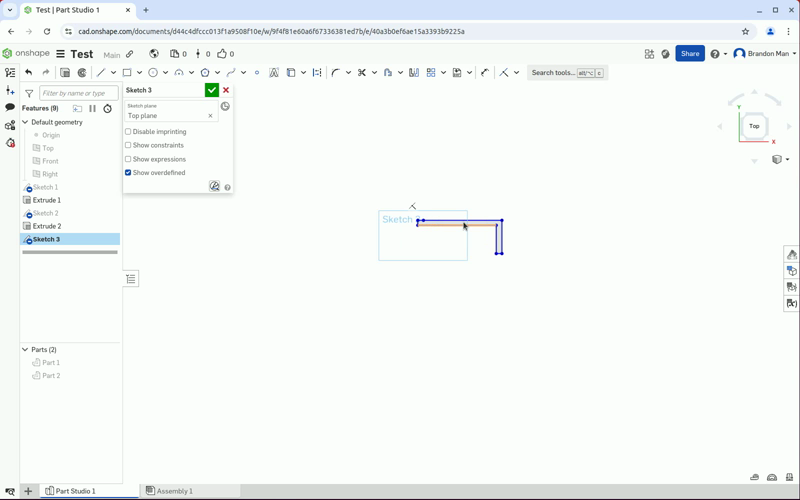
scroll(6)
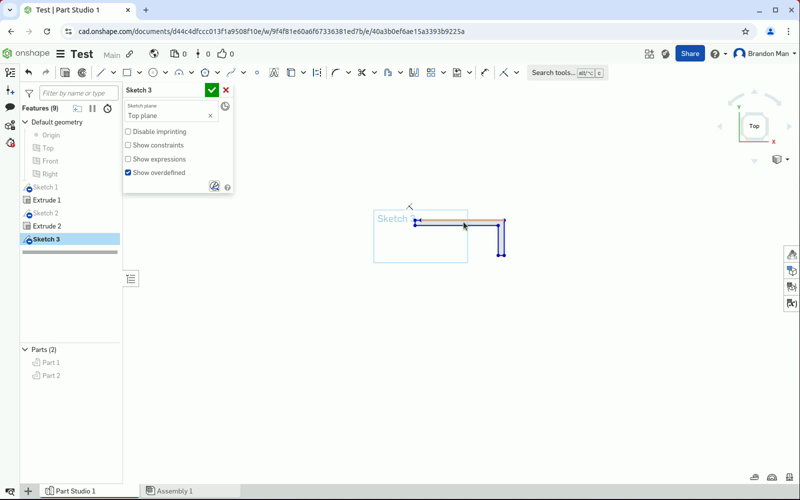
scroll(6)
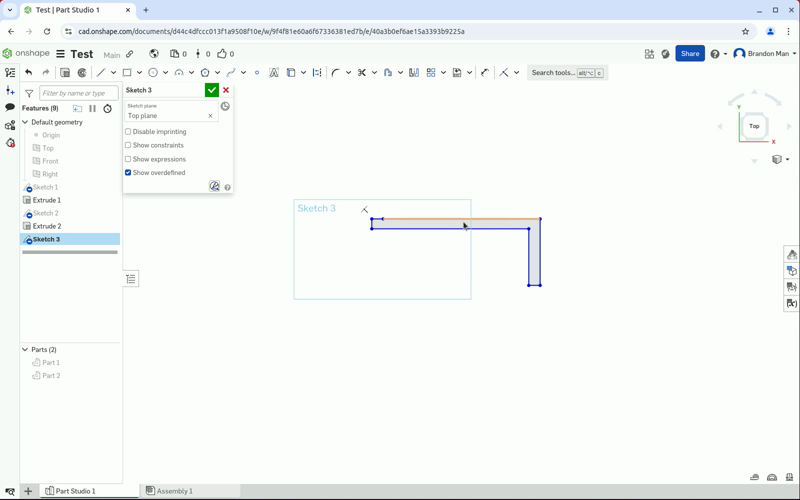
scroll(6)
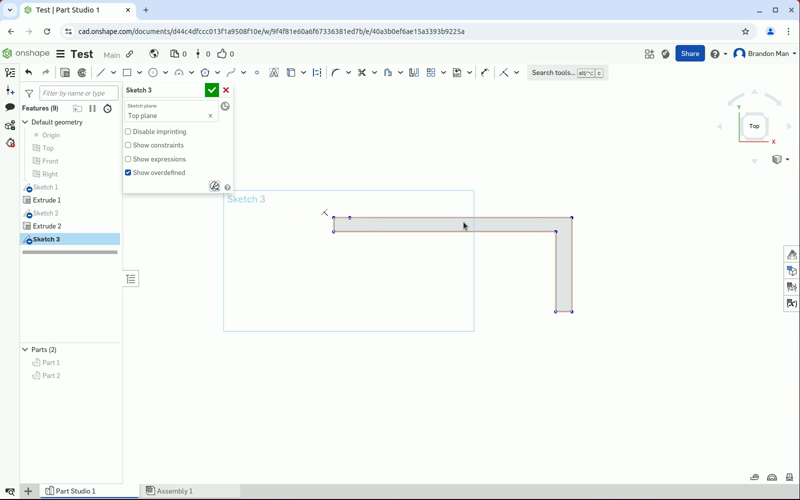
scroll(6)
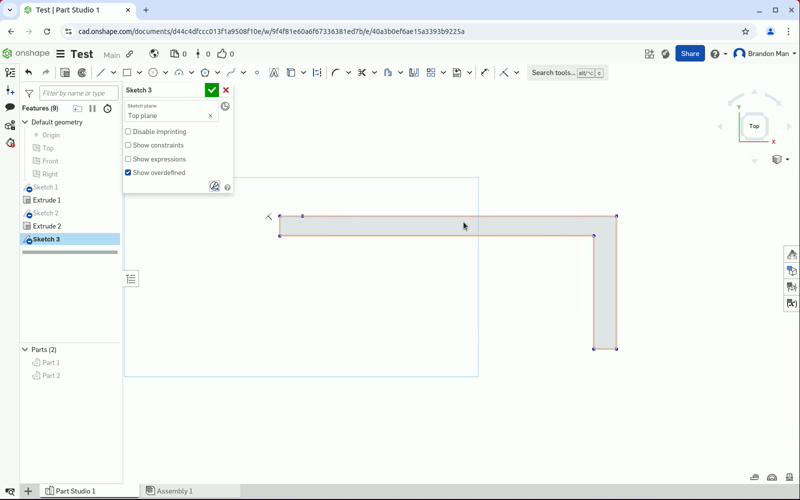
scroll(6)
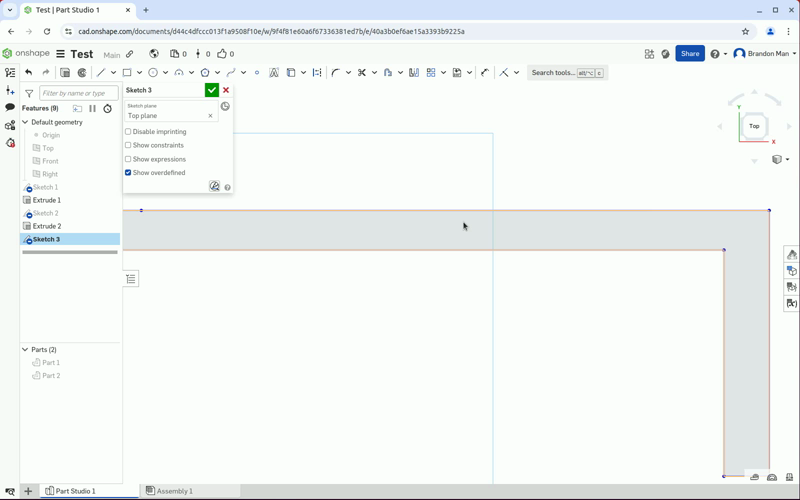
click(463, 221)
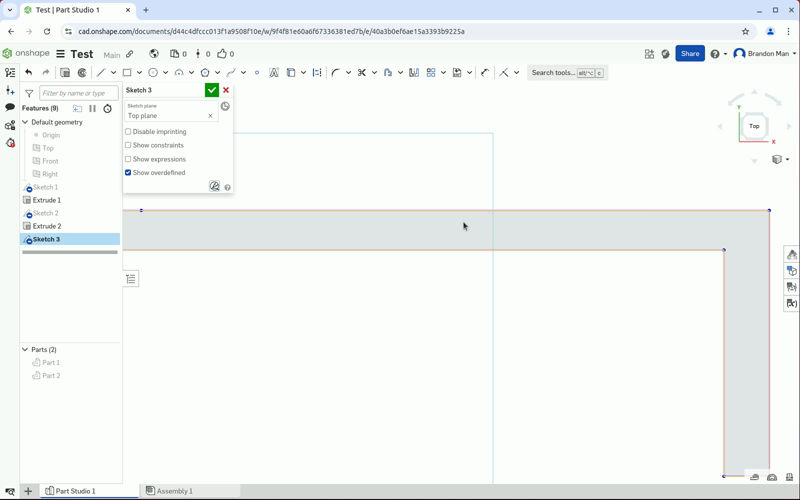
scroll(-6)
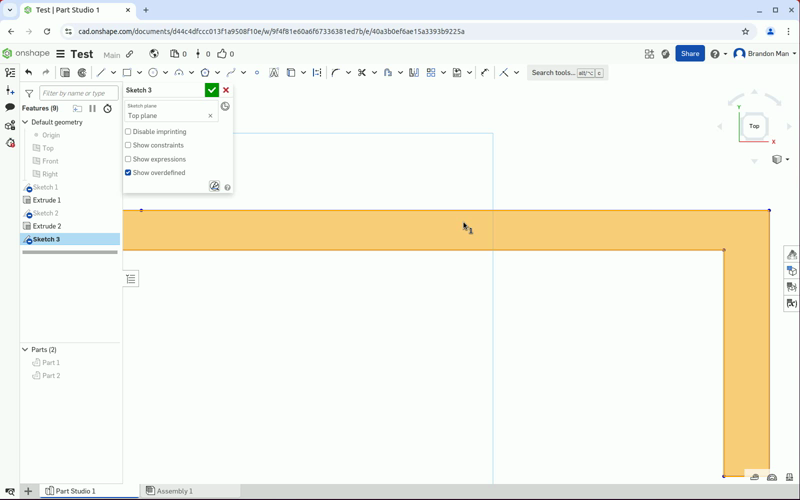
scroll(-6)
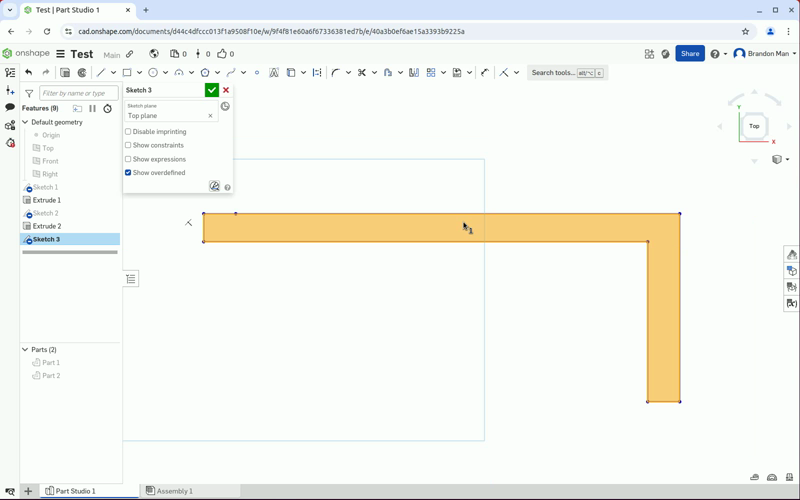
scroll(-6)
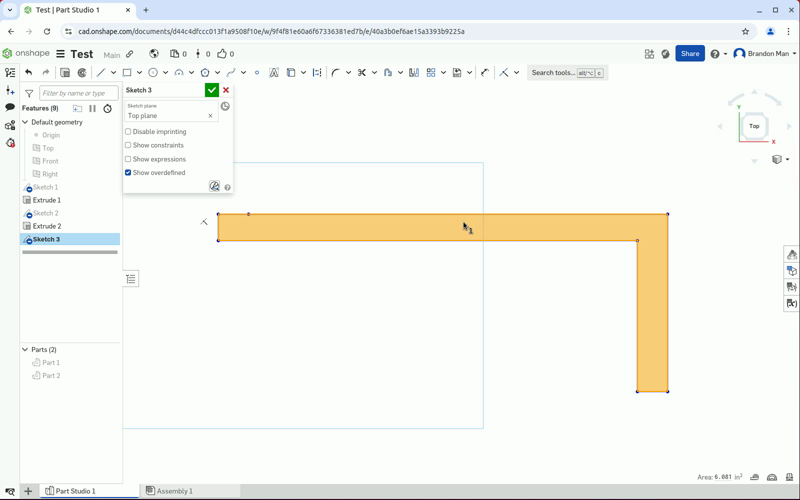
scroll(-6)
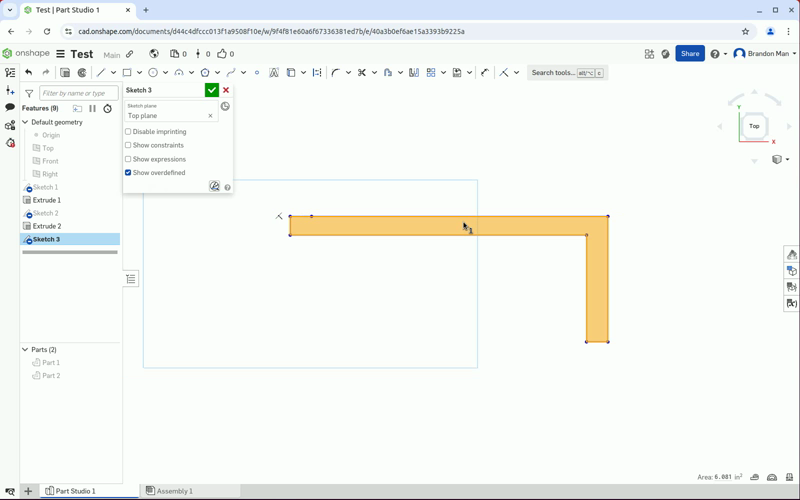
scroll(-6)
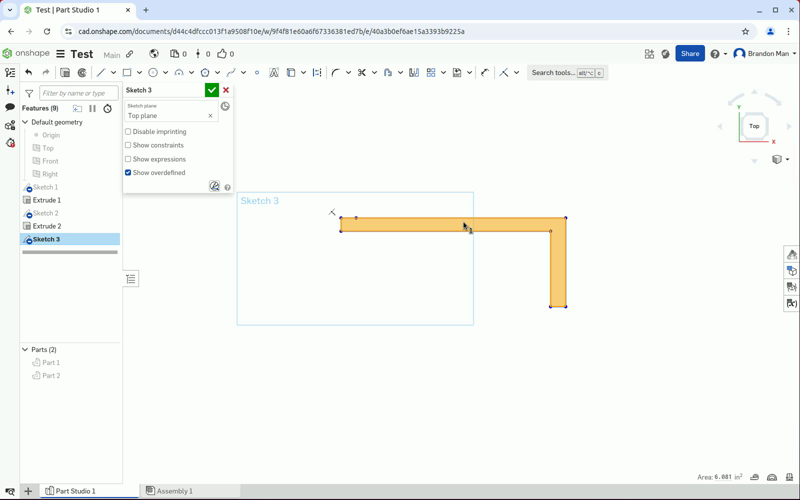
scroll(-6)
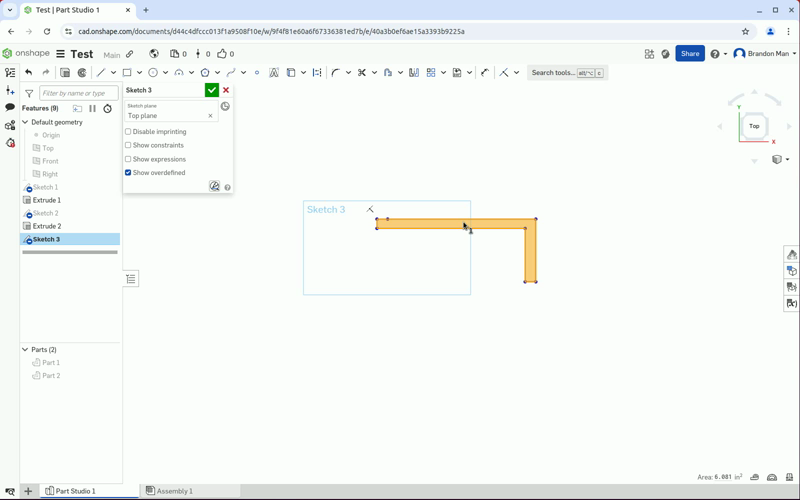
scroll(-6)
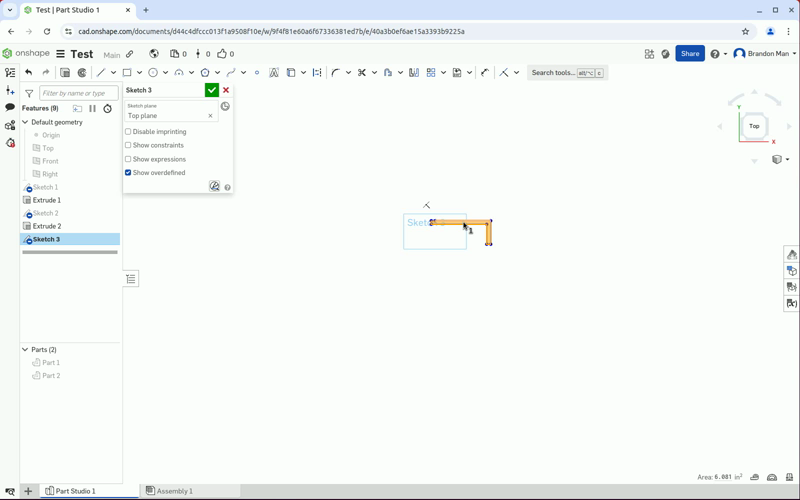
mouse_move(73, 352)
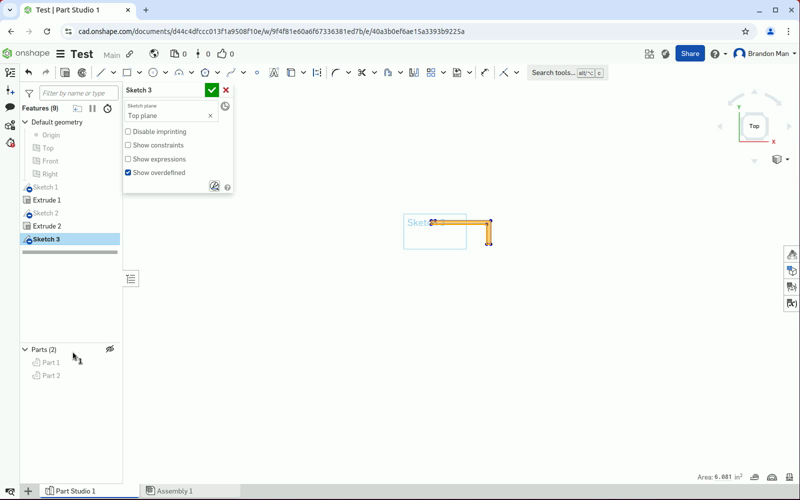
key(shift+y)
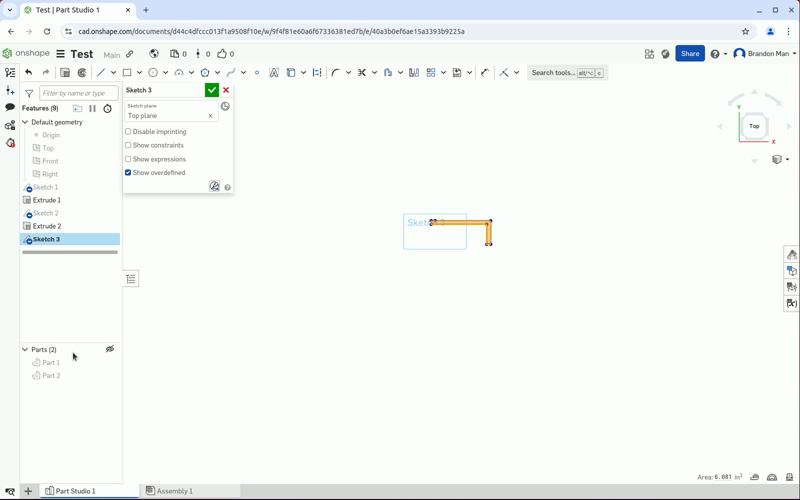
key(shift+e)
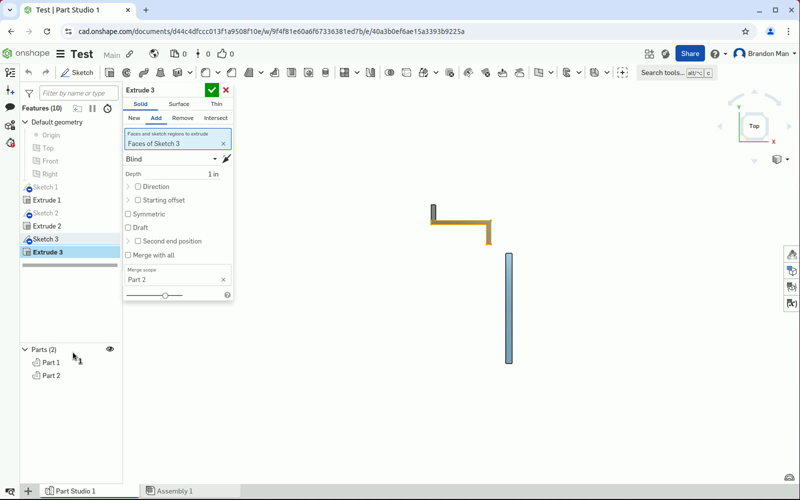
mouse_move(143, 106)
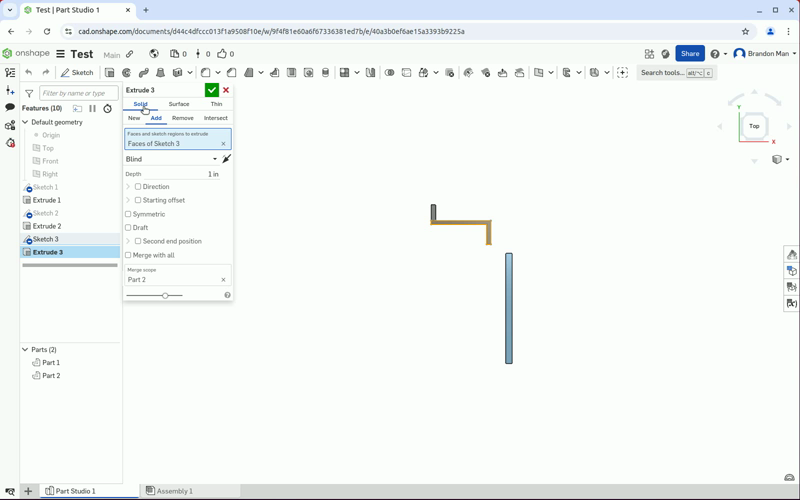
click(143, 106)
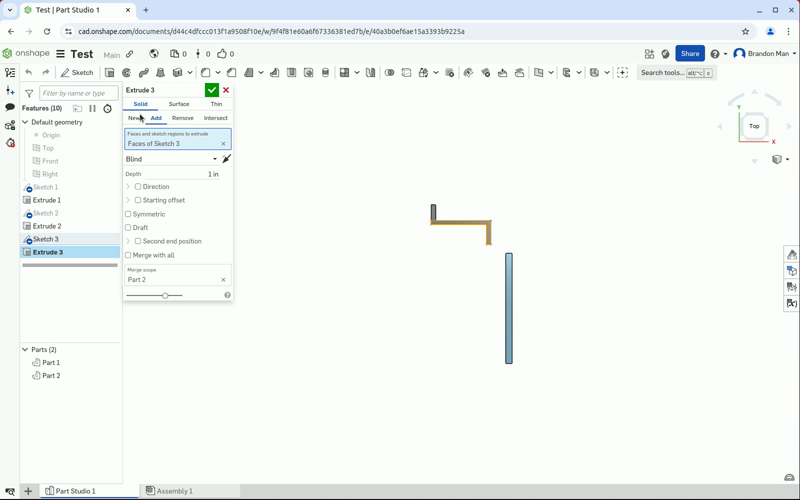
mouse_move(137, 120)
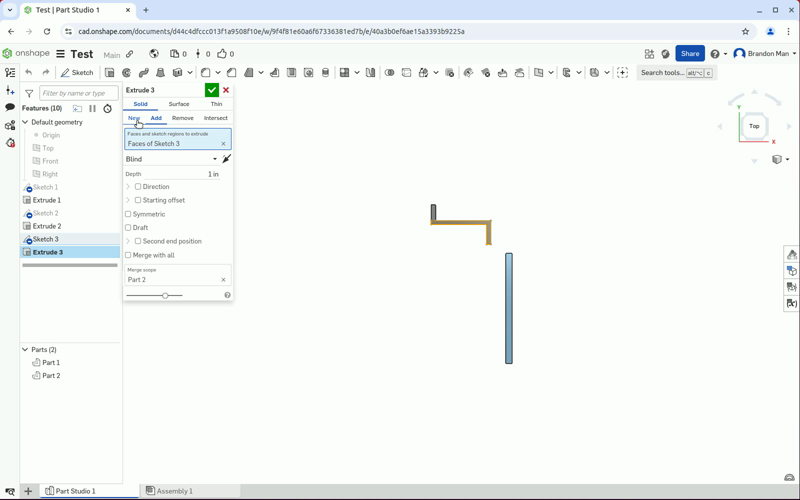
click(137, 120)
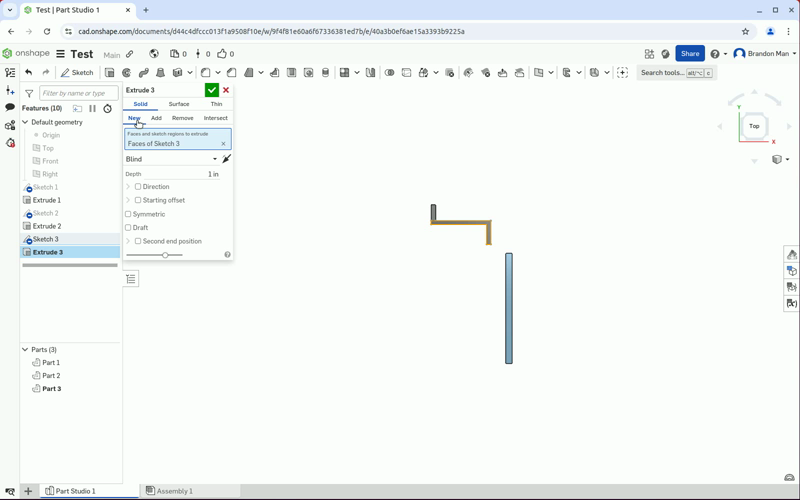
key(tab, 4)
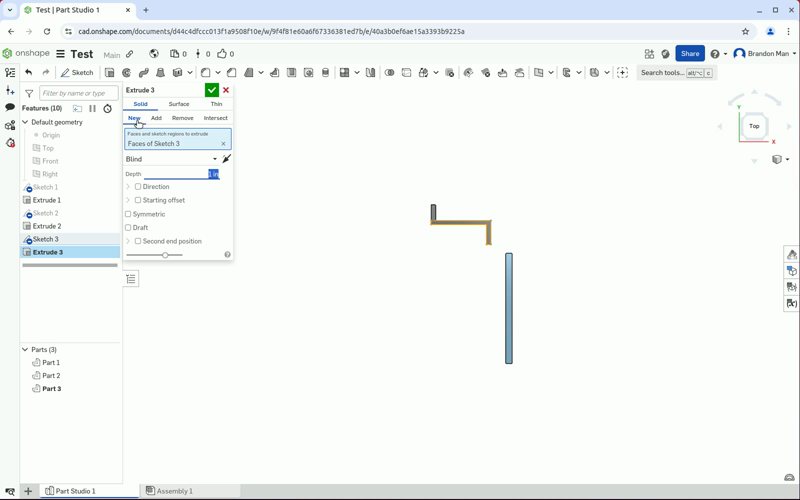
text(12.276)
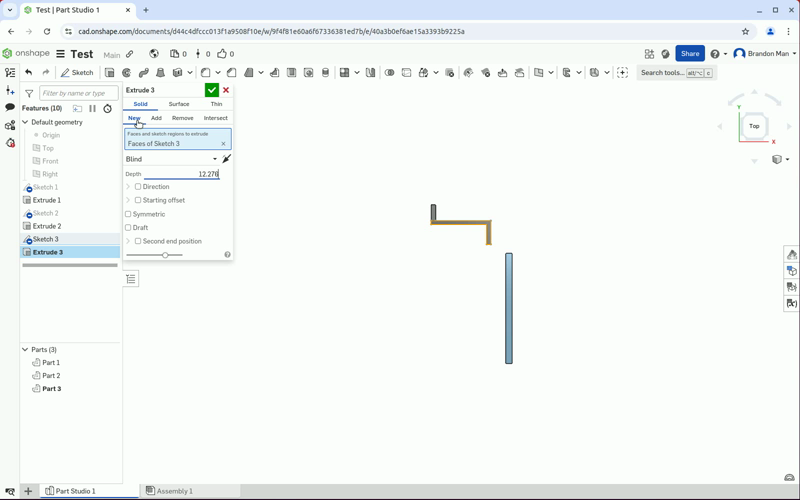
key(enter)
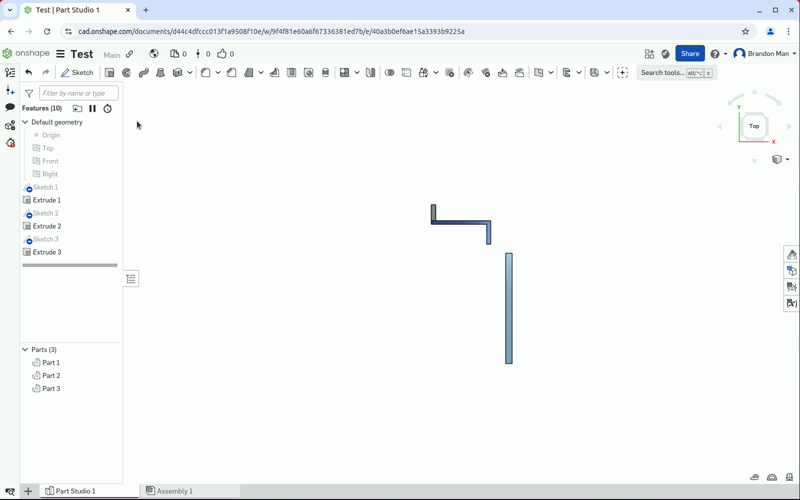
key(shift+h)
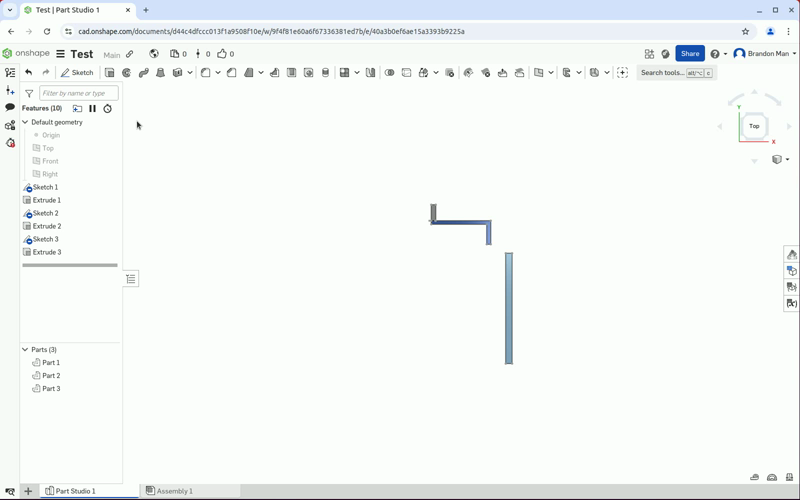
key(shift+h)
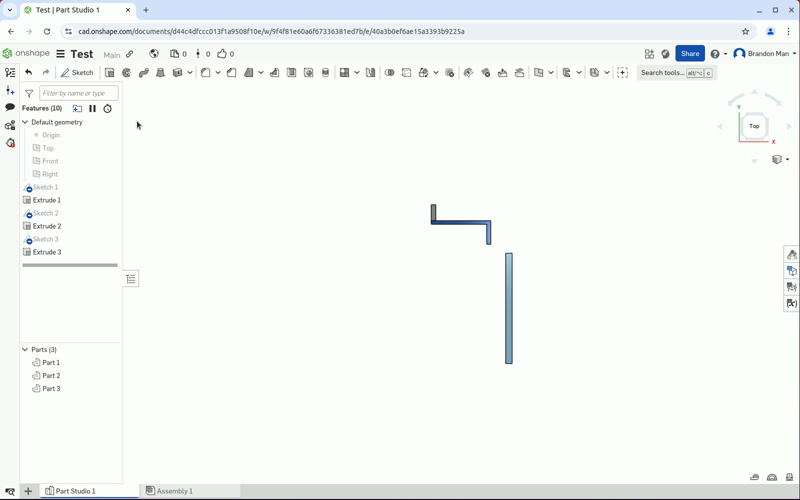
mouse_move(73, 189)
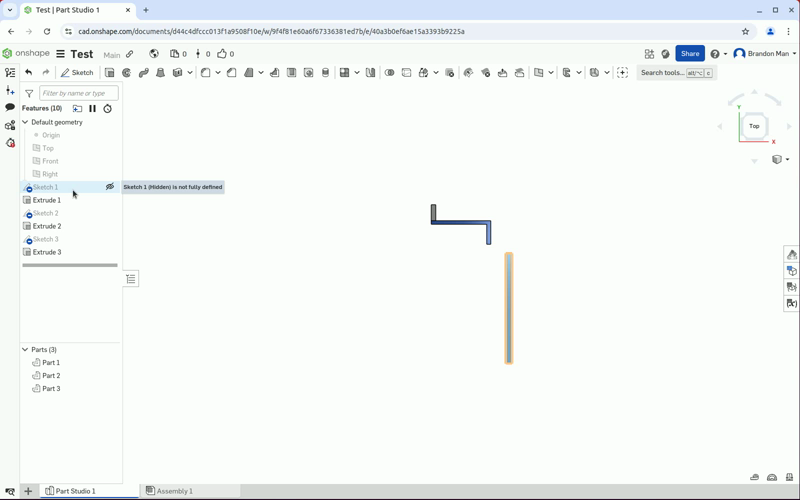
click(73, 189)
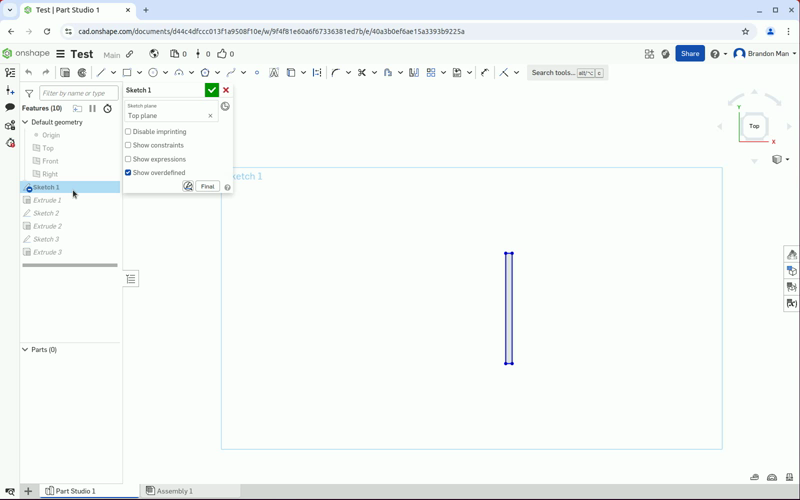
mouse_move(229, 92)
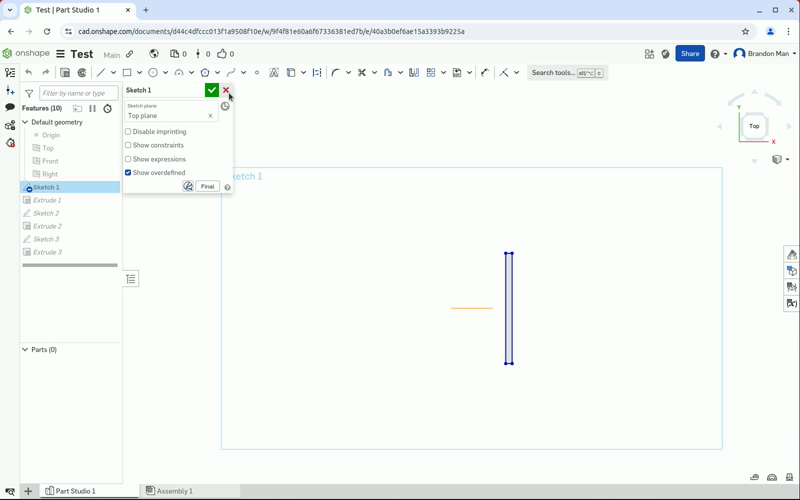
click(229, 92)
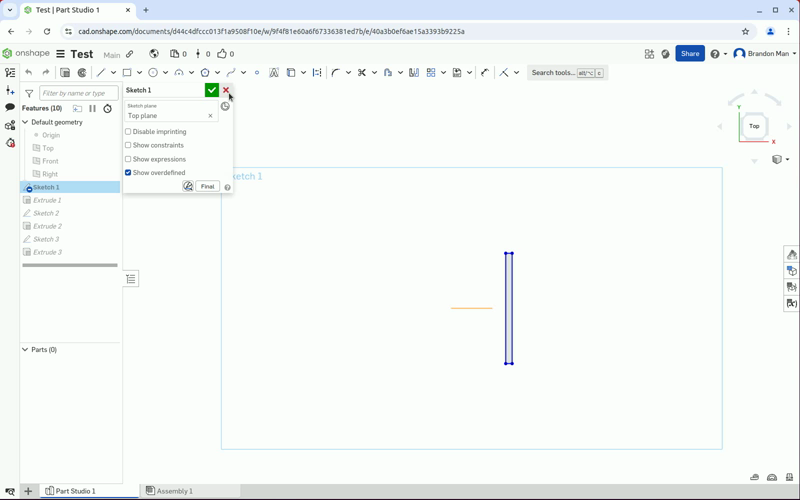
key(shift+s)
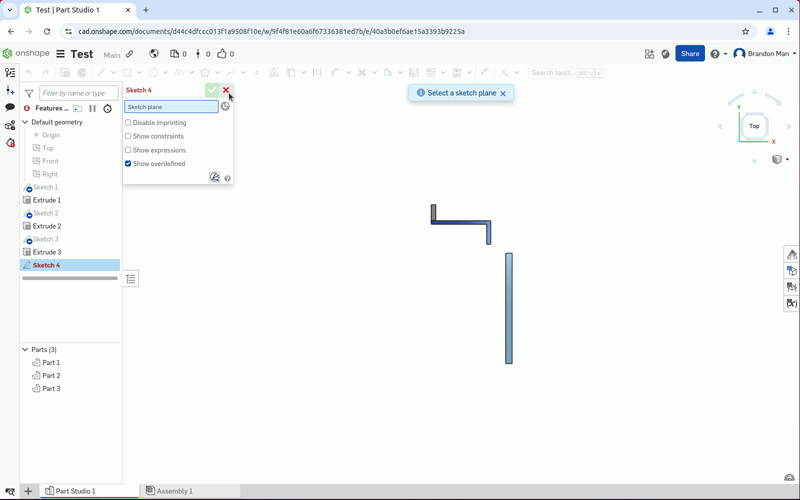
mouse_move(73, 150)
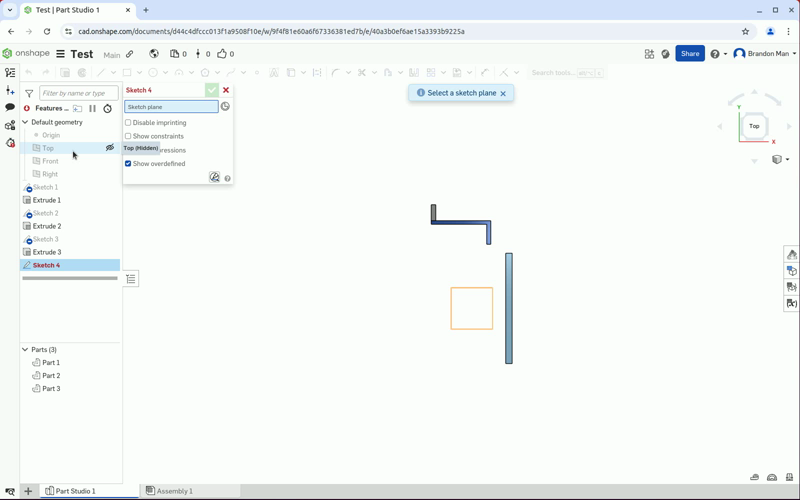
click(73, 150)
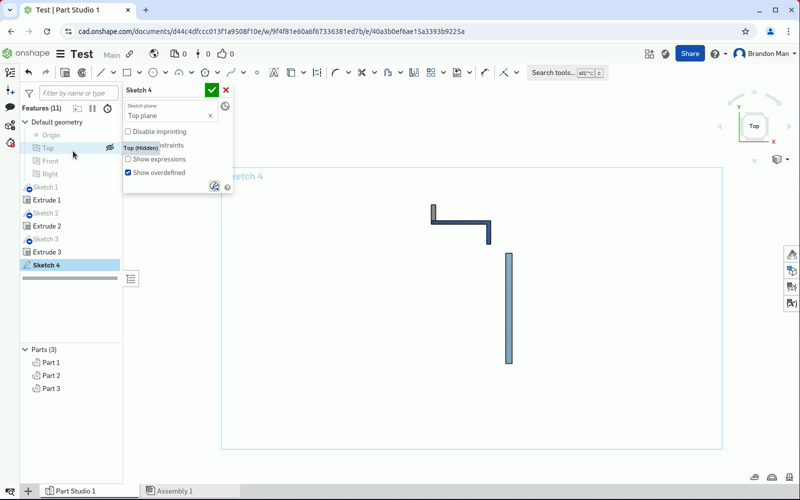
mouse_move(73, 352)
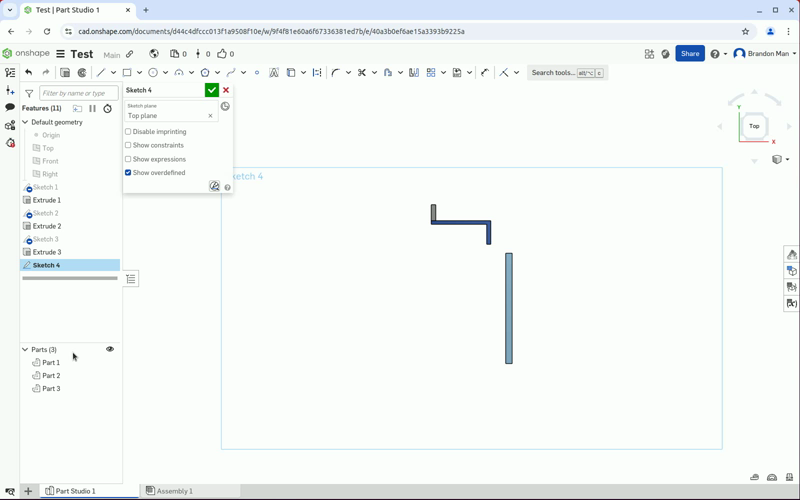
key(y)
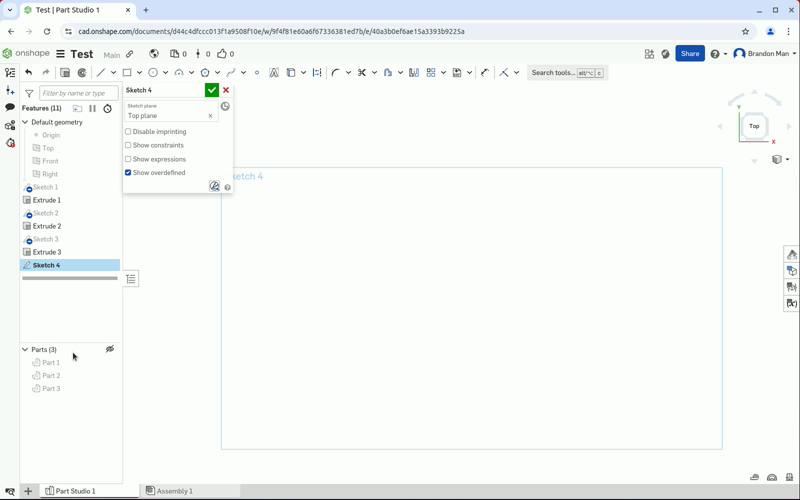
key(l)
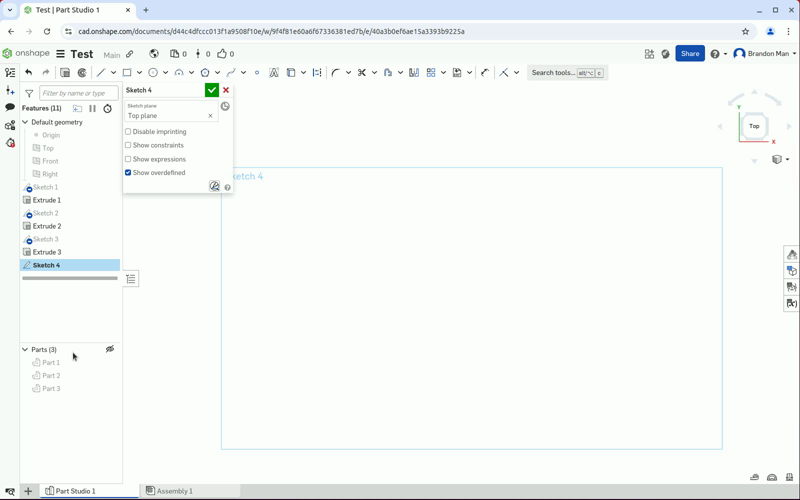
key_down(shift)
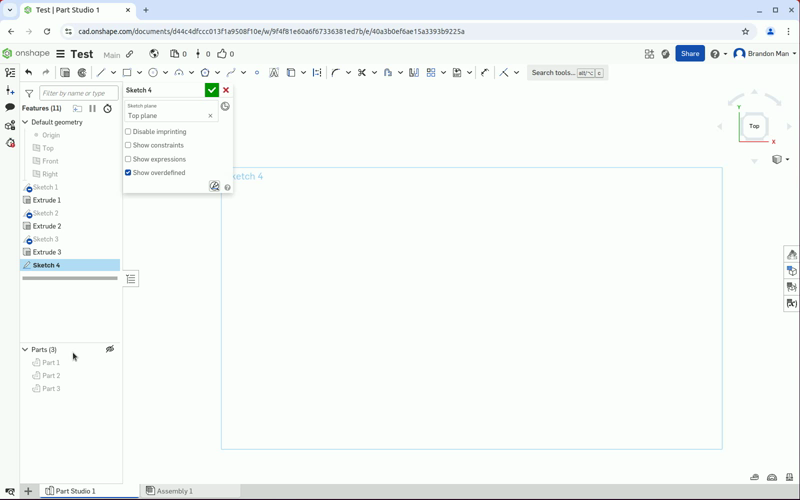
mouse_move(431, 345)
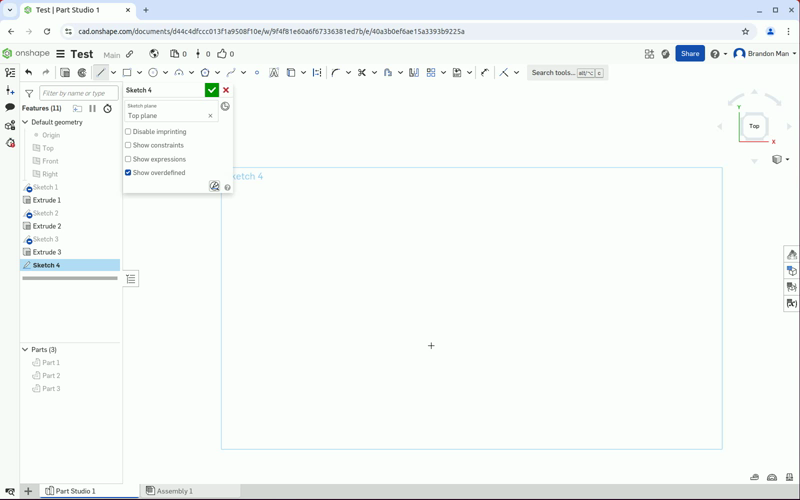
click(431, 345)
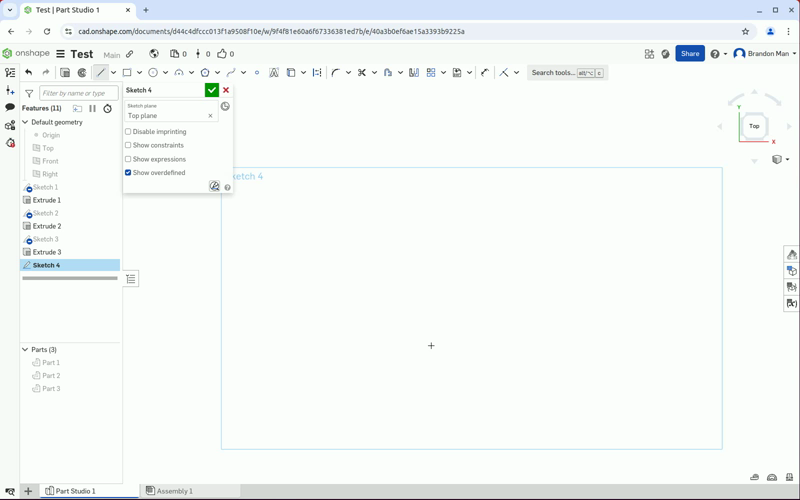
key_up(shift)
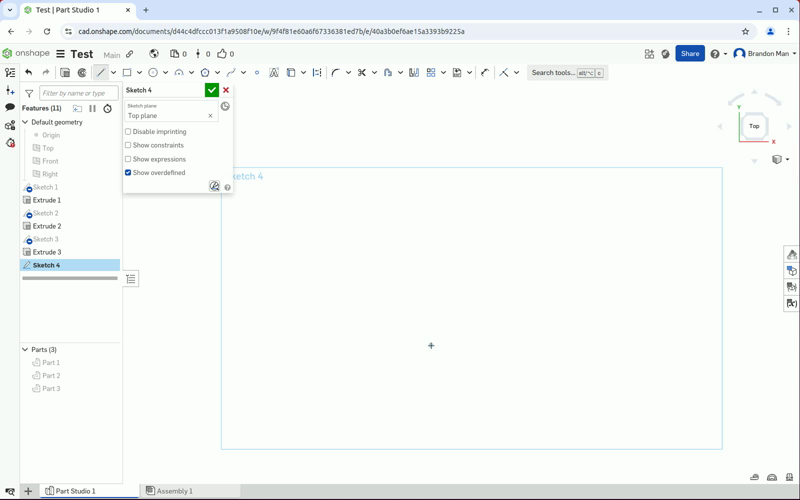
key_down(shift)
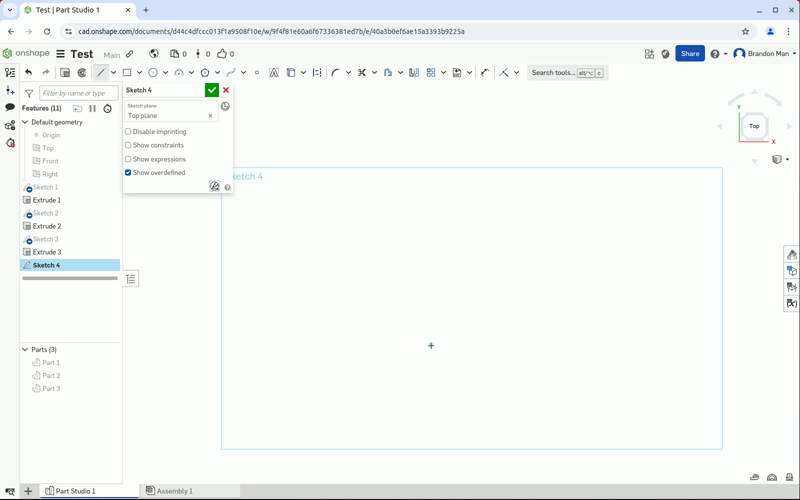
mouse_move(461, 345)
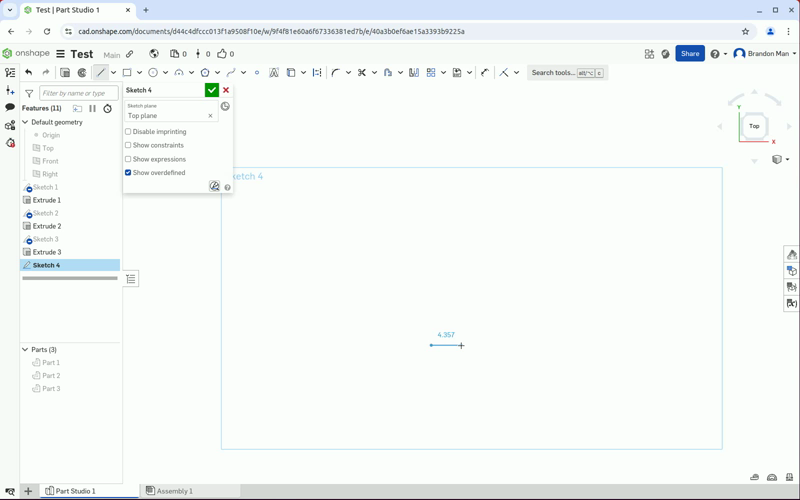
mouse_move(435, 345)
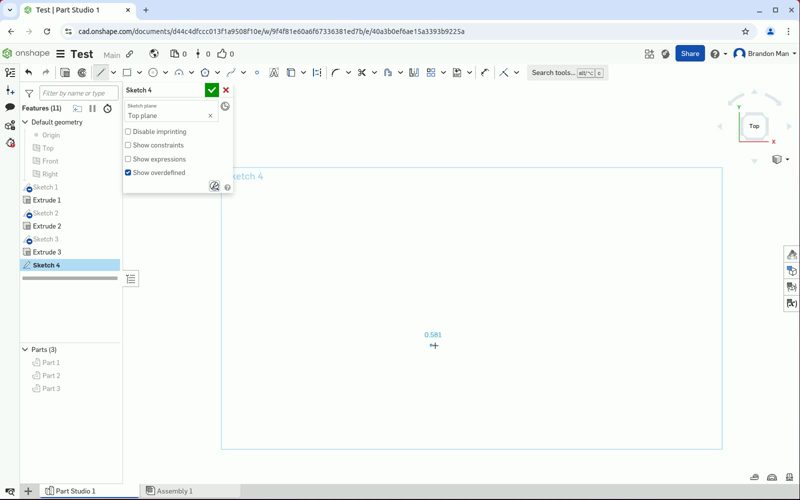
scroll(6)
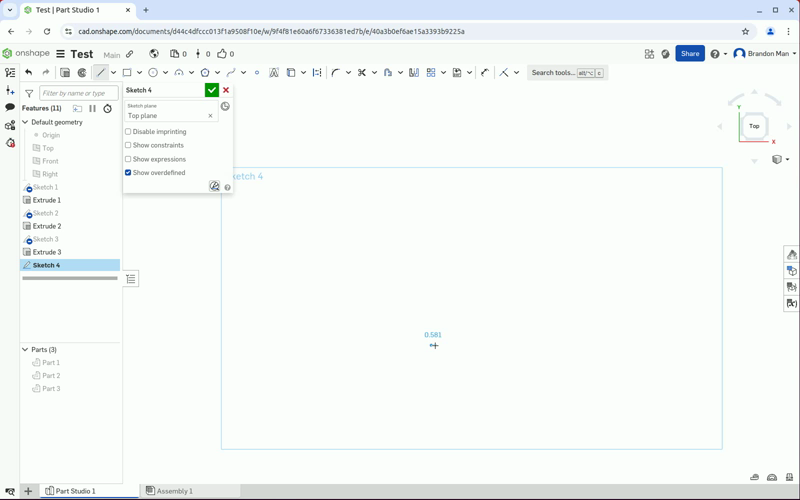
scroll(6)
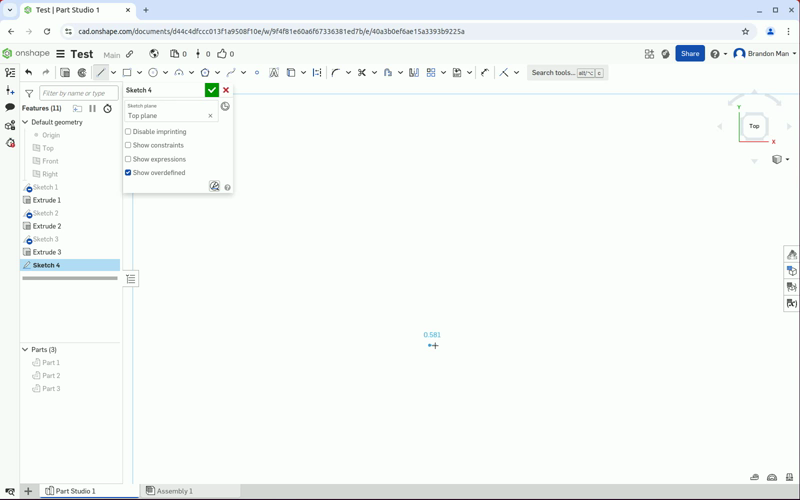
scroll(6)
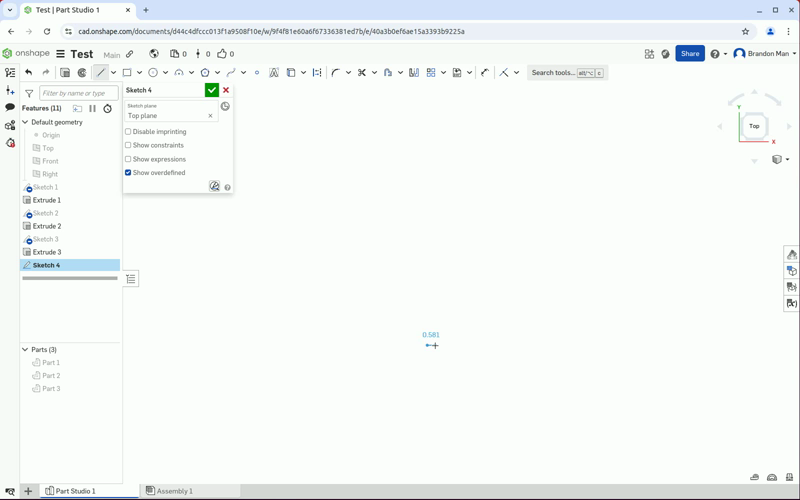
scroll(6)
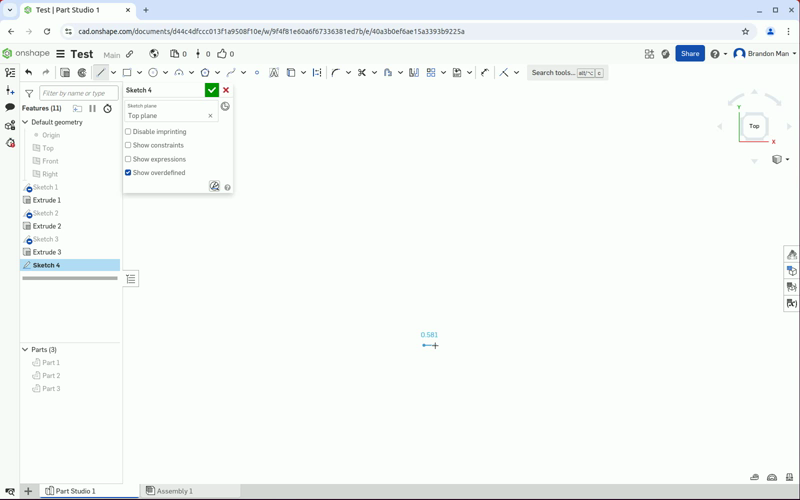
scroll(6)
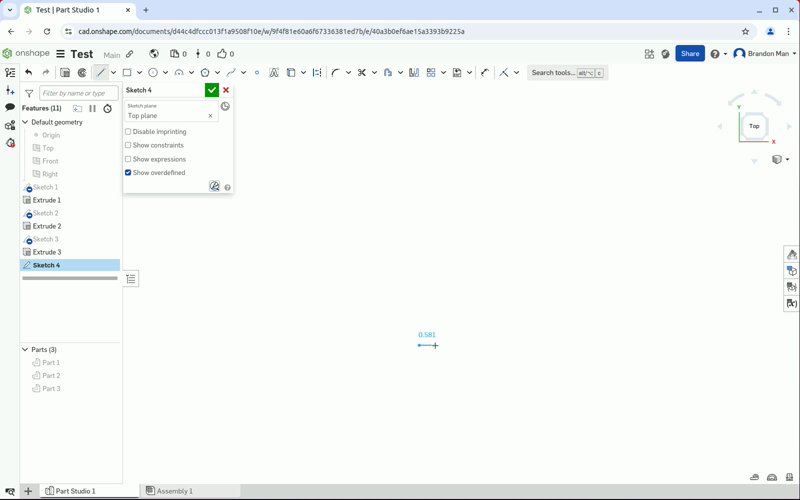
scroll(6)
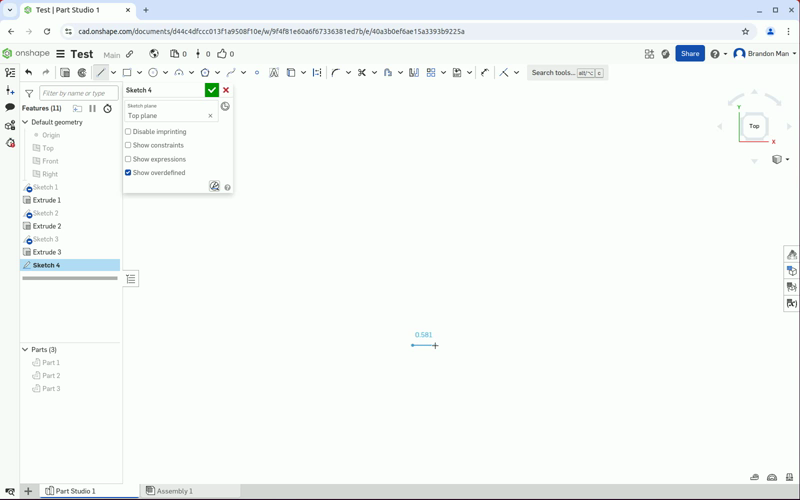
scroll(6)
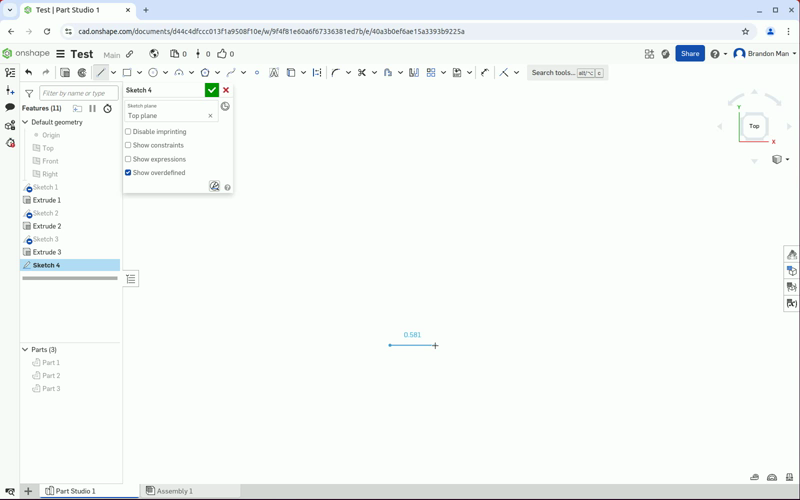
click(435, 345)
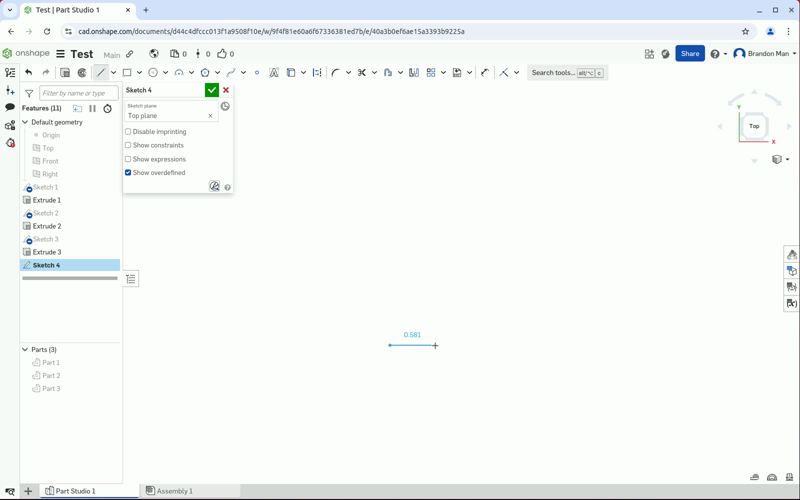
scroll(-6)
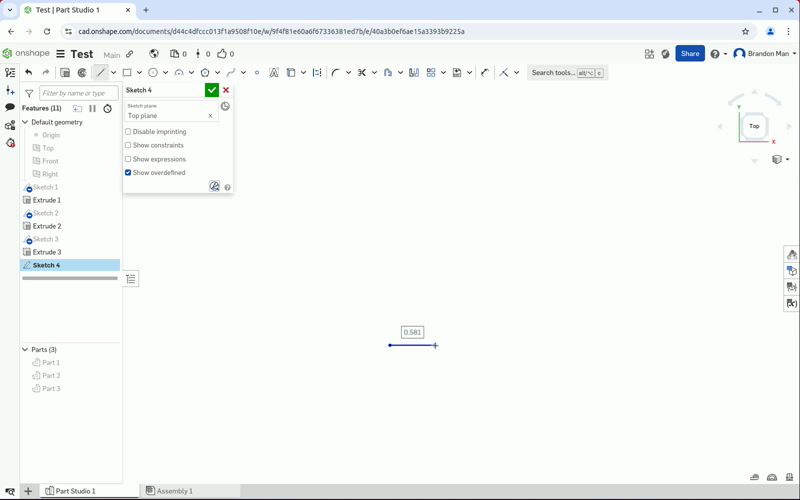
scroll(-6)
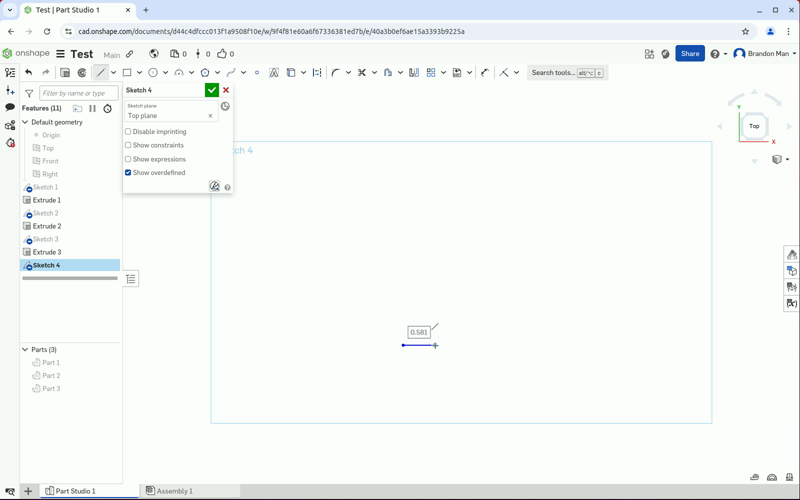
scroll(-6)
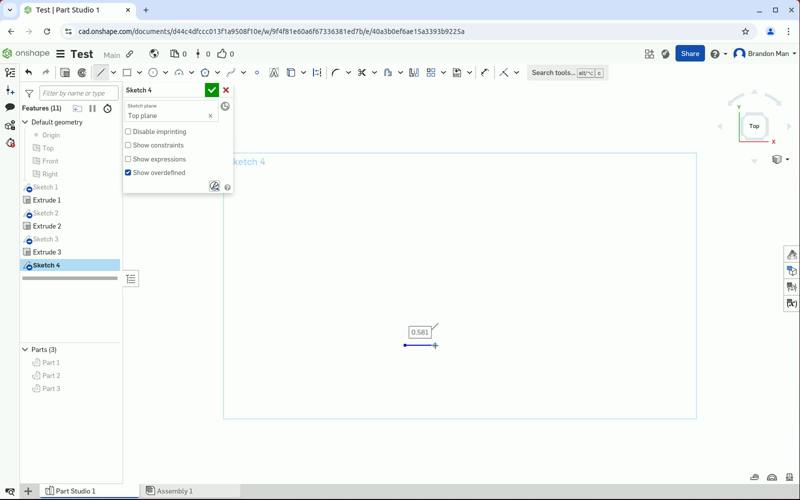
scroll(-6)
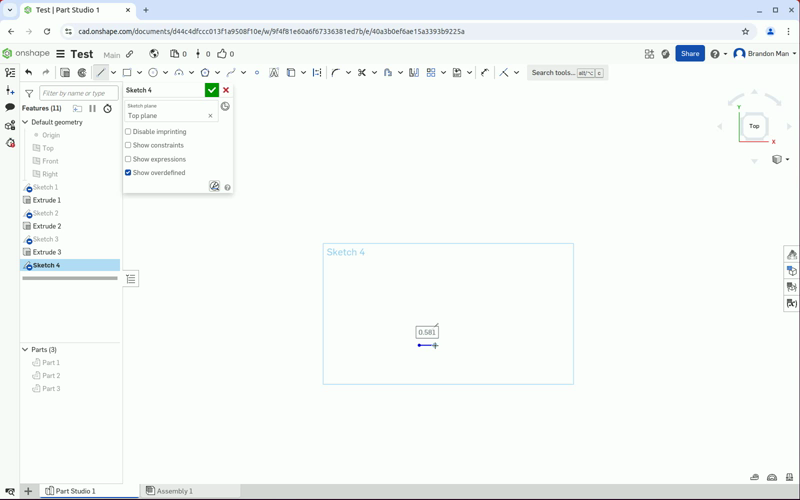
scroll(-6)
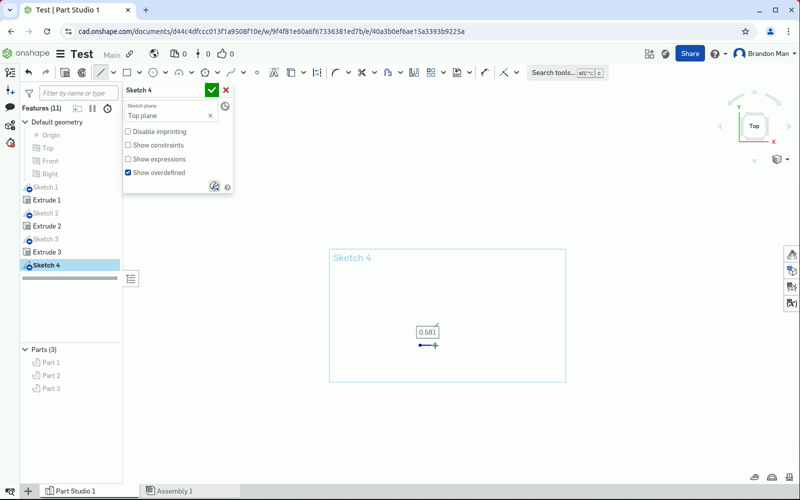
scroll(-6)
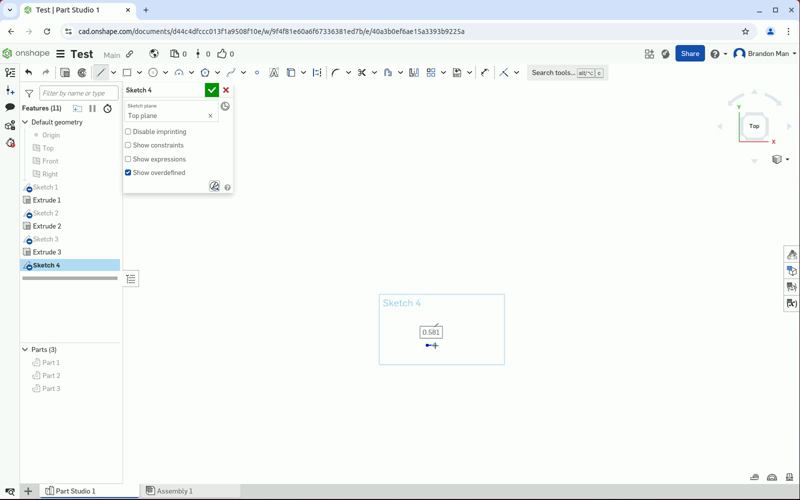
scroll(-6)
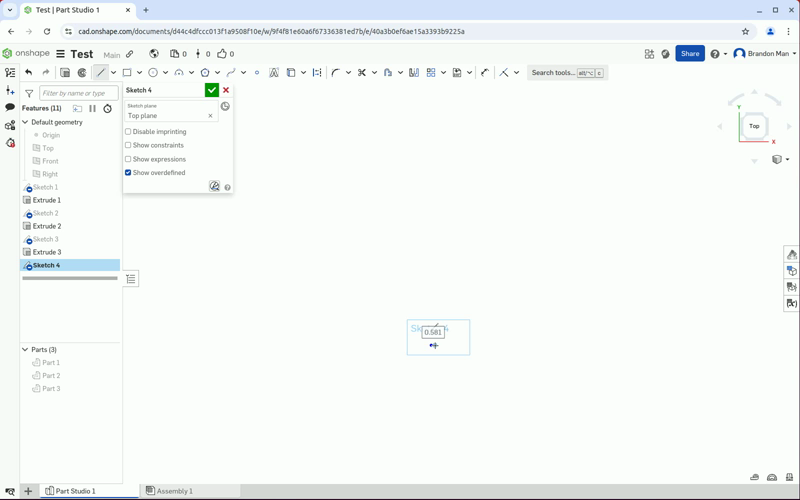
key_up(shift)
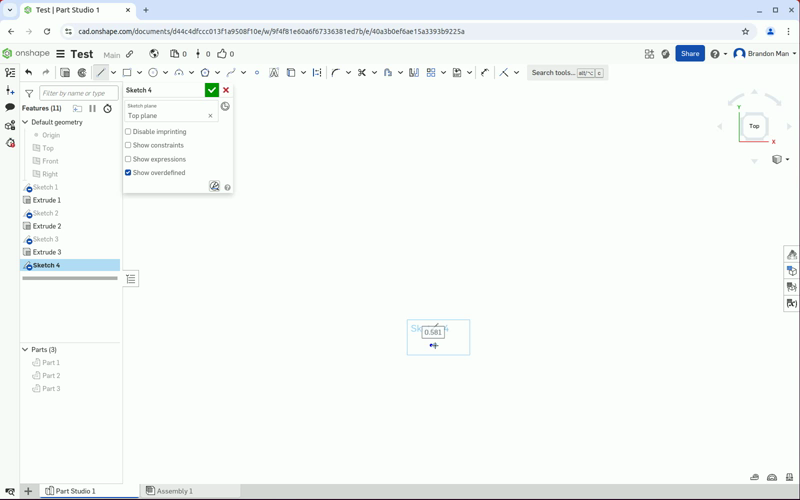
key_down(shift)
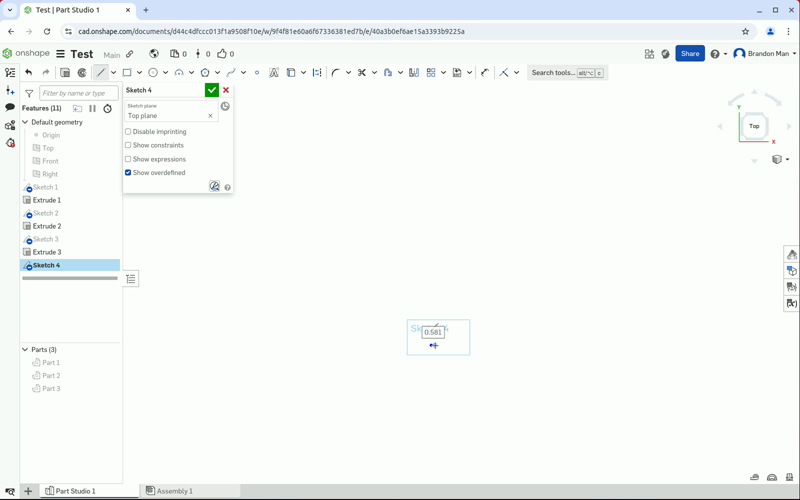
mouse_move(465, 345)
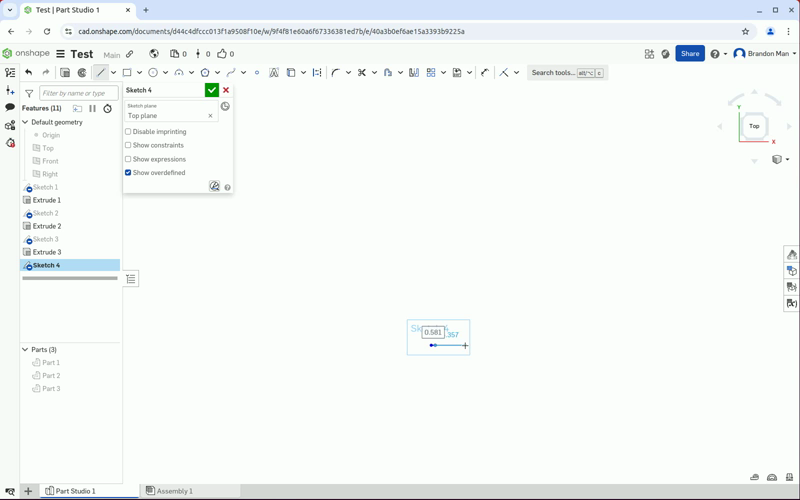
mouse_move(490, 345)
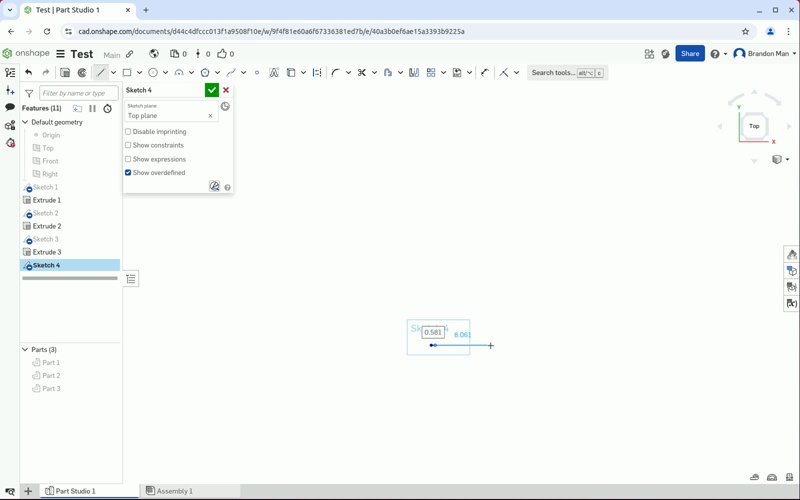
click(490, 345)
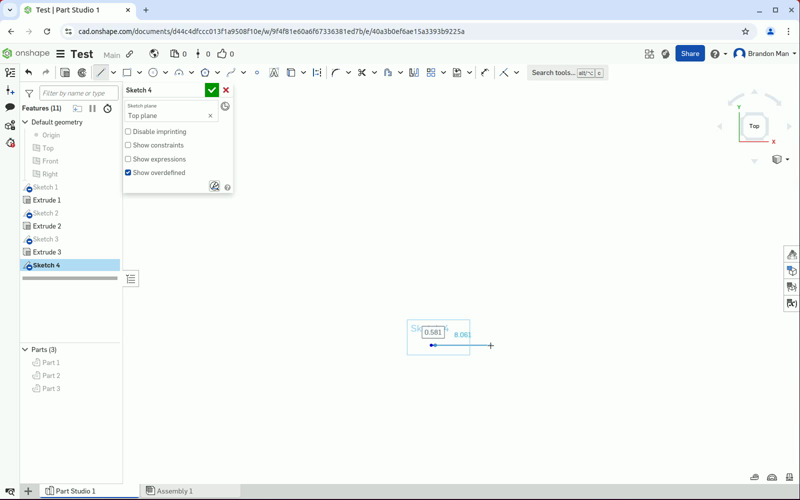
key_up(shift)
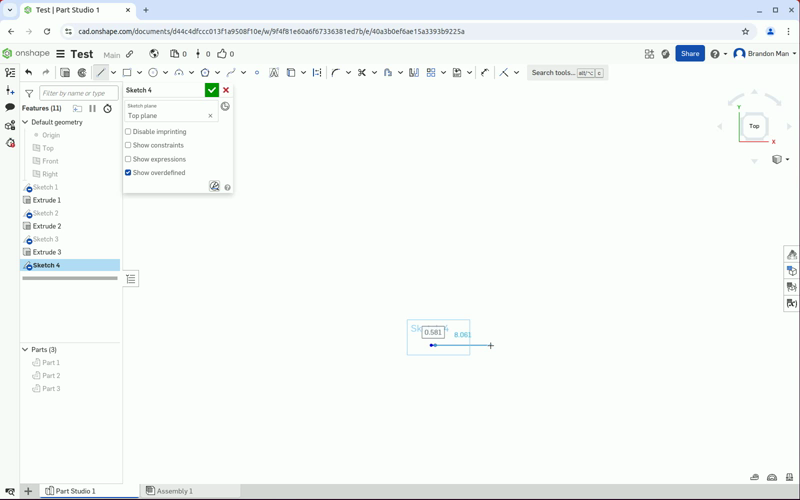
key_down(shift)
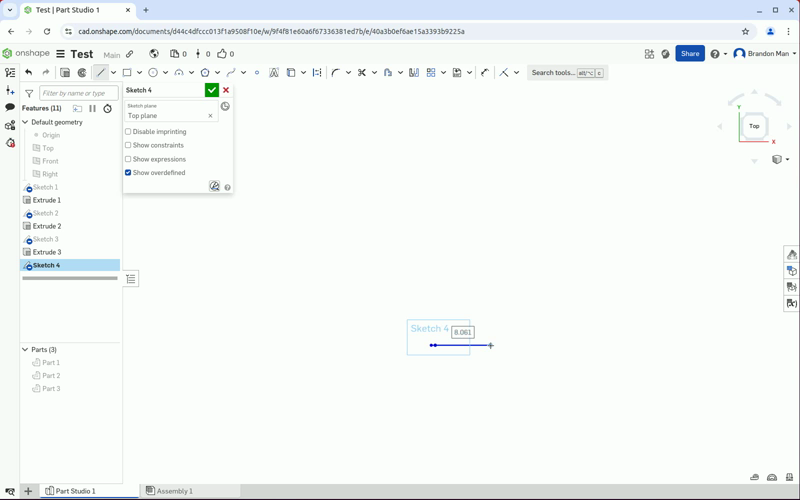
mouse_move(520, 345)
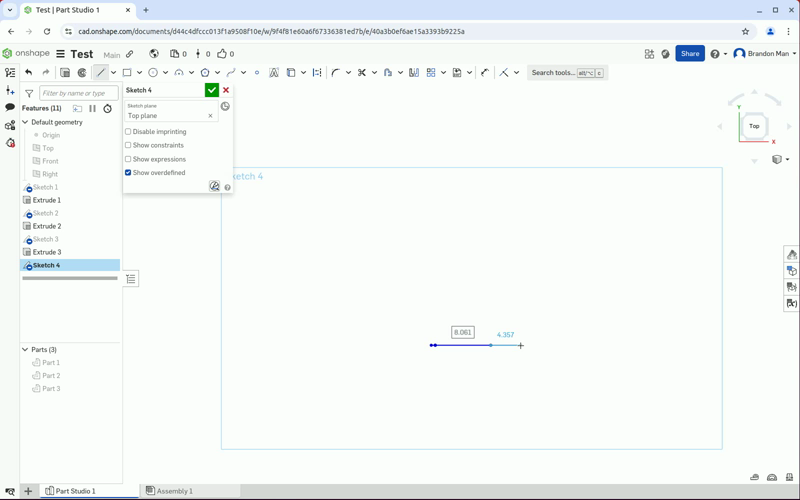
mouse_move(490, 321)
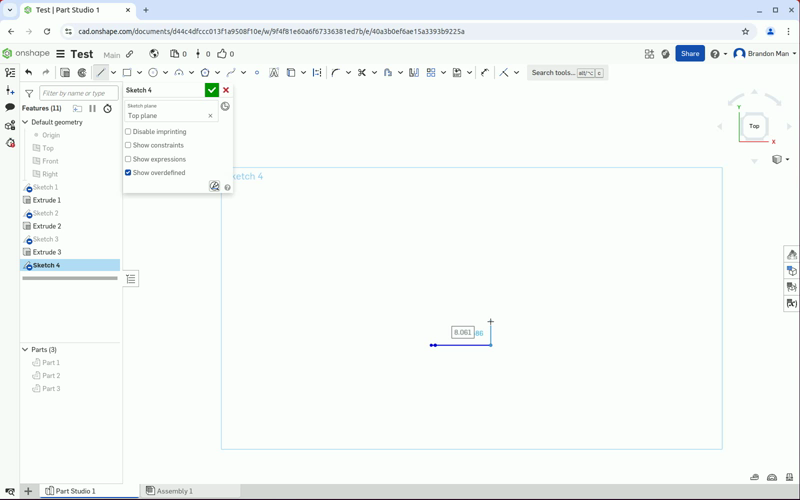
click(490, 321)
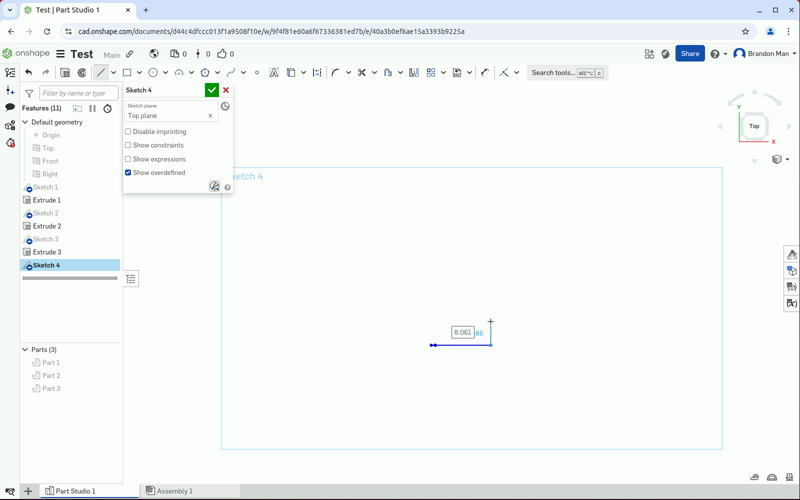
key_up(shift)
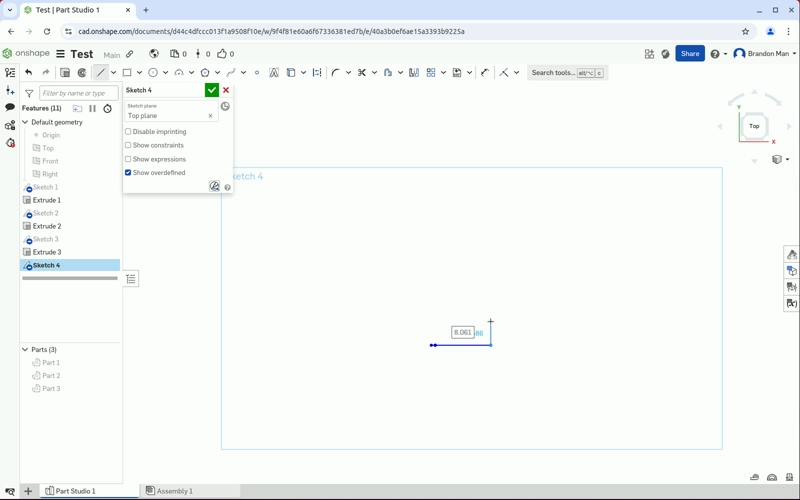
key_down(shift)
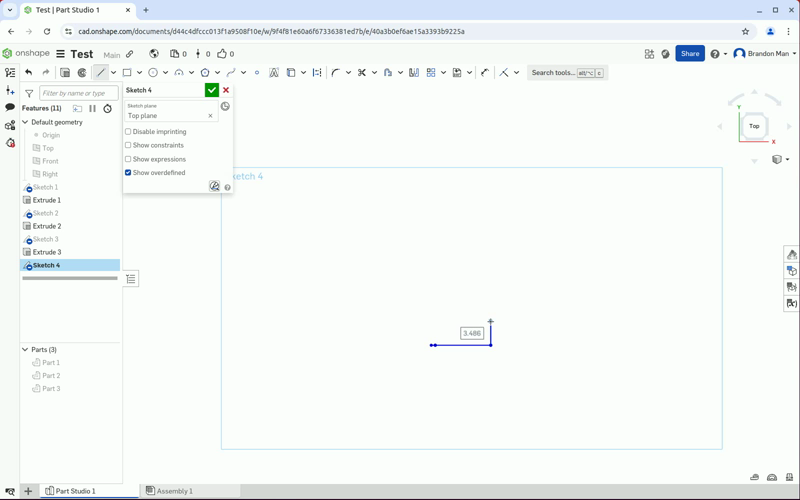
mouse_move(520, 321)
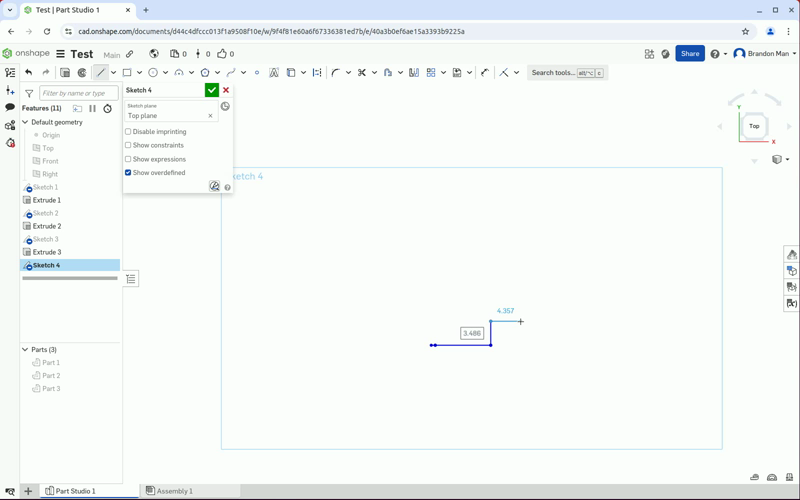
mouse_move(486, 321)
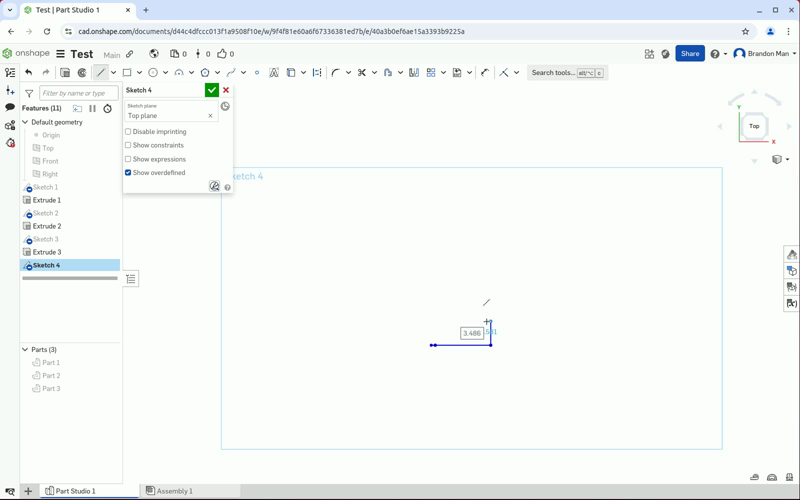
scroll(6)
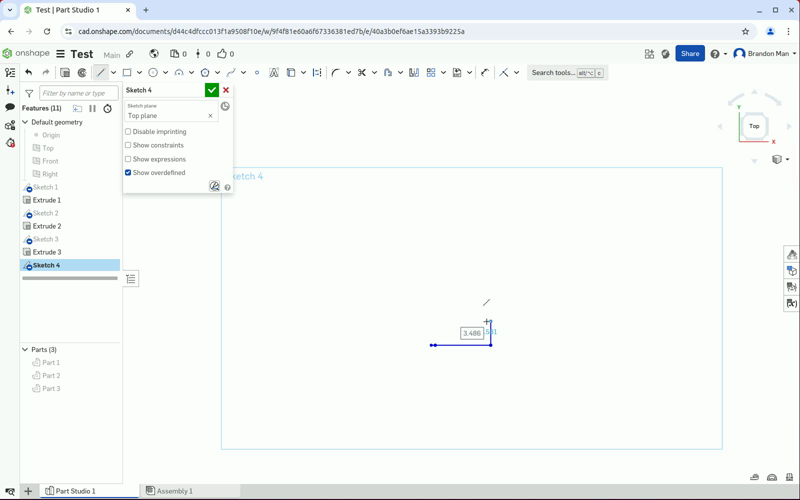
scroll(6)
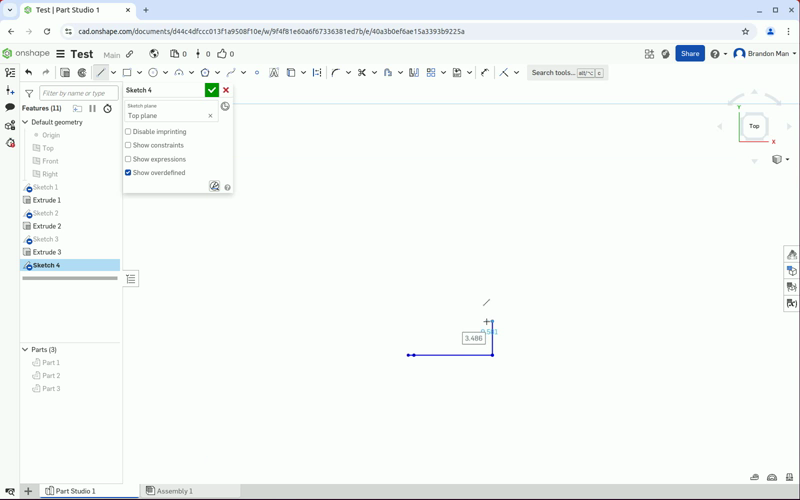
scroll(6)
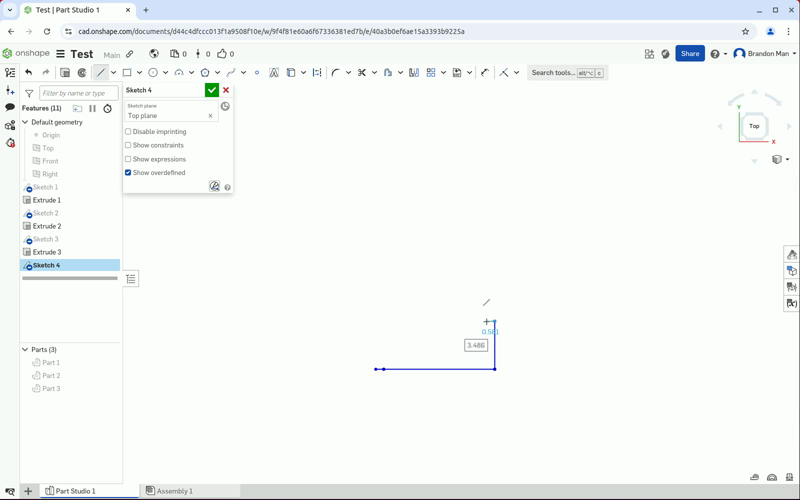
scroll(6)
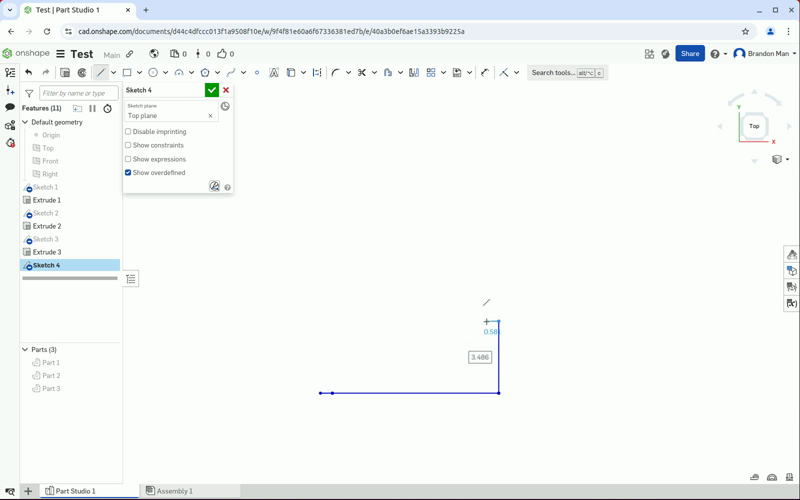
scroll(6)
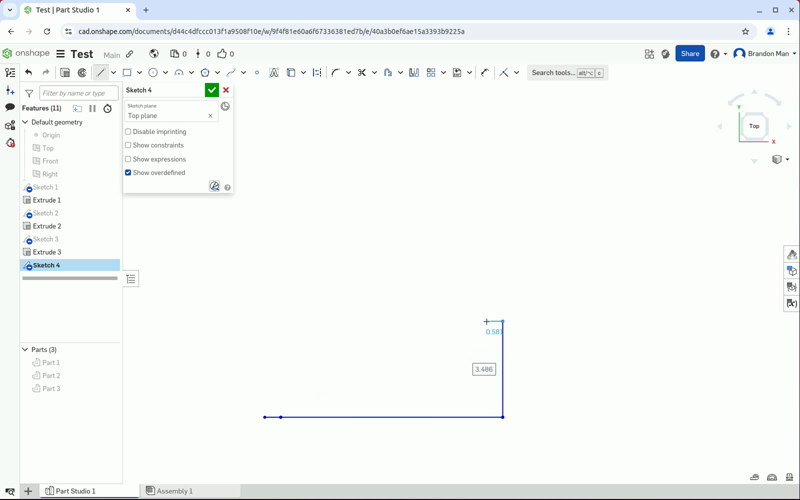
scroll(6)
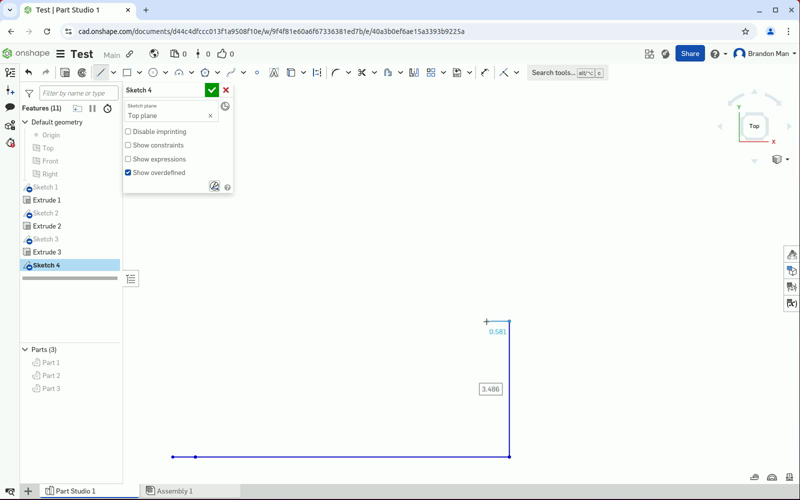
scroll(6)
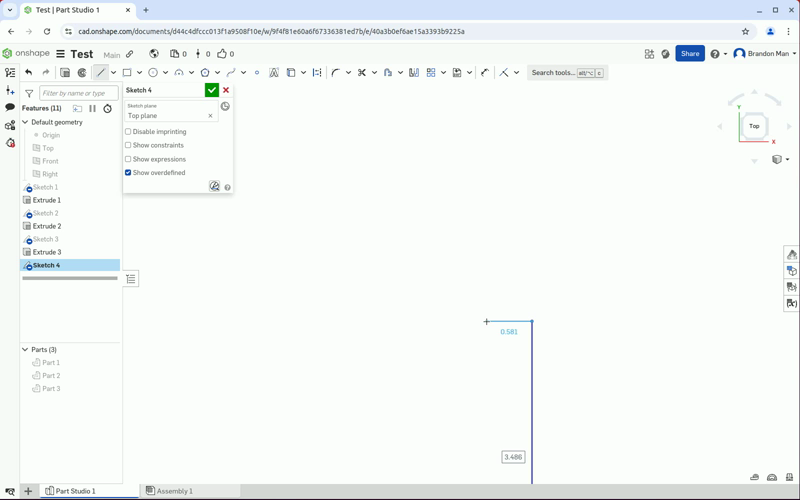
click(486, 321)
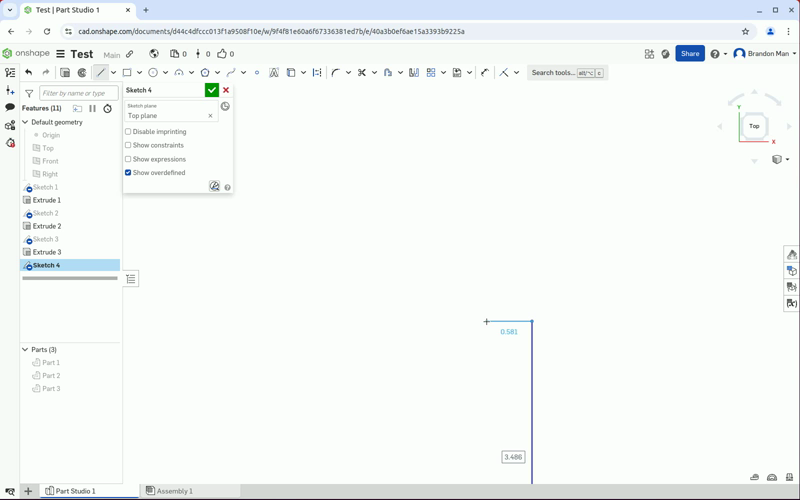
scroll(-6)
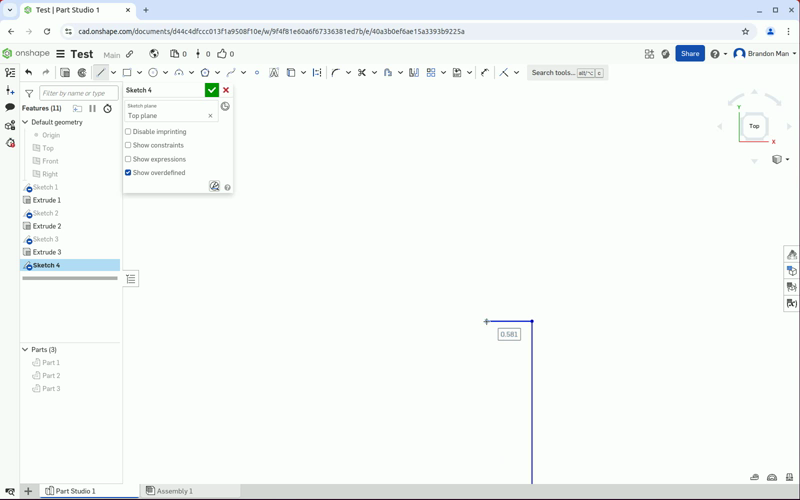
scroll(-6)
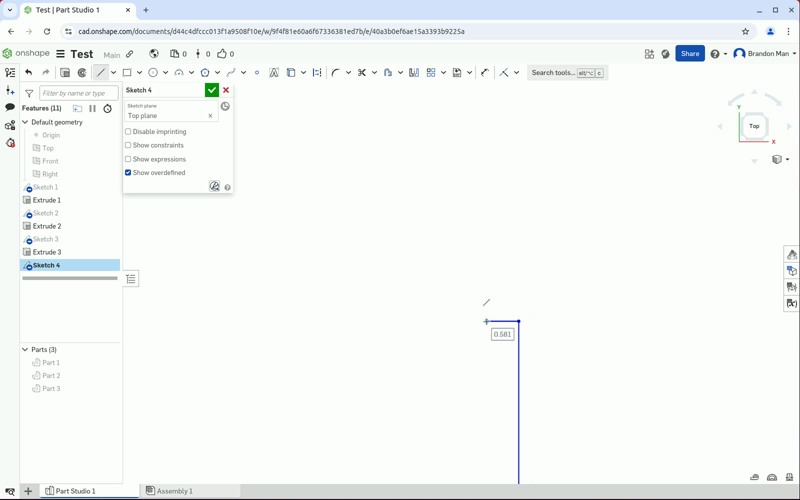
scroll(-6)
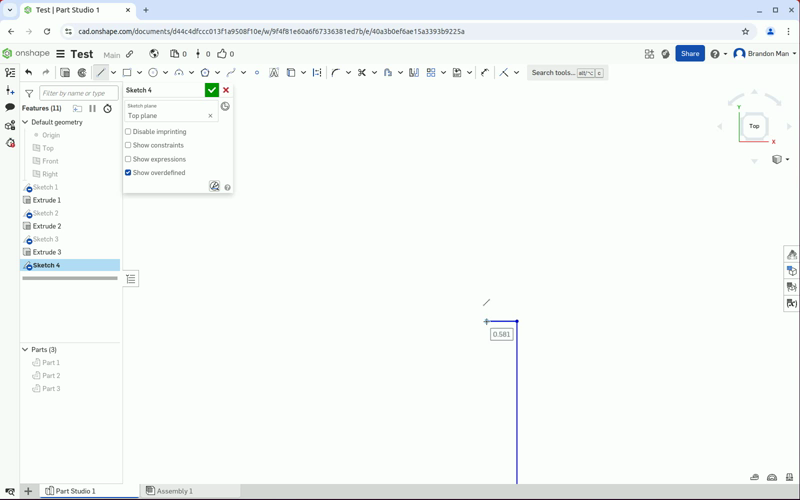
scroll(-6)
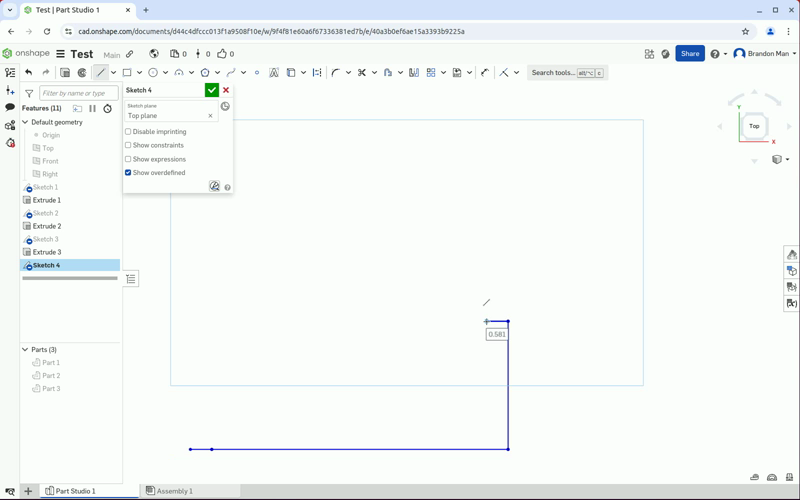
scroll(-6)
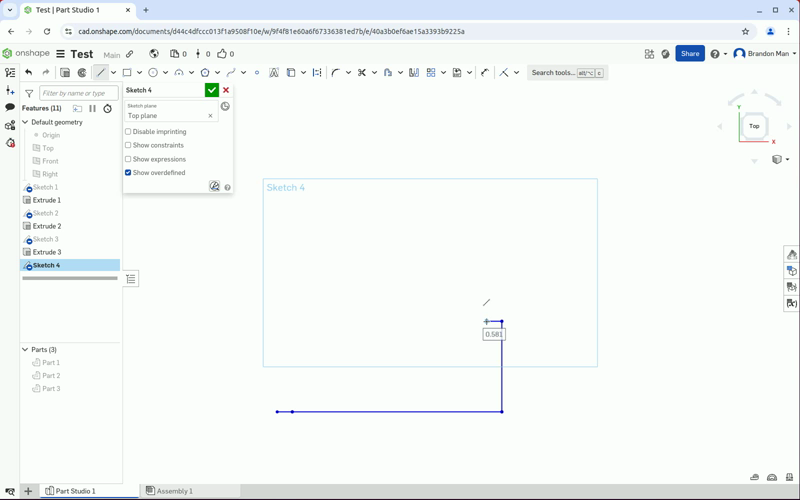
scroll(-6)
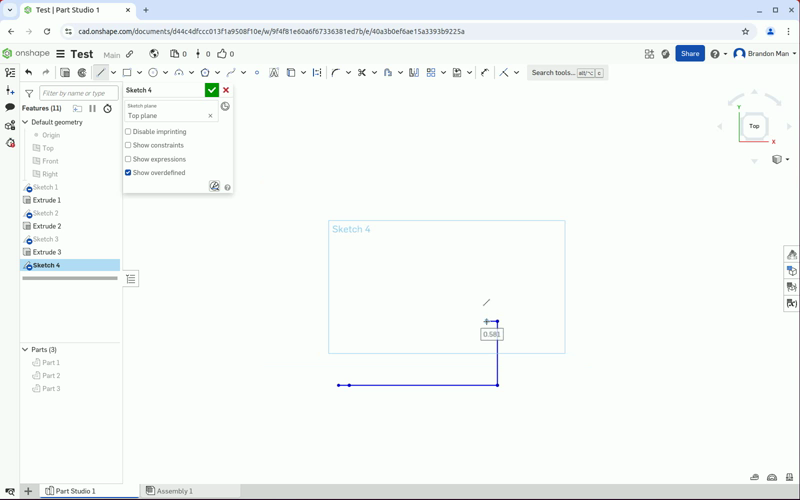
scroll(-6)
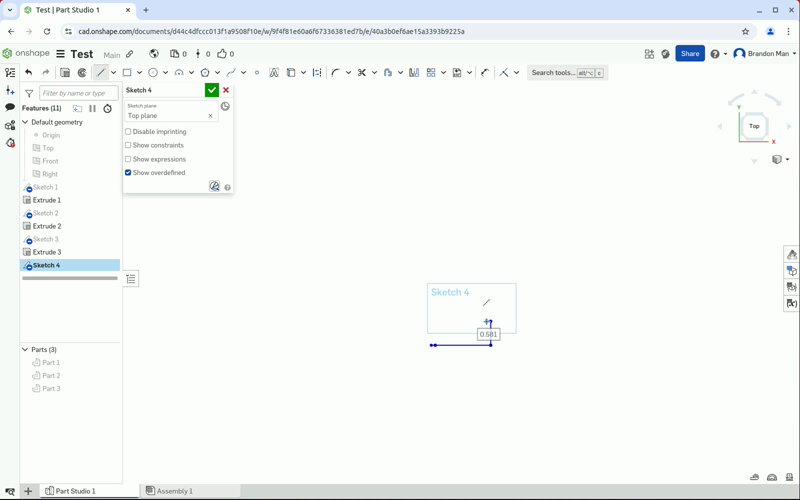
key_up(shift)
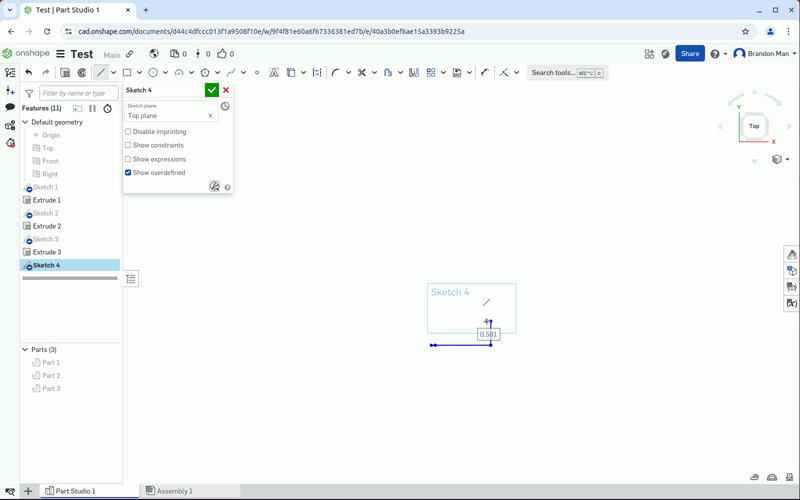
key_down(shift)
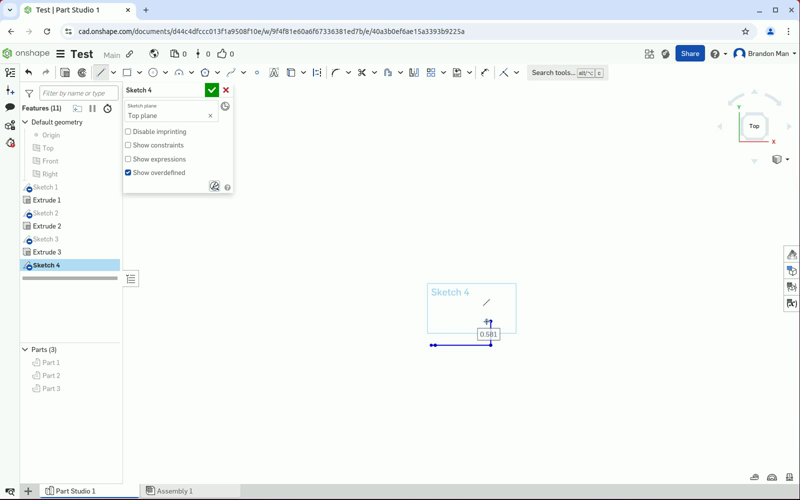
mouse_move(516, 321)
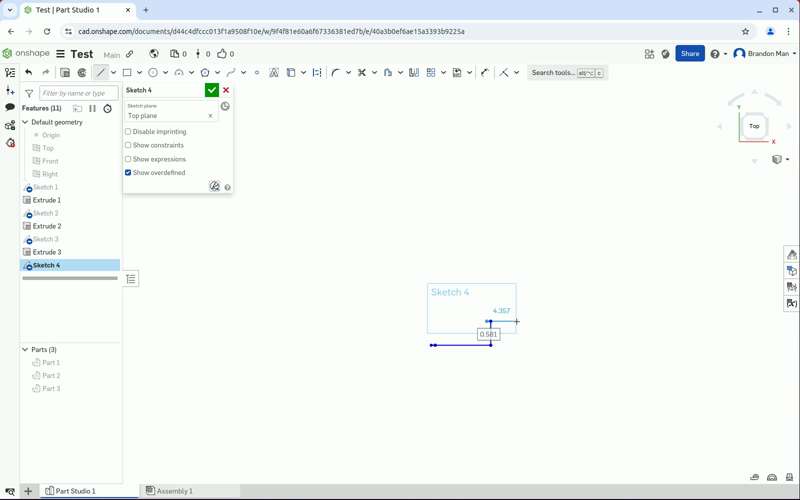
mouse_move(486, 341)
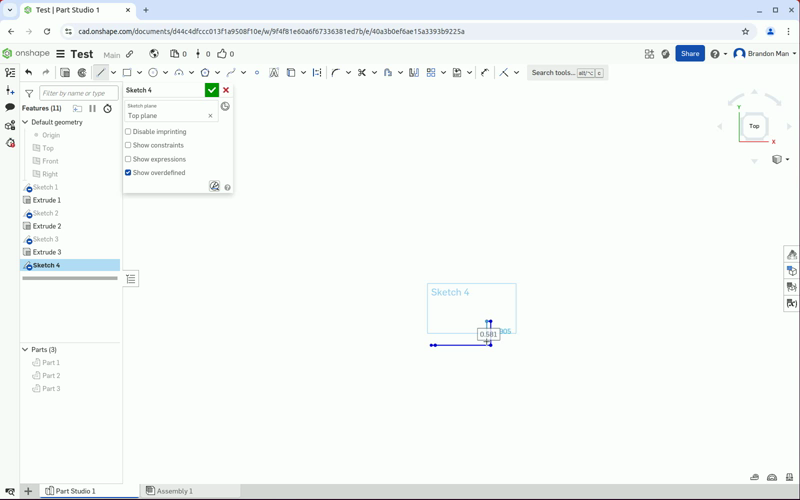
click(486, 341)
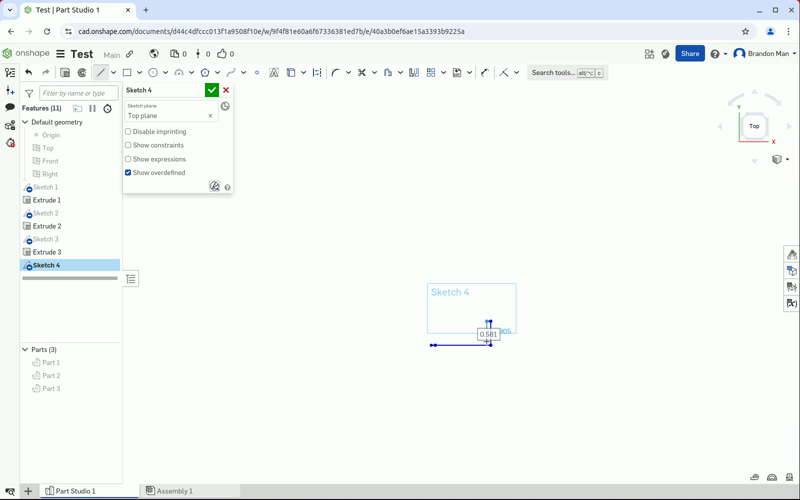
key_up(shift)
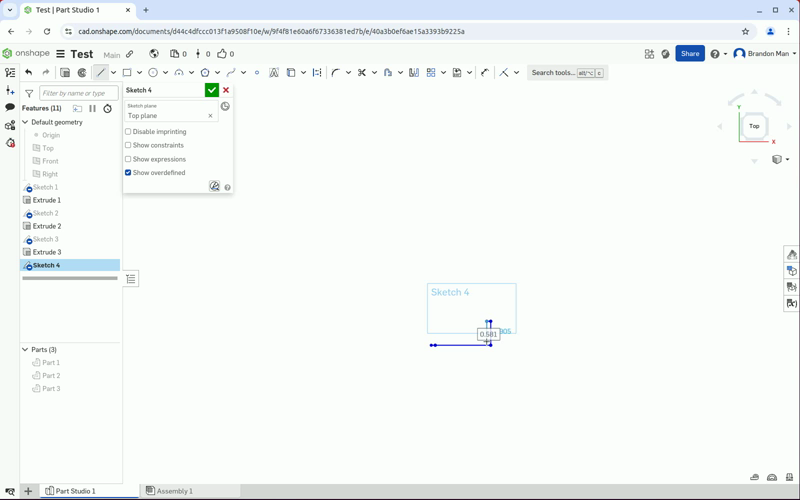
key_down(shift)
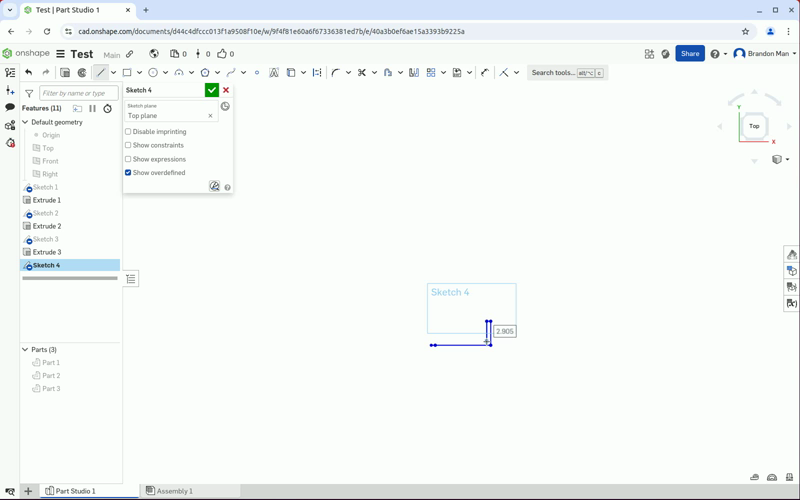
mouse_move(516, 341)
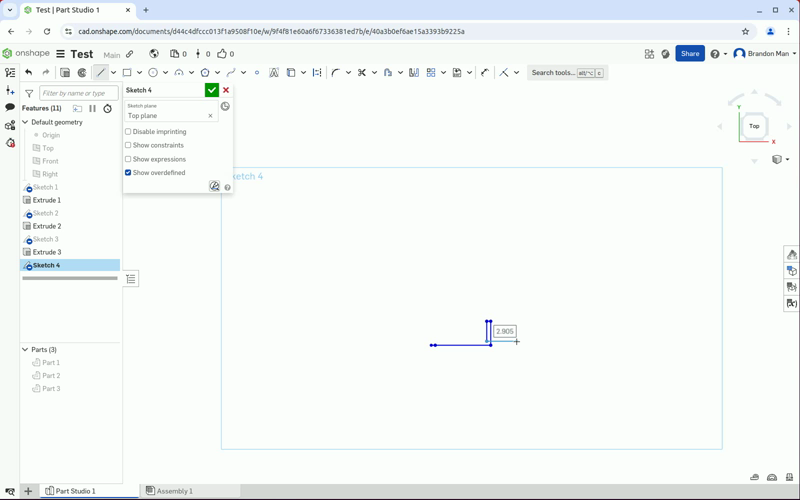
mouse_move(431, 341)
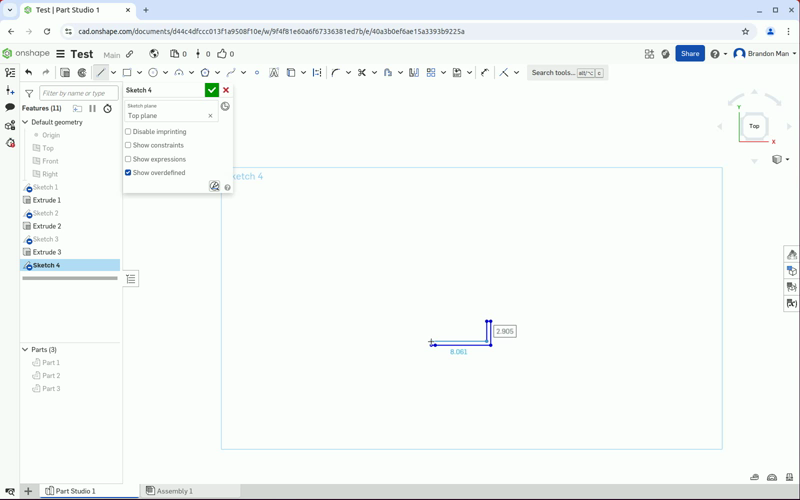
scroll(6)
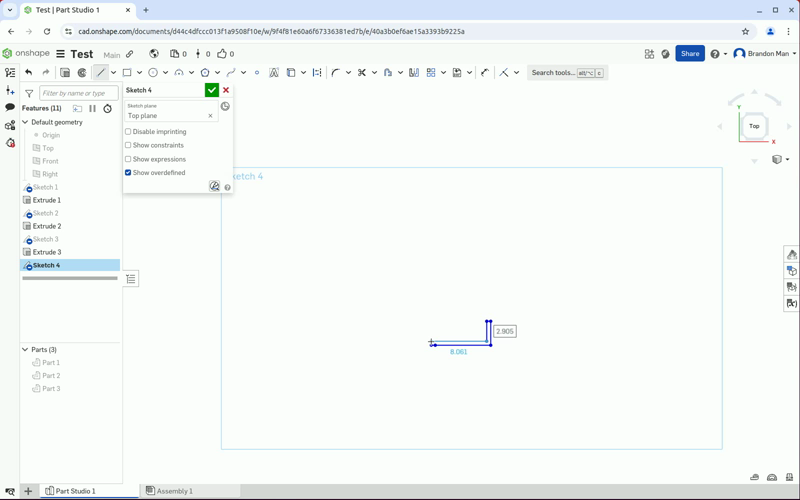
scroll(6)
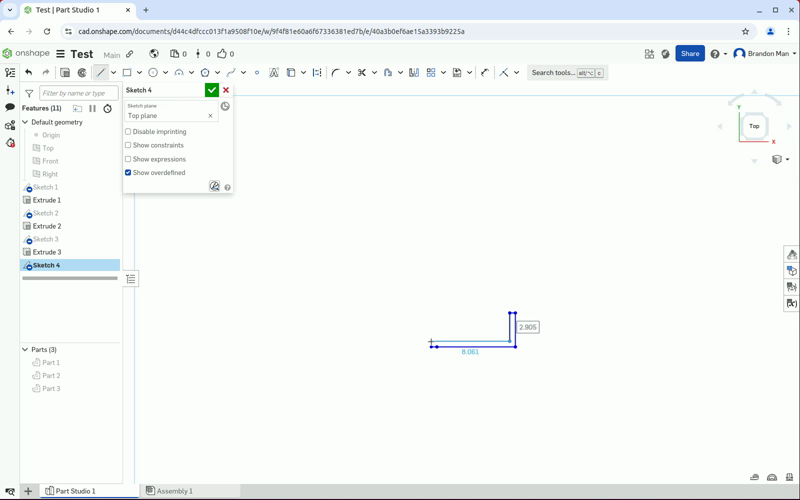
scroll(6)
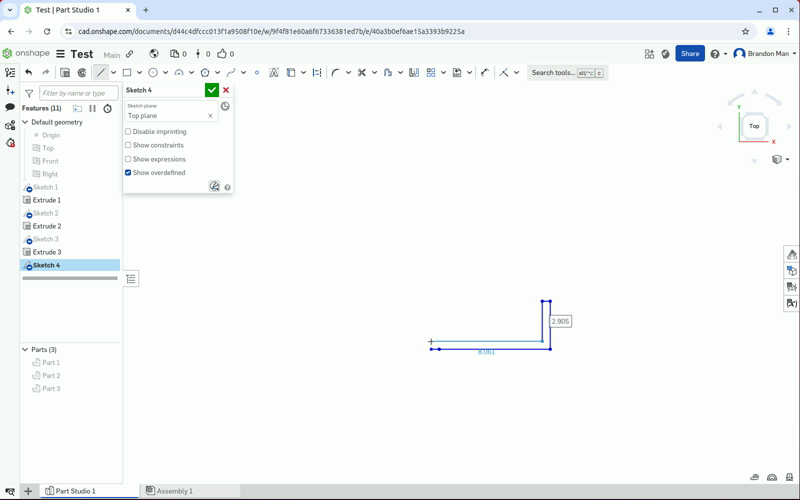
scroll(6)
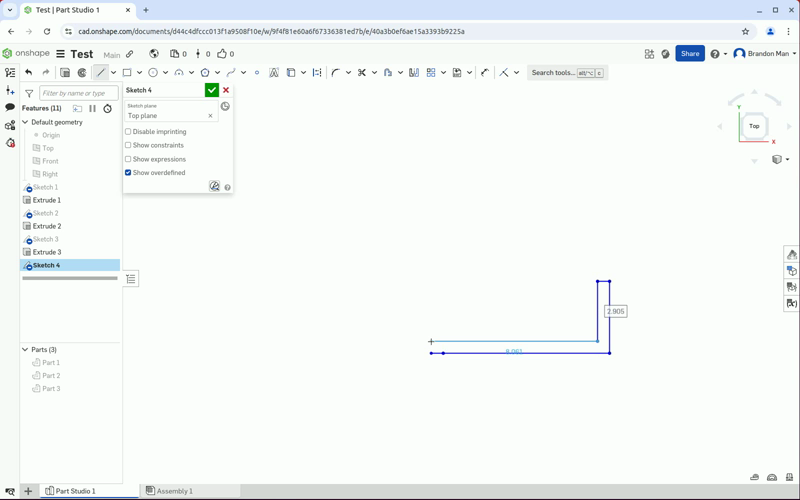
scroll(6)
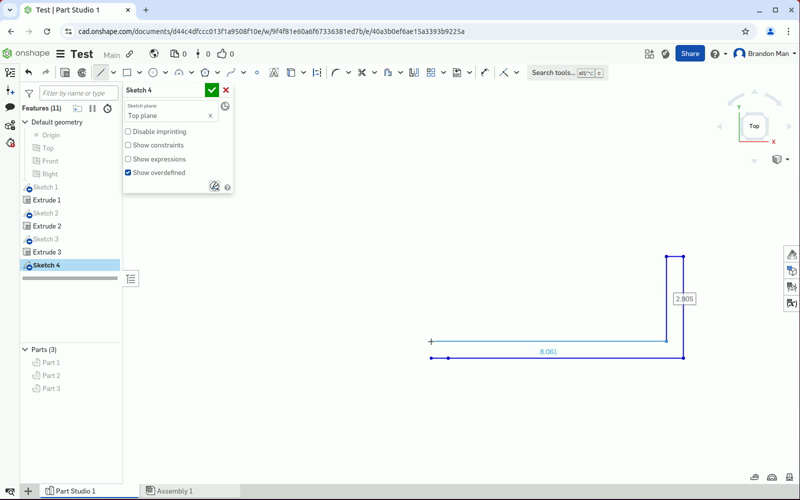
scroll(6)
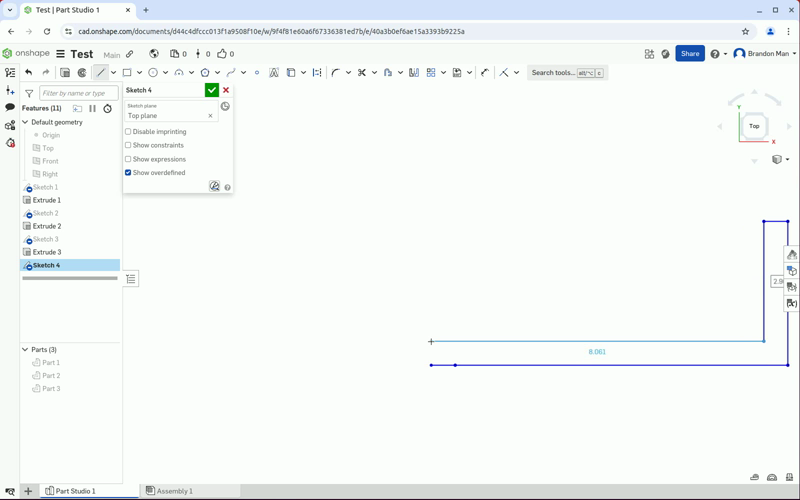
scroll(6)
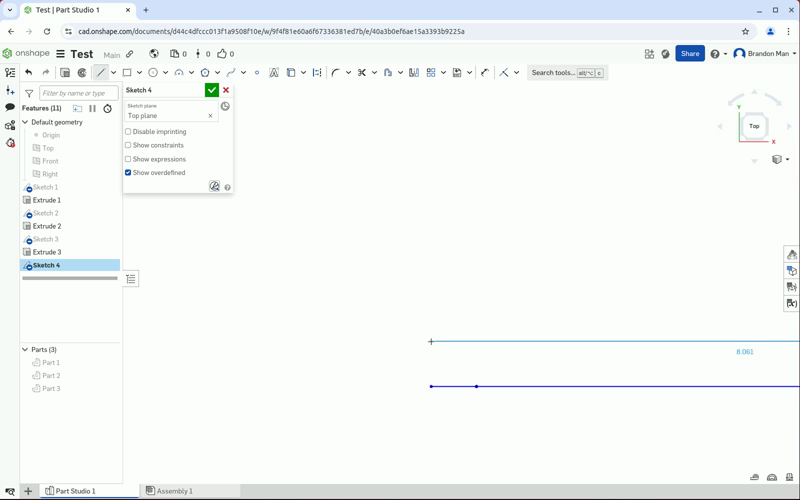
click(431, 341)
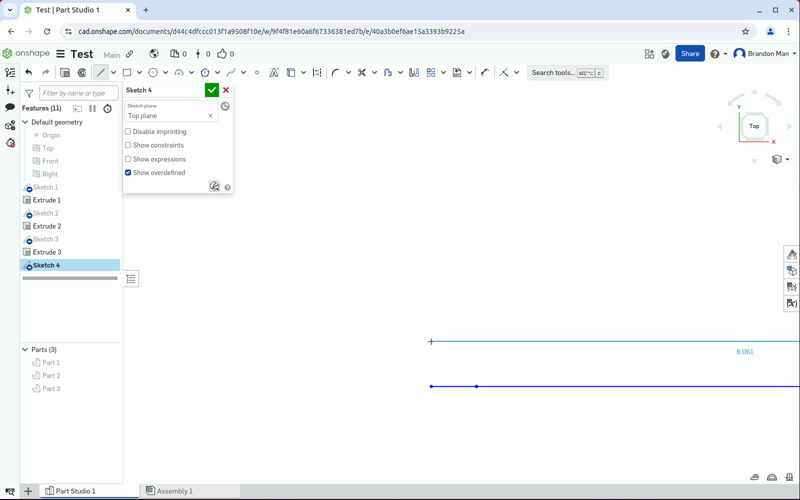
scroll(-6)
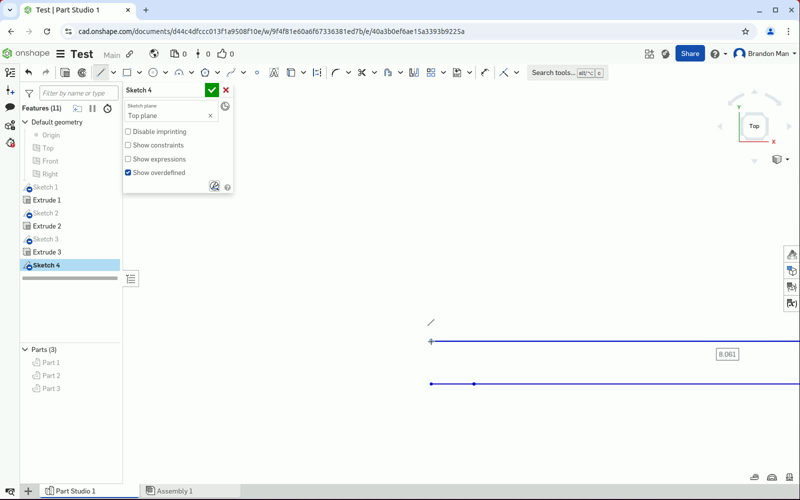
scroll(-6)
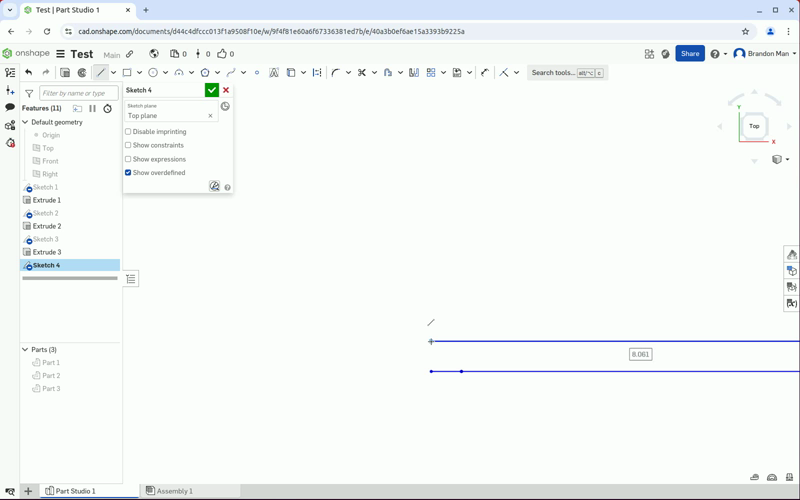
scroll(-6)
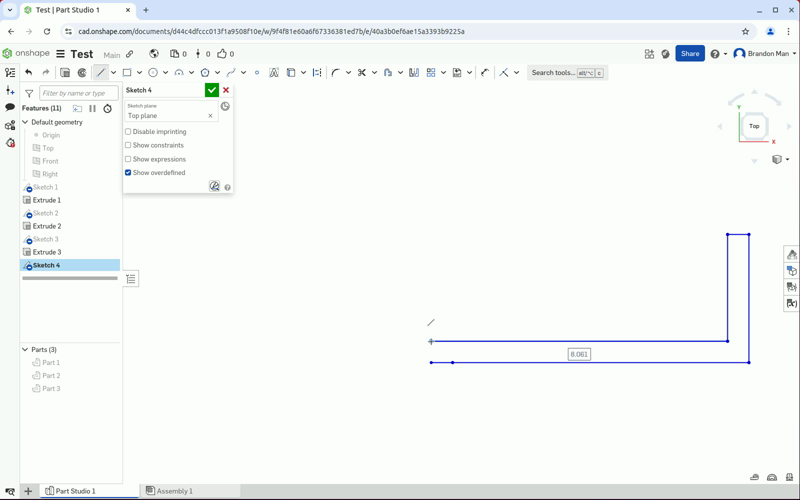
scroll(-6)
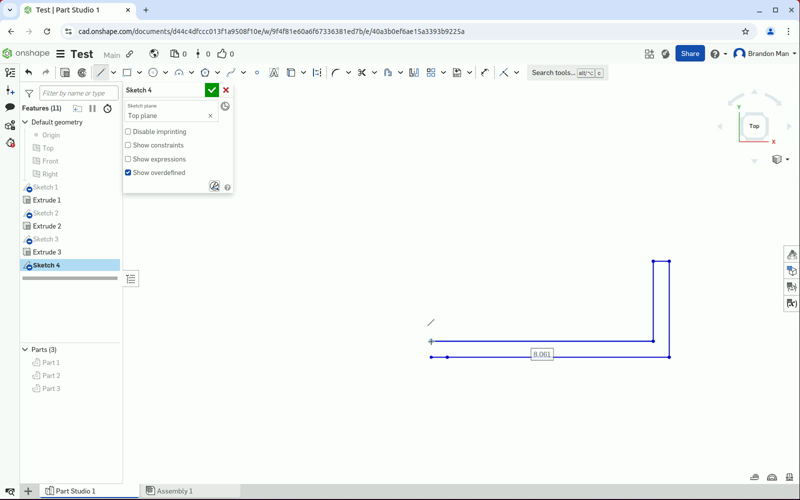
scroll(-6)
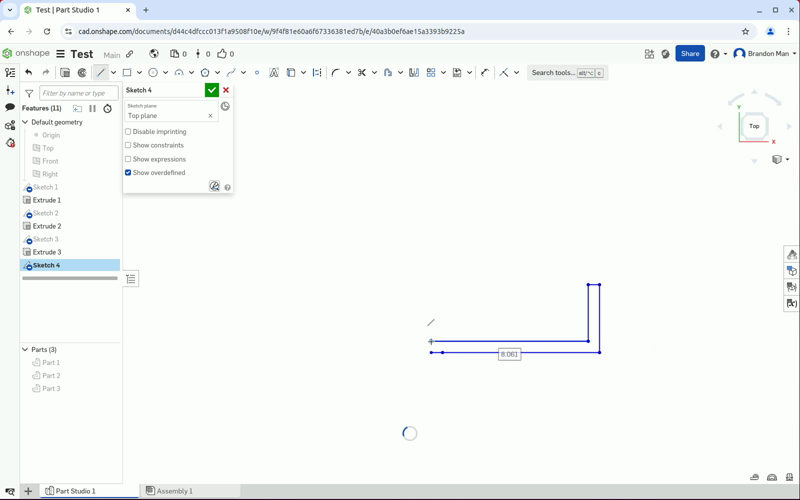
scroll(-6)
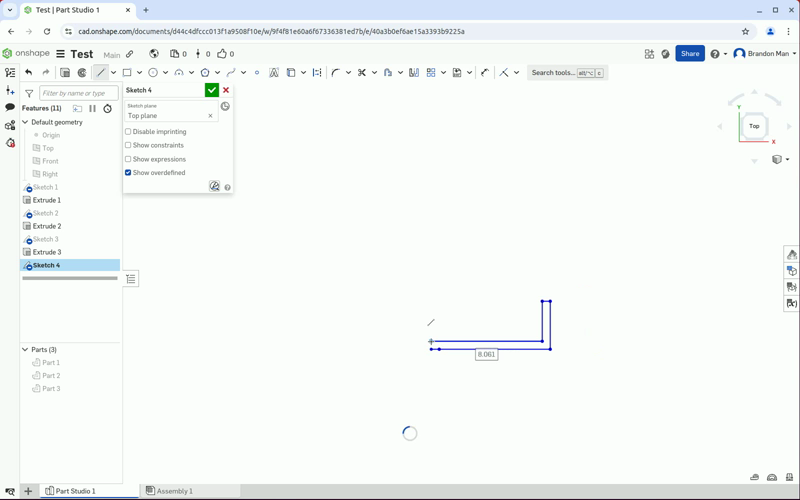
scroll(-6)
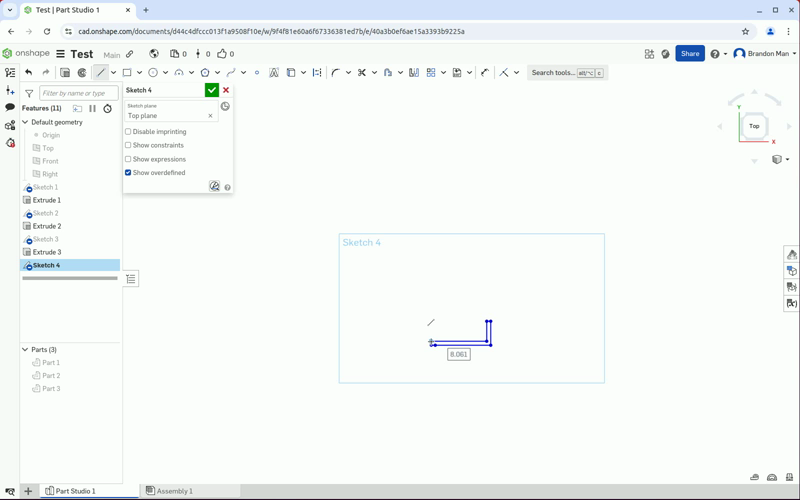
key_up(shift)
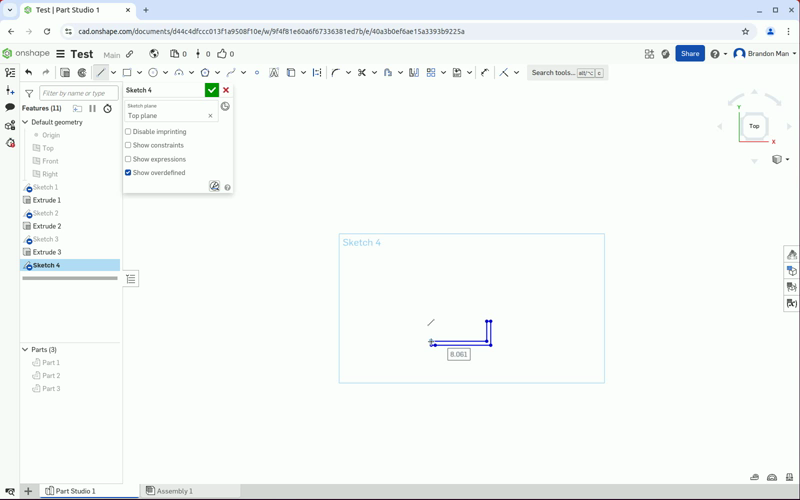
mouse_move(461, 341)
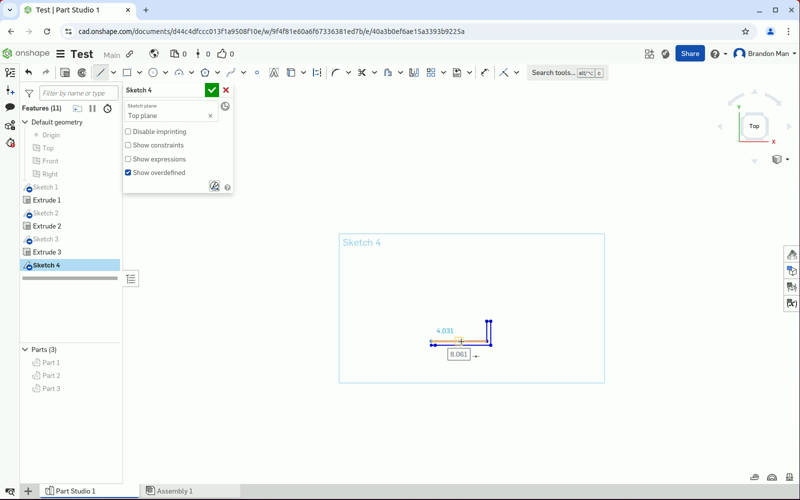
key_down(shift)
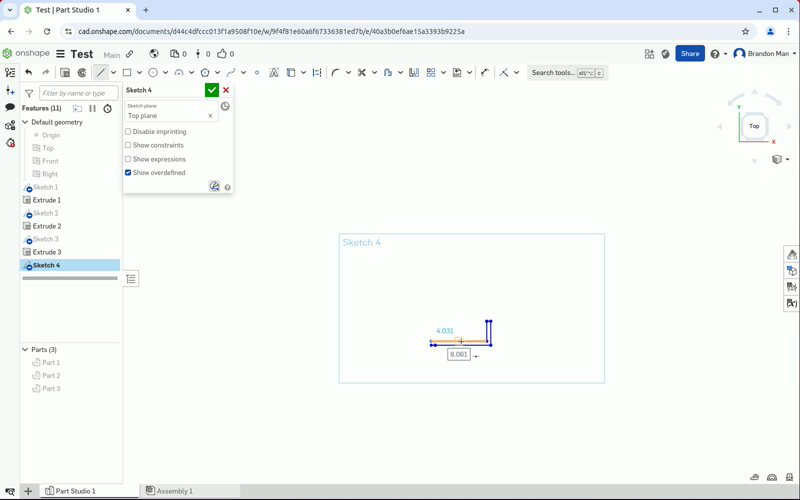
mouse_move(431, 345)
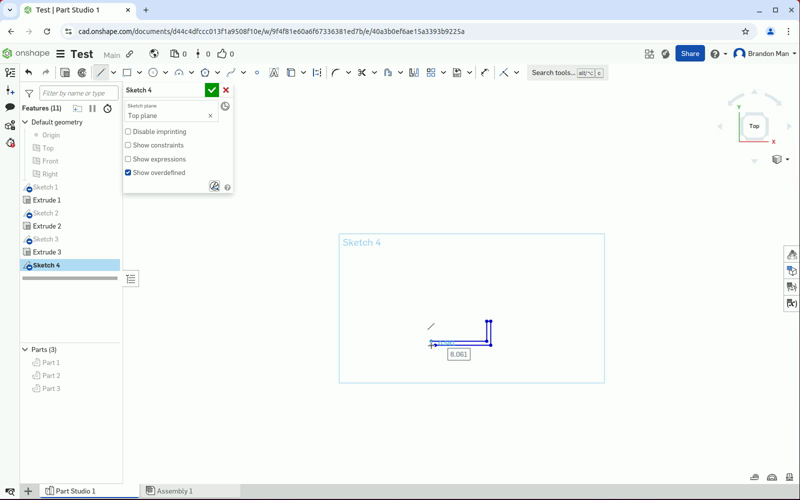
scroll(6)
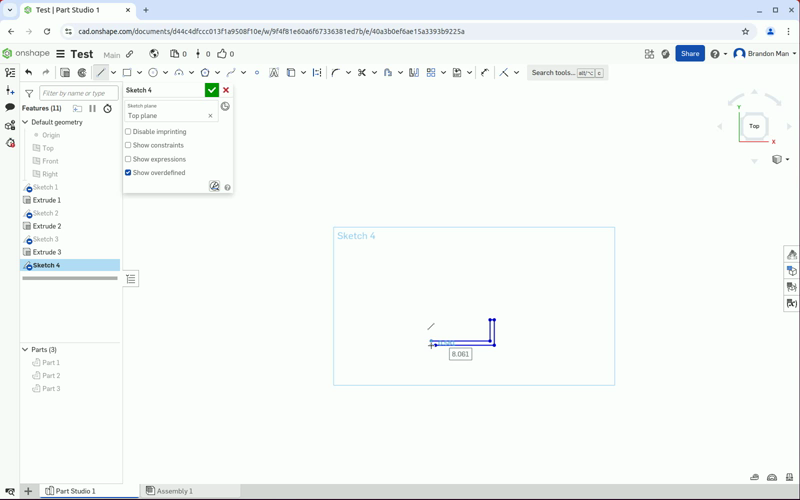
scroll(6)
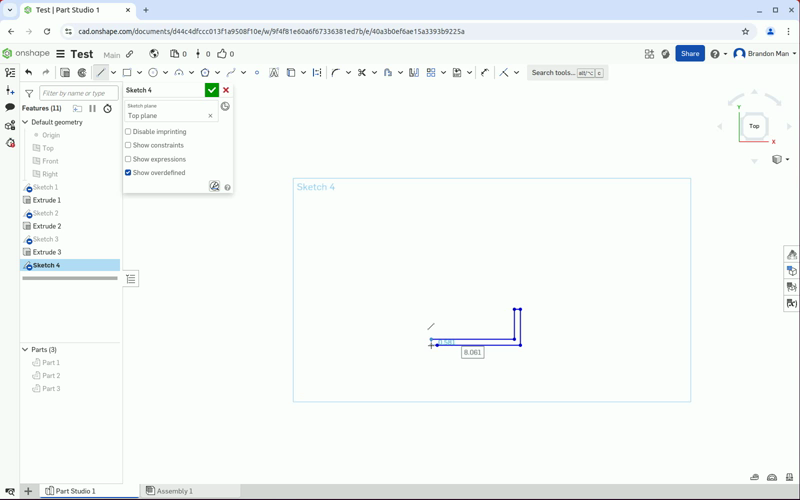
scroll(6)
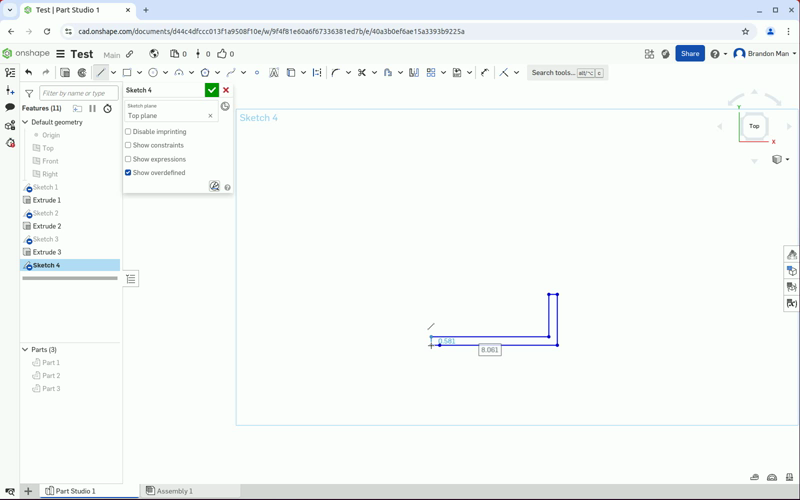
scroll(6)
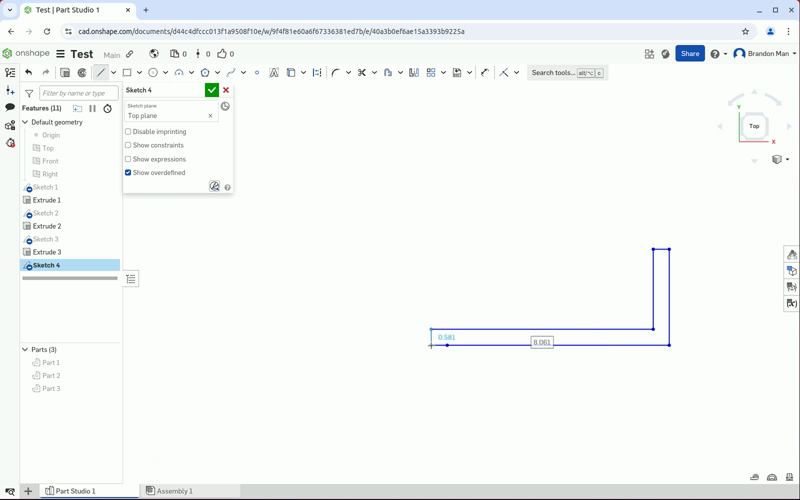
scroll(6)
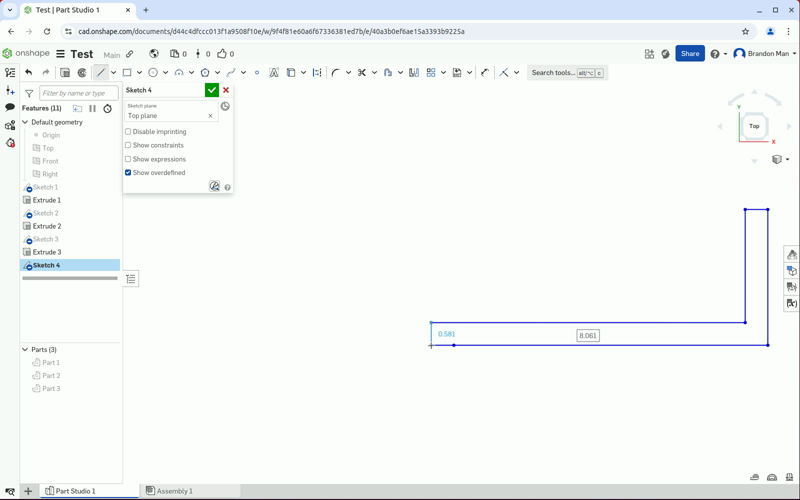
scroll(6)
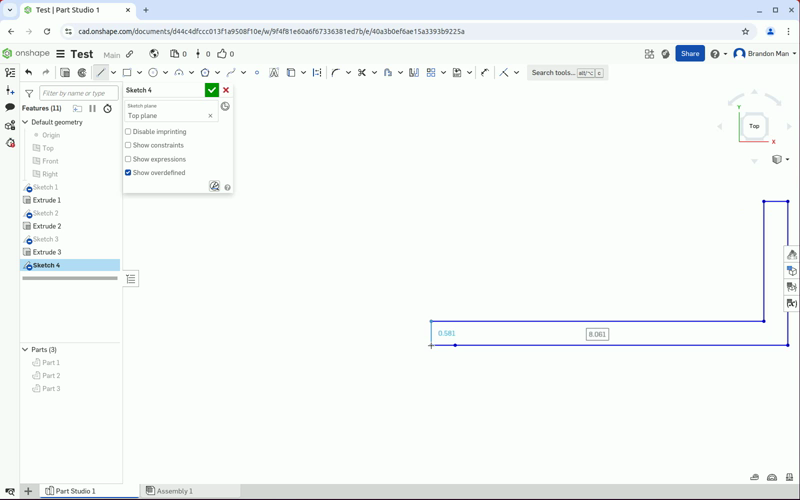
scroll(6)
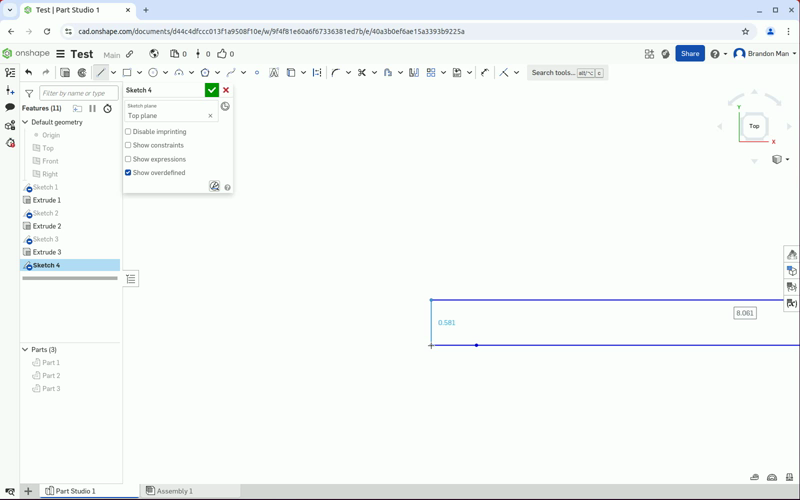
key_up(shift)
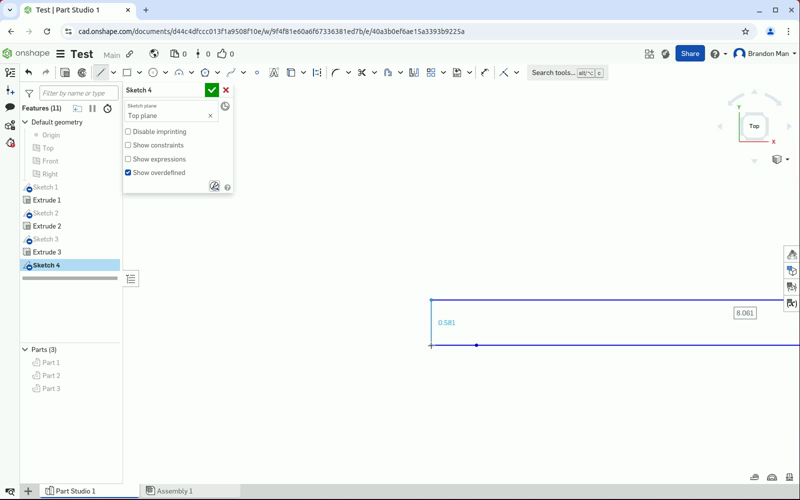
click(431, 345)
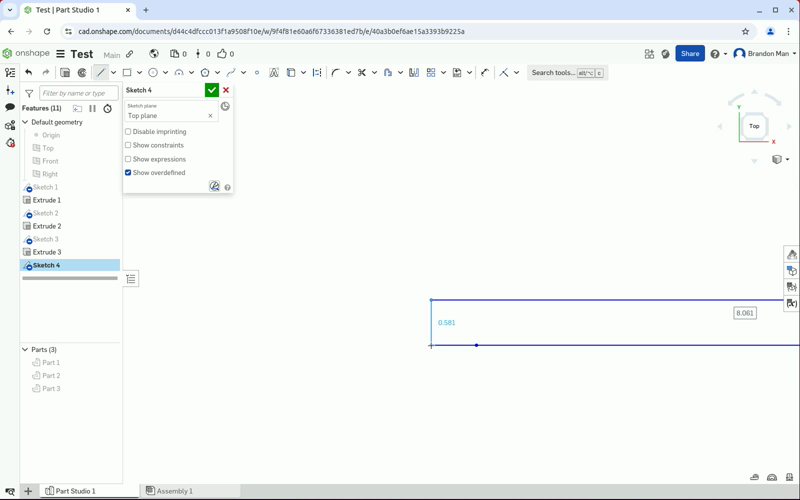
scroll(-6)
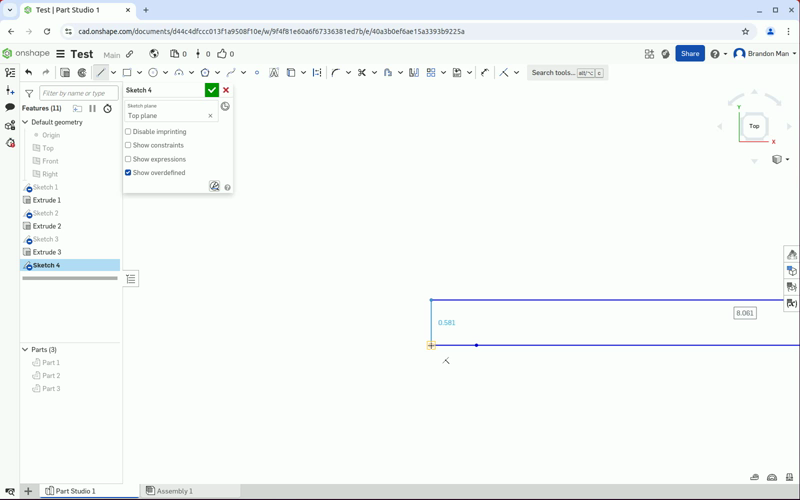
scroll(-6)
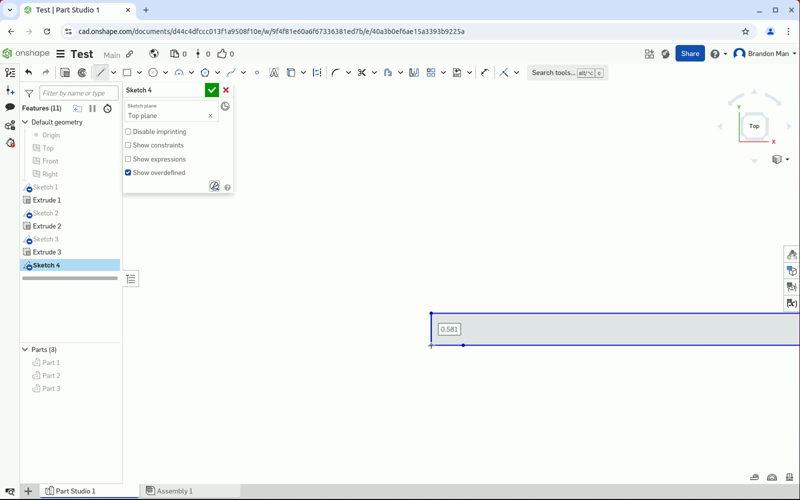
scroll(-6)
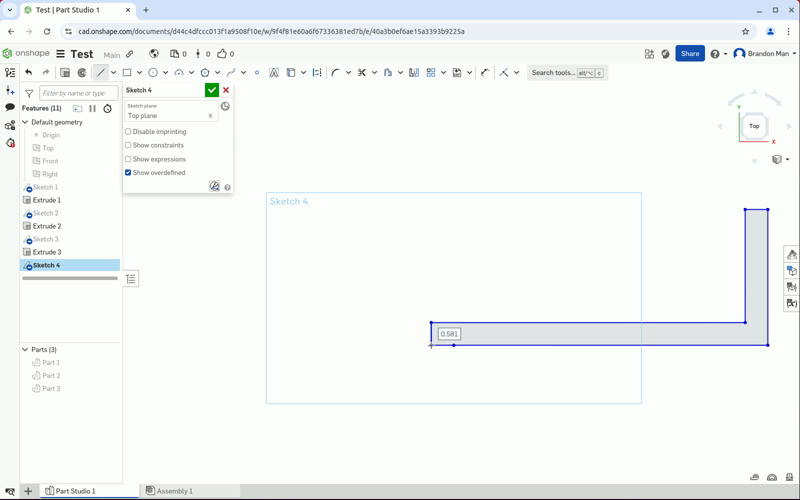
scroll(-6)
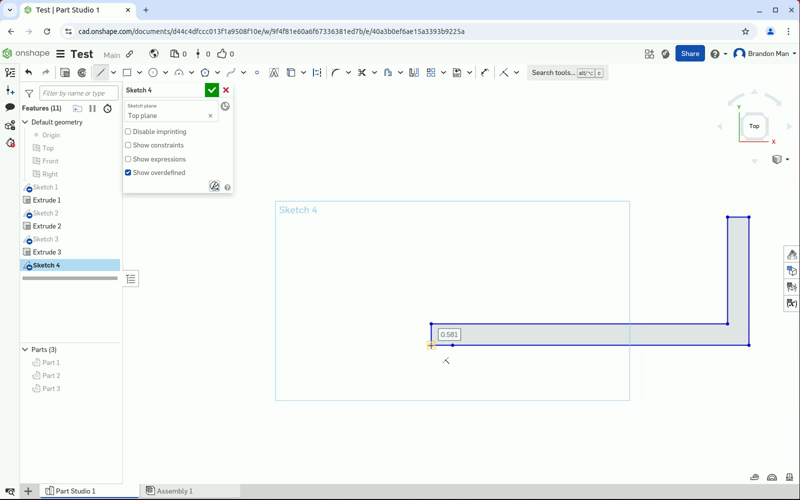
scroll(-6)
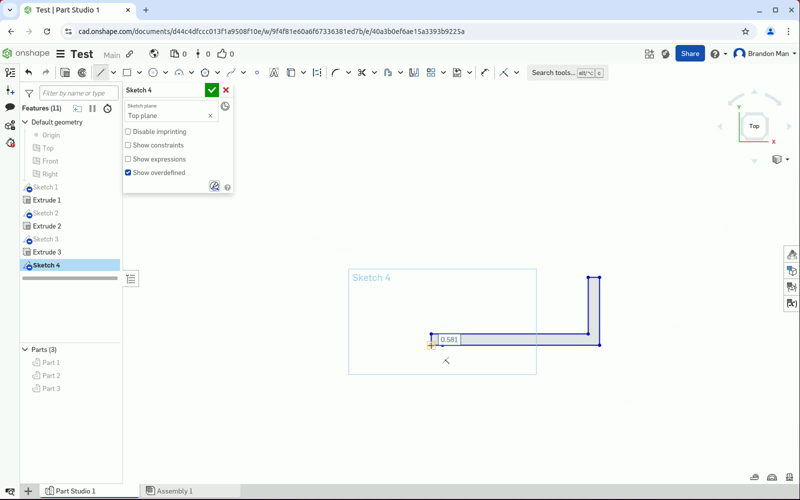
scroll(-6)
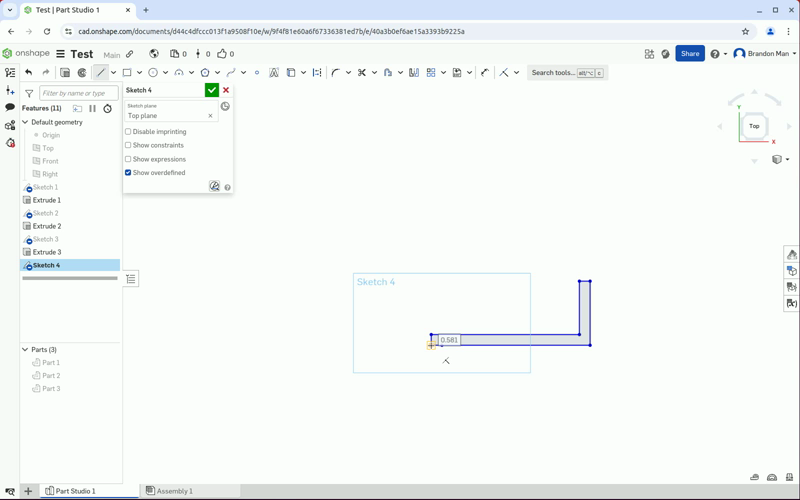
scroll(-6)
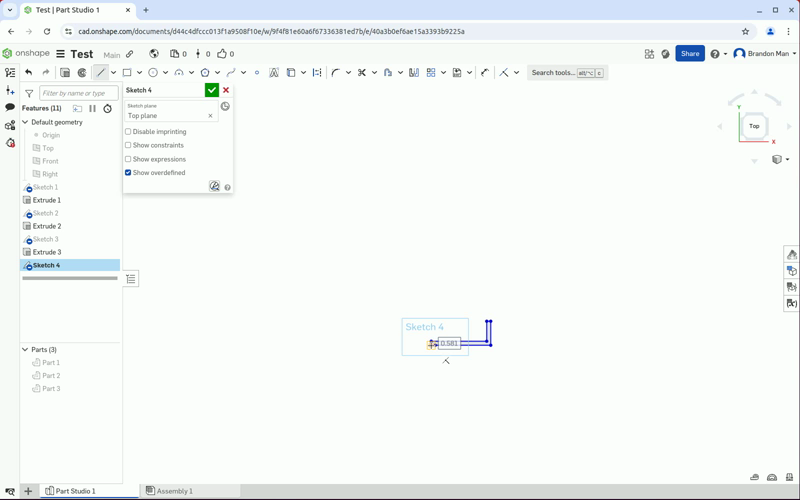
key(esc)
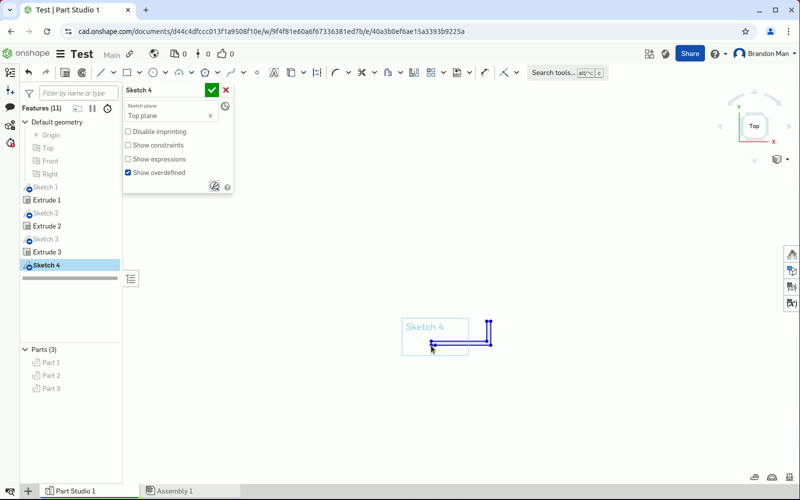
mouse_move(448, 342)
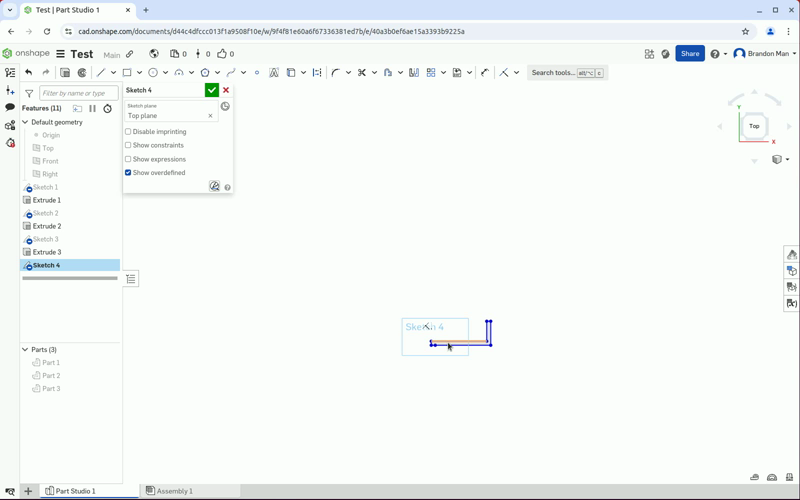
scroll(6)
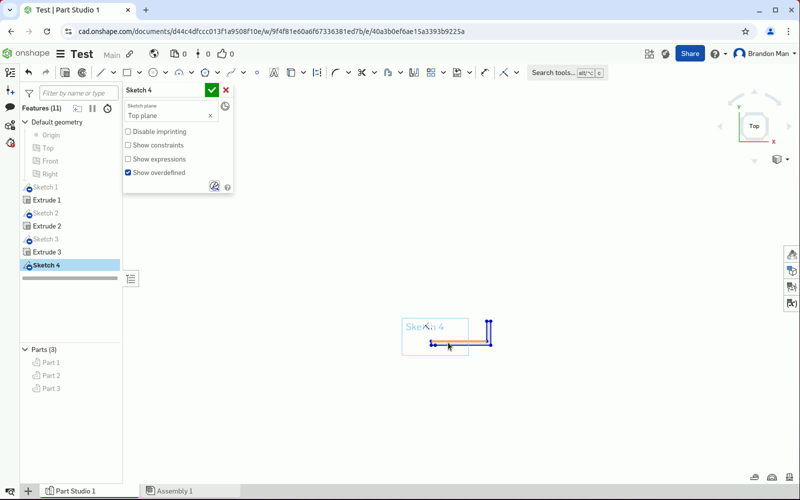
scroll(6)
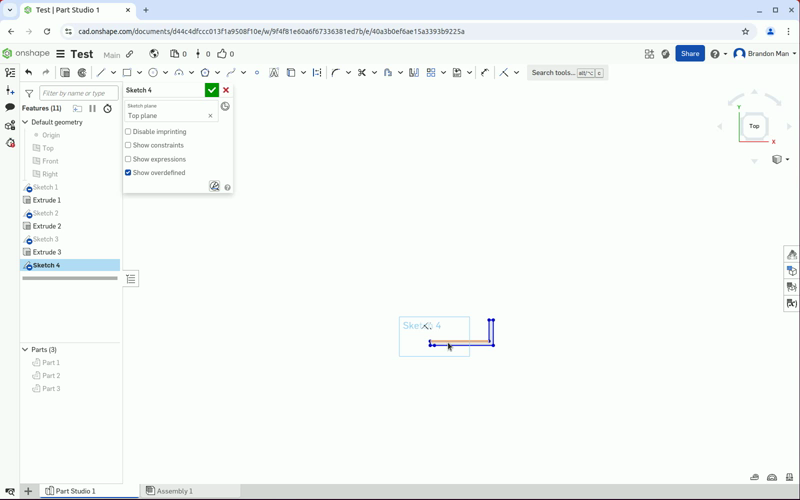
scroll(6)
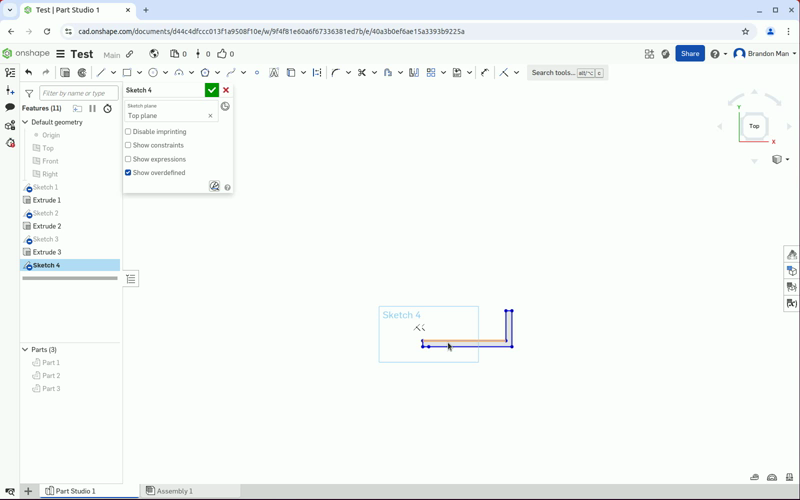
scroll(6)
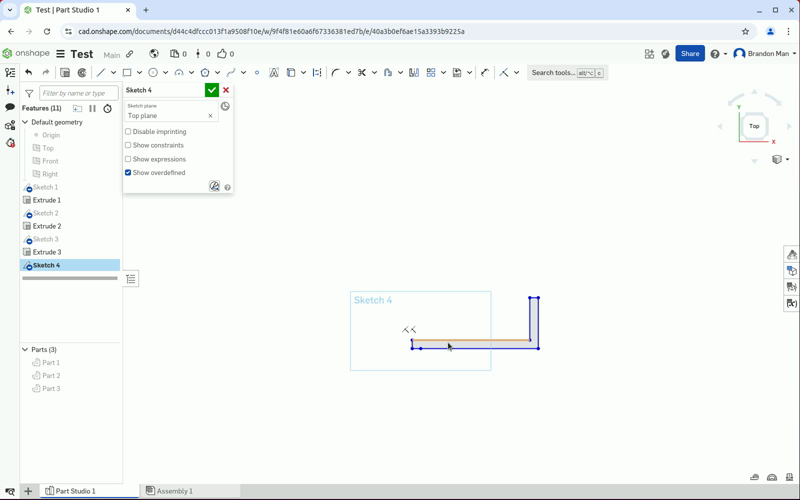
scroll(6)
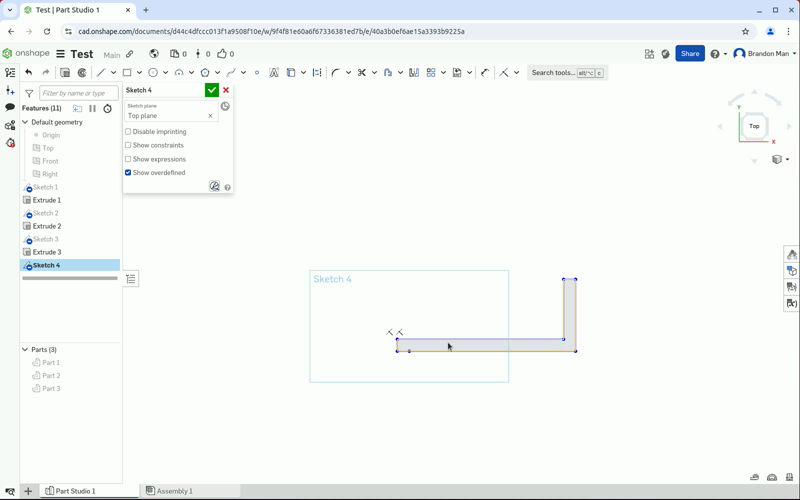
scroll(6)
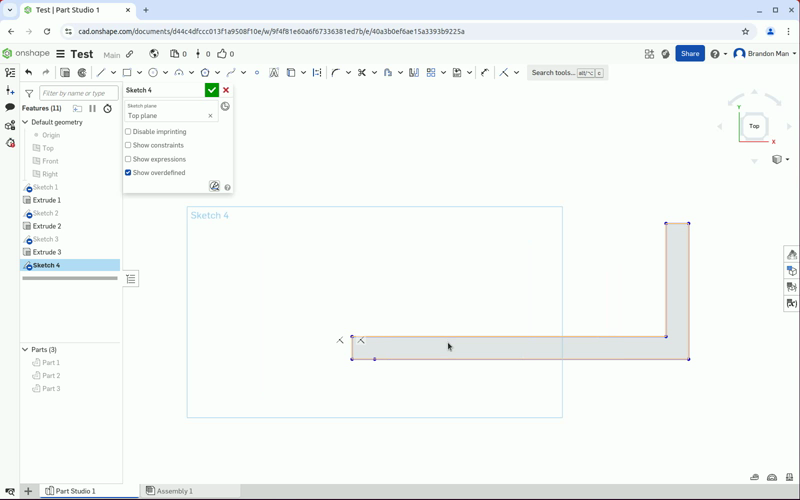
scroll(6)
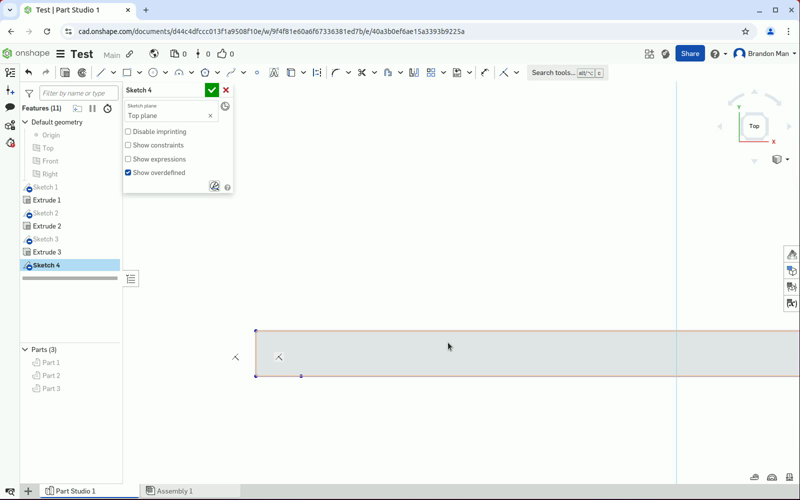
click(448, 342)
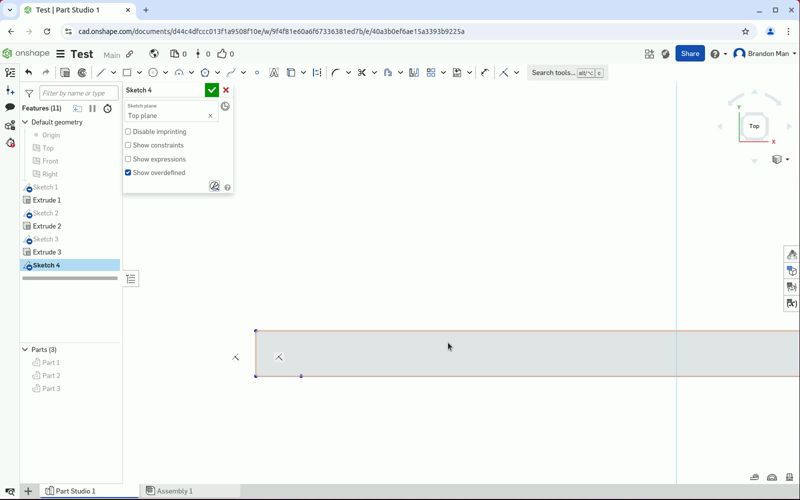
scroll(-6)
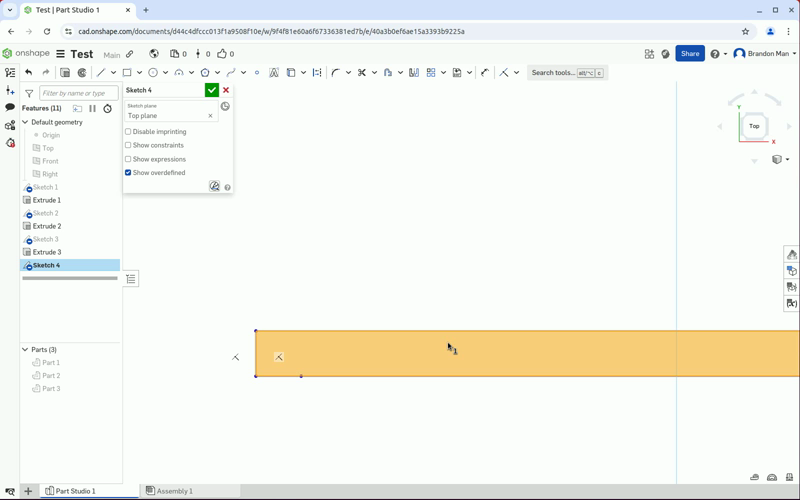
scroll(-6)
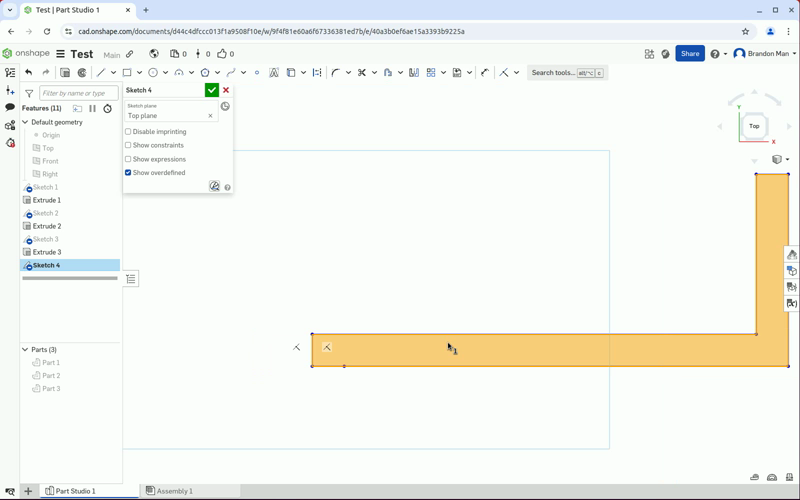
scroll(-6)
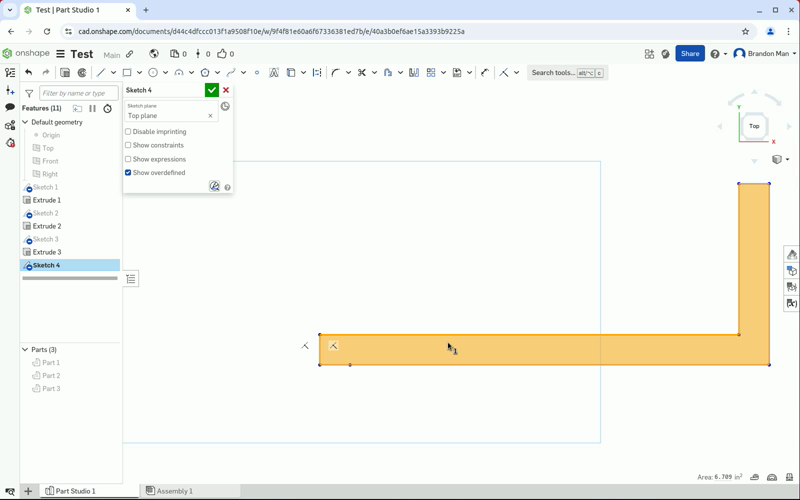
scroll(-6)
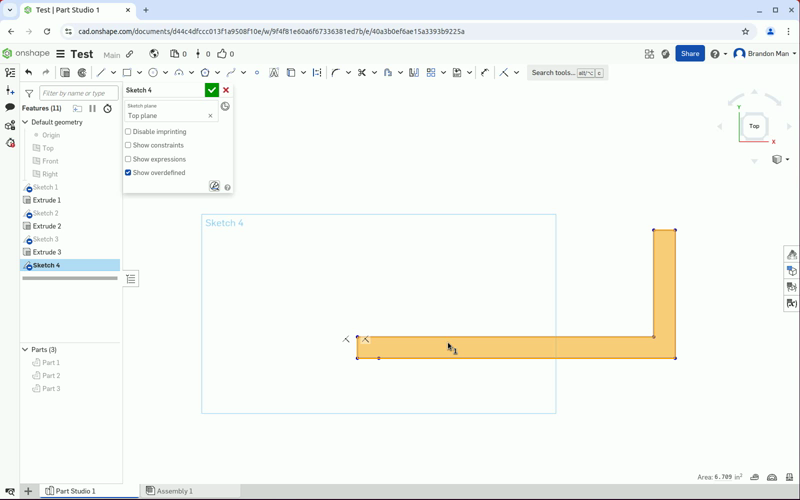
scroll(-6)
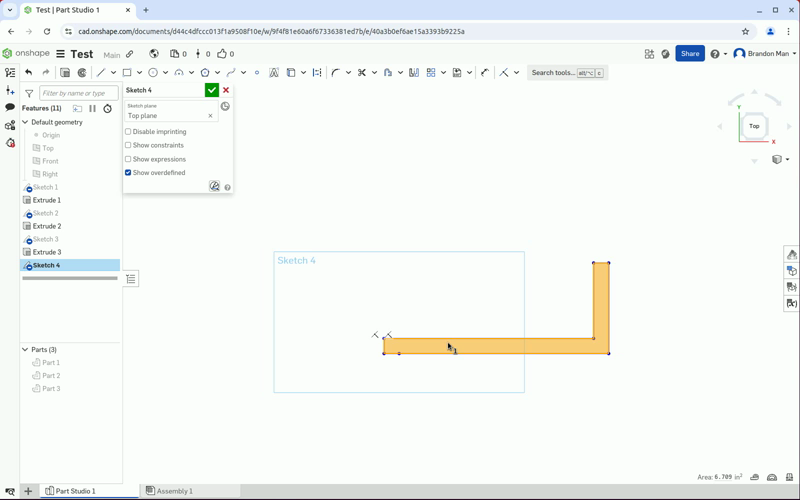
scroll(-6)
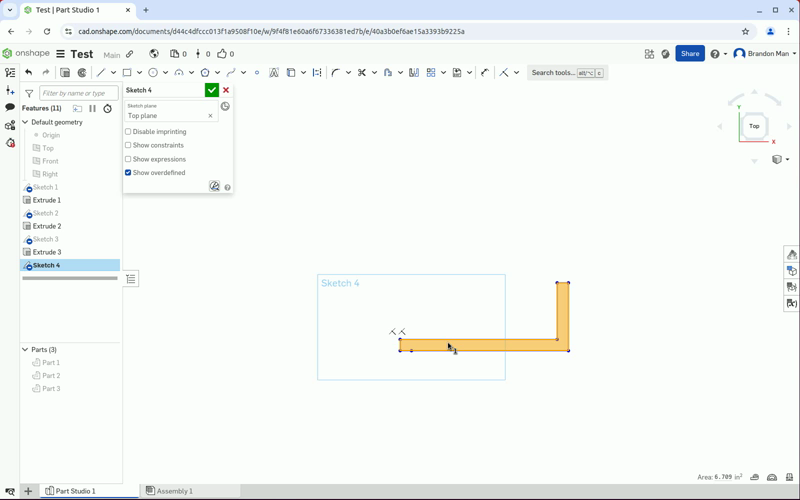
scroll(-6)
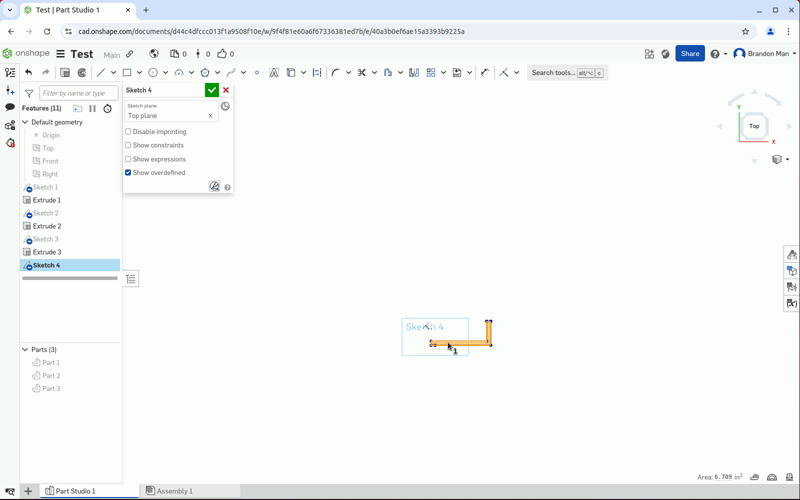
mouse_move(73, 352)
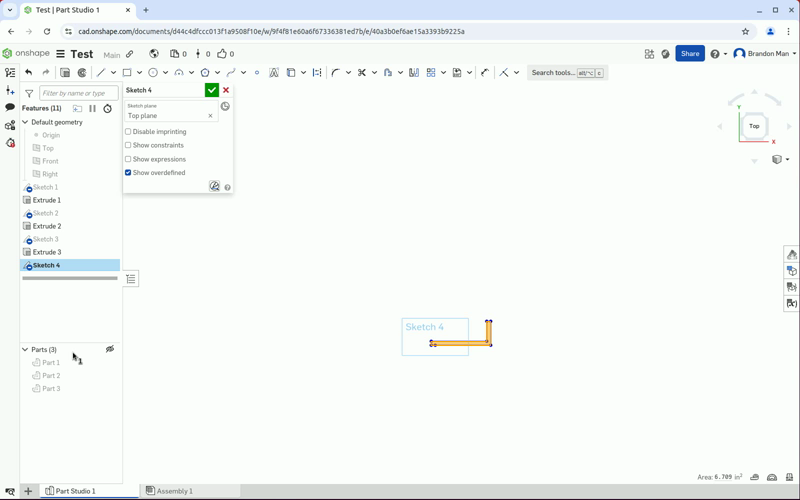
key(shift+y)
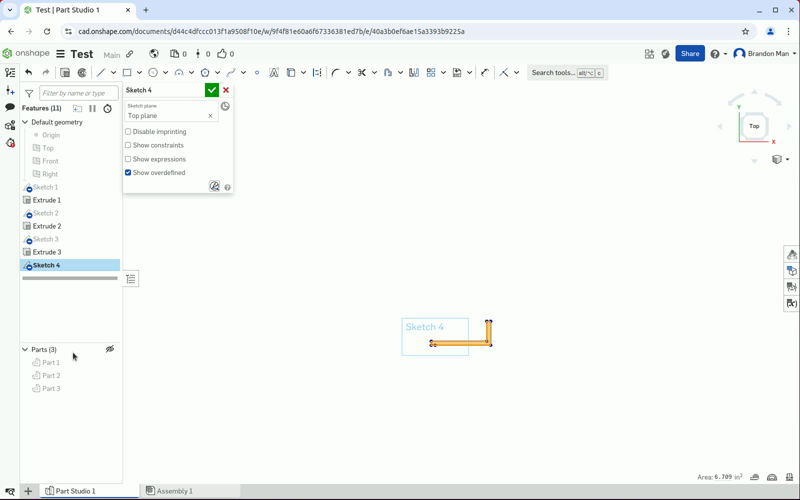
key(shift+e)
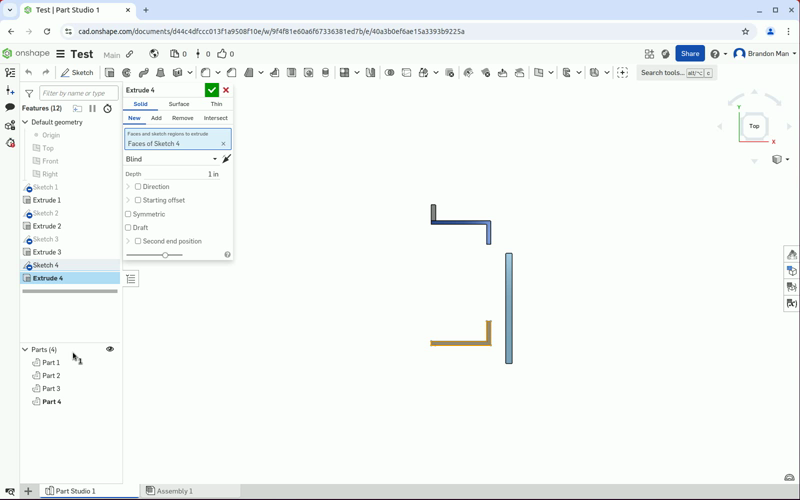
mouse_move(143, 106)
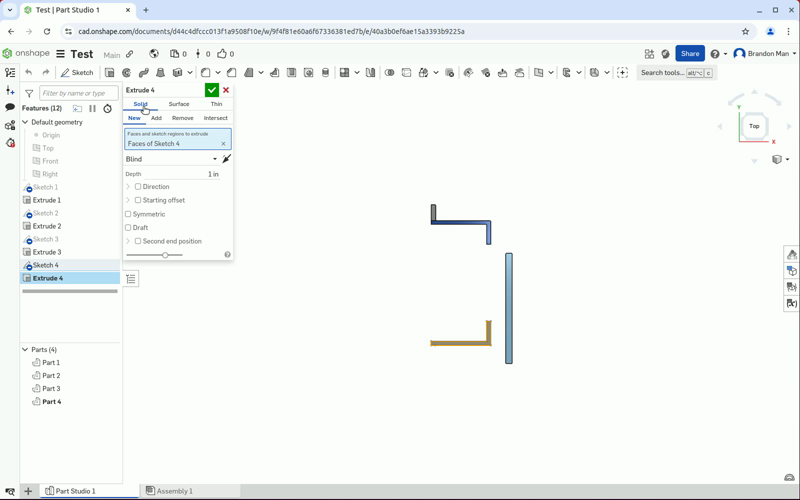
click(143, 106)
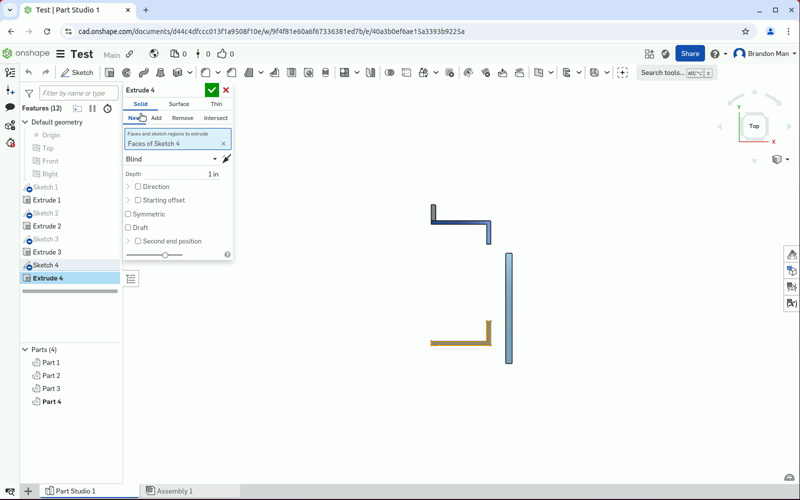
mouse_move(137, 120)
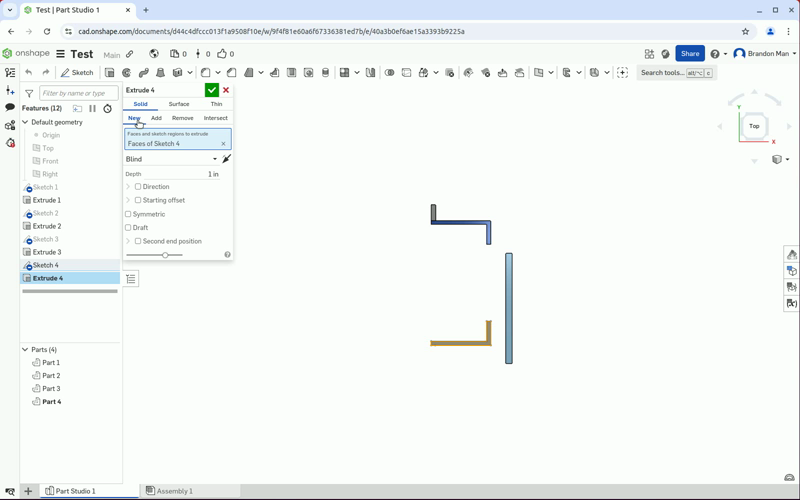
click(137, 120)
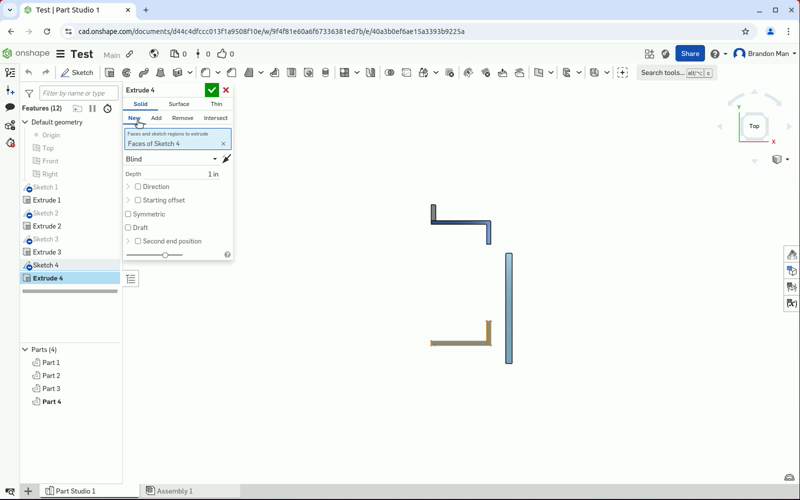
key(tab, 4)
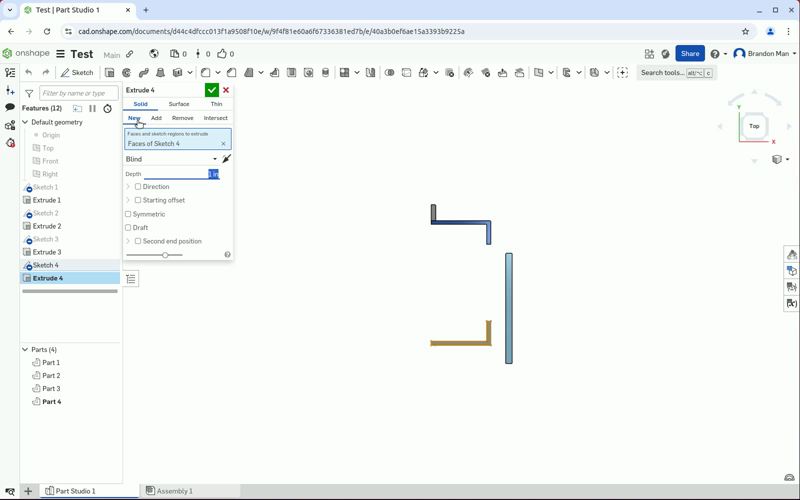
text(12.276)
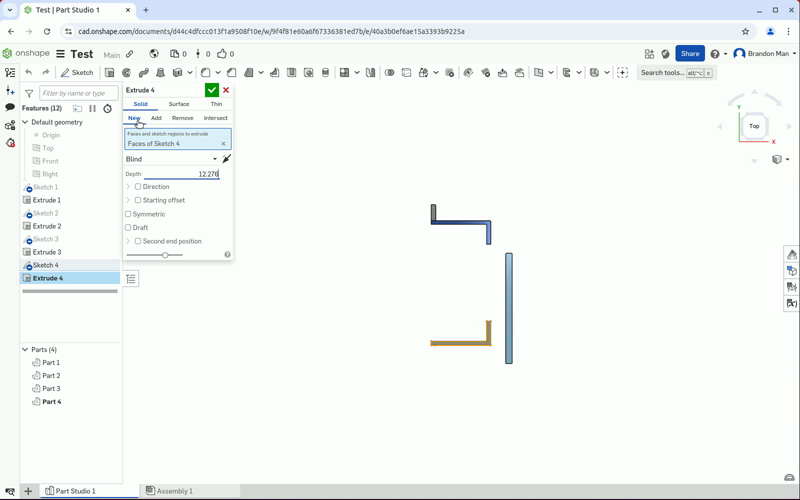
key(enter)
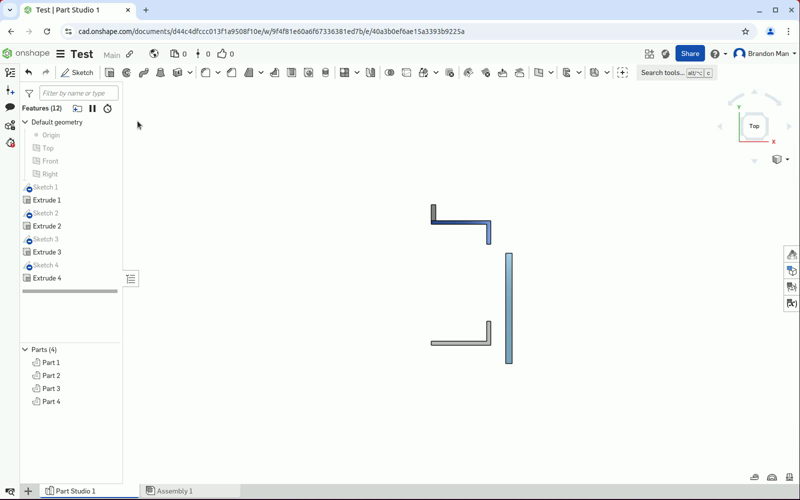
key(shift+h)
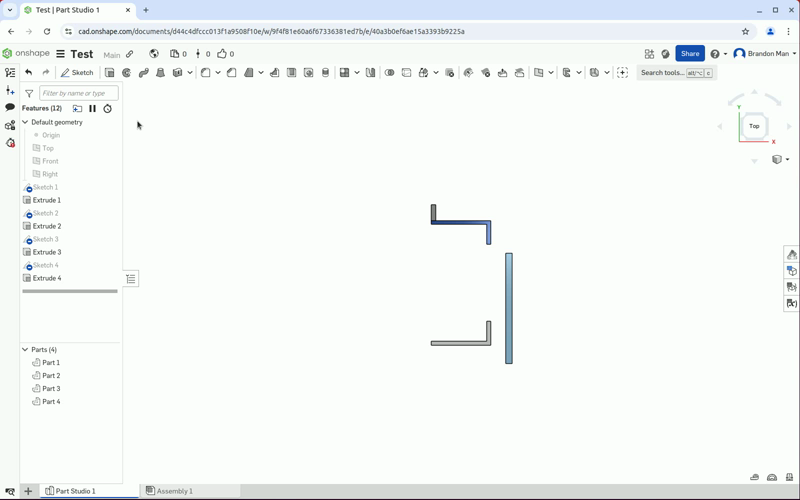
key(shift+h)
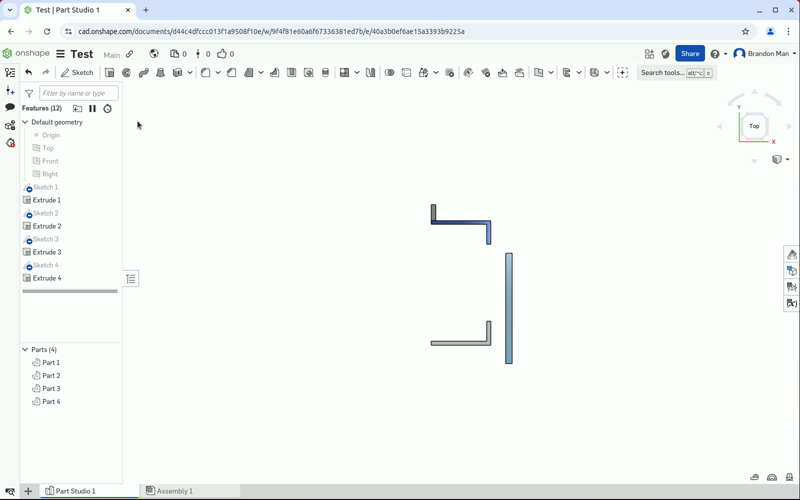
mouse_move(73, 189)
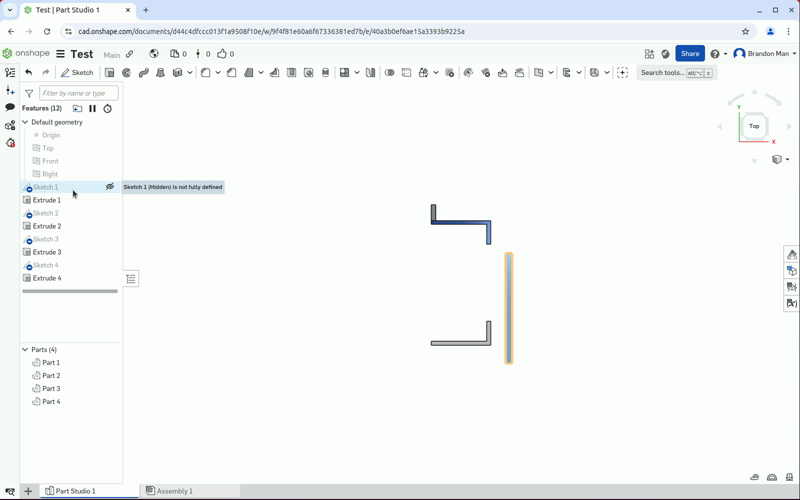
click(73, 189)
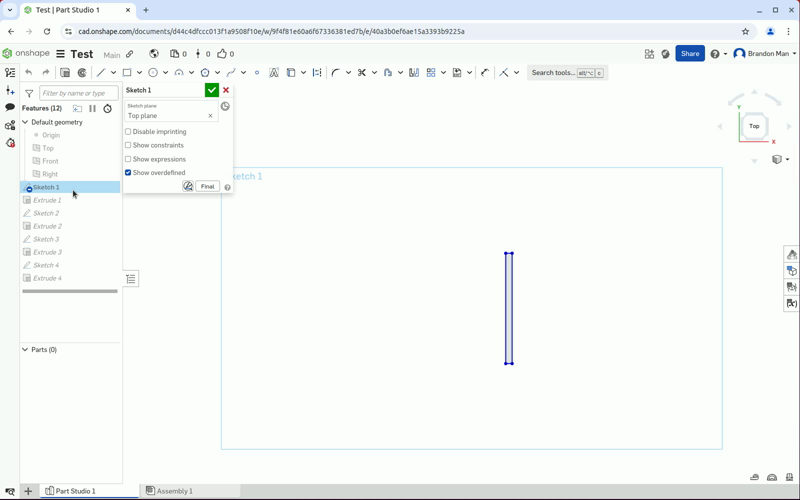
mouse_move(229, 92)
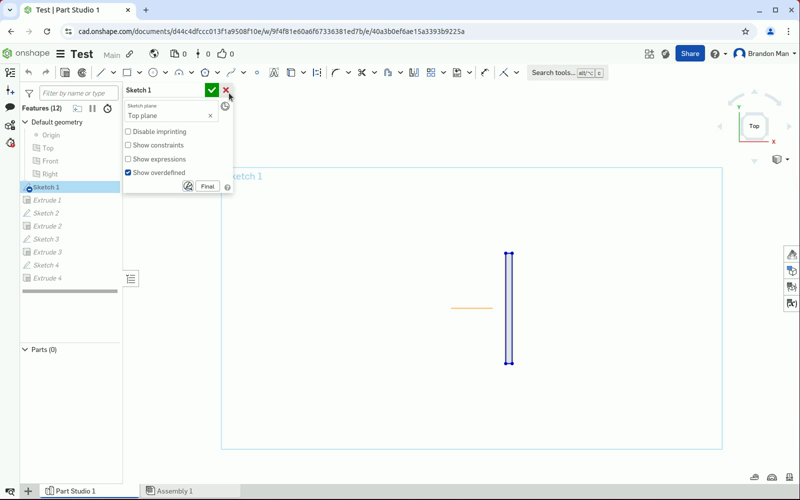
click(229, 92)
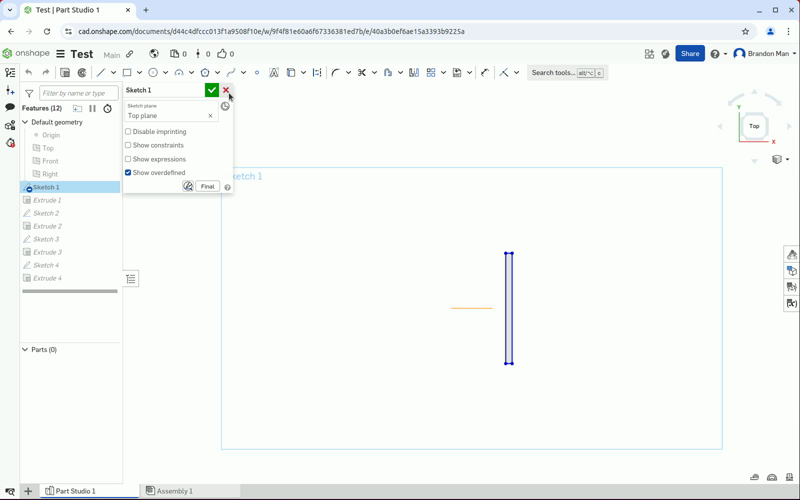
key(shift+s)
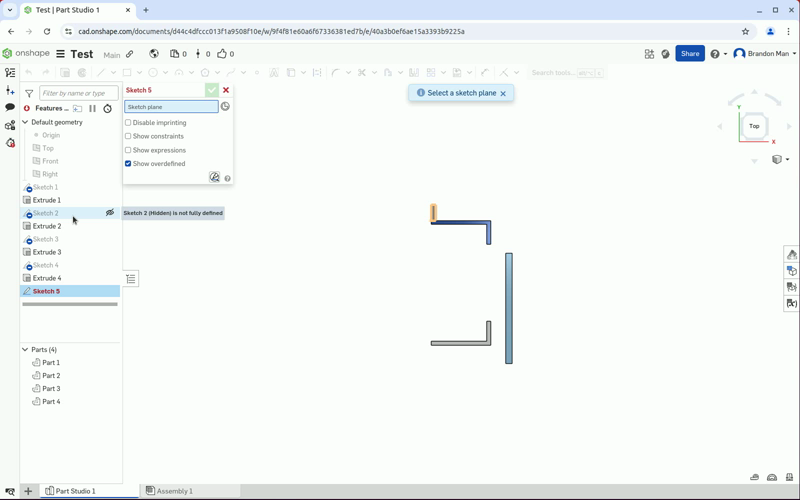
scroll(3)
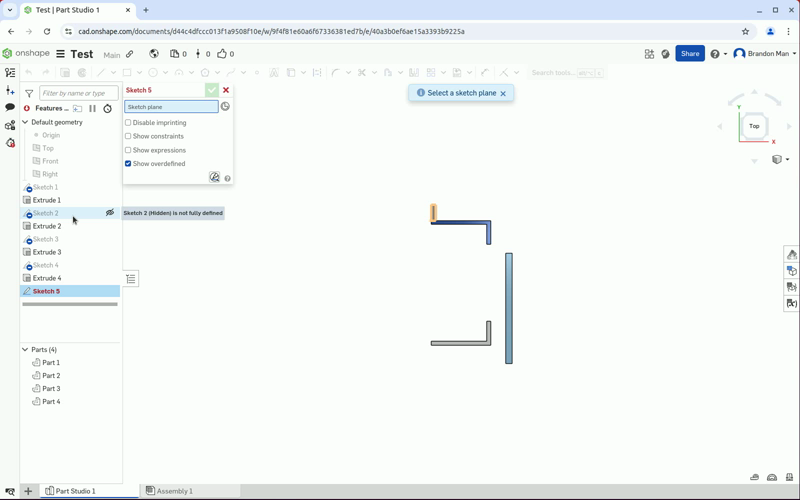
mouse_move(73, 150)
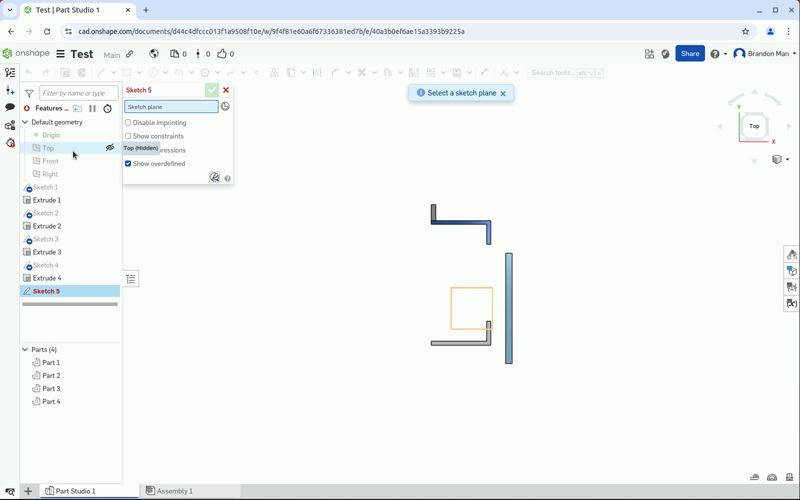
click(73, 150)
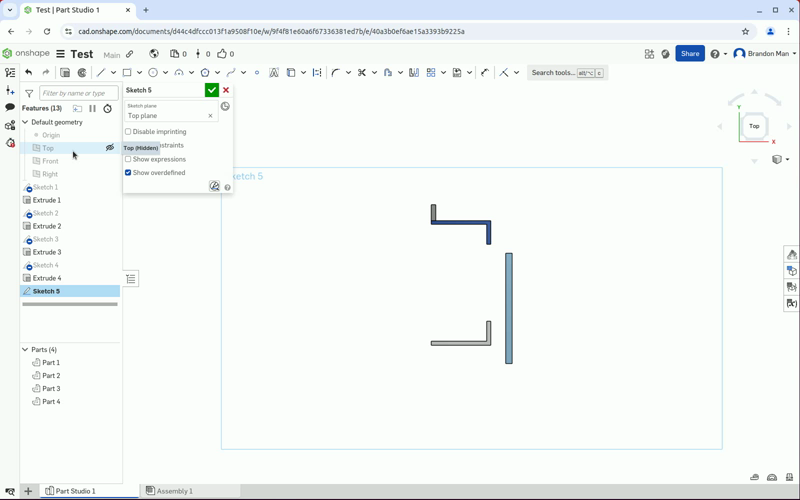
mouse_move(73, 352)
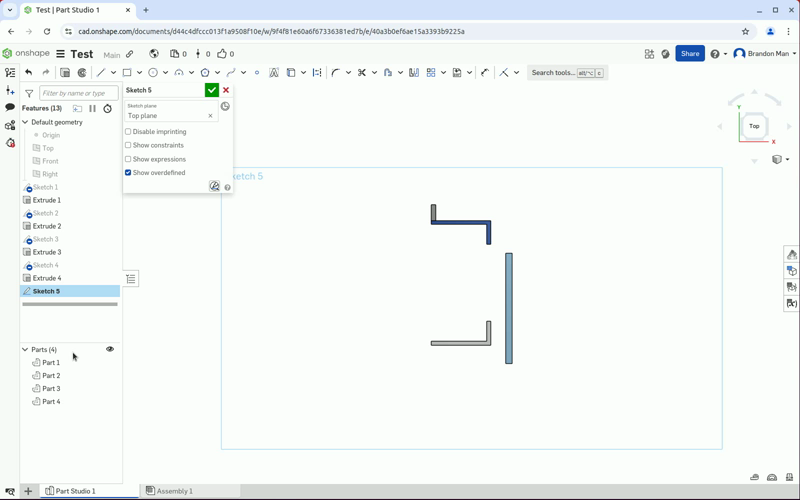
key(y)
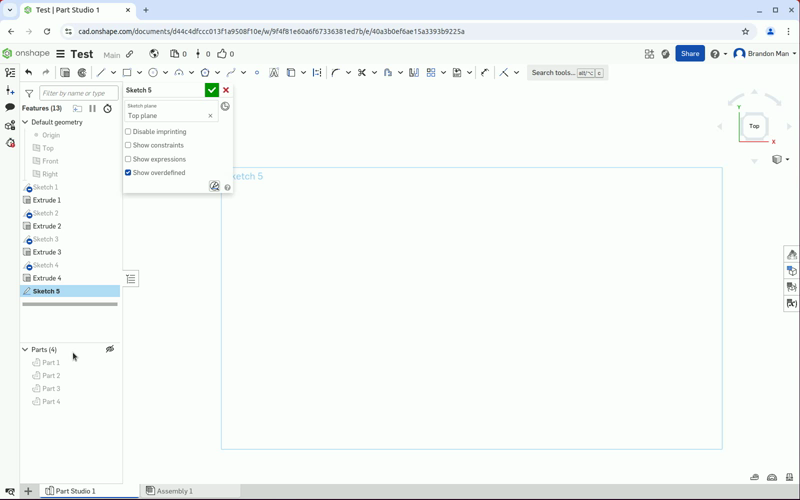
key(l)
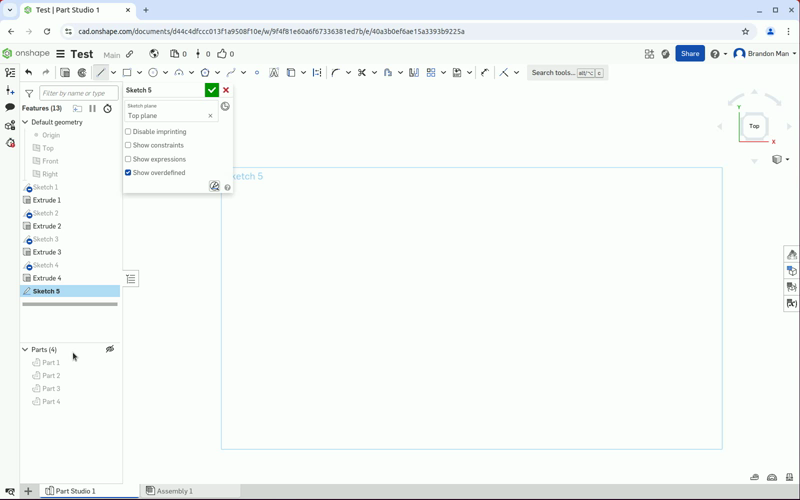
key_down(shift)
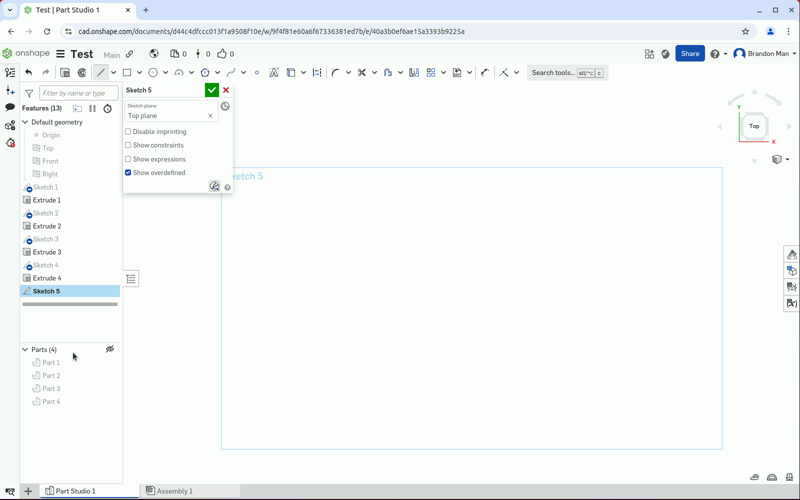
mouse_move(431, 360)
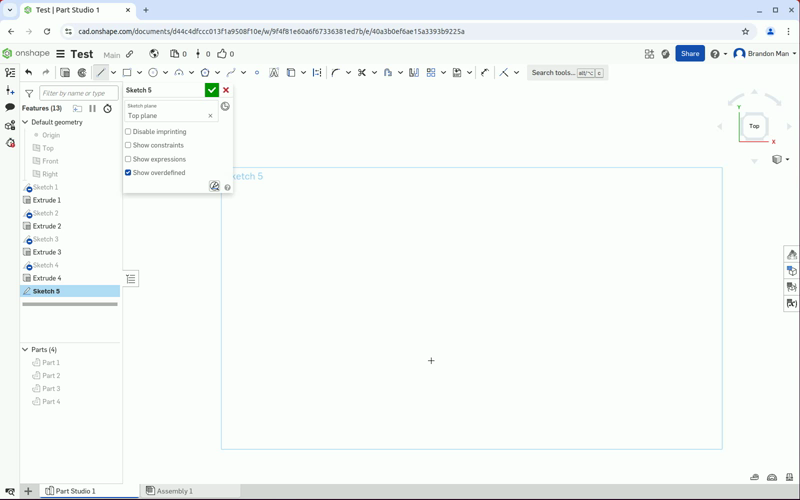
click(431, 360)
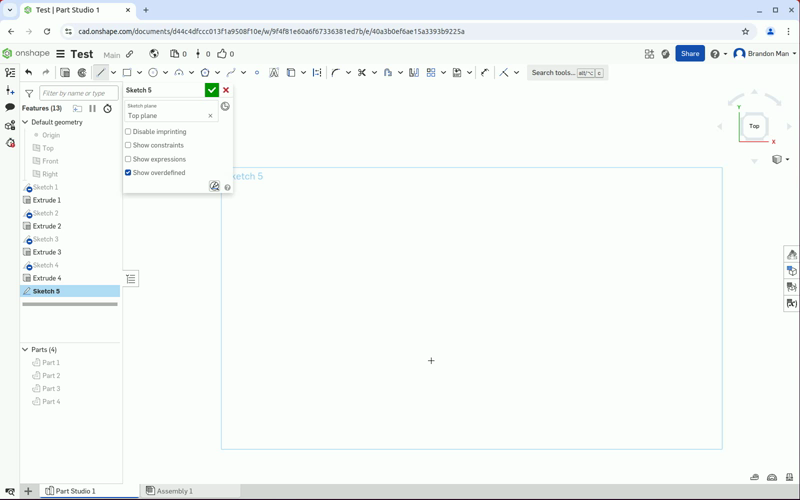
key_up(shift)
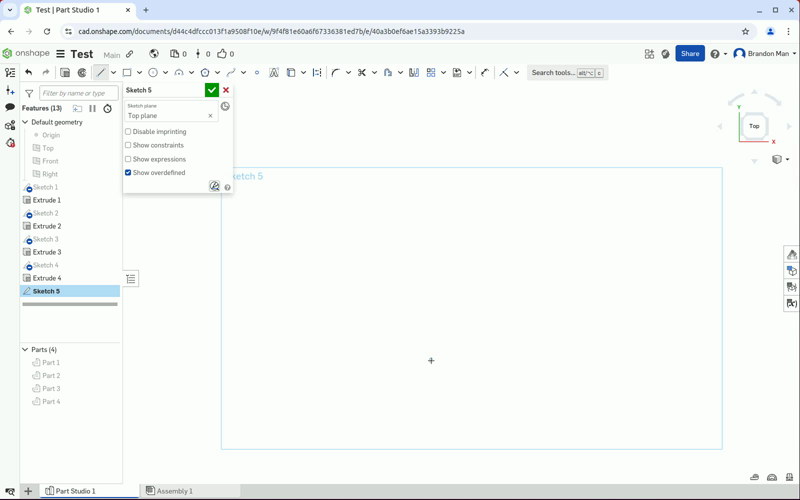
key_down(shift)
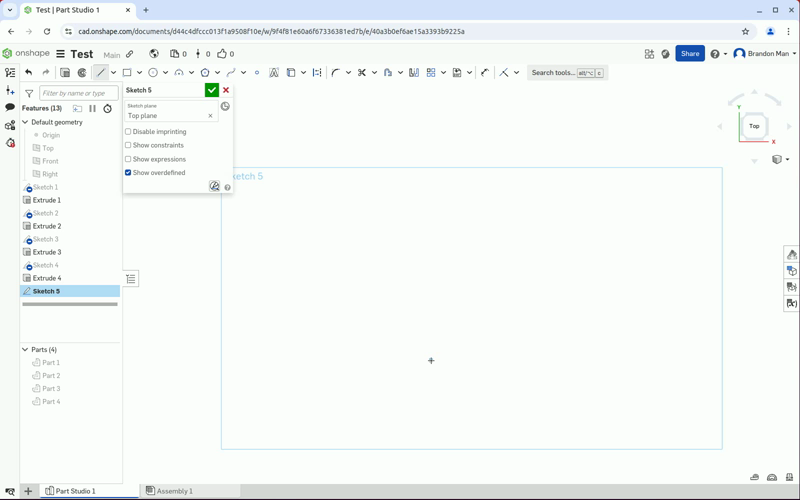
mouse_move(461, 360)
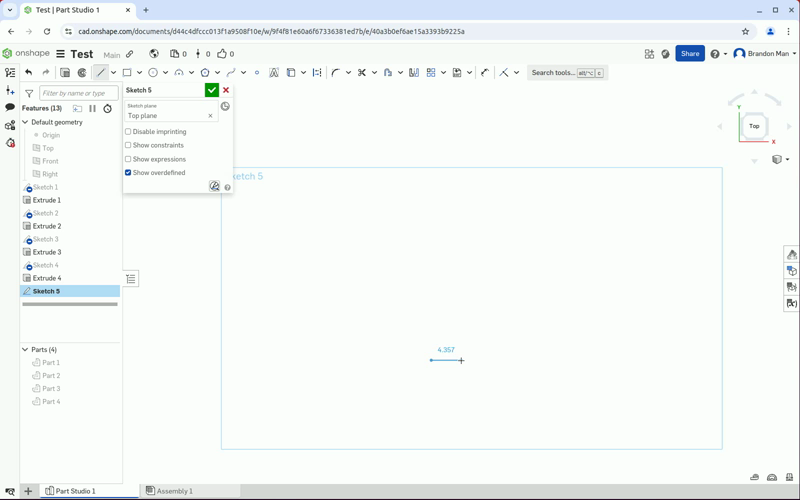
mouse_move(435, 360)
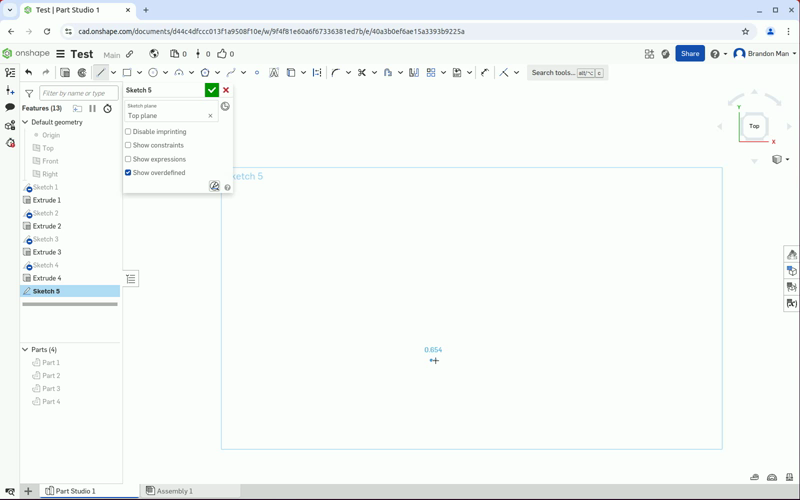
scroll(6)
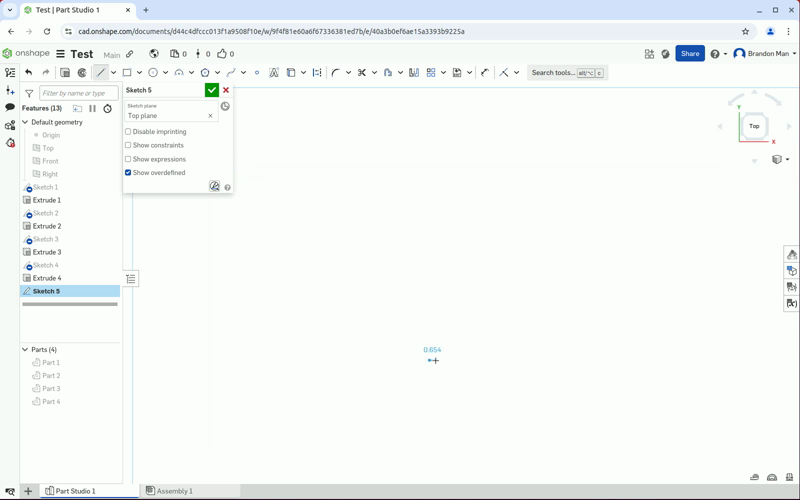
scroll(6)
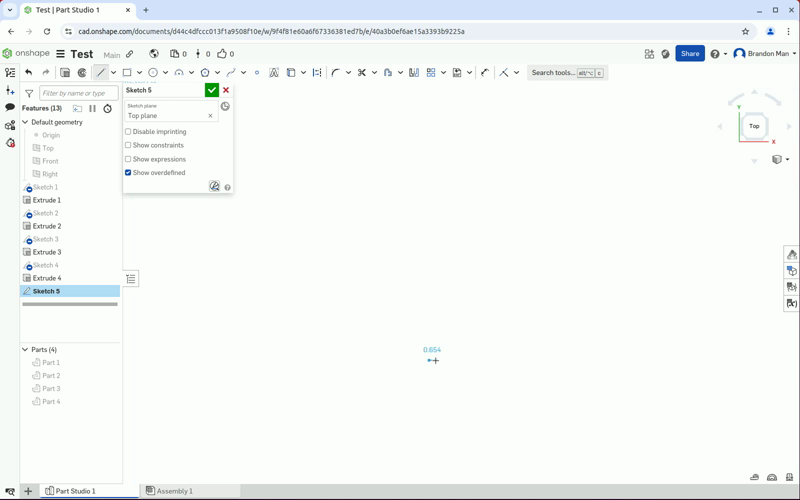
scroll(6)
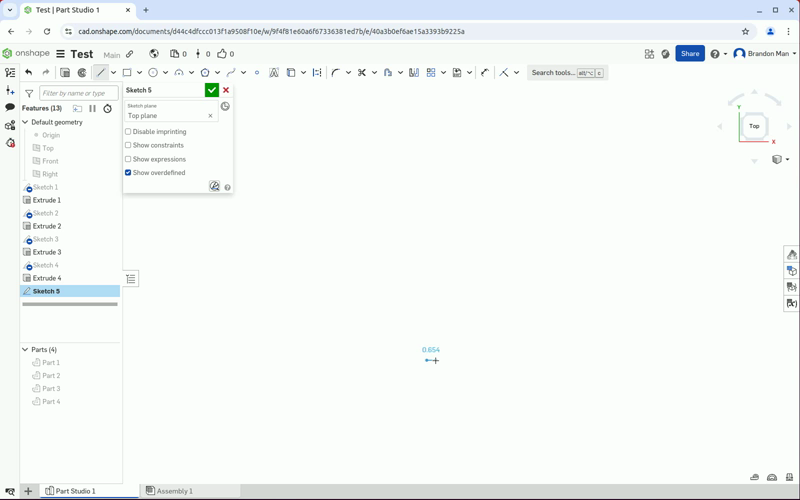
scroll(6)
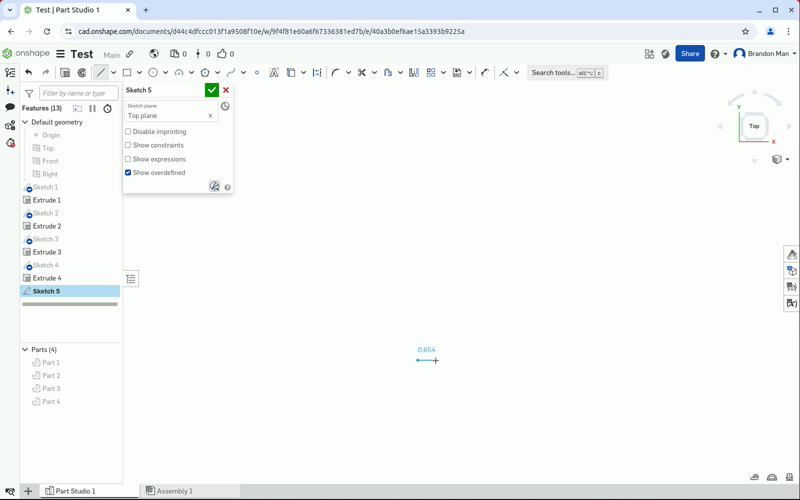
scroll(6)
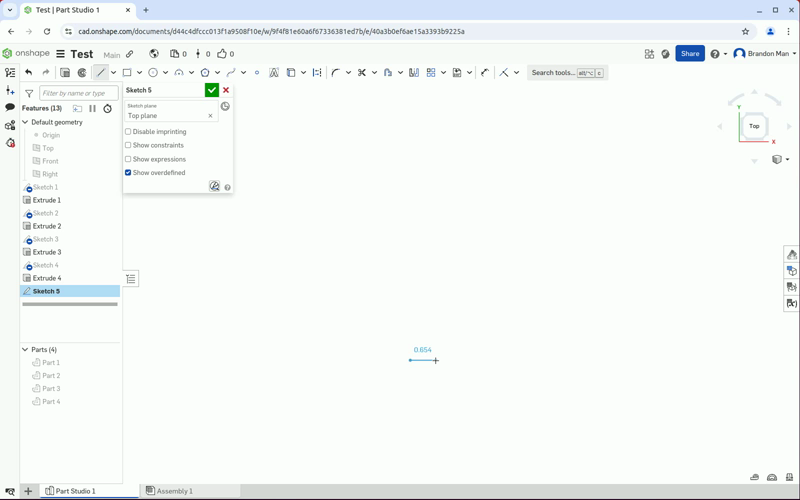
scroll(6)
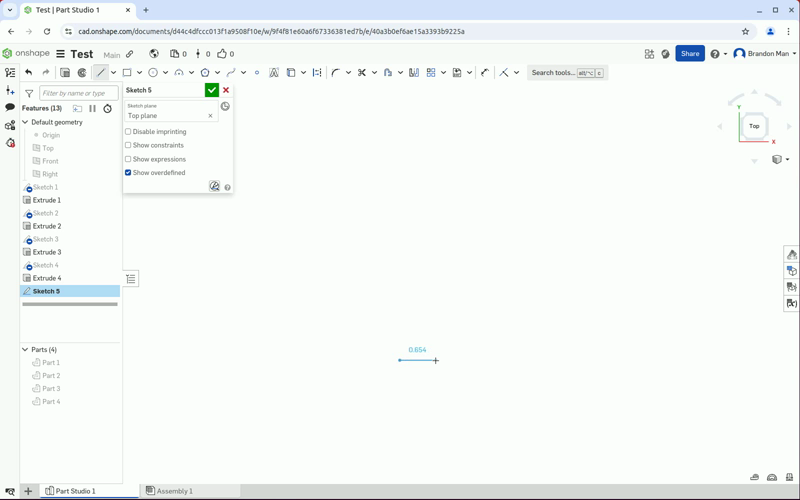
scroll(6)
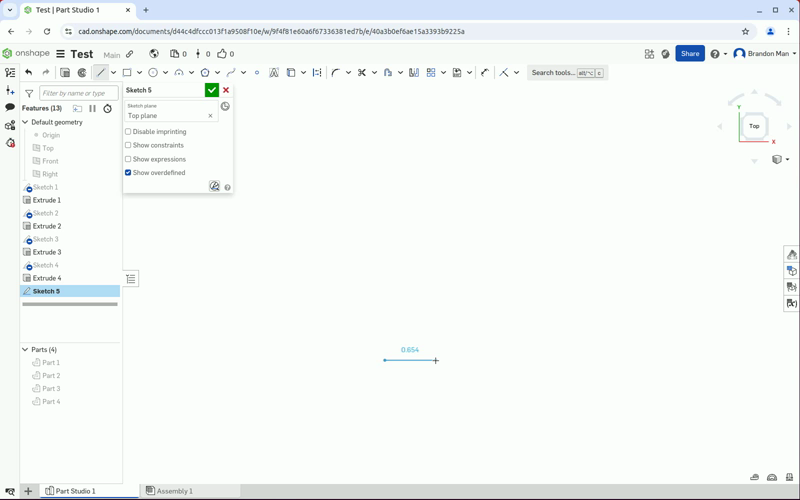
click(435, 360)
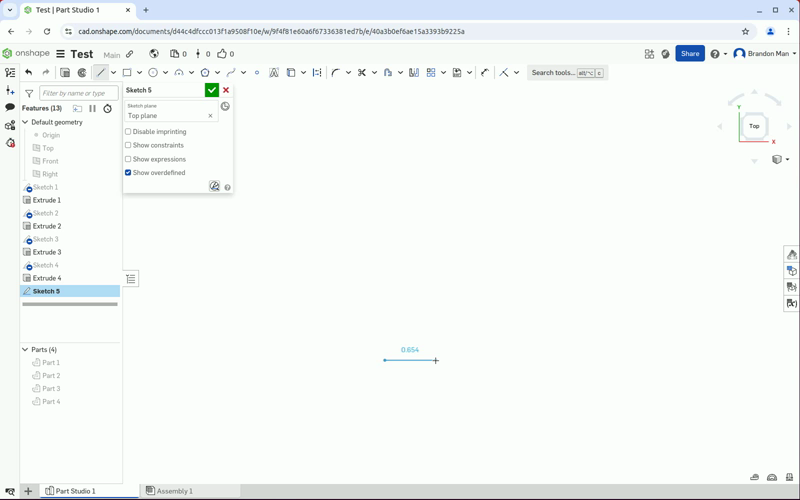
scroll(-6)
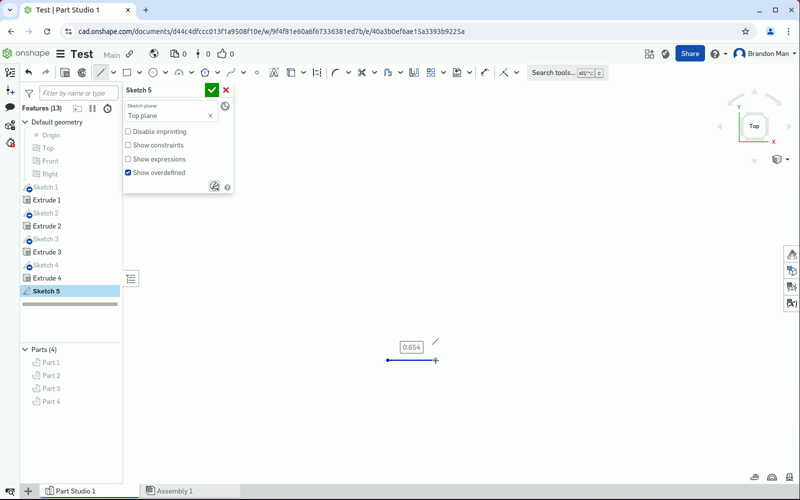
scroll(-6)
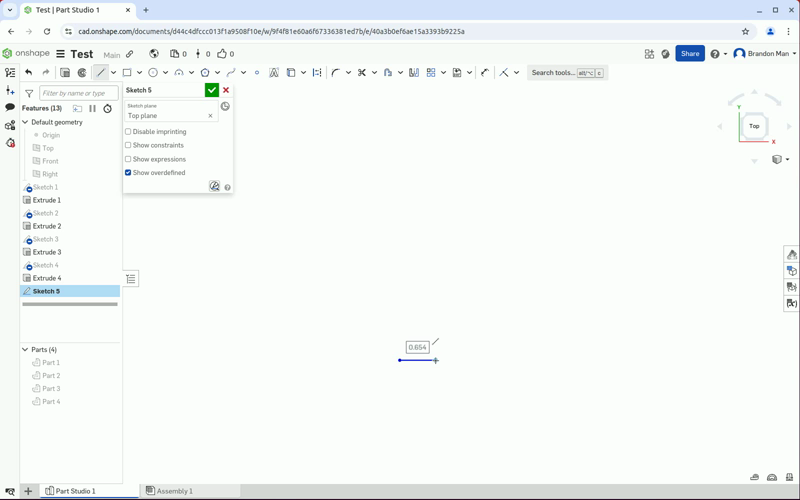
scroll(-6)
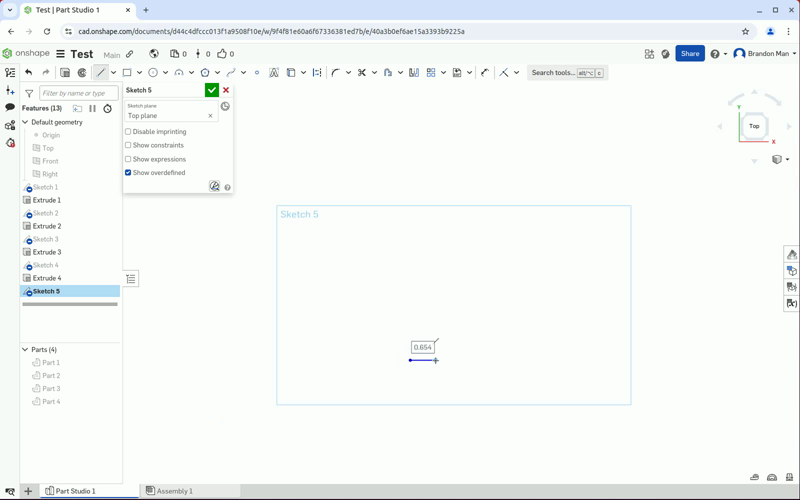
scroll(-6)
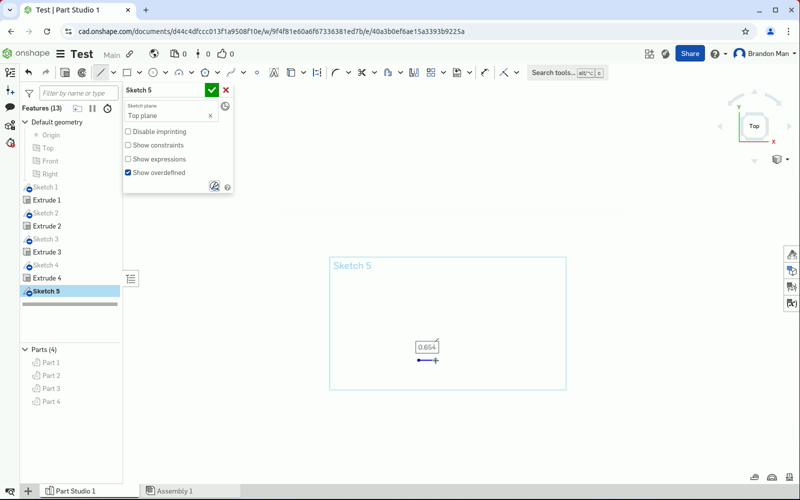
scroll(-6)
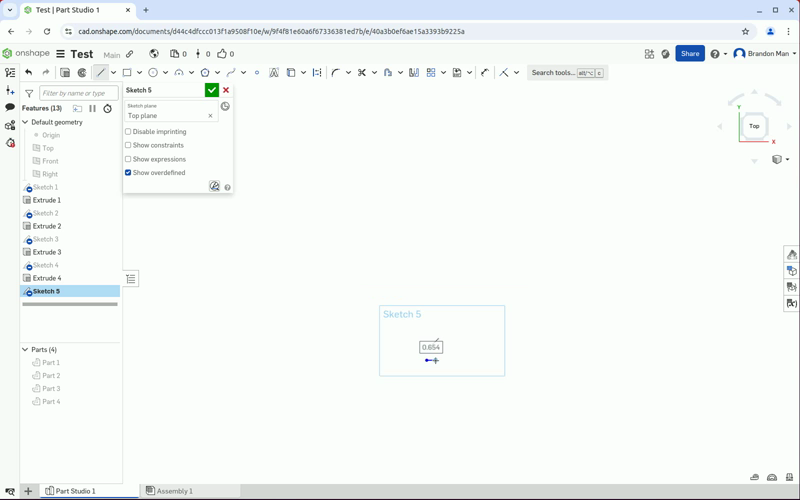
scroll(-6)
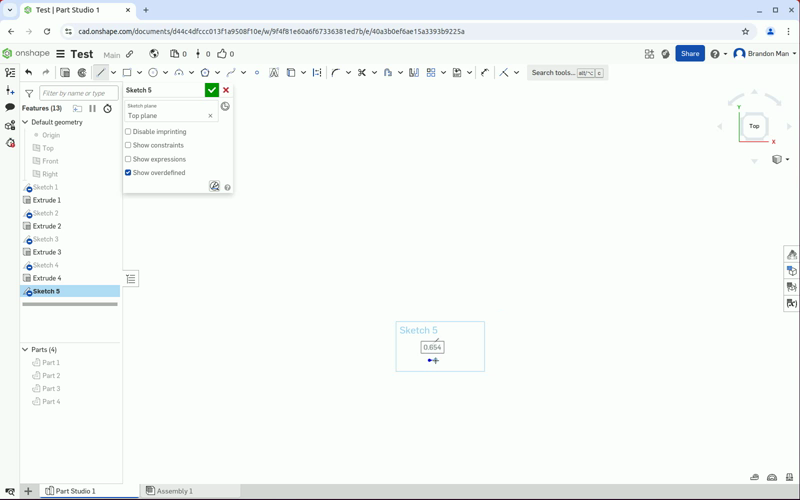
scroll(-6)
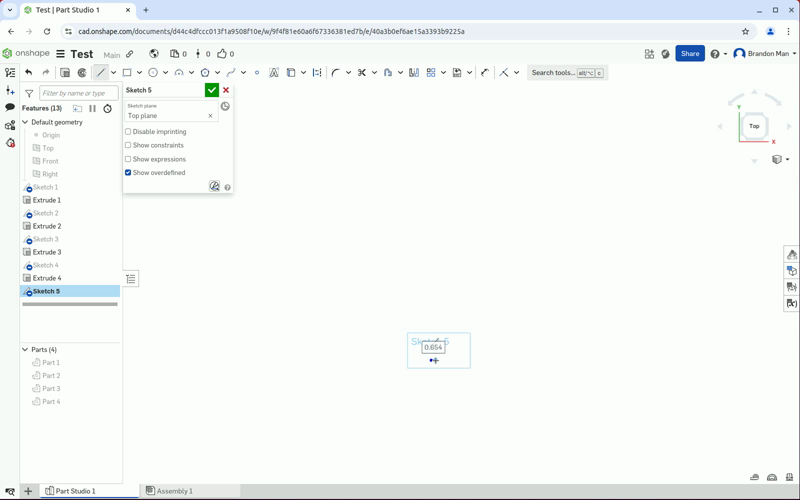
key_up(shift)
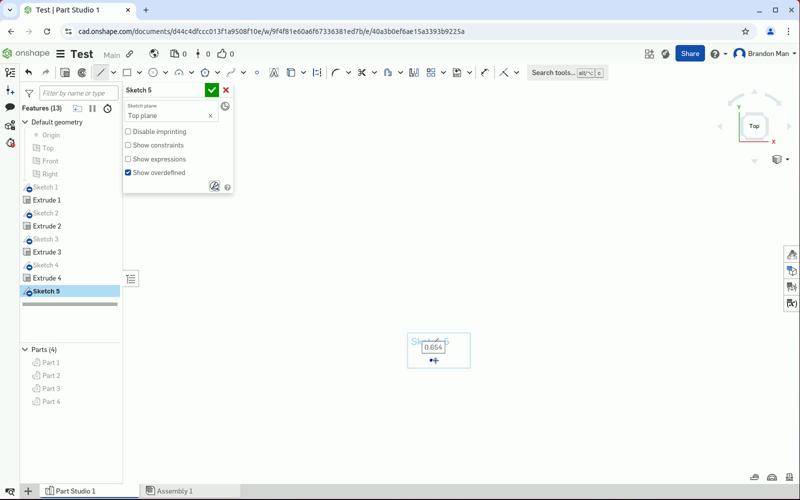
key_down(shift)
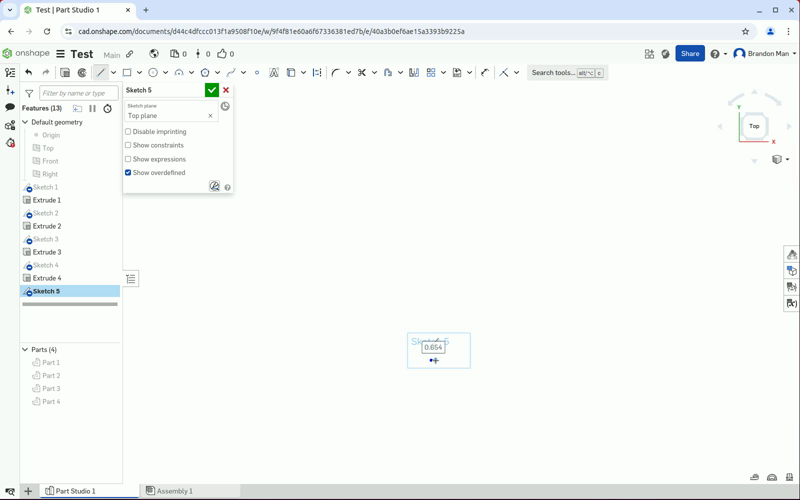
mouse_move(465, 360)
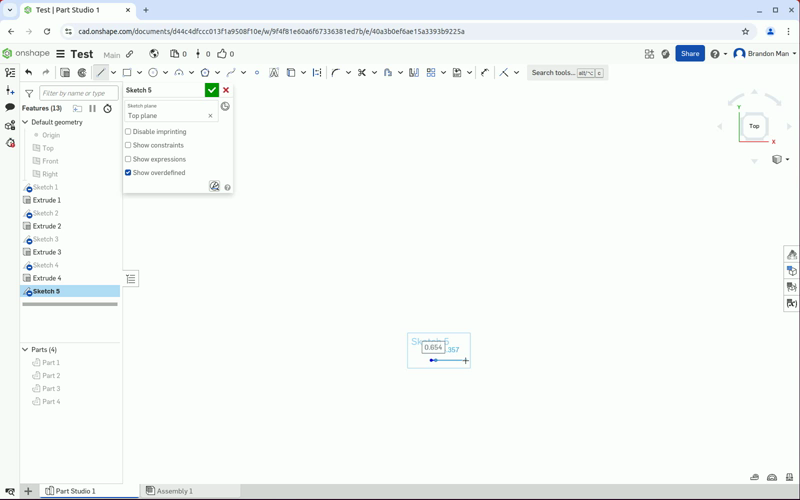
mouse_move(435, 344)
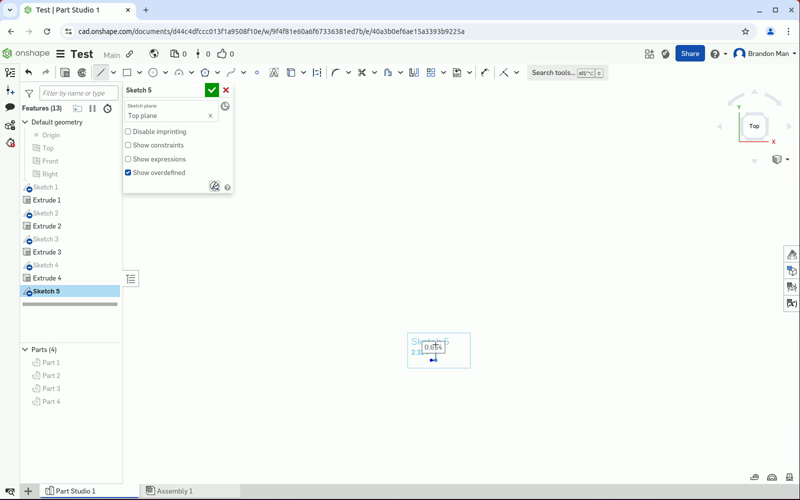
click(435, 344)
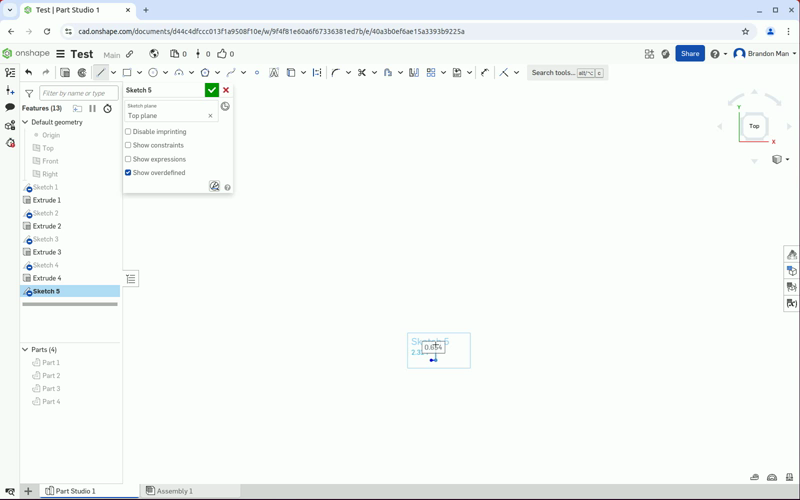
key_up(shift)
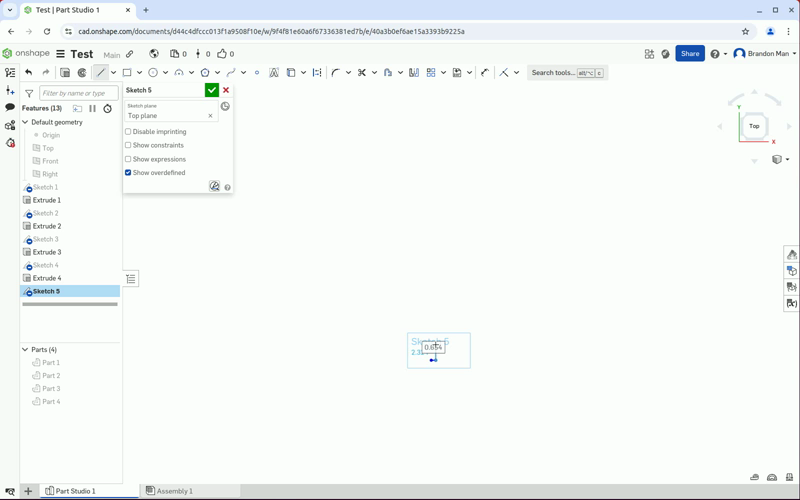
key_down(shift)
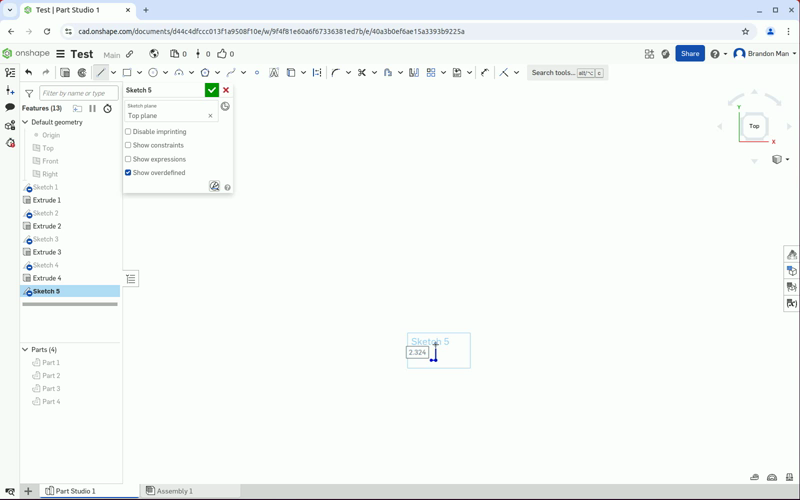
mouse_move(465, 344)
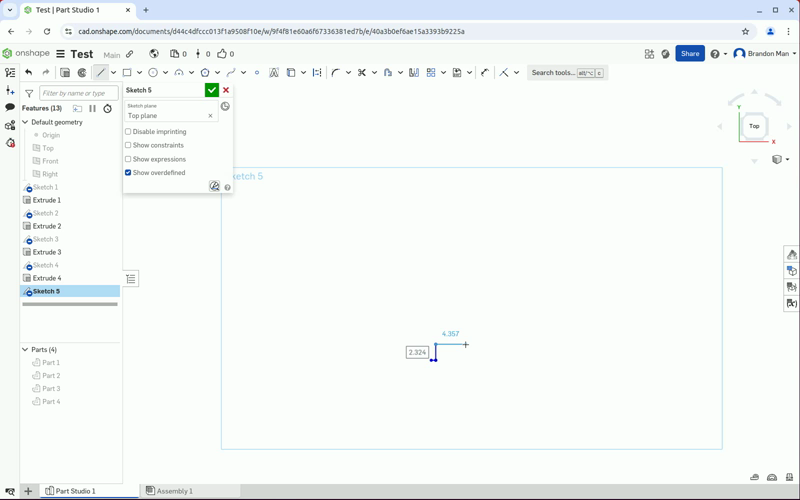
mouse_move(431, 344)
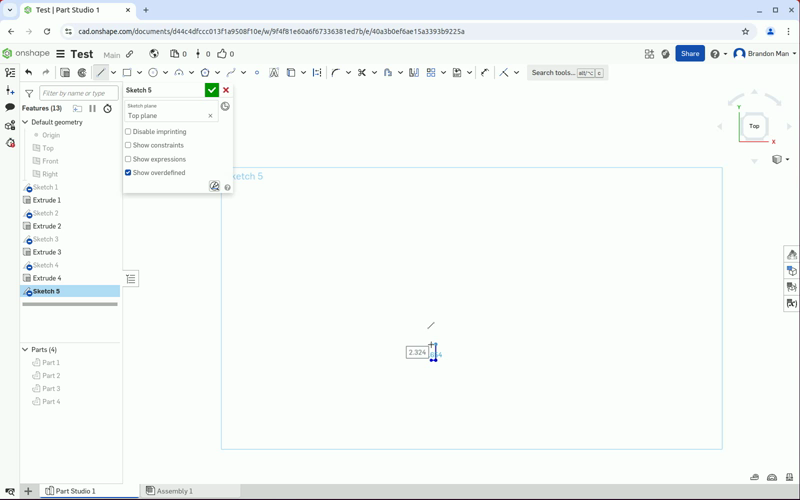
scroll(6)
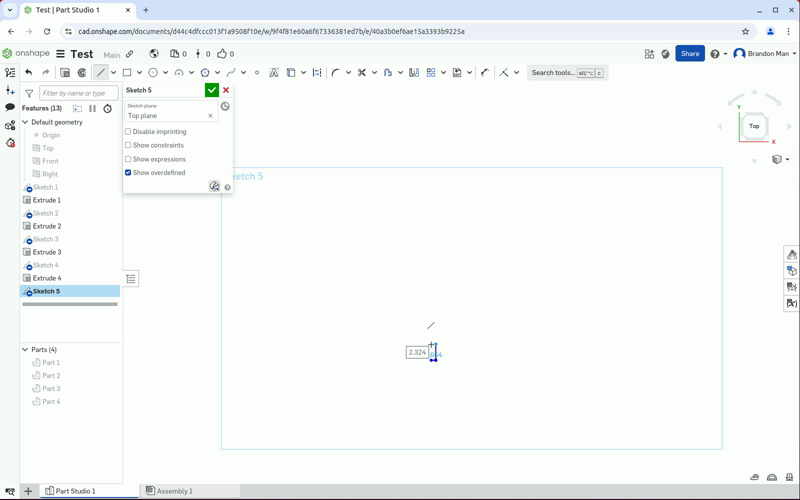
scroll(6)
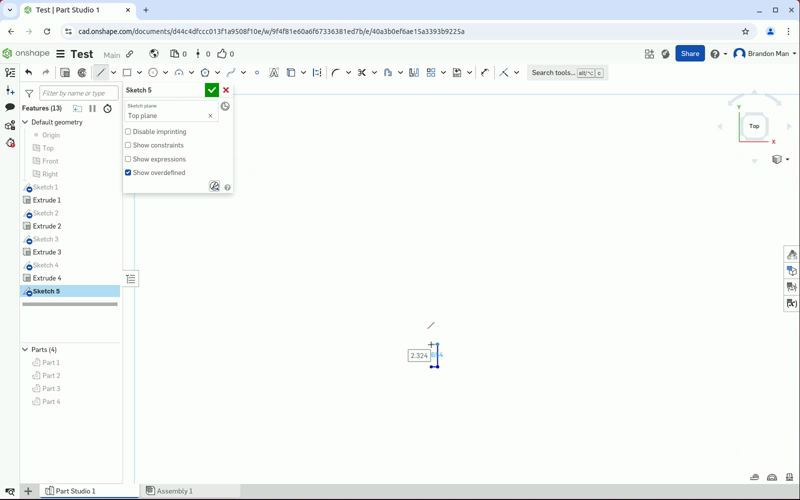
scroll(6)
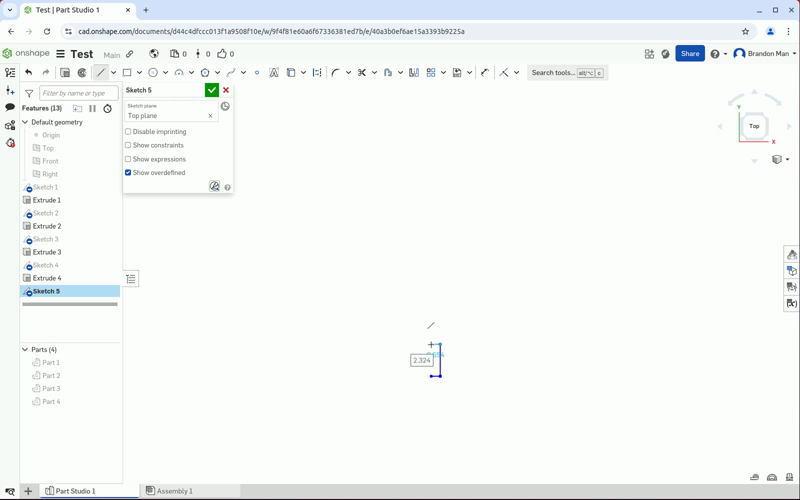
scroll(6)
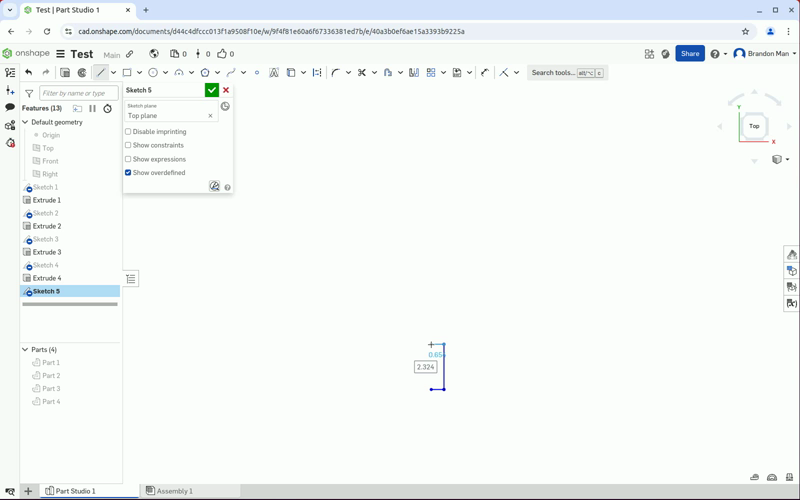
scroll(6)
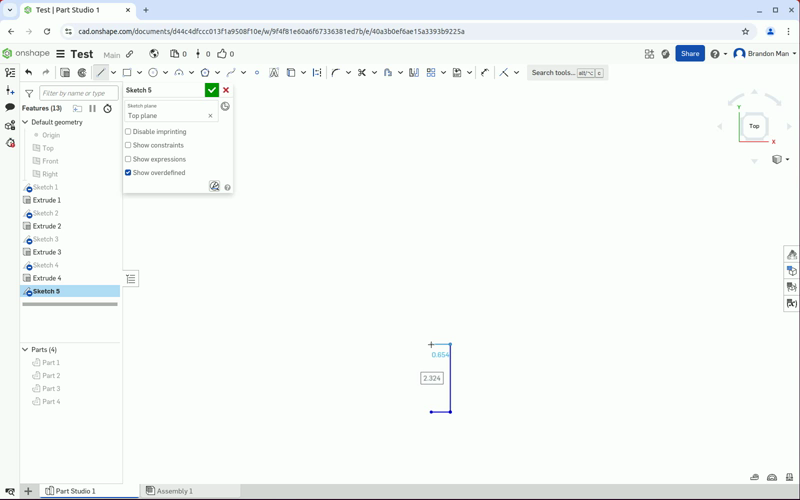
scroll(6)
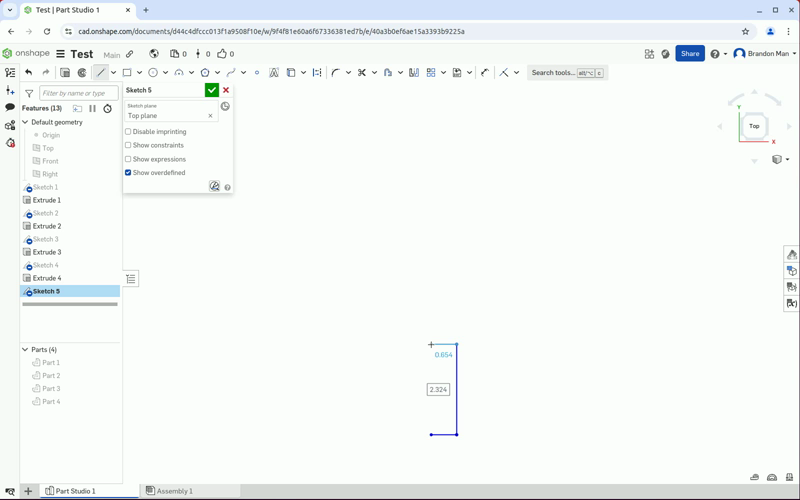
scroll(6)
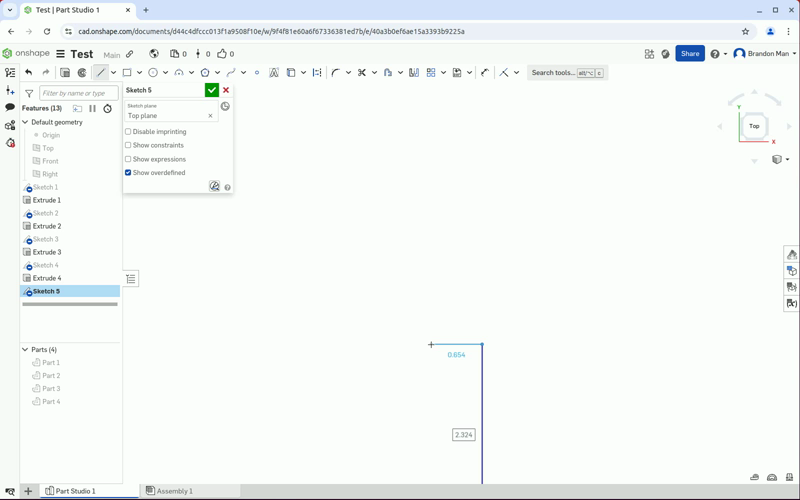
click(431, 344)
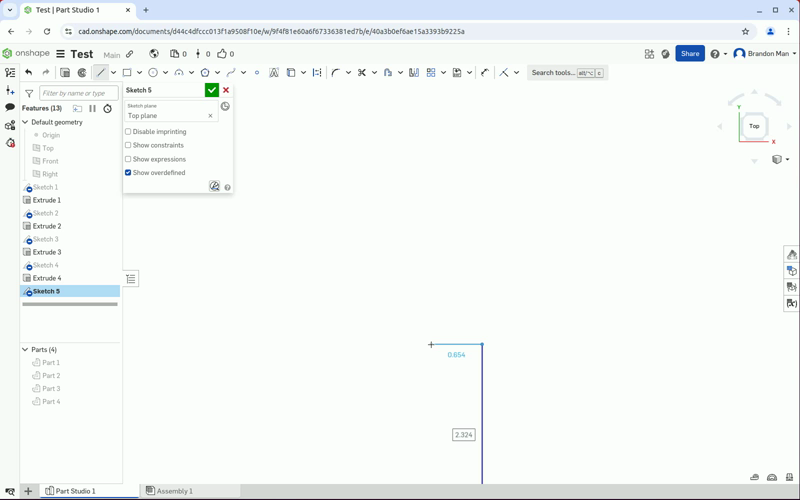
scroll(-6)
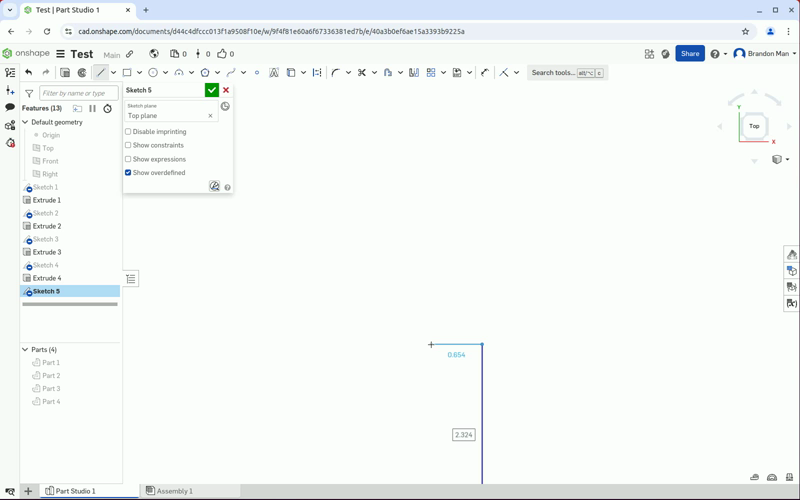
scroll(-6)
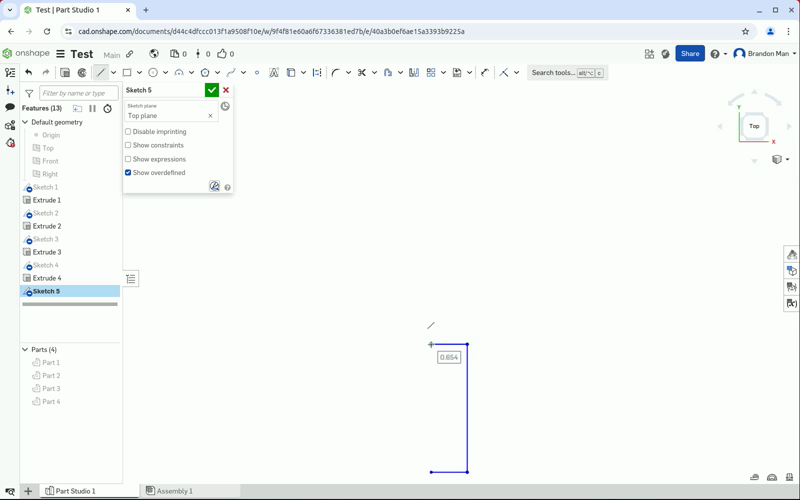
scroll(-6)
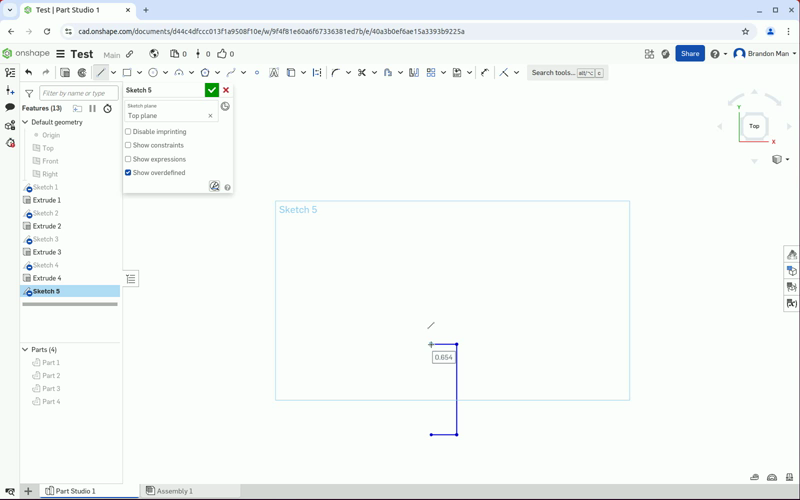
scroll(-6)
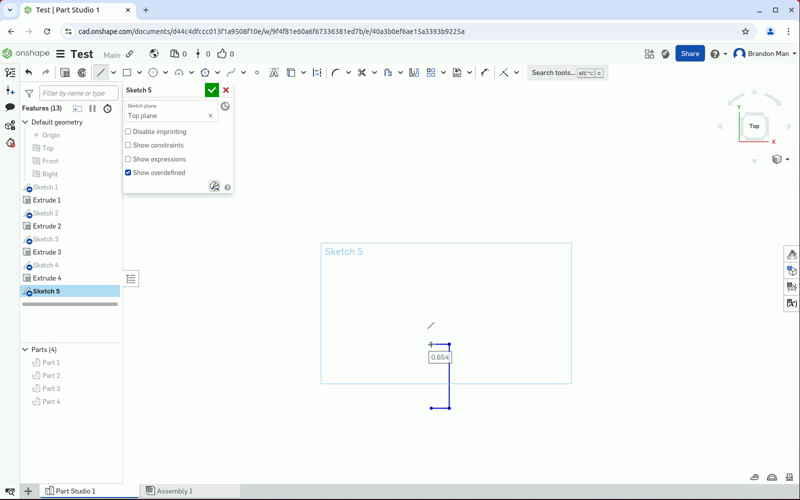
scroll(-6)
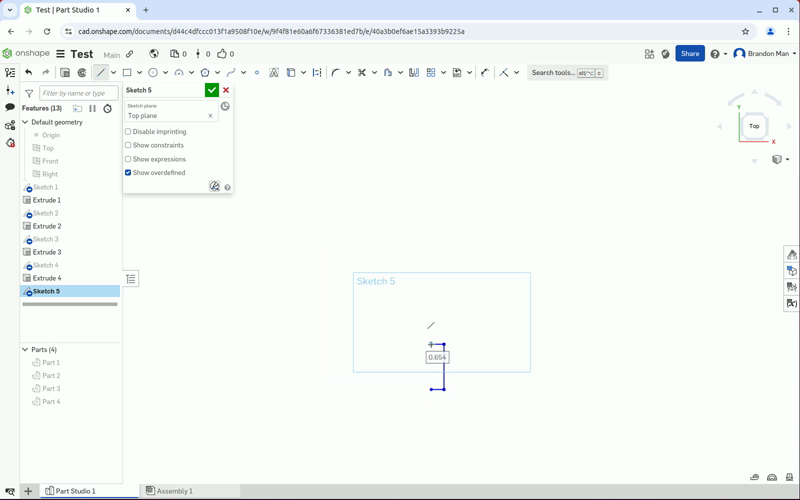
scroll(-6)
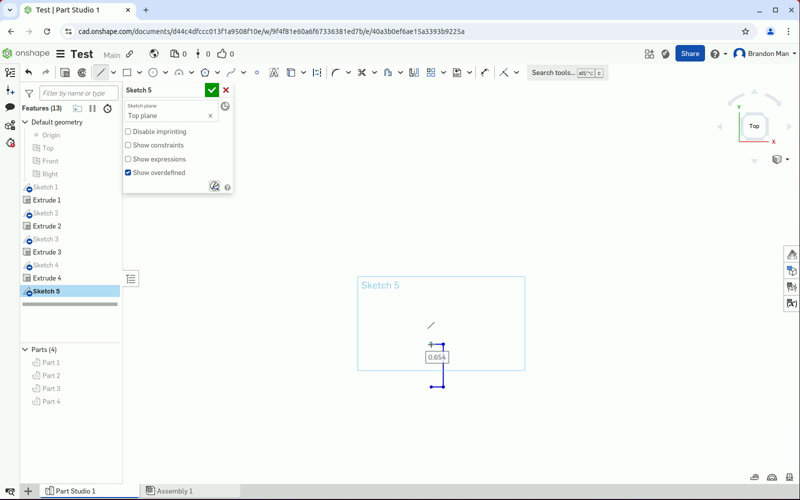
scroll(-6)
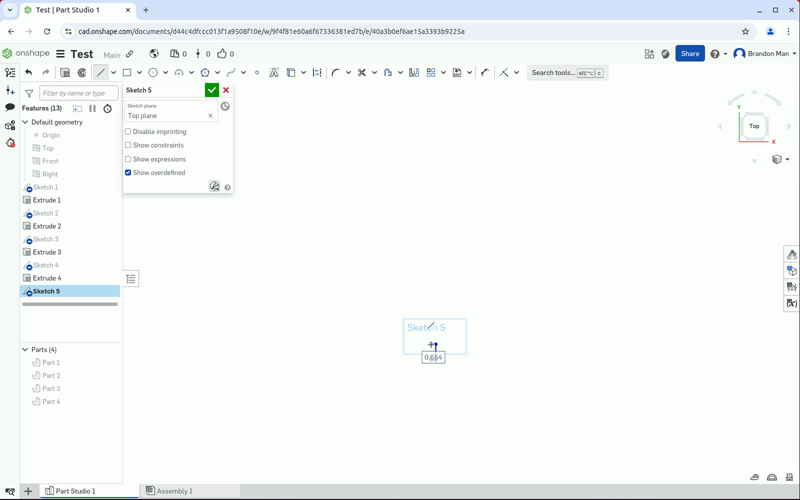
key_up(shift)
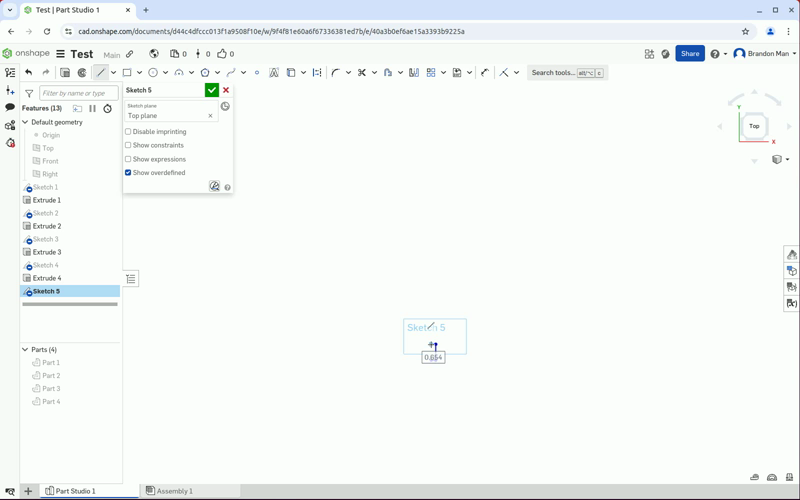
mouse_move(461, 344)
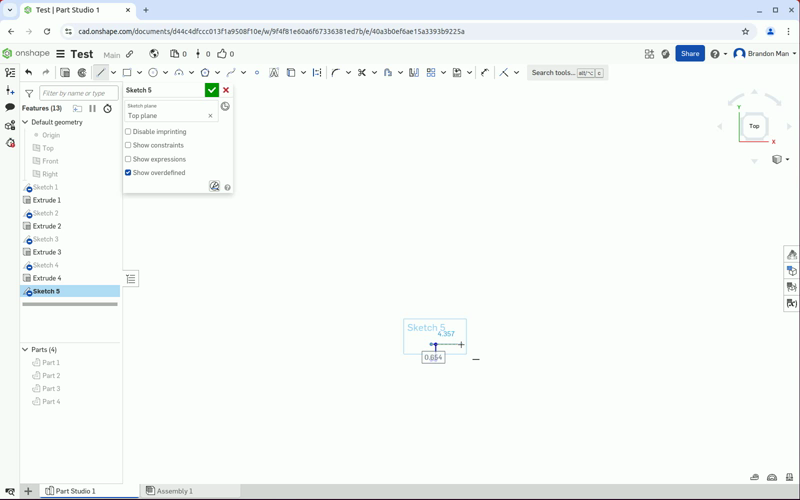
key_down(shift)
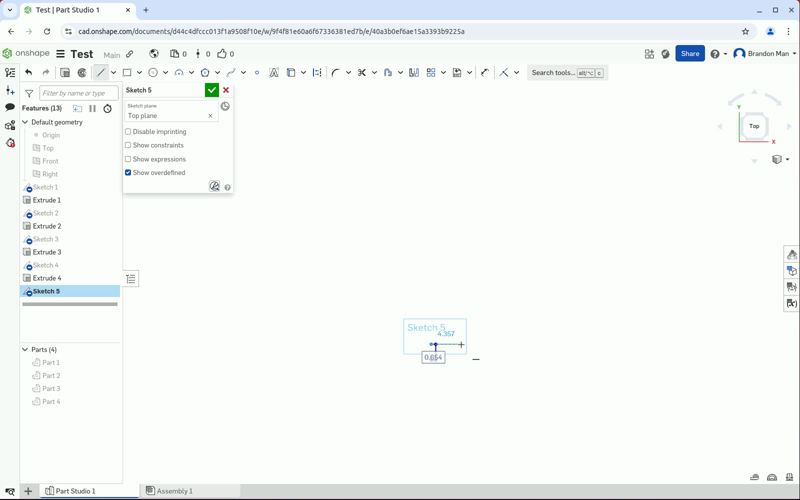
mouse_move(431, 360)
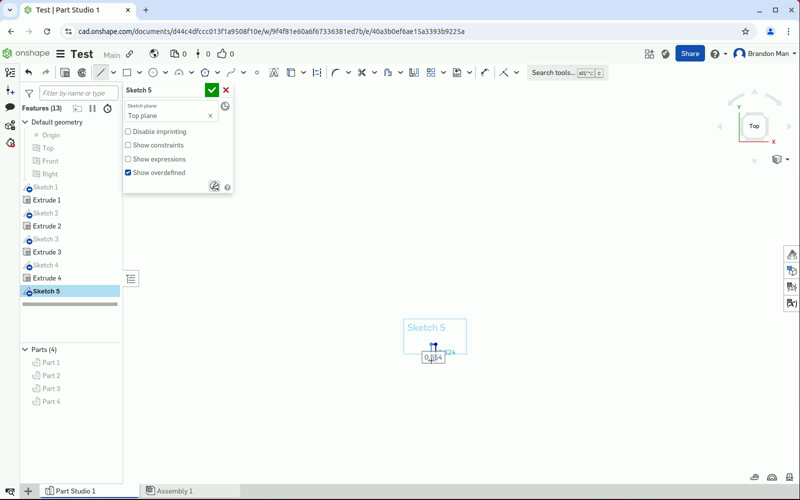
scroll(6)
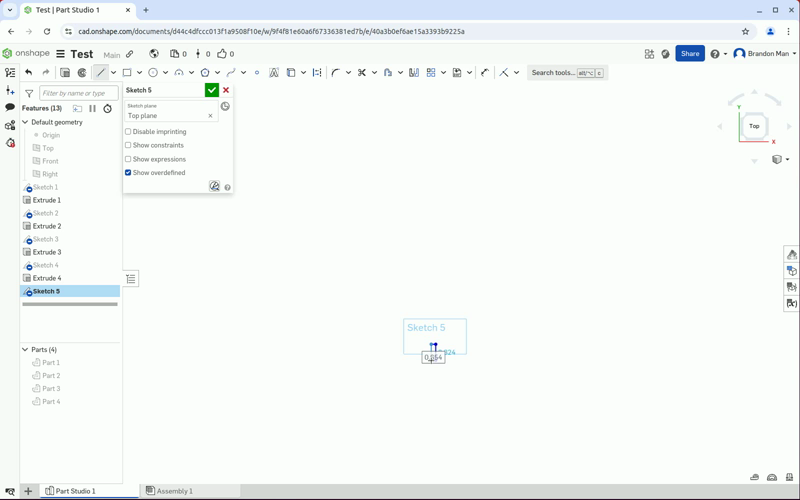
scroll(6)
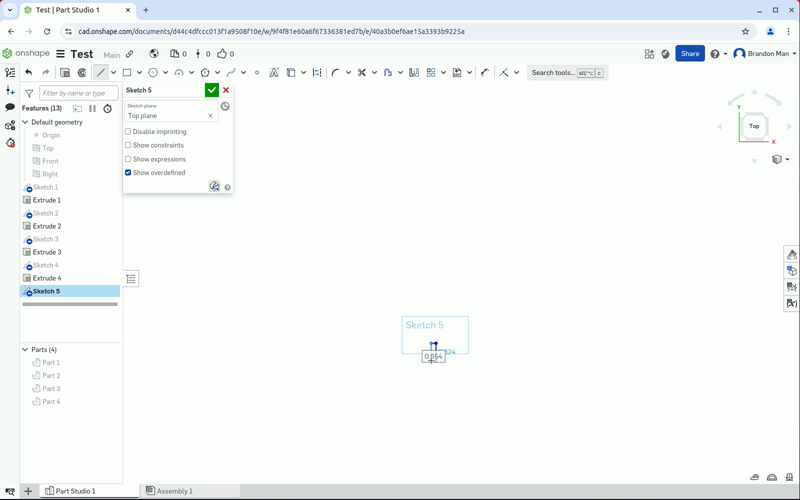
scroll(6)
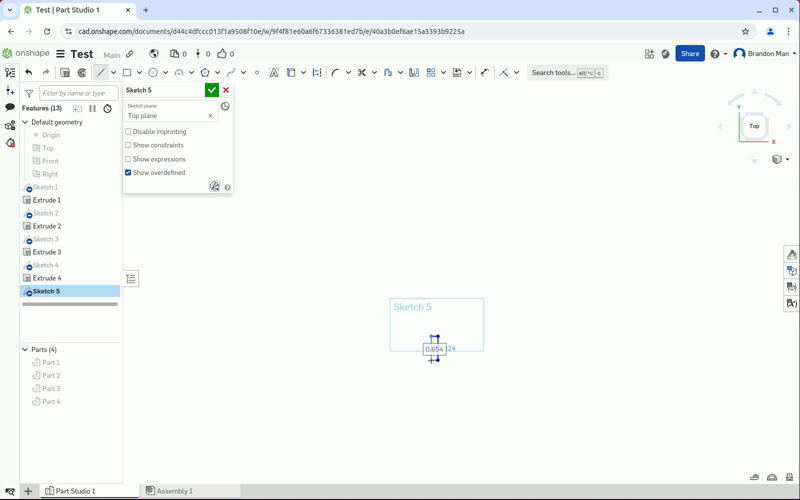
scroll(6)
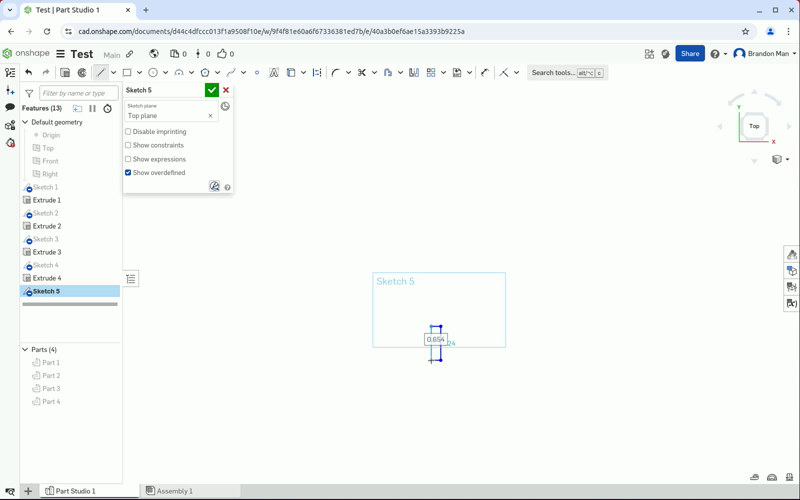
scroll(6)
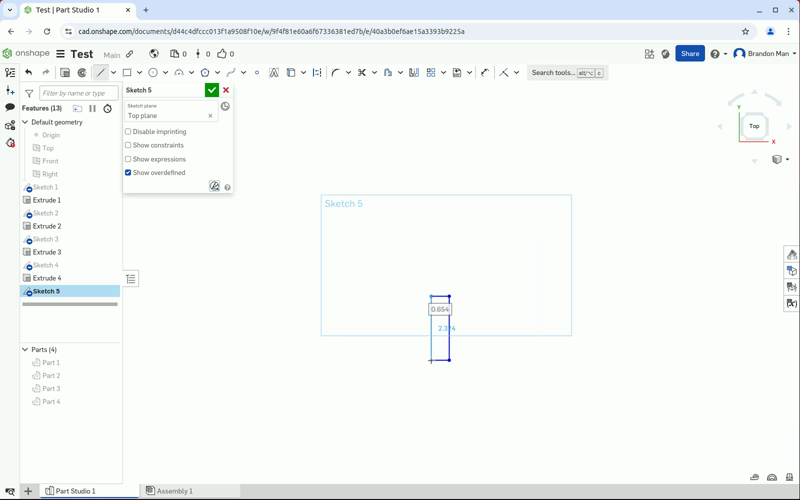
scroll(6)
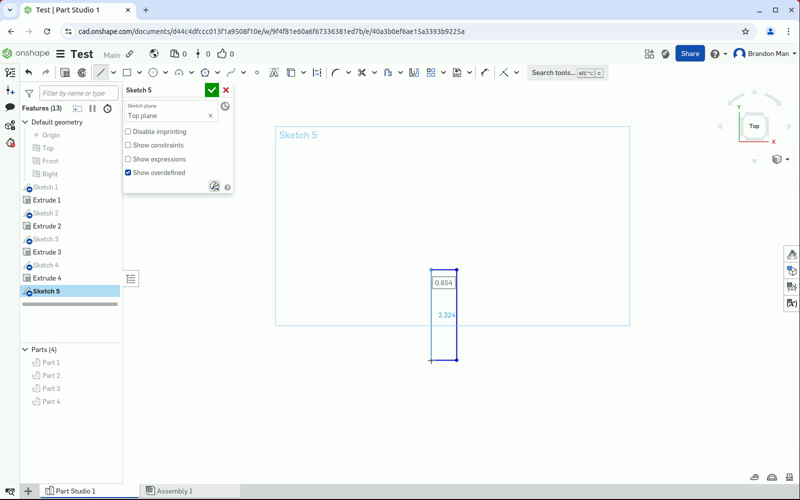
scroll(6)
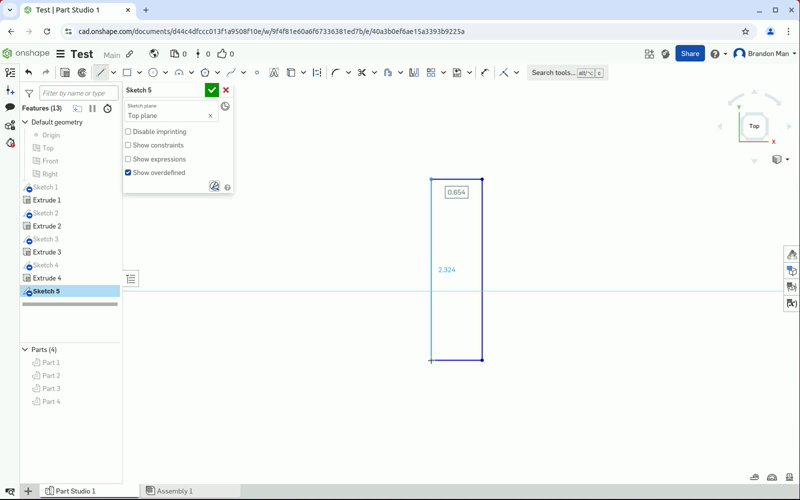
key_up(shift)
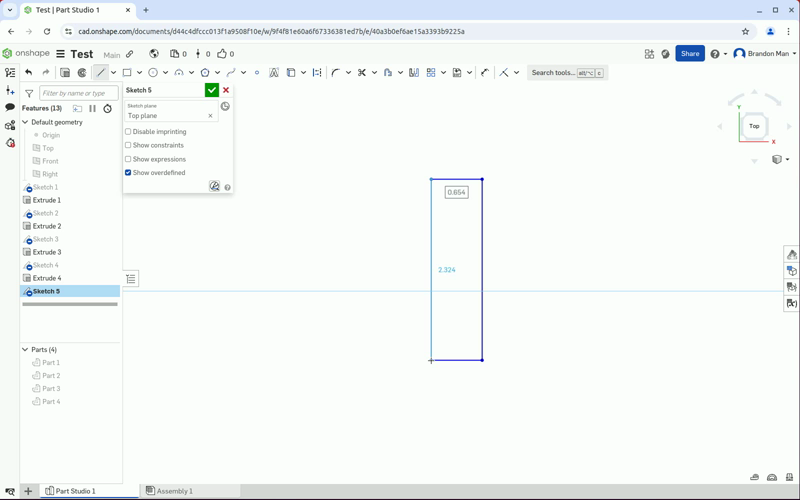
click(431, 360)
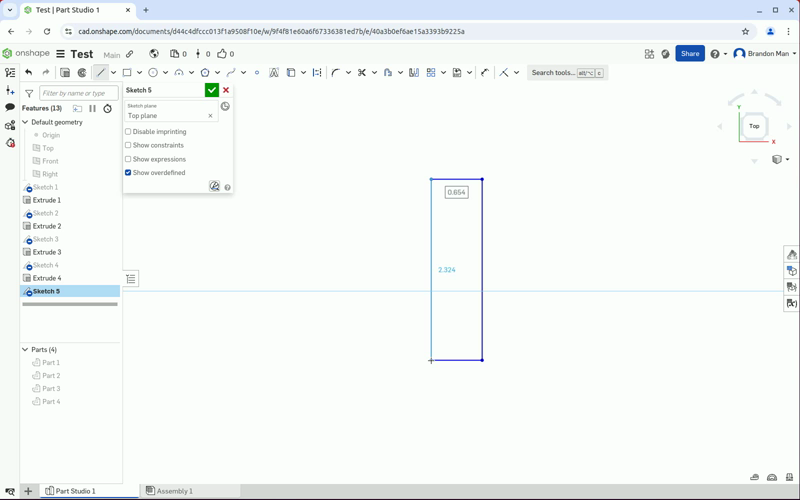
scroll(-6)
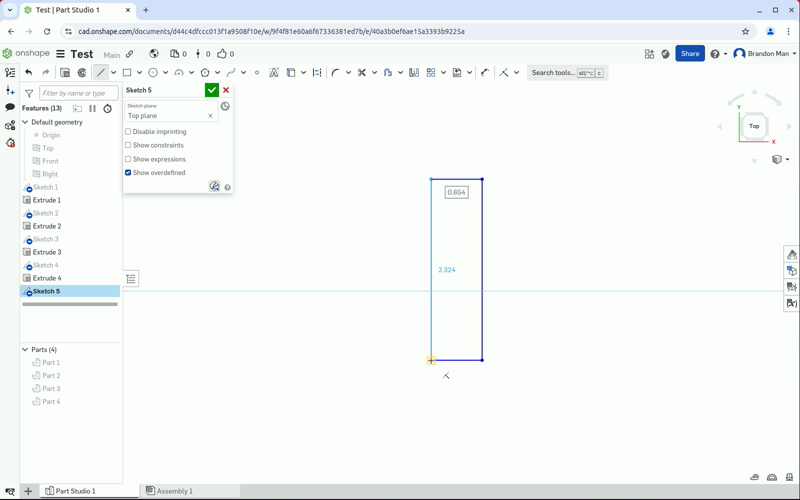
scroll(-6)
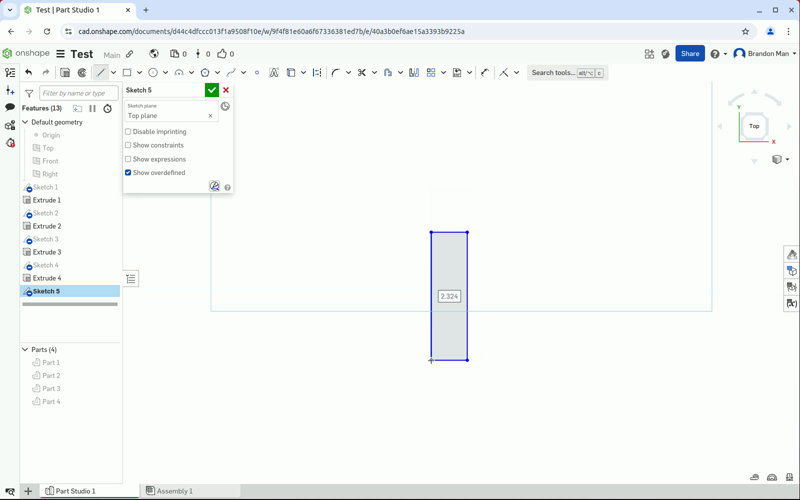
scroll(-6)
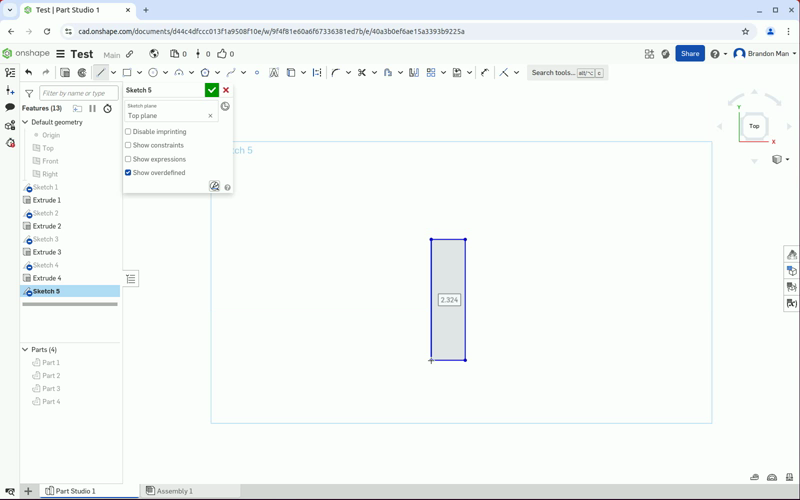
scroll(-6)
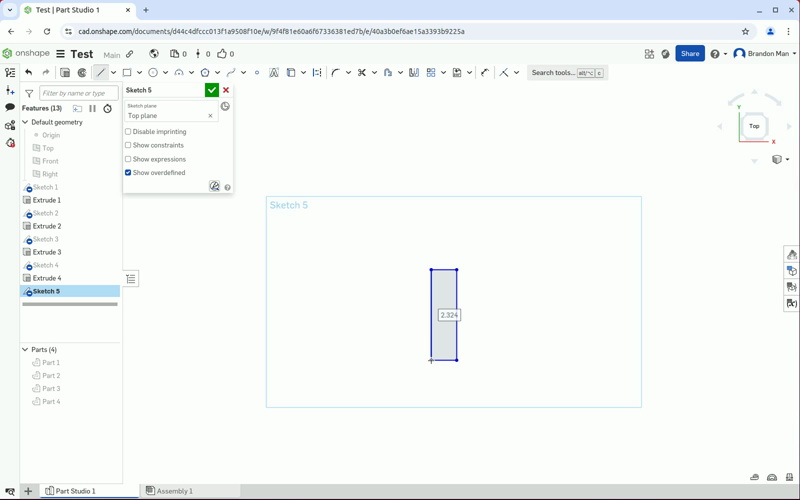
scroll(-6)
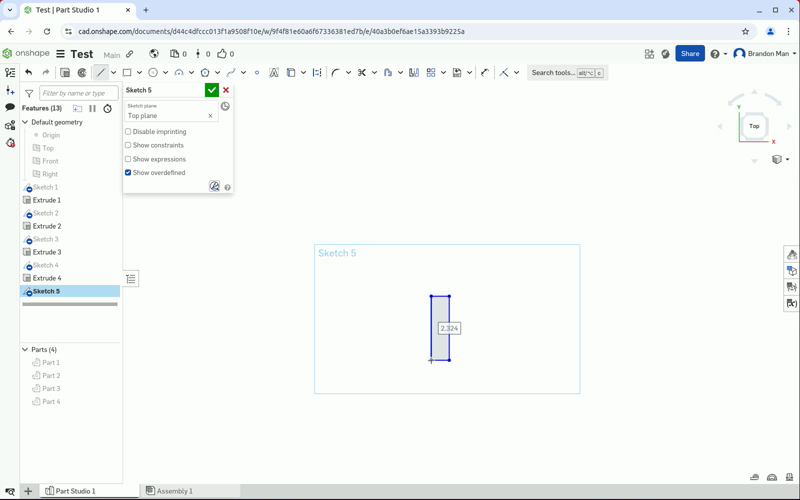
scroll(-6)
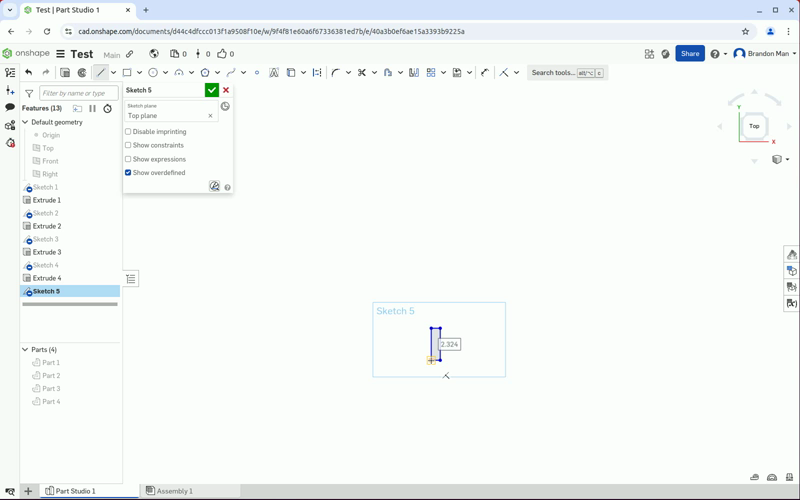
scroll(-6)
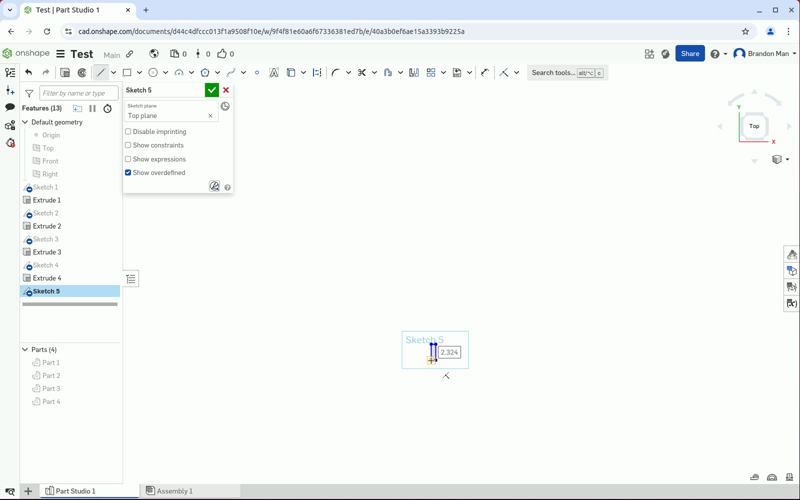
key(esc)
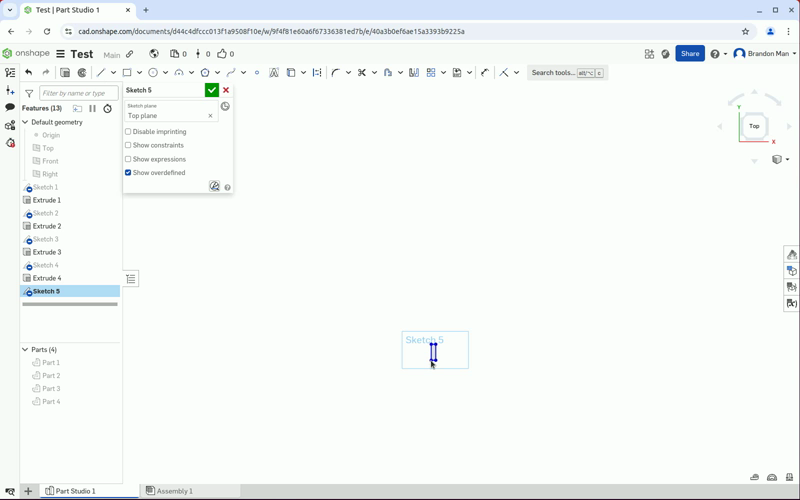
mouse_move(433, 353)
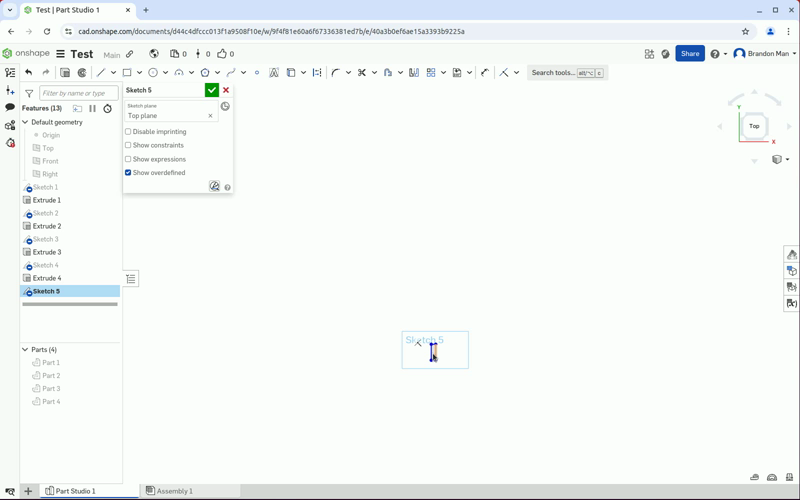
scroll(6)
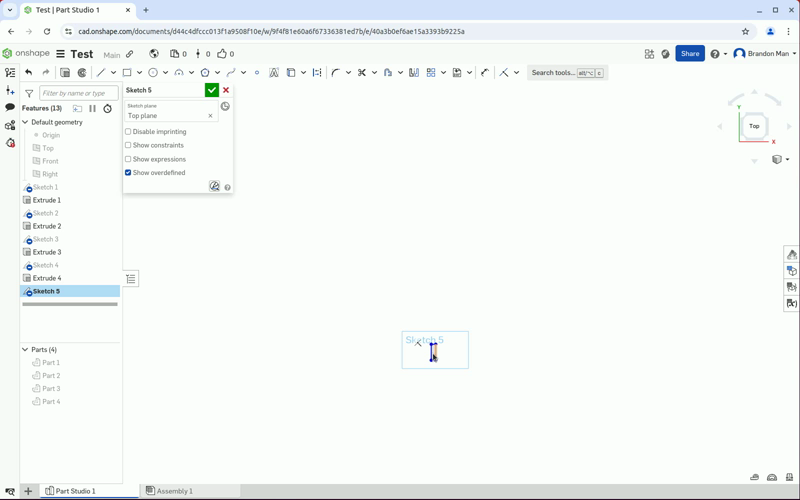
scroll(6)
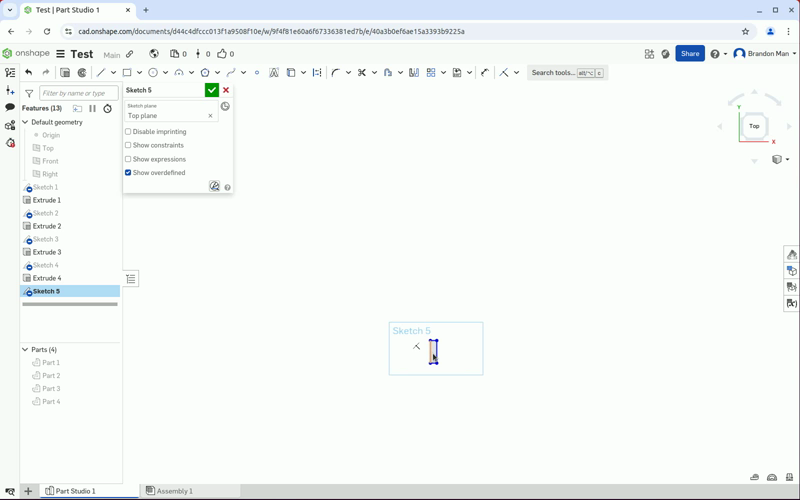
scroll(6)
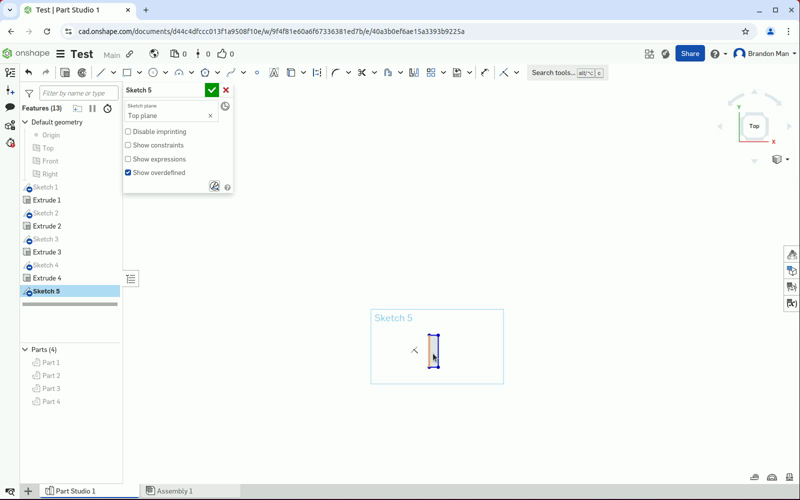
scroll(6)
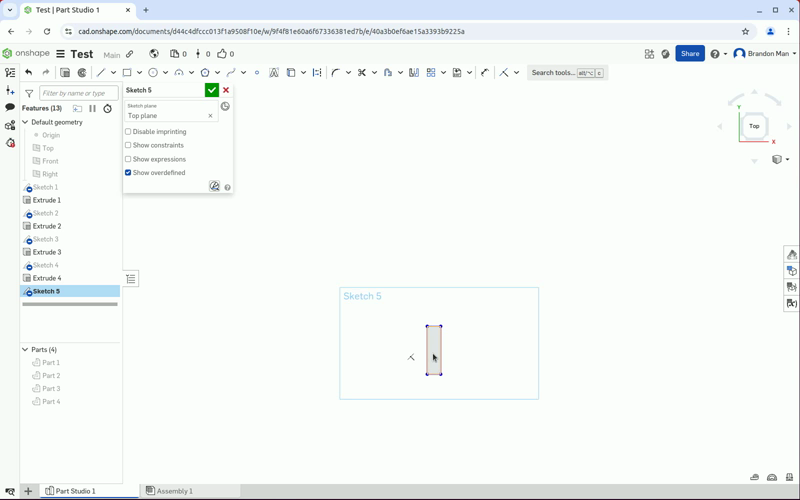
scroll(6)
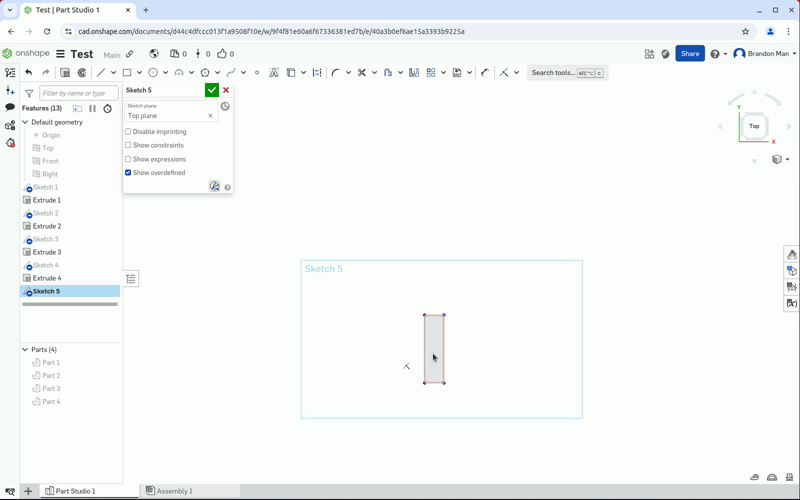
scroll(6)
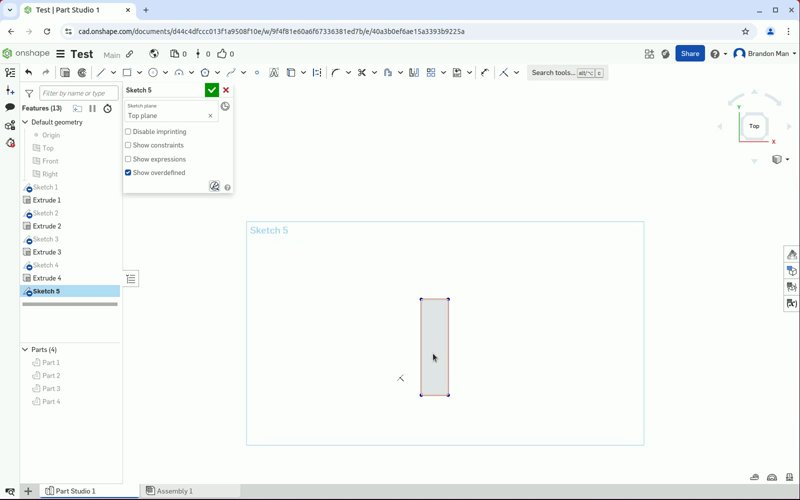
scroll(6)
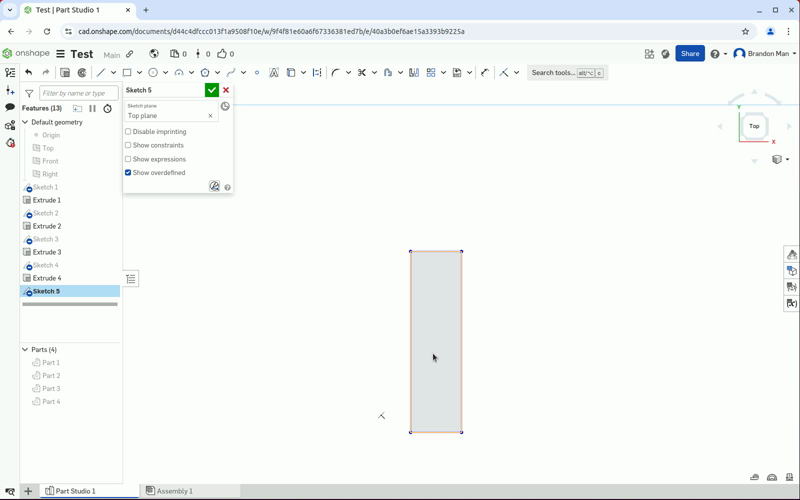
click(433, 353)
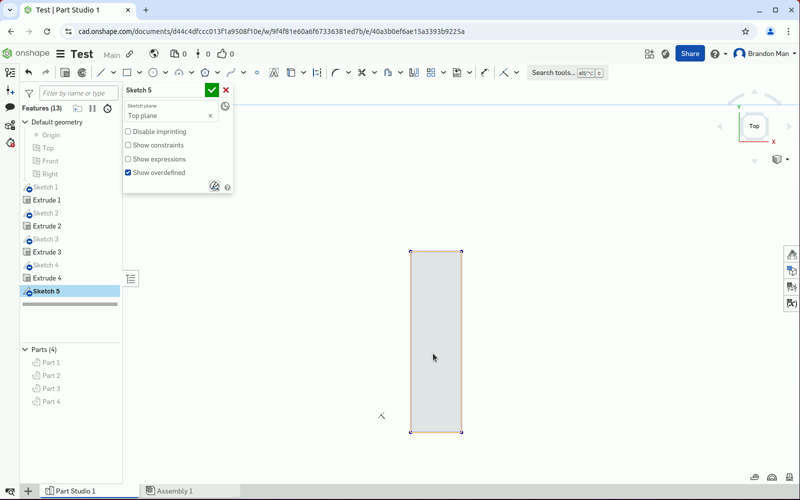
scroll(-6)
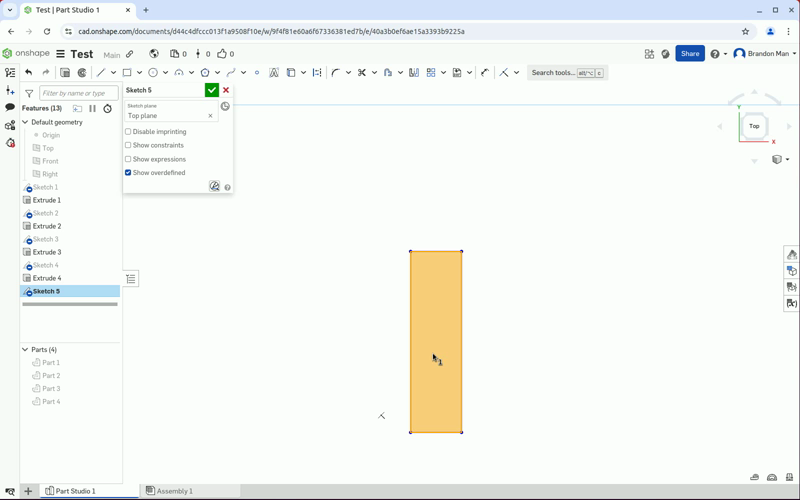
scroll(-6)
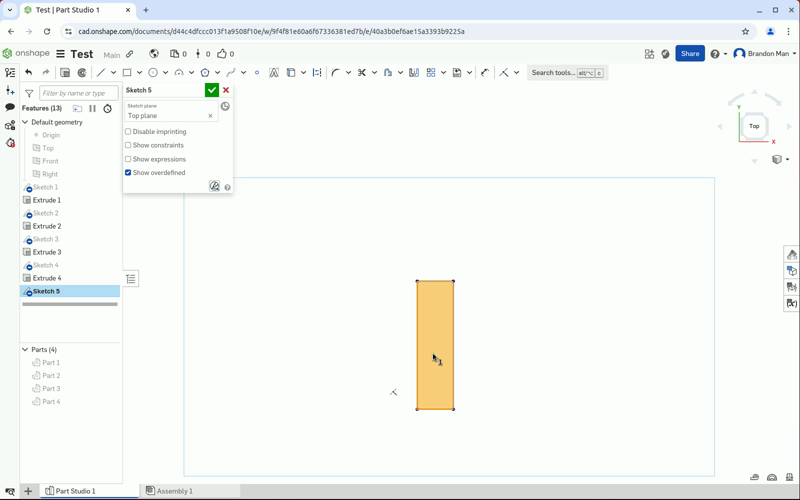
scroll(-6)
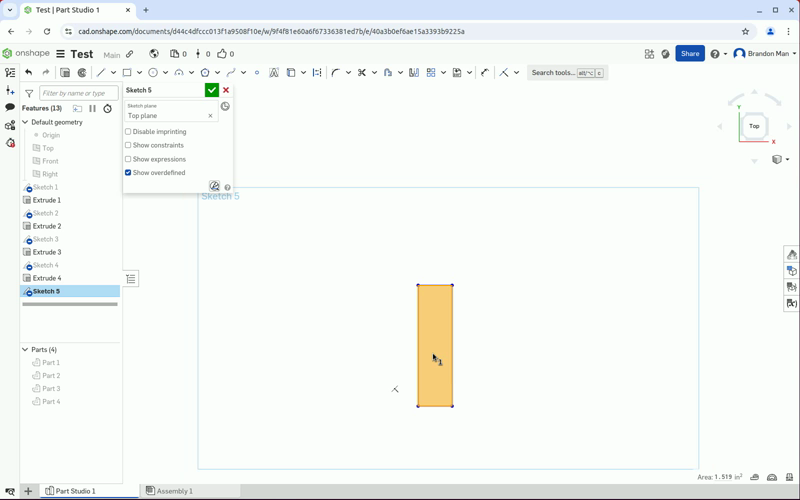
scroll(-6)
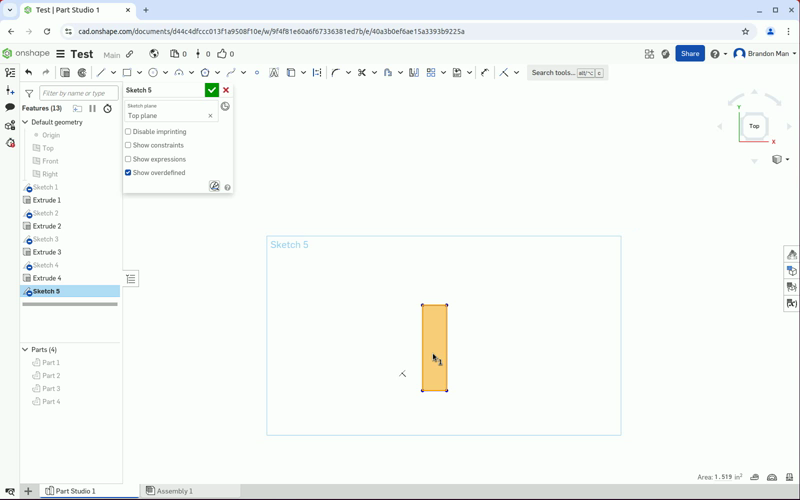
scroll(-6)
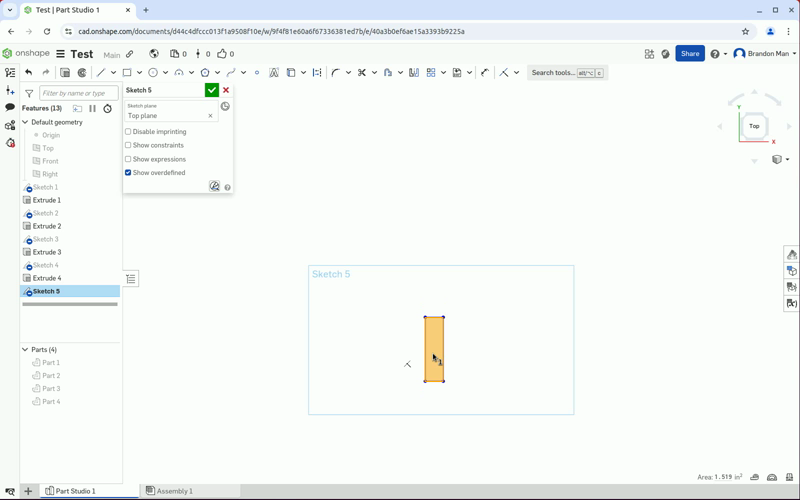
scroll(-6)
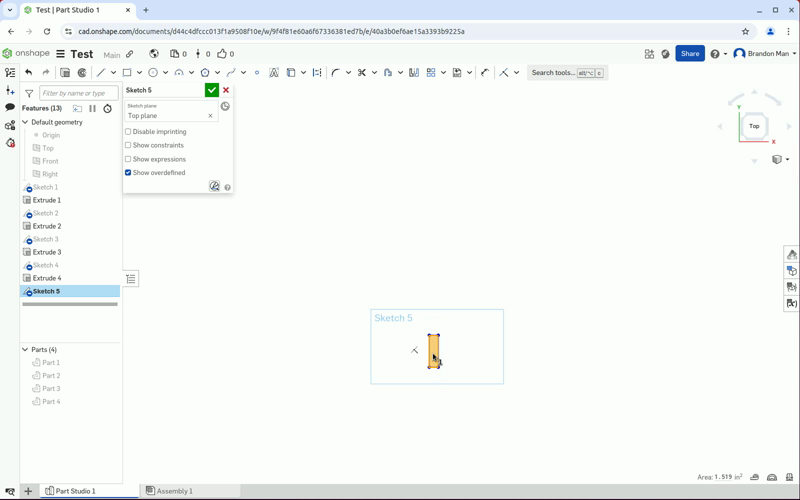
scroll(-6)
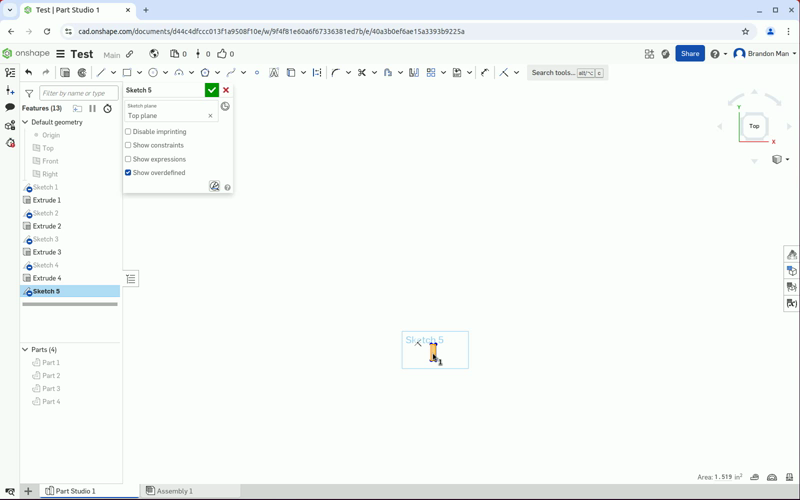
mouse_move(73, 352)
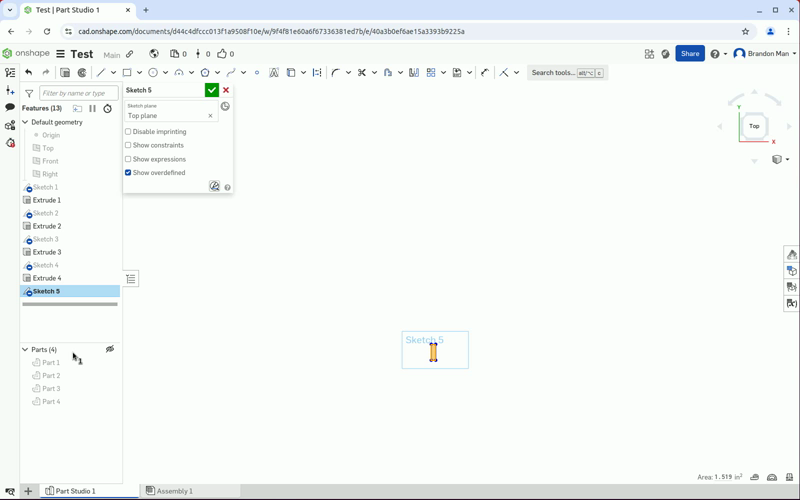
key(shift+y)
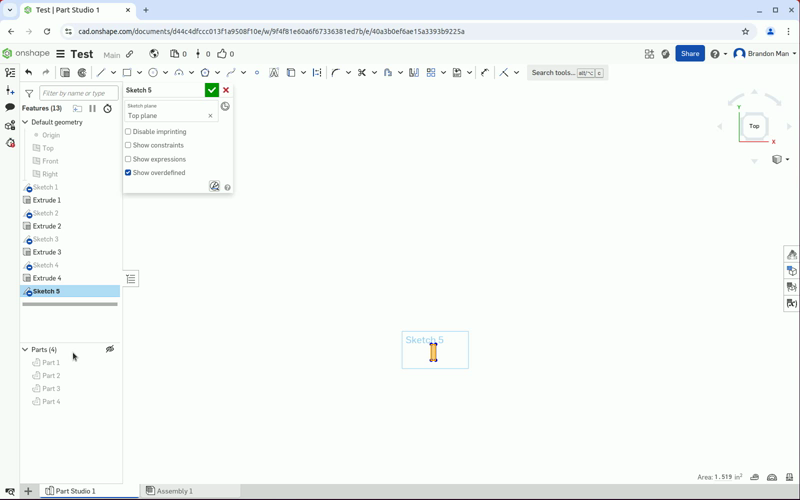
key(shift+e)
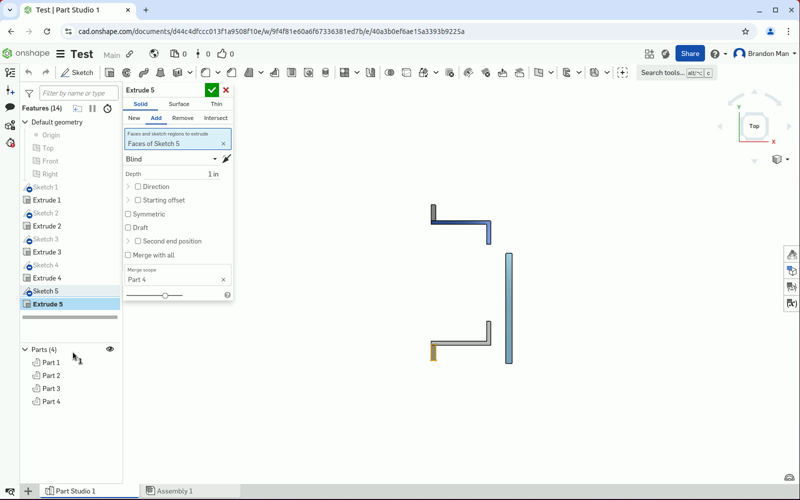
mouse_move(143, 106)
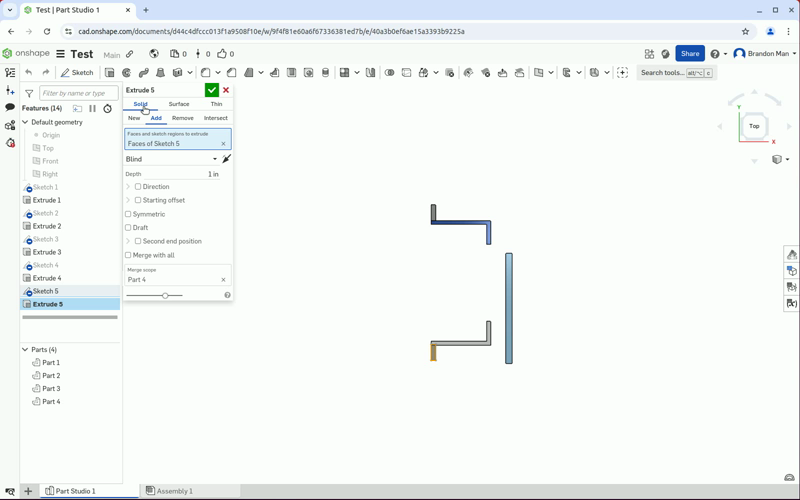
click(143, 106)
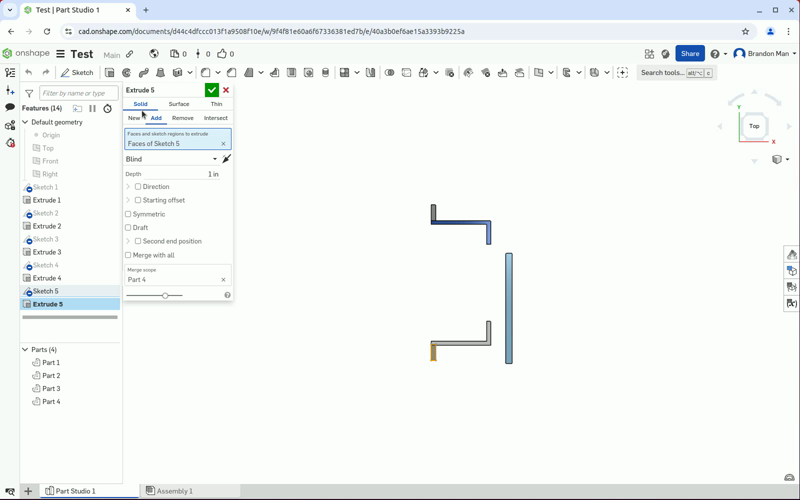
mouse_move(137, 120)
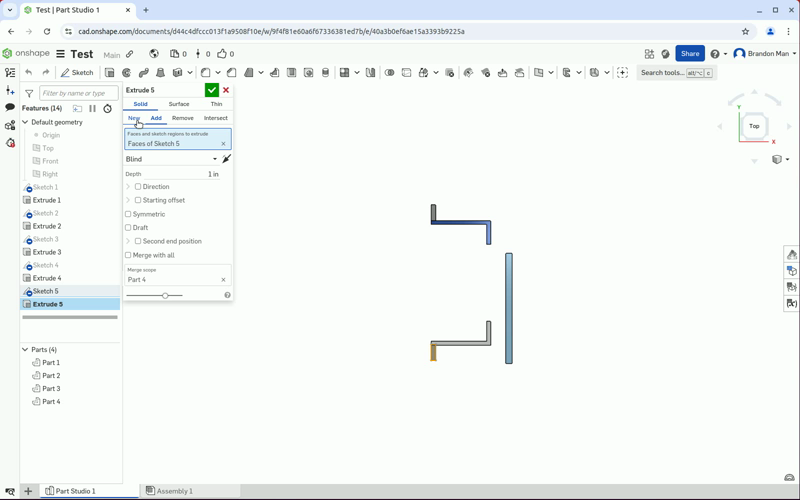
click(137, 120)
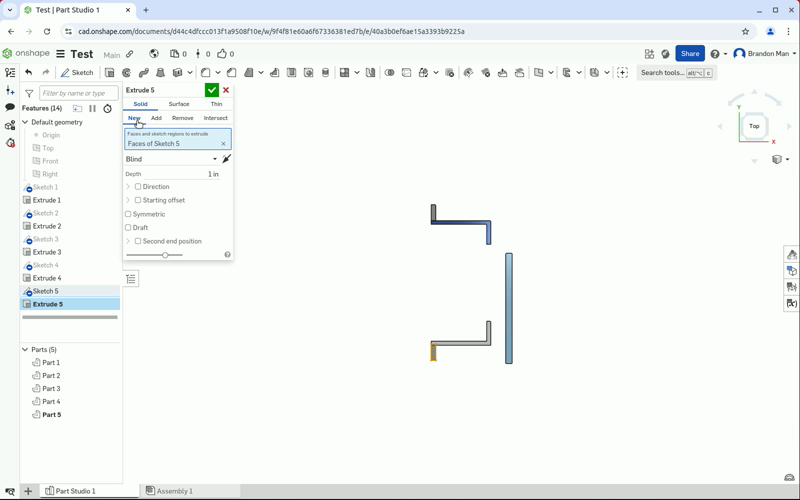
key(tab, 4)
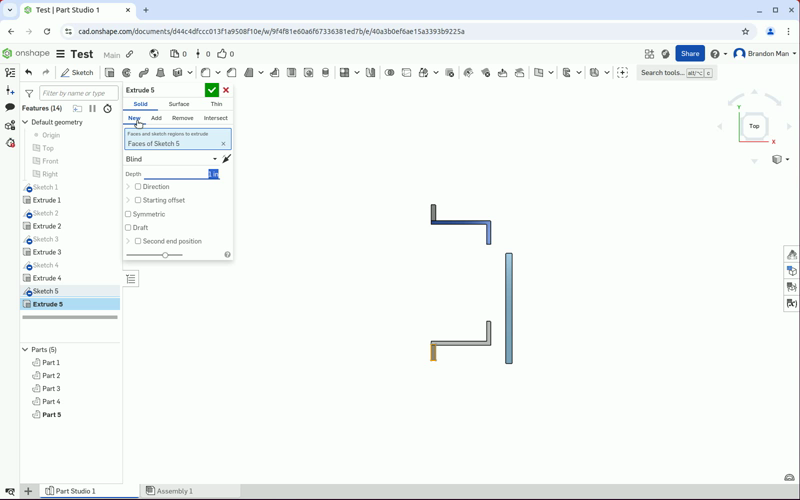
text(12.276)
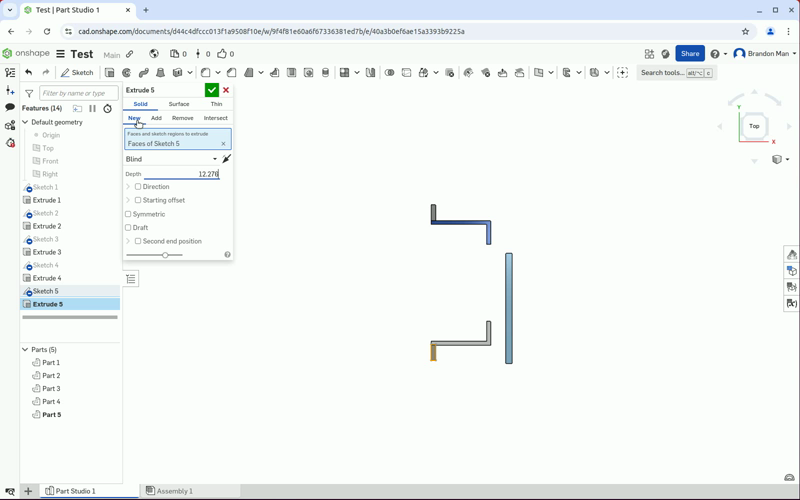
key(enter)
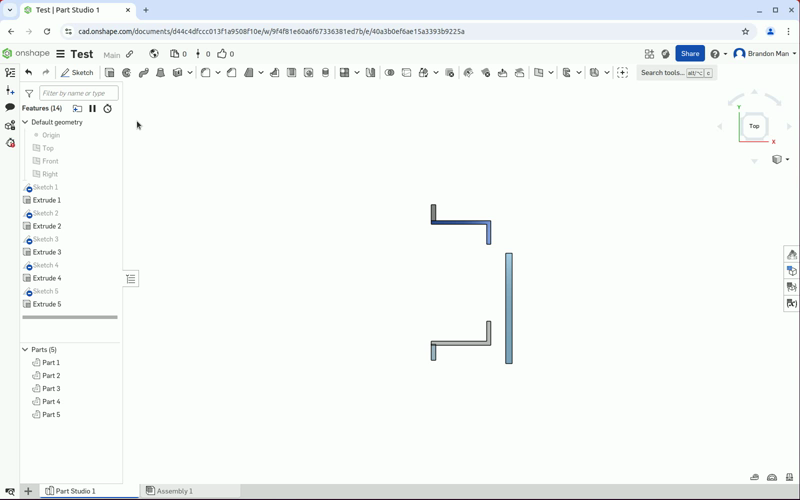
key(shift+h)
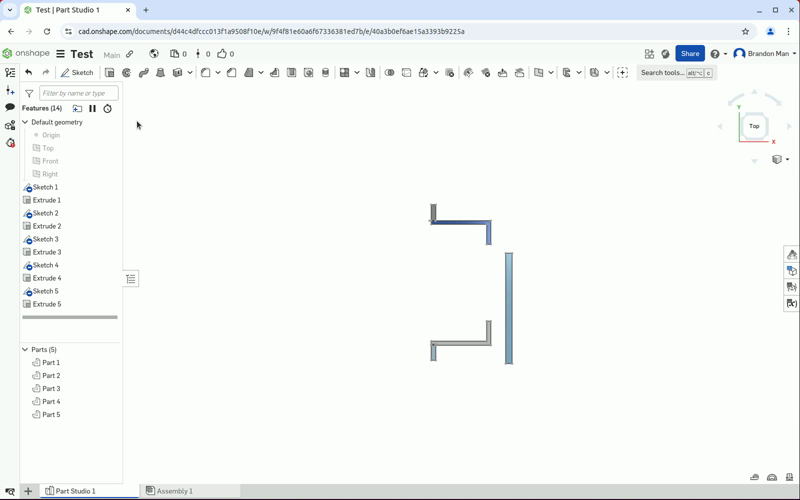
key(shift+h)
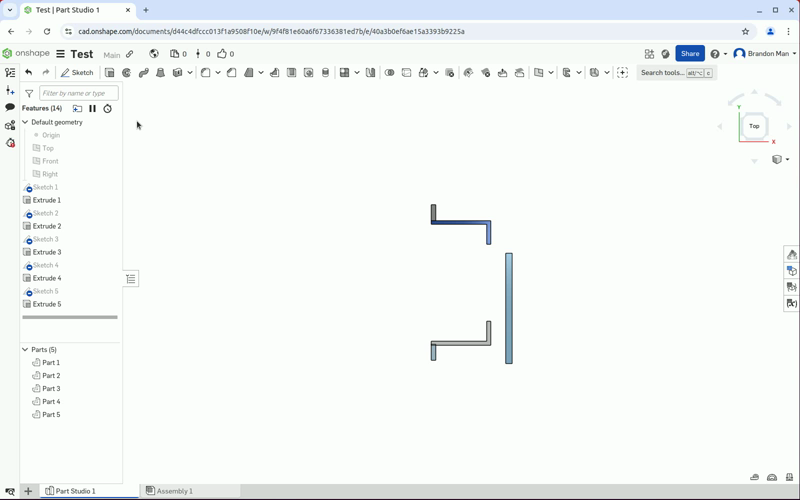
mouse_move(73, 189)
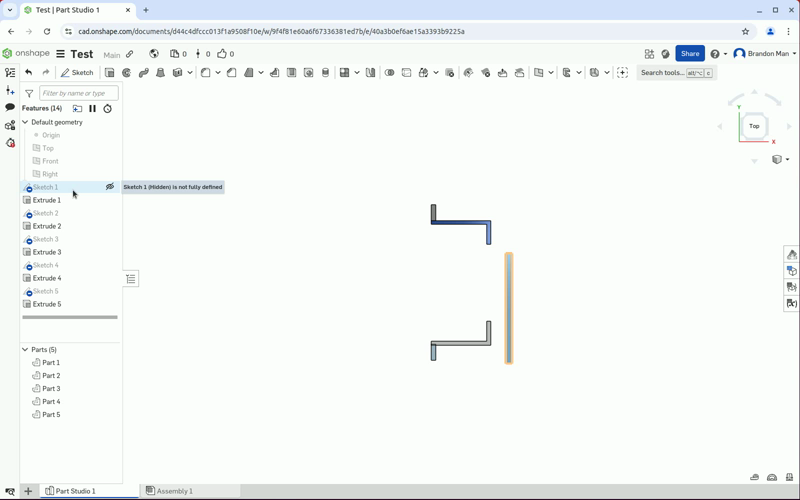
click(73, 189)
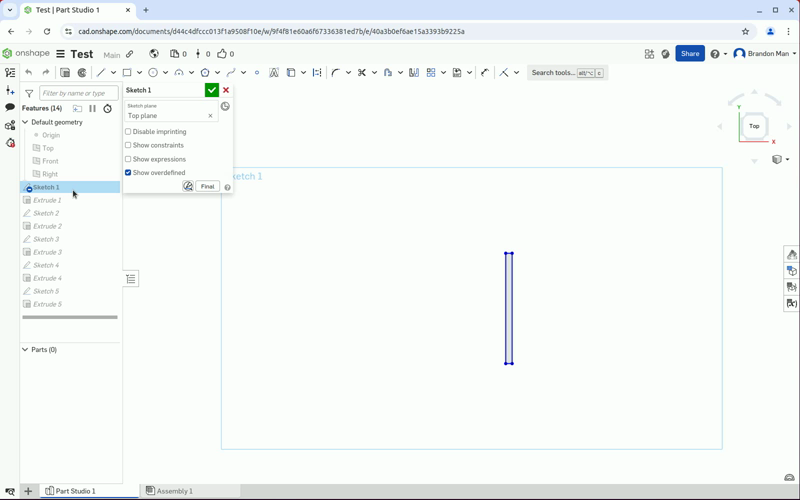
mouse_move(229, 92)
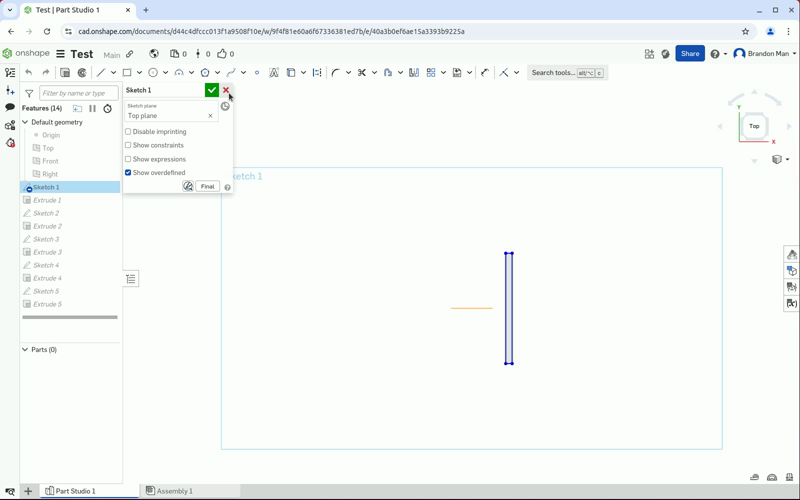
click(229, 92)
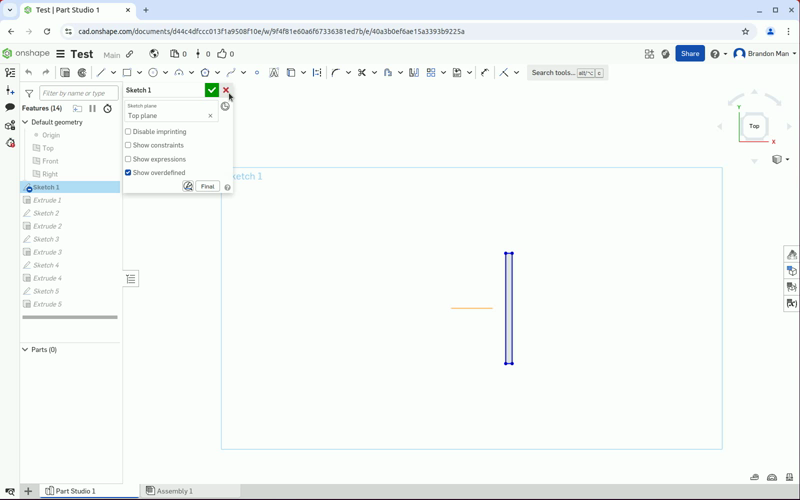
key(shift+s)
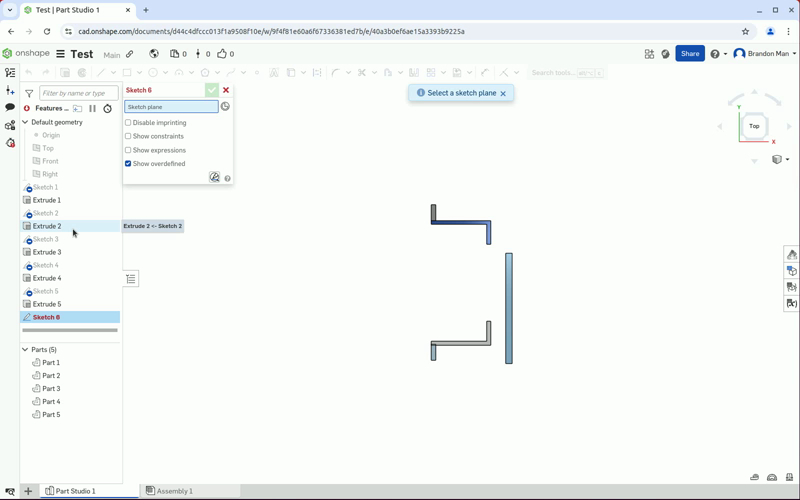
scroll(3)
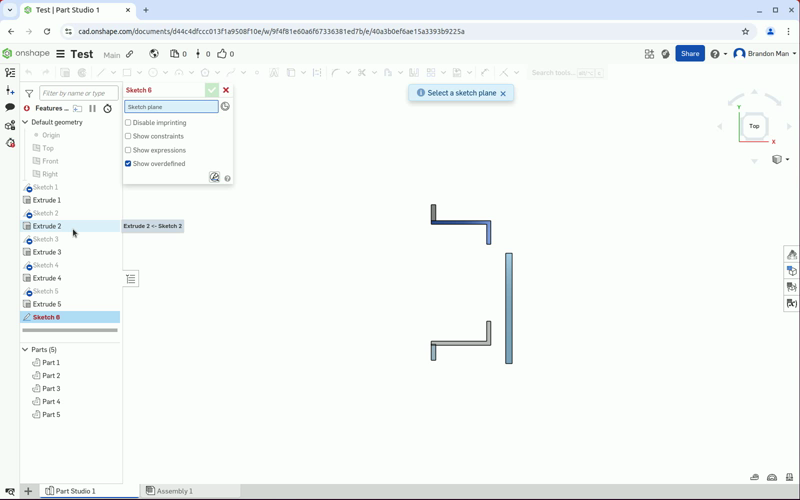
mouse_move(73, 150)
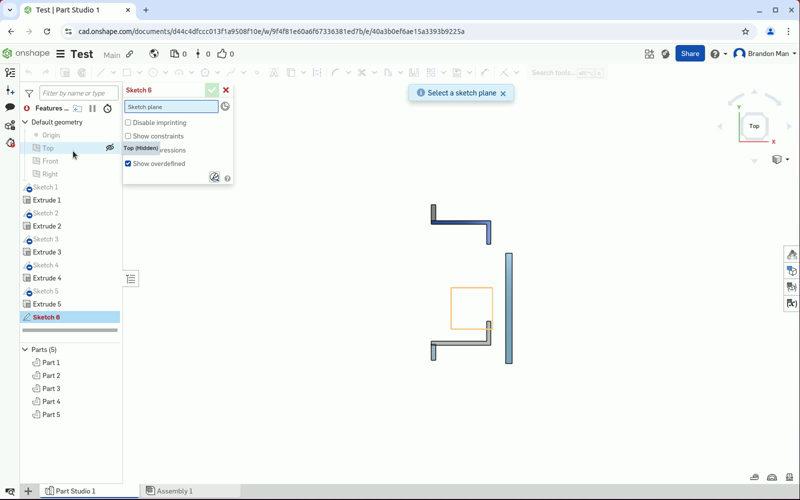
click(73, 150)
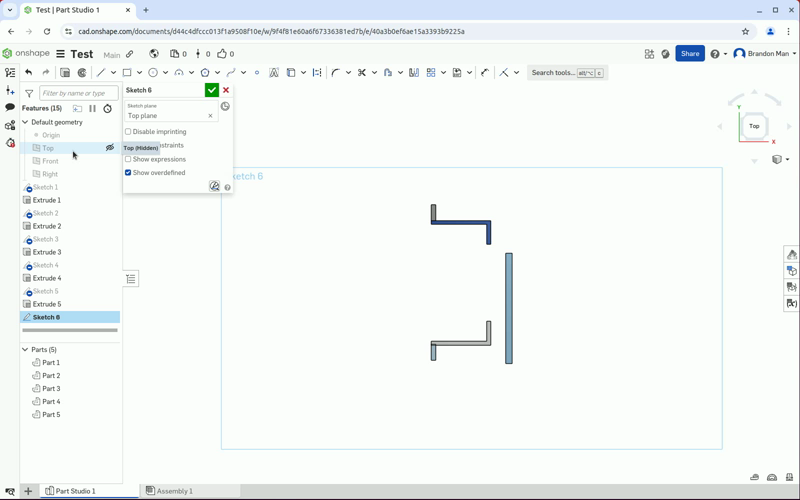
mouse_move(73, 352)
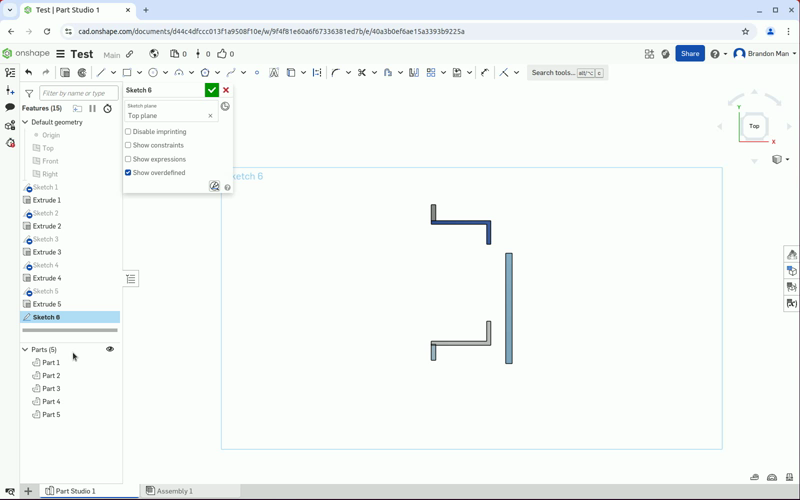
key(y)
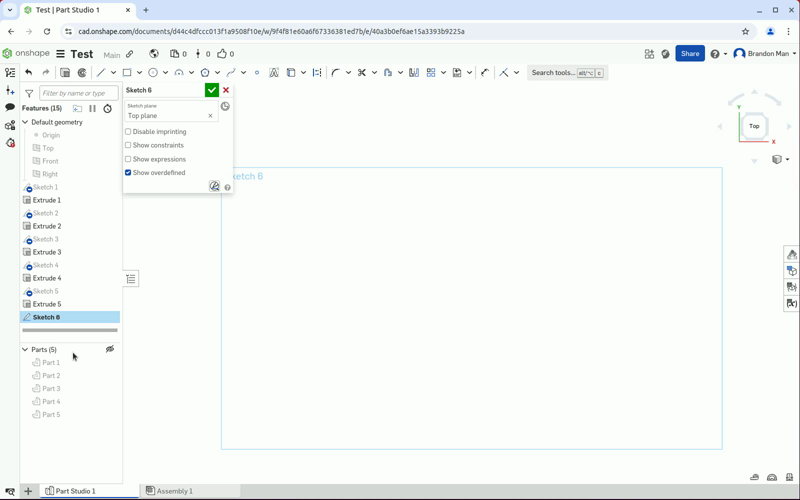
key(l)
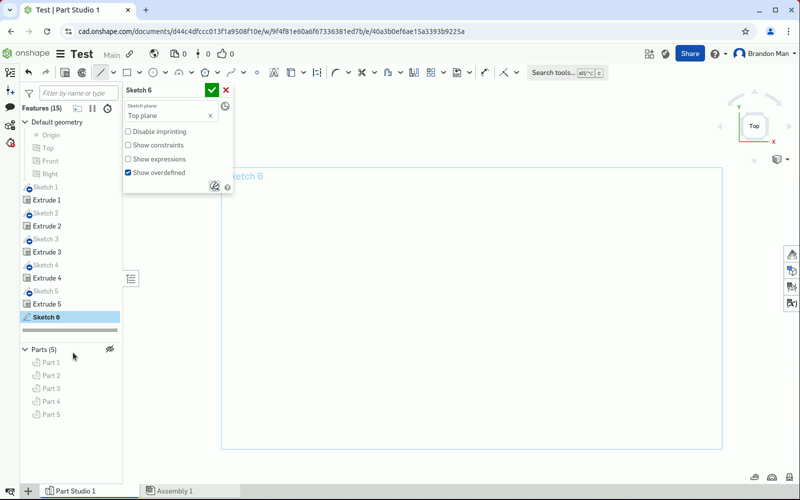
key_down(shift)
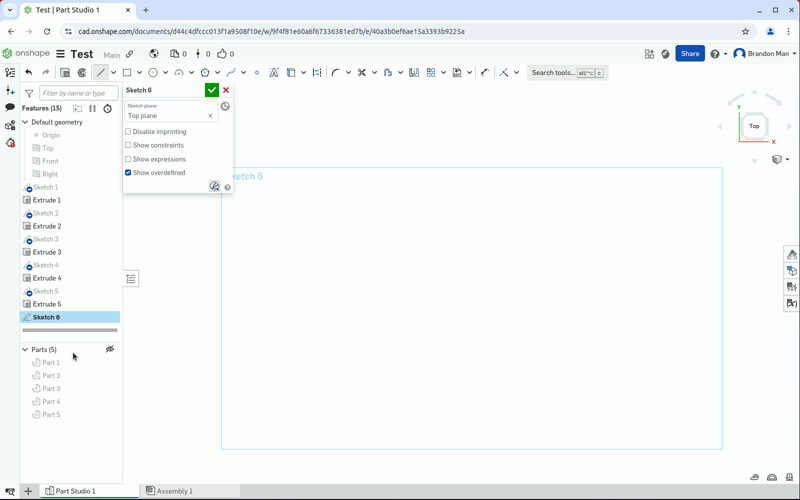
mouse_move(431, 341)
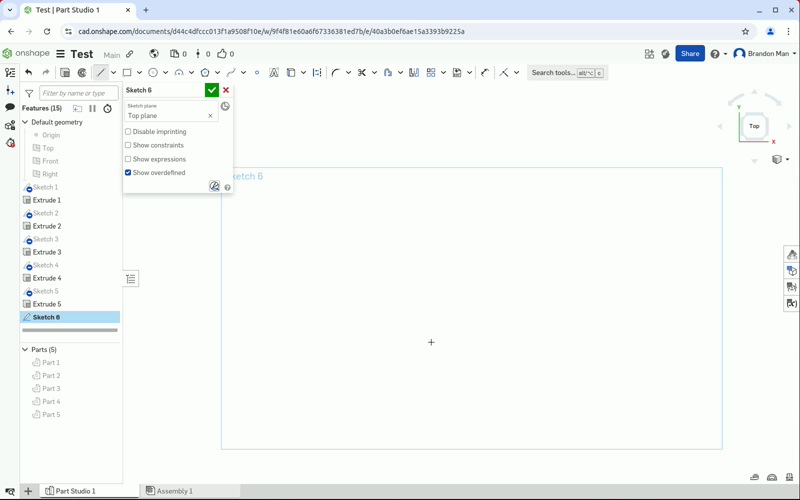
click(431, 341)
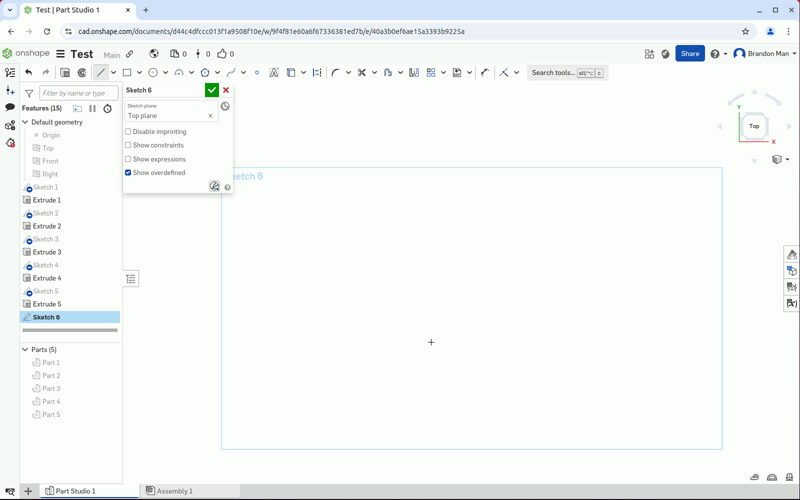
key_up(shift)
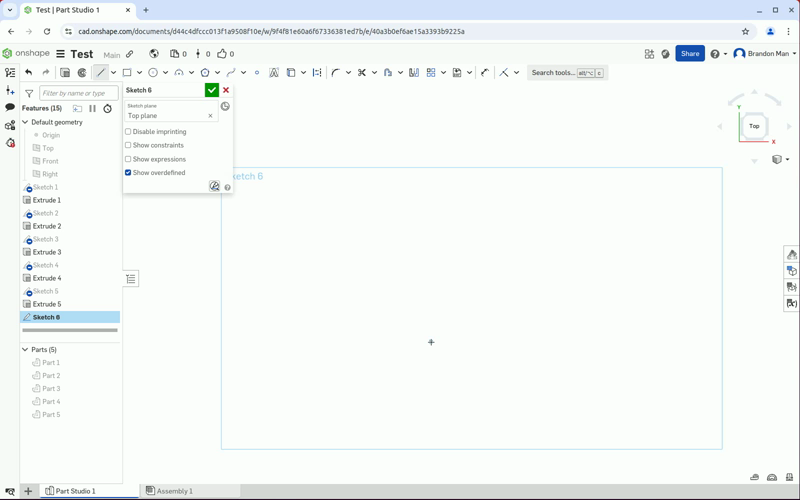
key_down(shift)
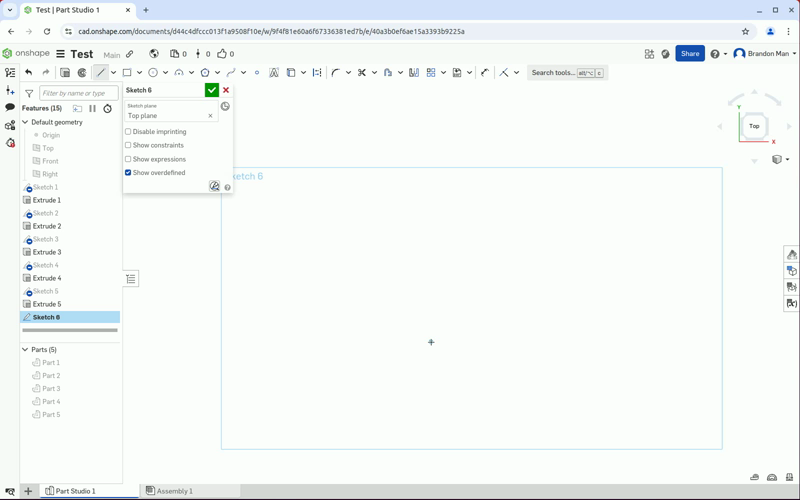
mouse_move(461, 341)
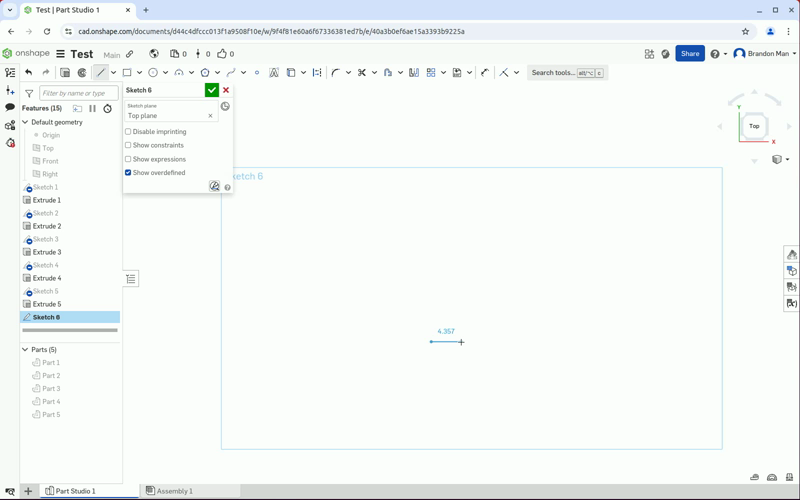
mouse_move(485, 341)
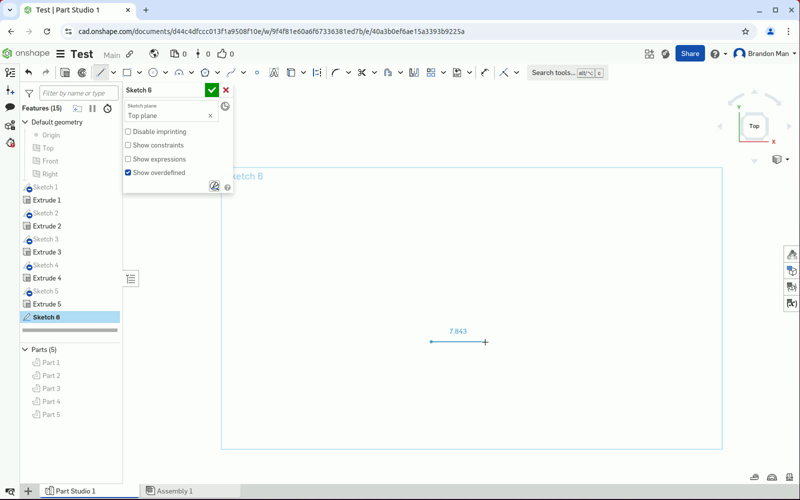
click(485, 341)
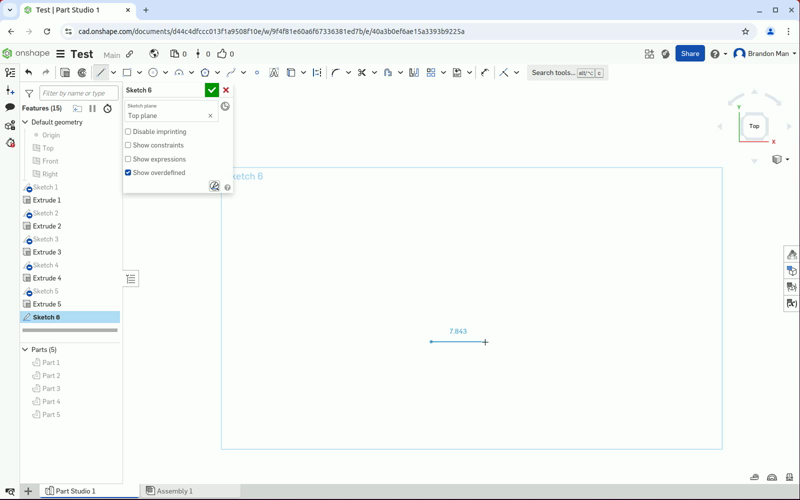
key_up(shift)
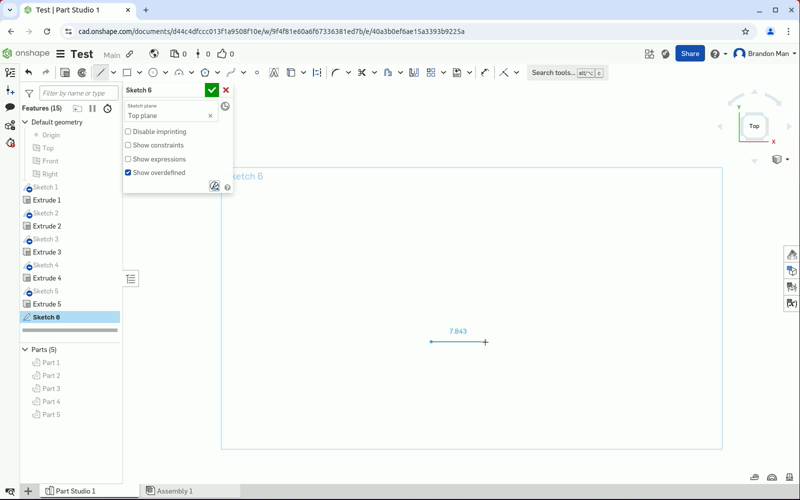
key_down(shift)
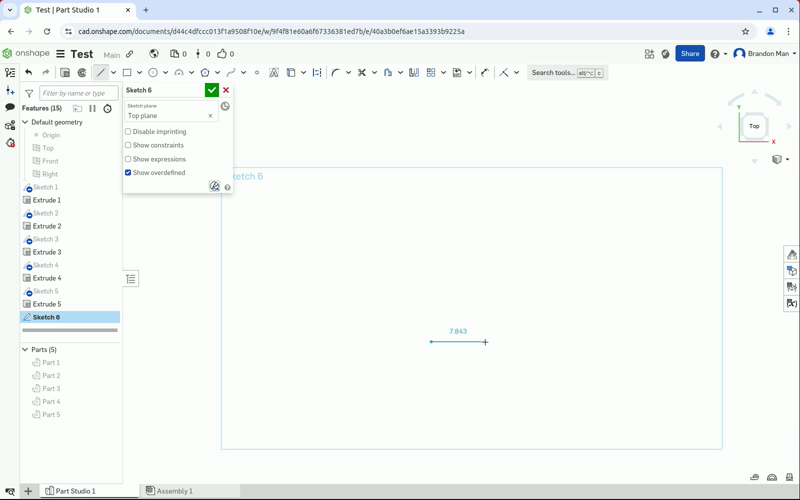
mouse_move(515, 341)
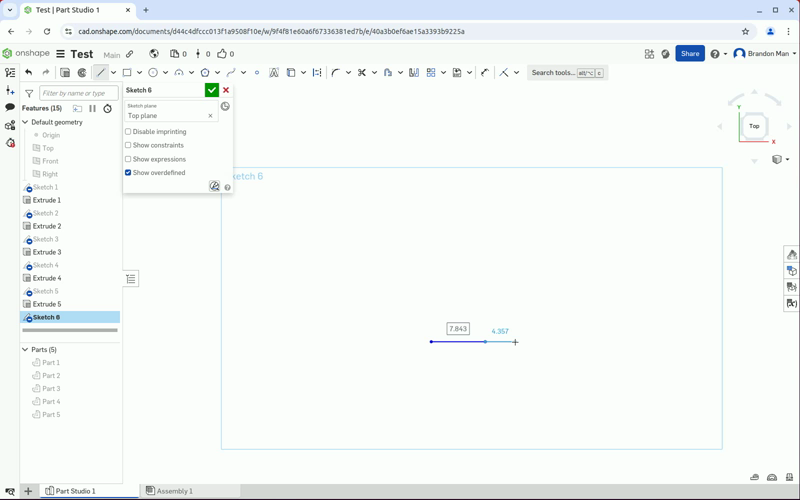
mouse_move(485, 321)
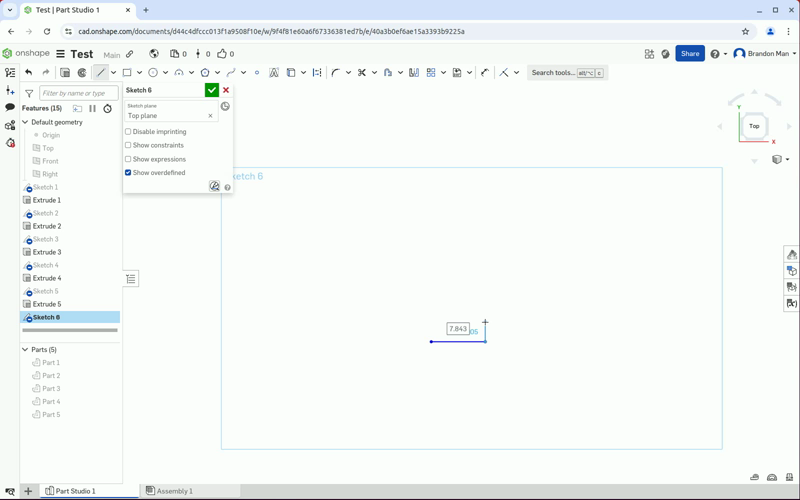
click(485, 321)
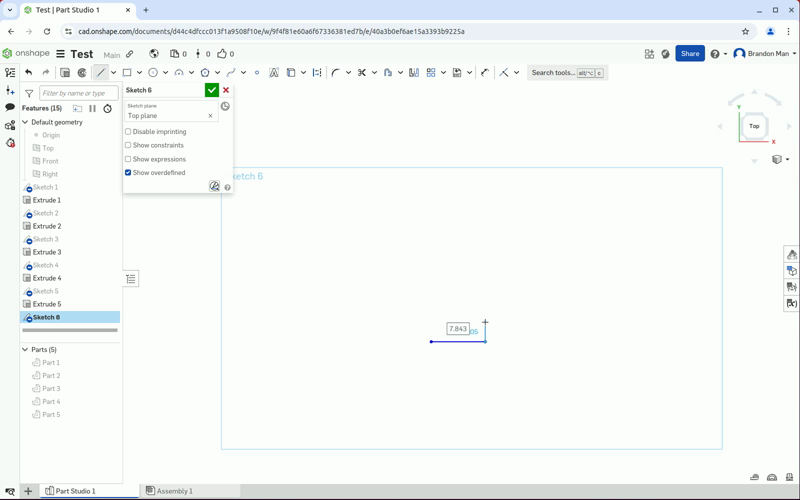
key_up(shift)
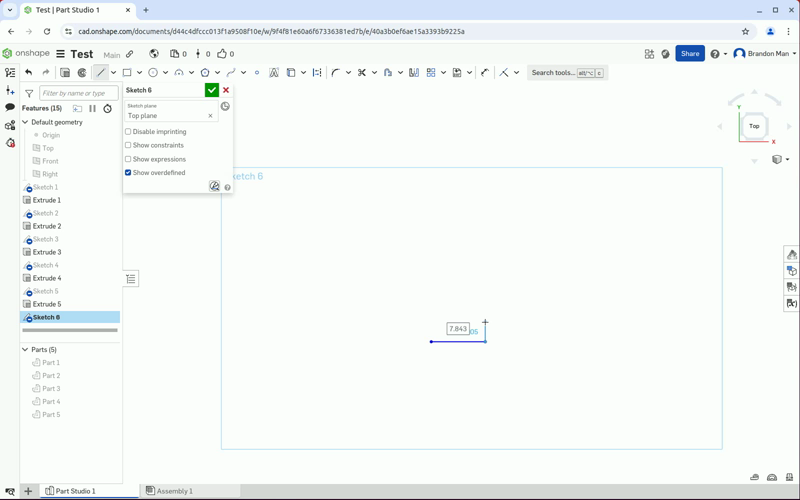
key_down(shift)
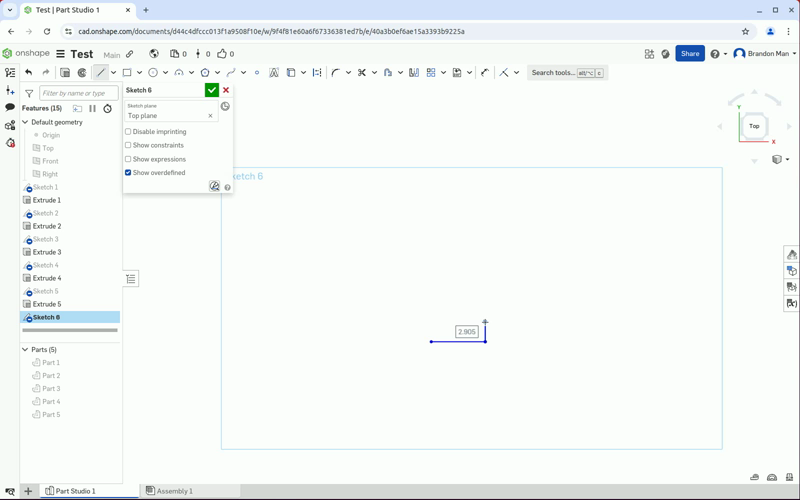
mouse_move(485, 245)
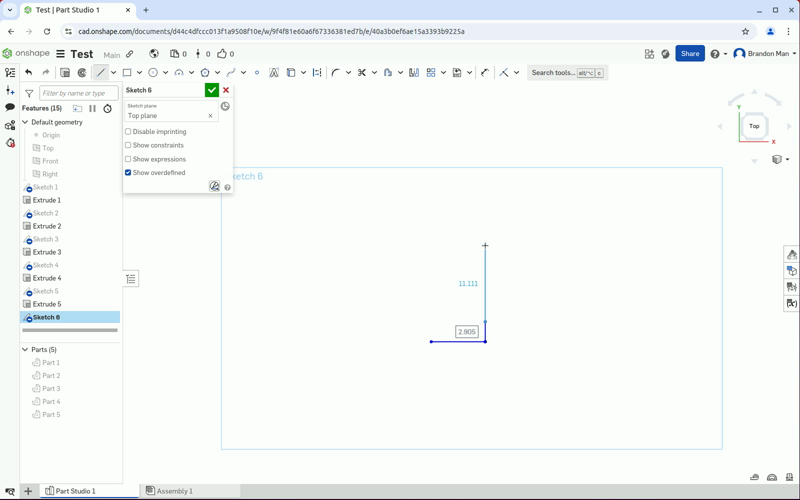
click(485, 245)
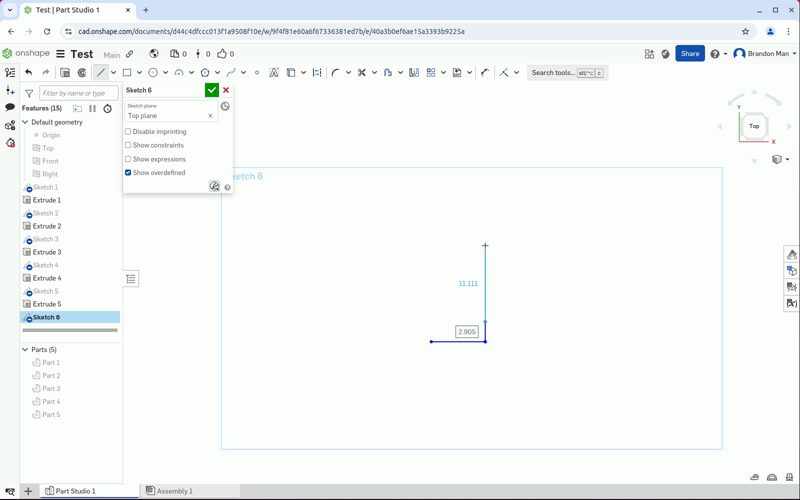
key_up(shift)
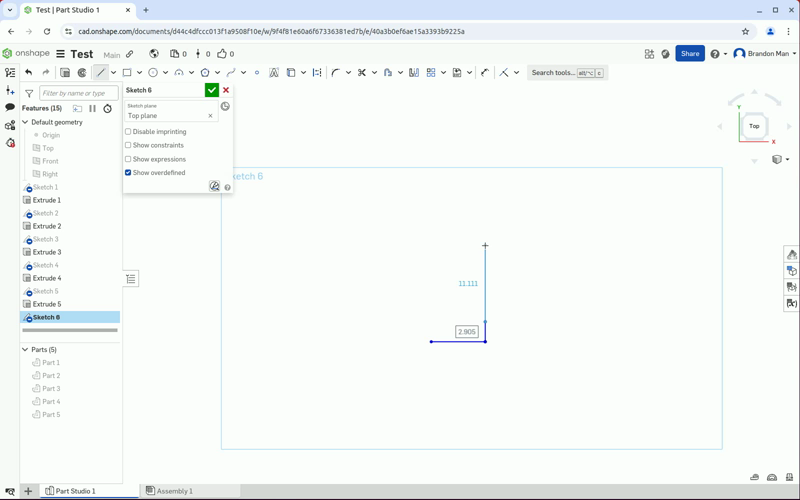
key_down(shift)
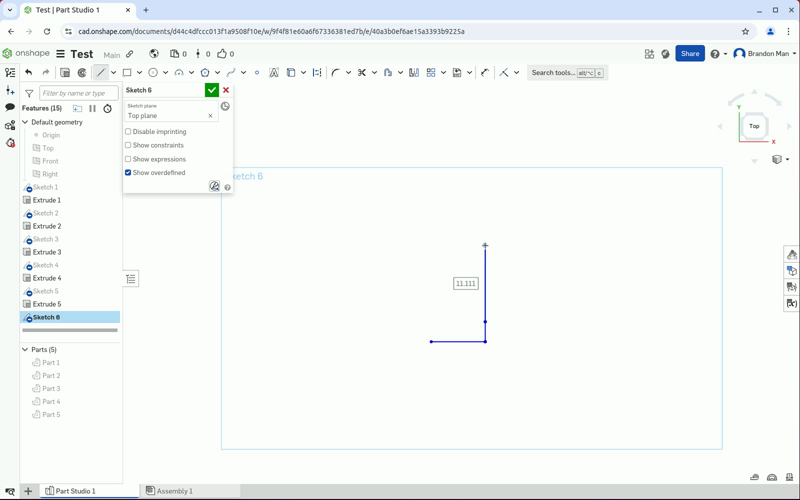
mouse_move(515, 245)
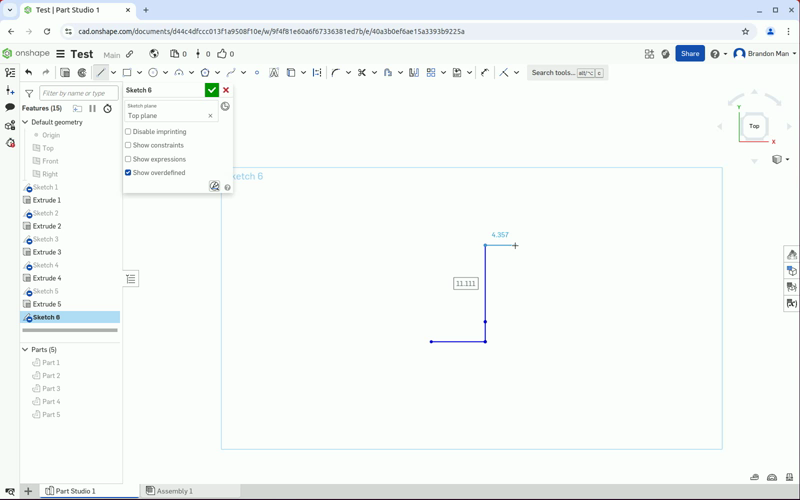
mouse_move(485, 225)
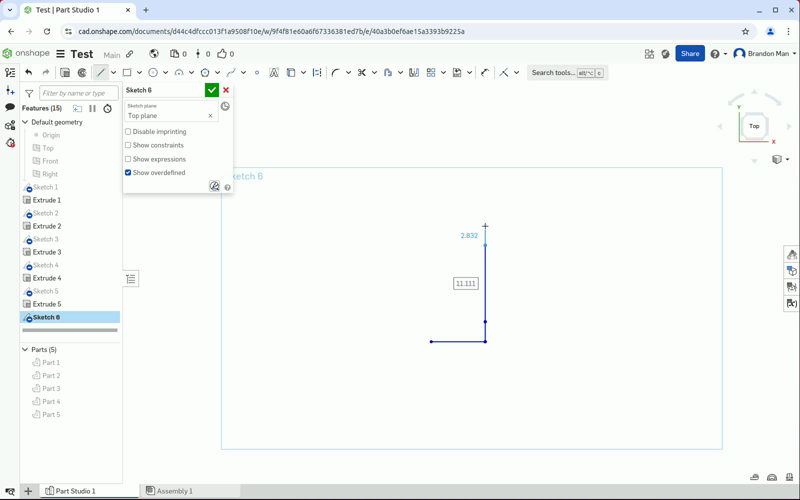
click(485, 225)
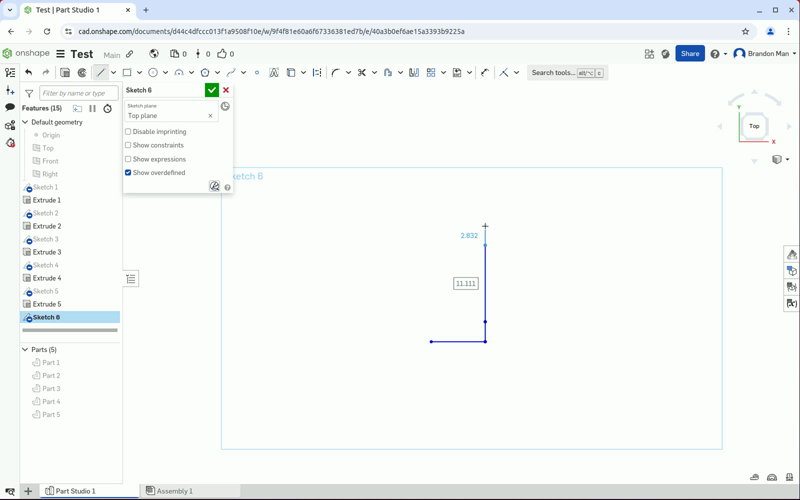
key_up(shift)
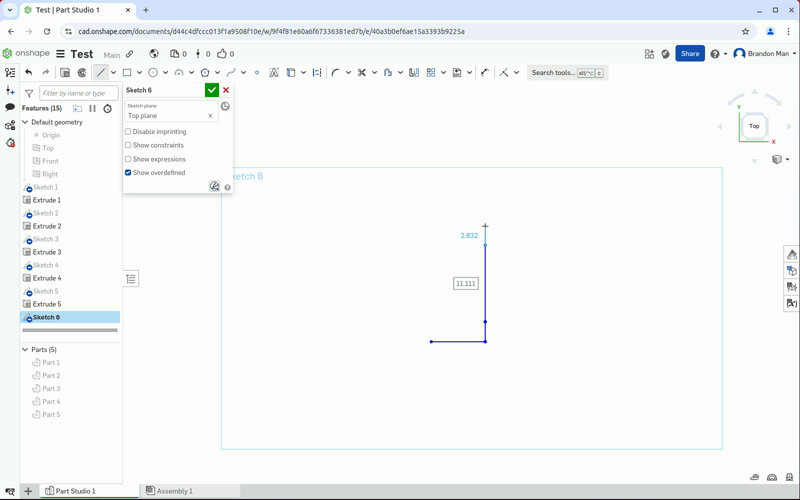
key_down(shift)
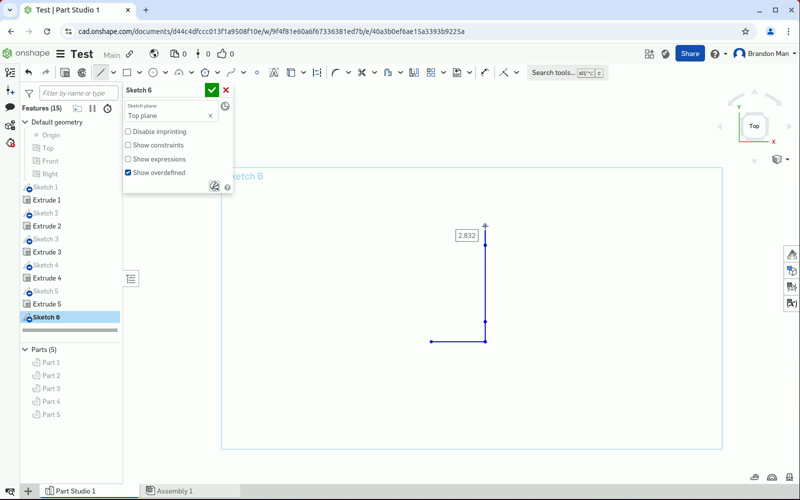
mouse_move(515, 225)
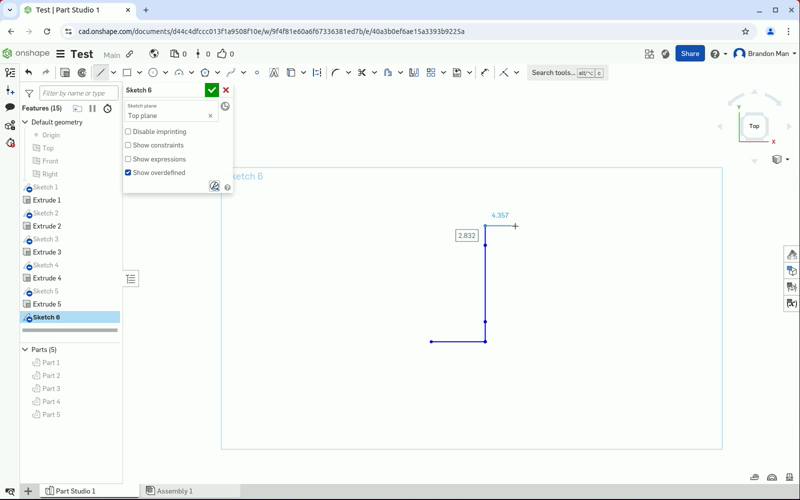
mouse_move(431, 225)
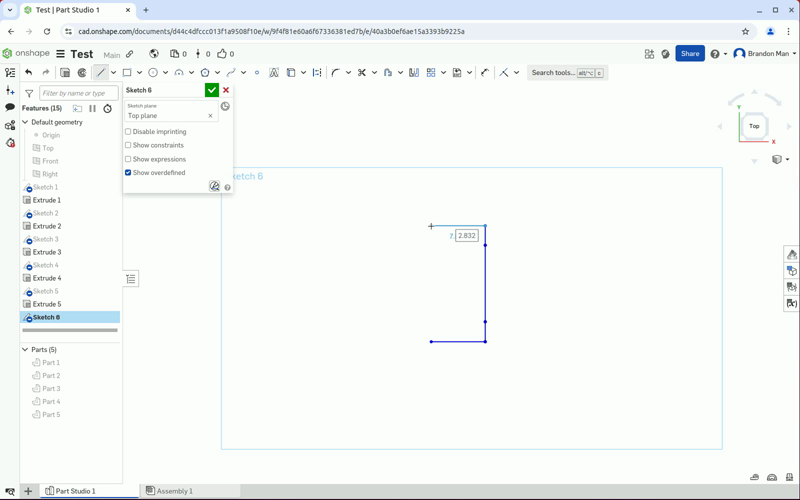
click(431, 225)
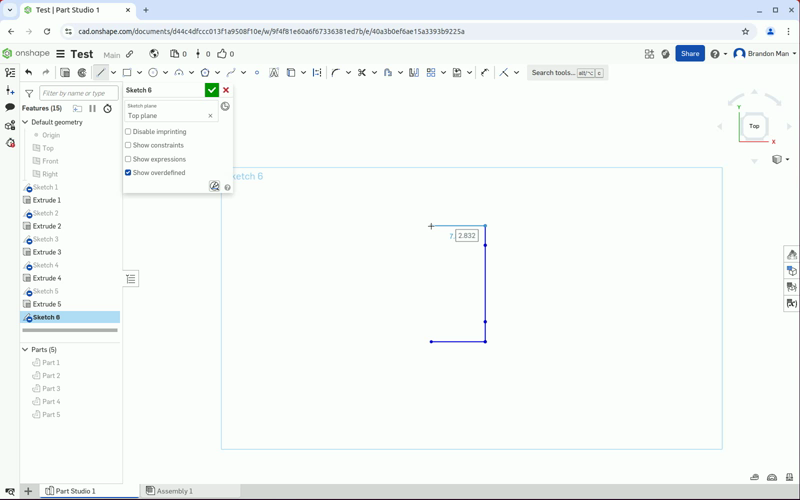
key_up(shift)
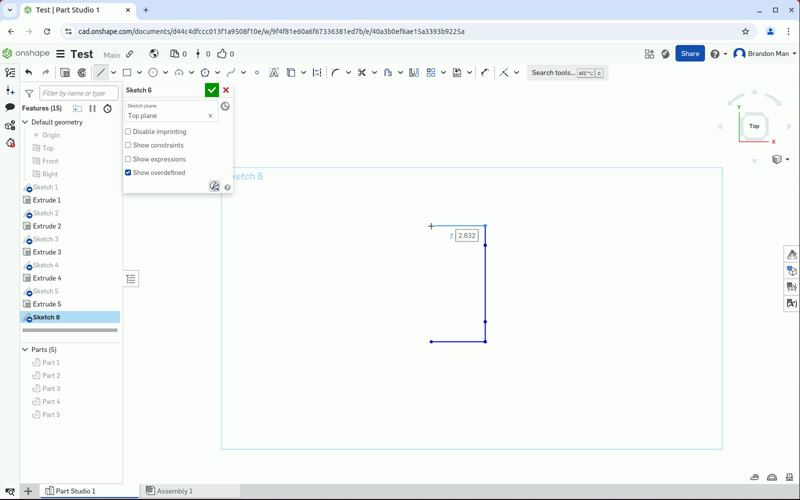
key_down(shift)
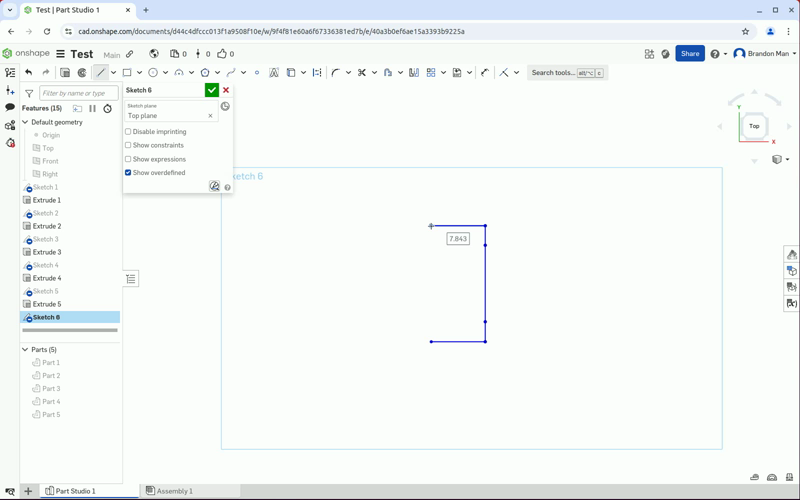
mouse_move(431, 341)
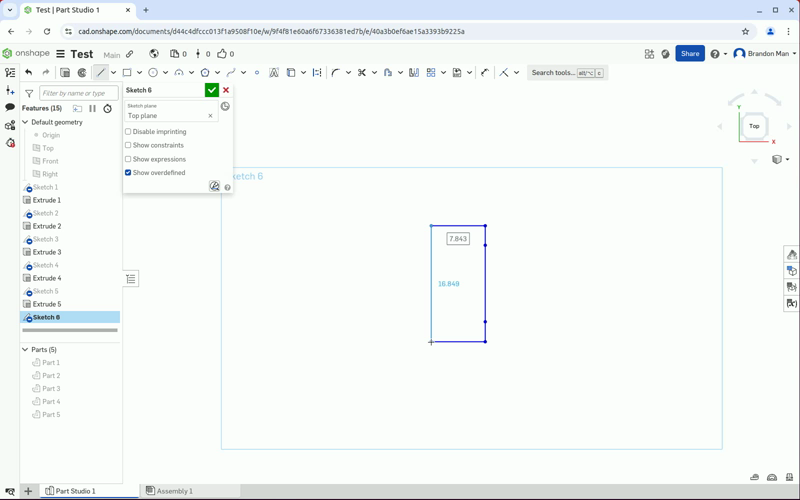
key_up(shift)
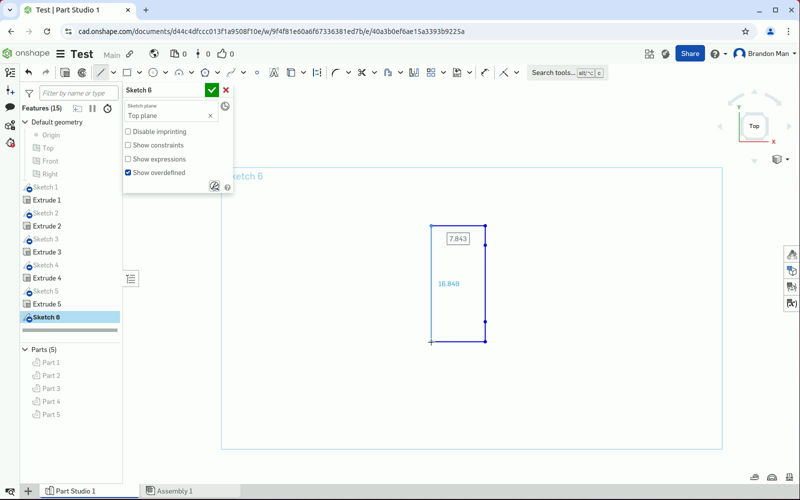
click(431, 341)
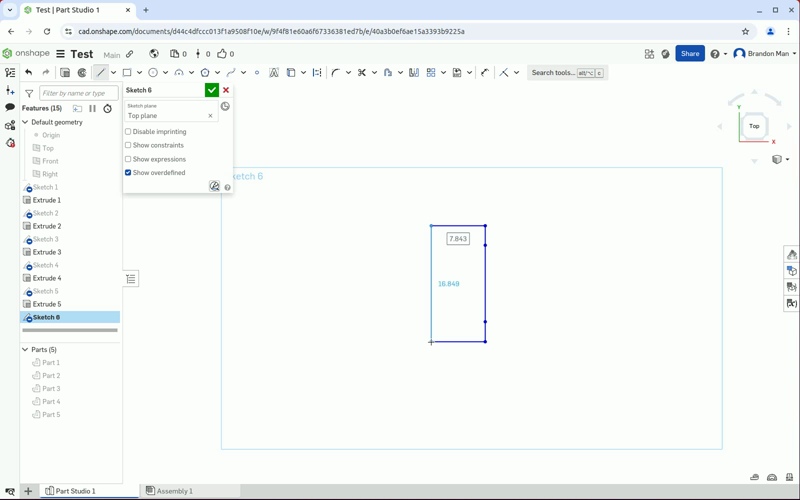
key(esc)
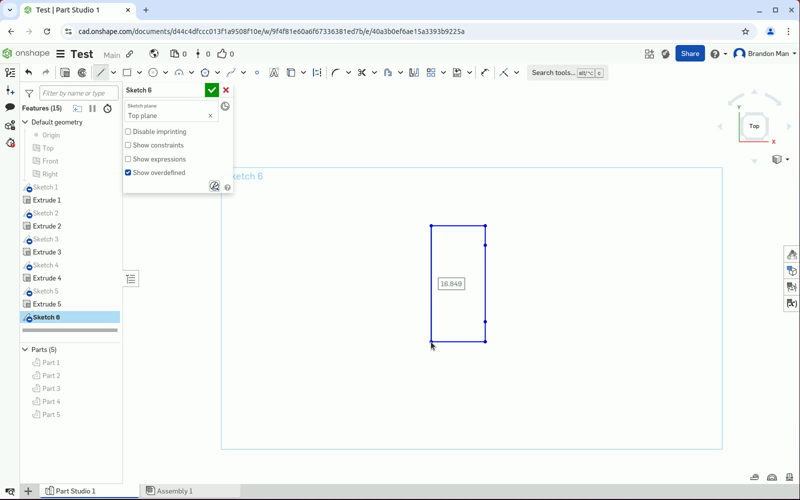
mouse_move(458, 310)
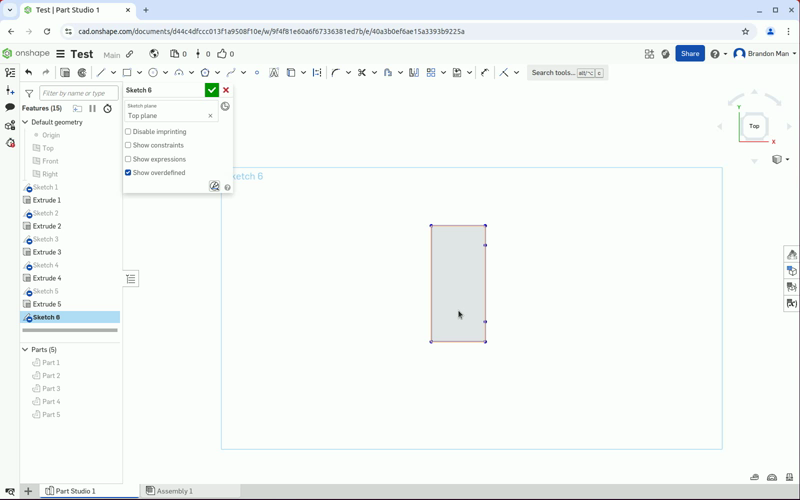
click(458, 310)
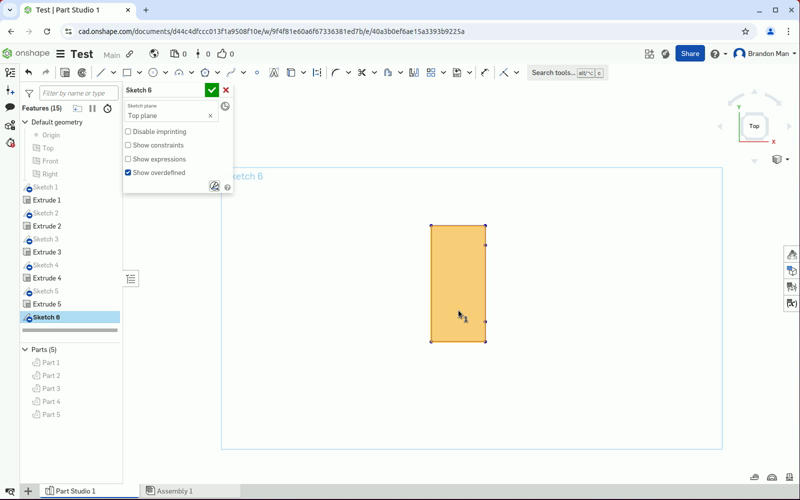
mouse_move(73, 352)
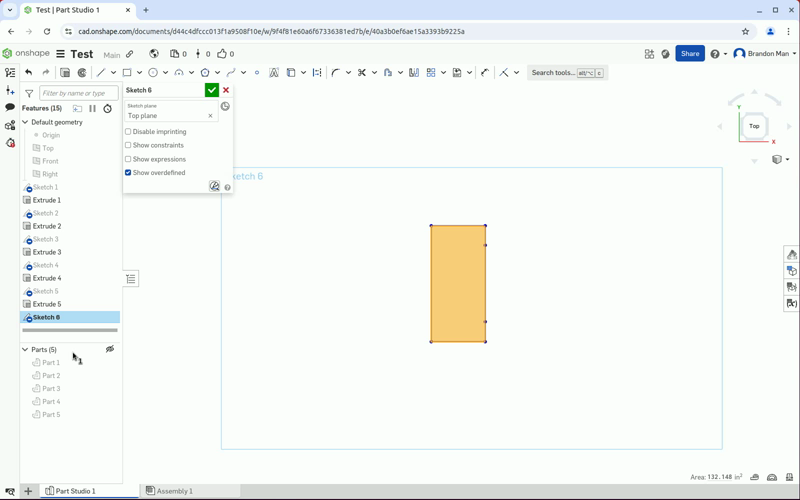
key(shift+y)
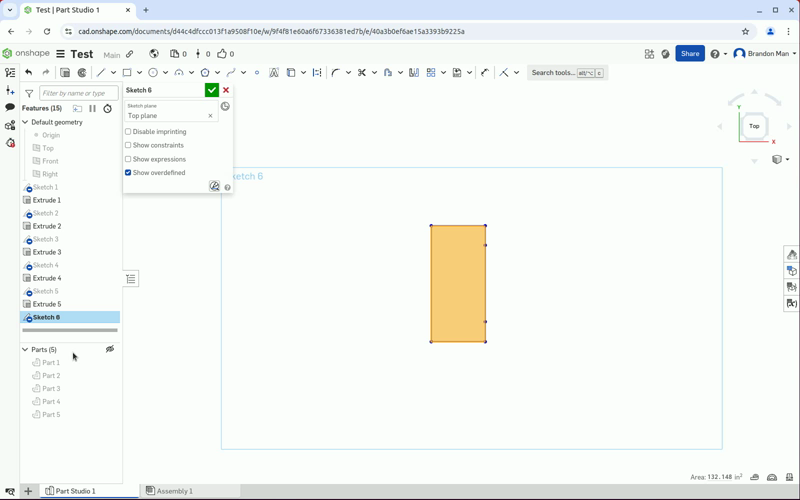
key(shift+e)
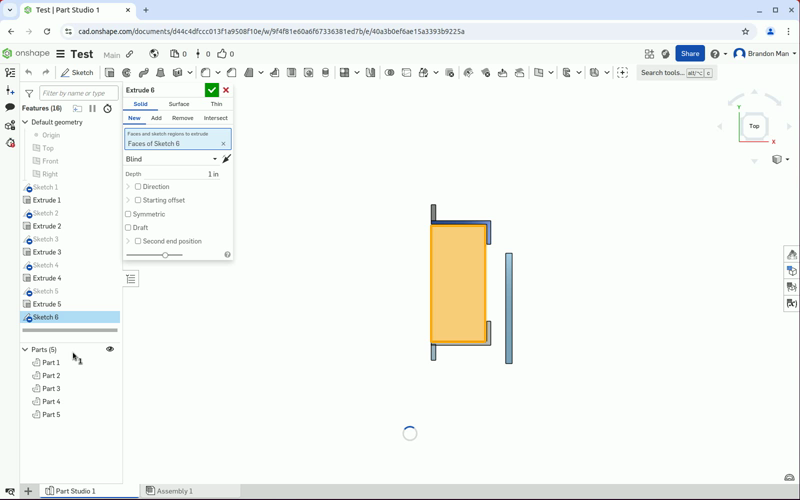
mouse_move(143, 106)
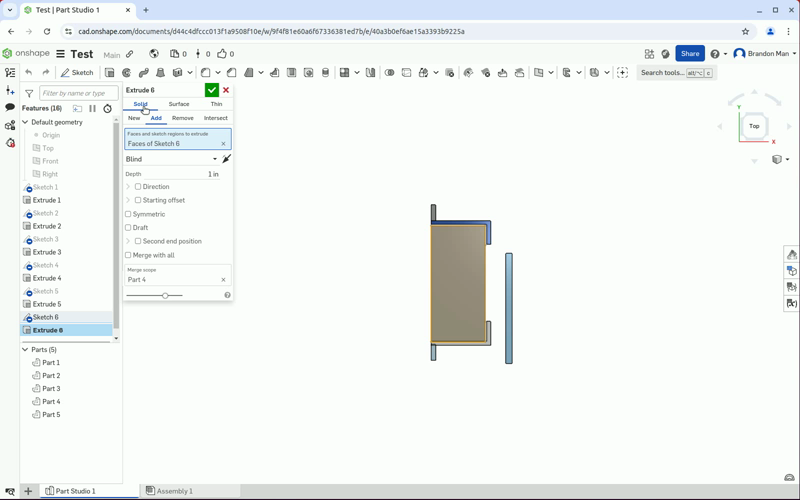
click(143, 106)
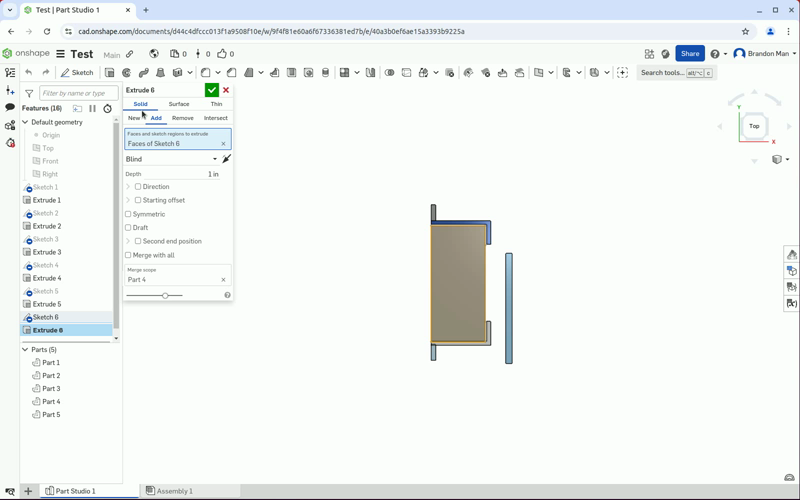
mouse_move(137, 120)
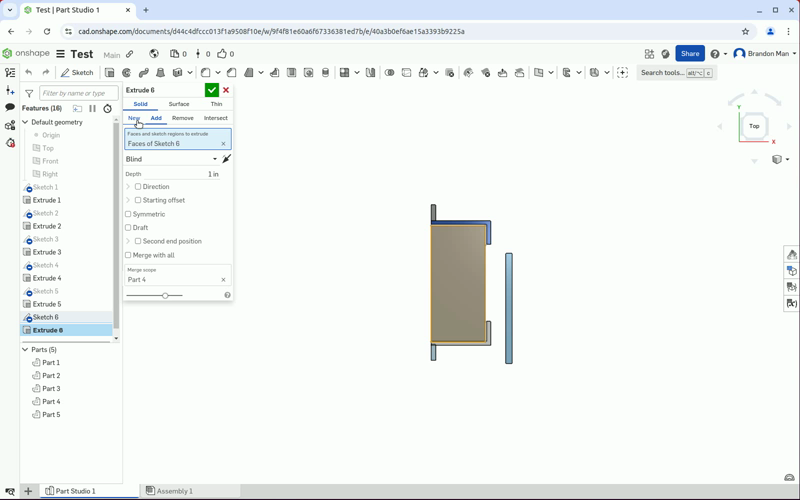
click(137, 120)
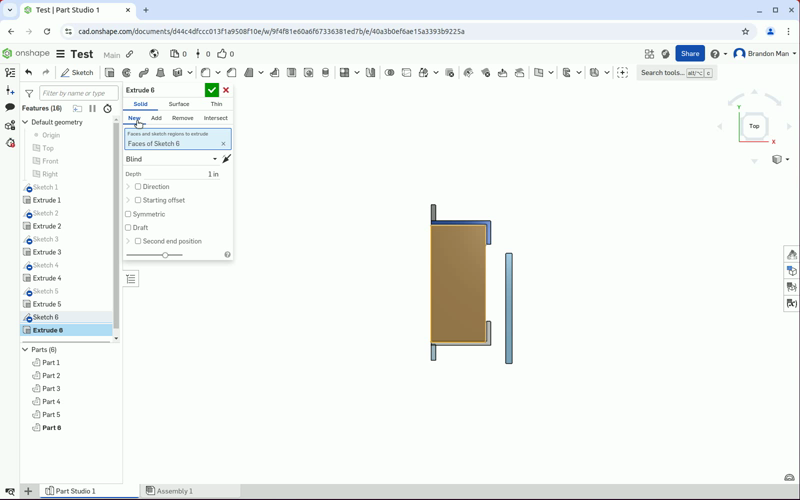
key(tab, 4)
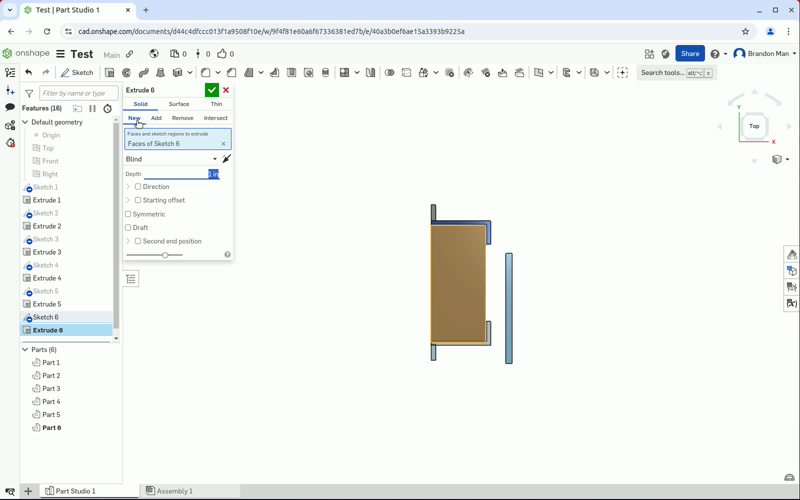
text(0.481)
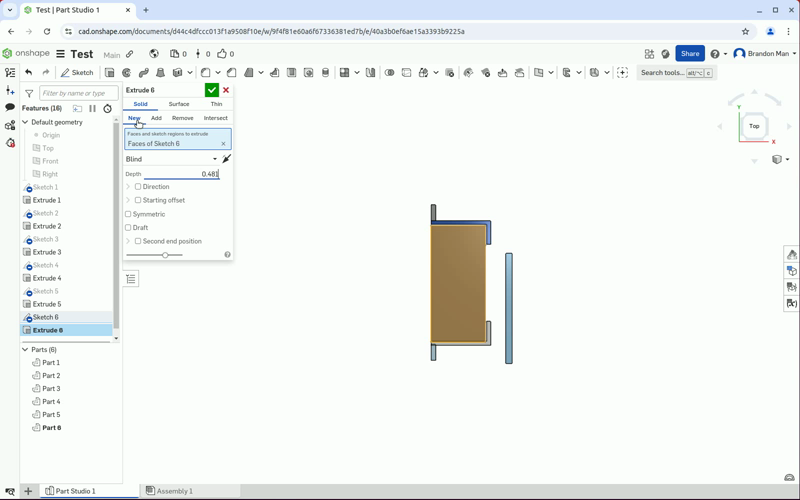
key(enter)
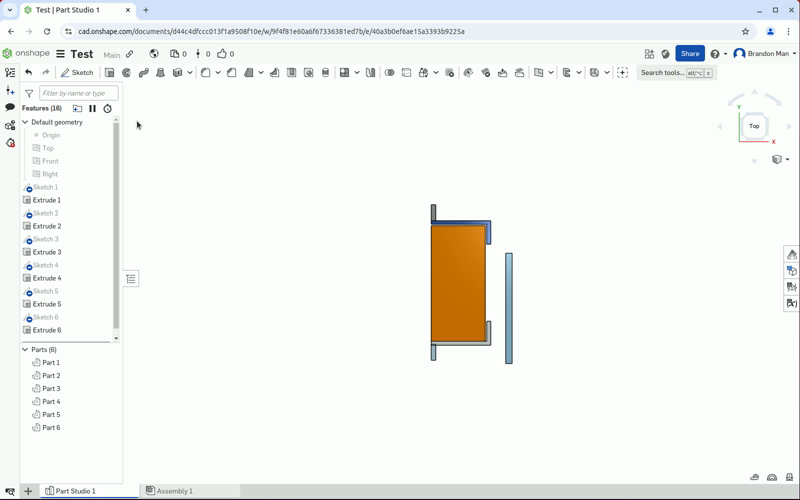
key(shift+h)
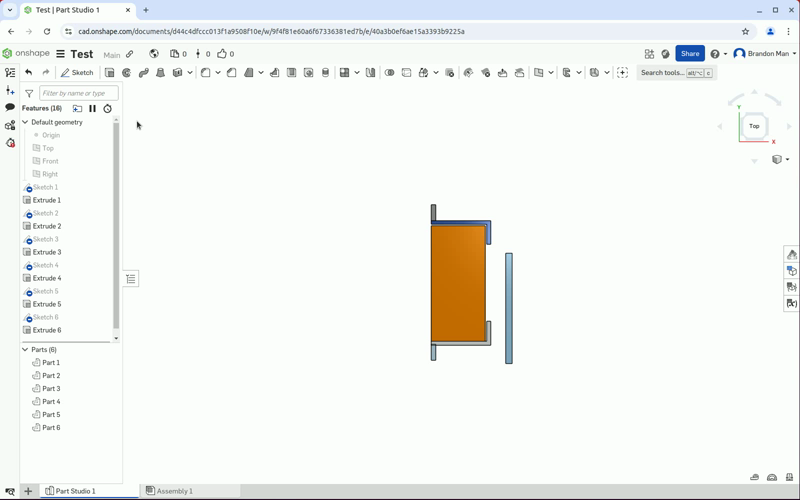
key(shift+h)
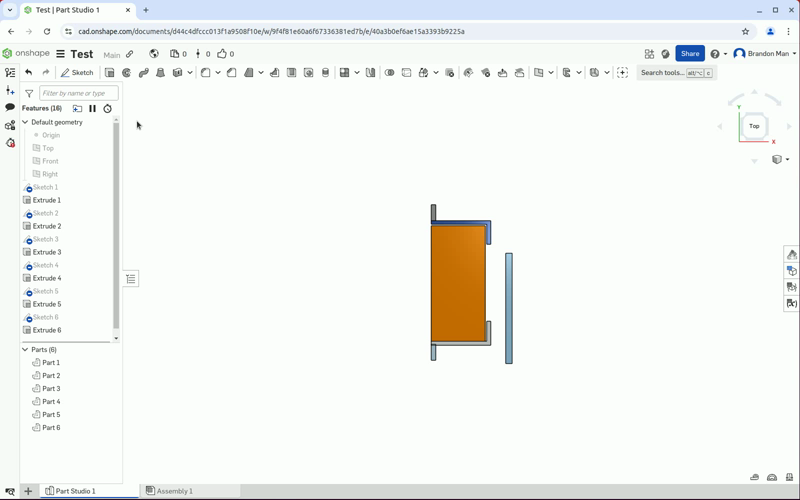
mouse_move(69, 189)
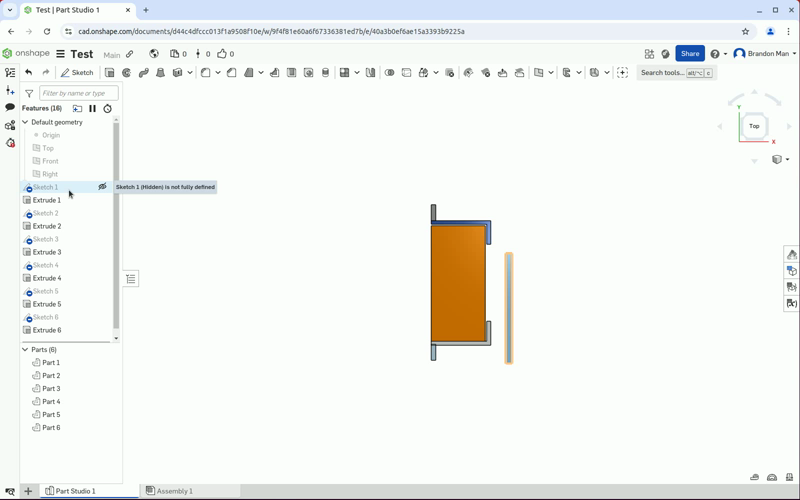
click(69, 189)
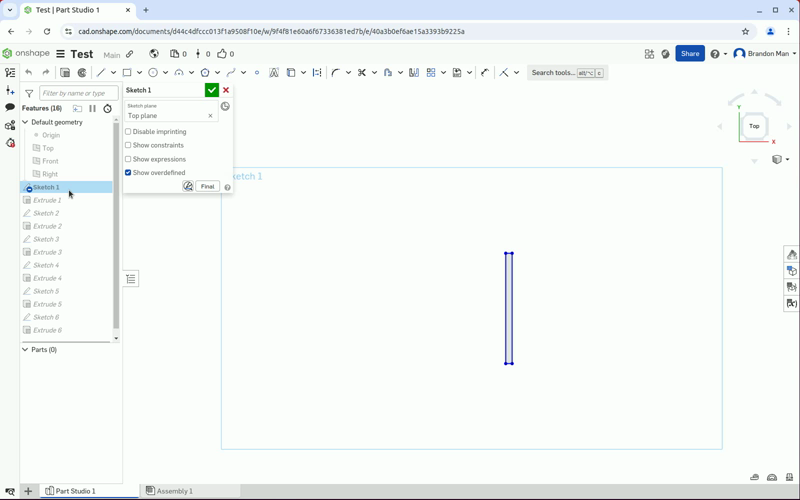
mouse_move(229, 92)
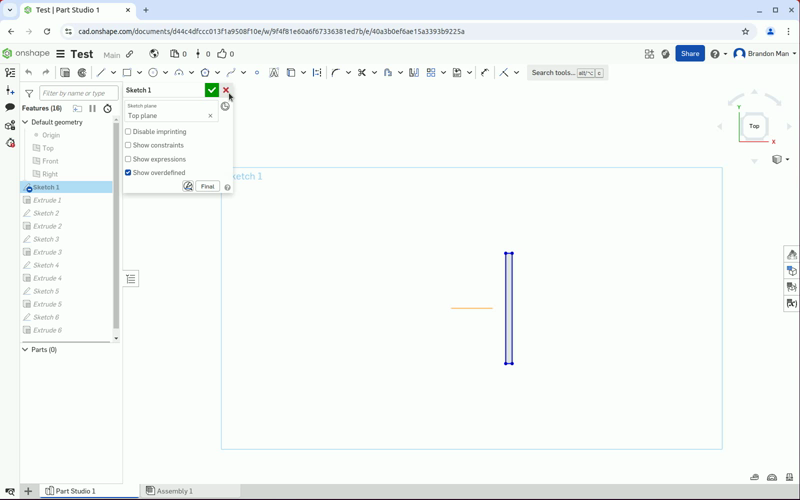
click(229, 92)
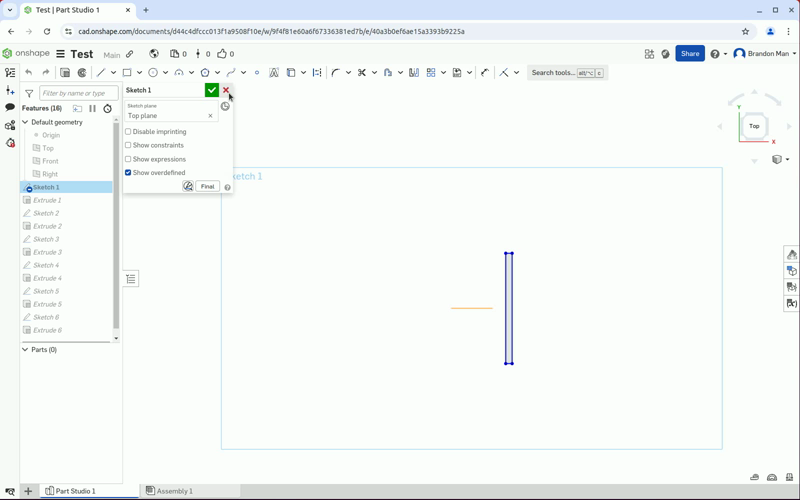
key(shift+s)
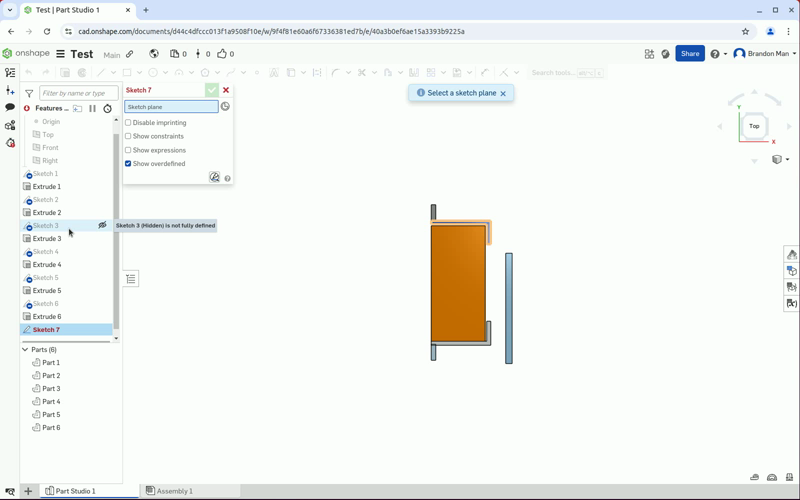
scroll(3)
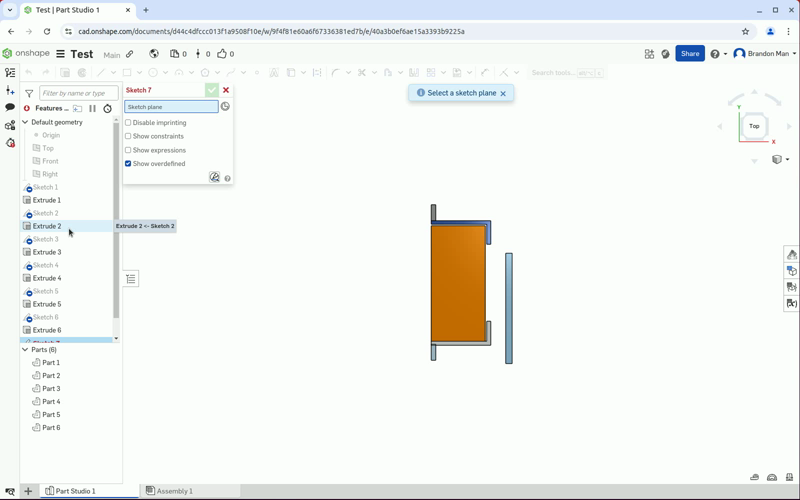
mouse_move(69, 150)
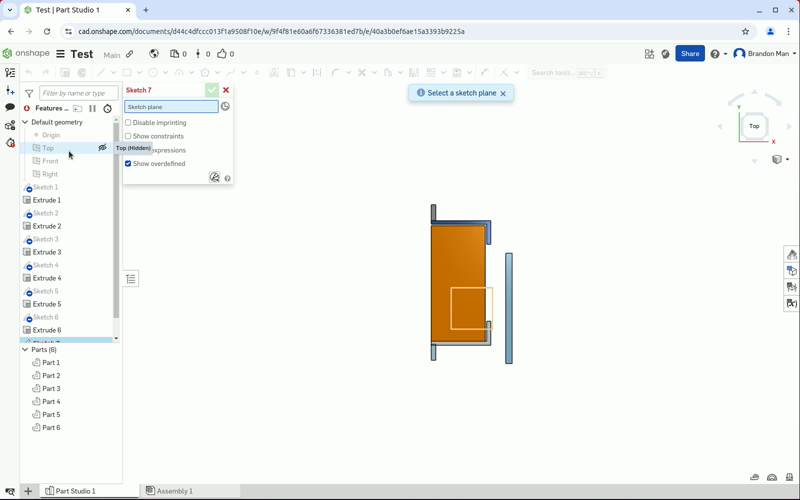
click(69, 150)
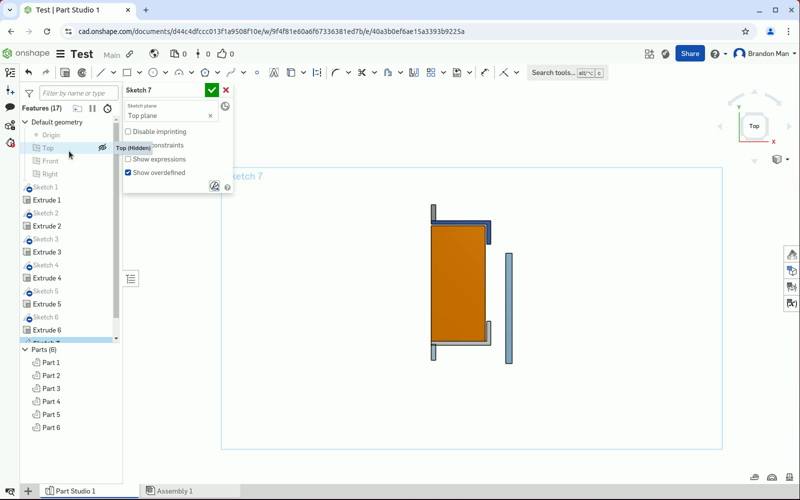
mouse_move(73, 352)
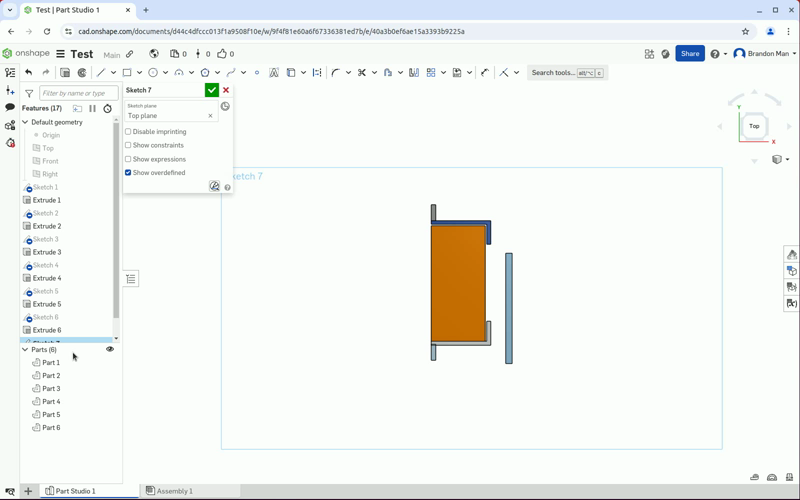
key(y)
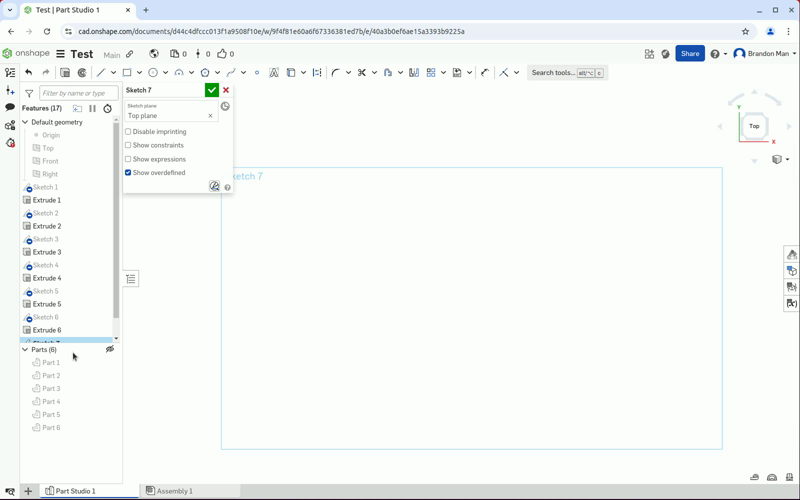
key(l)
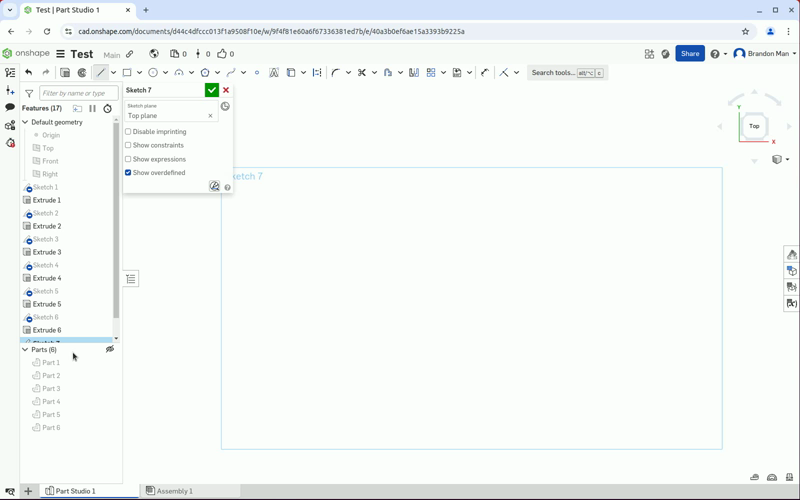
key_down(shift)
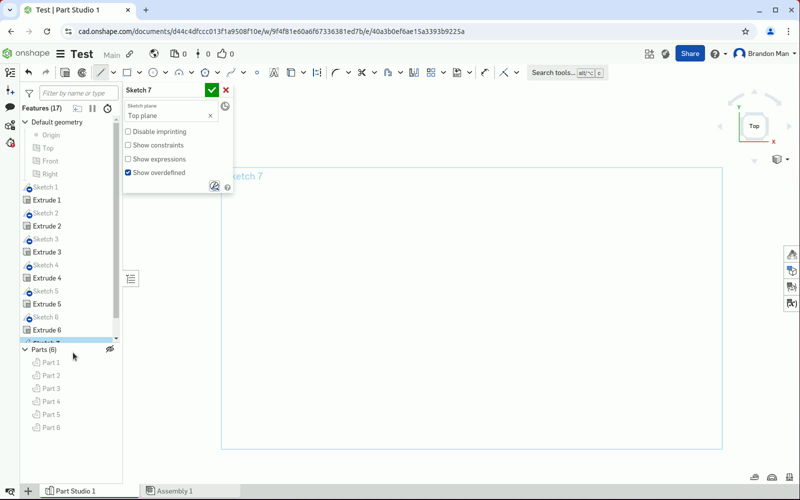
mouse_move(383, 247)
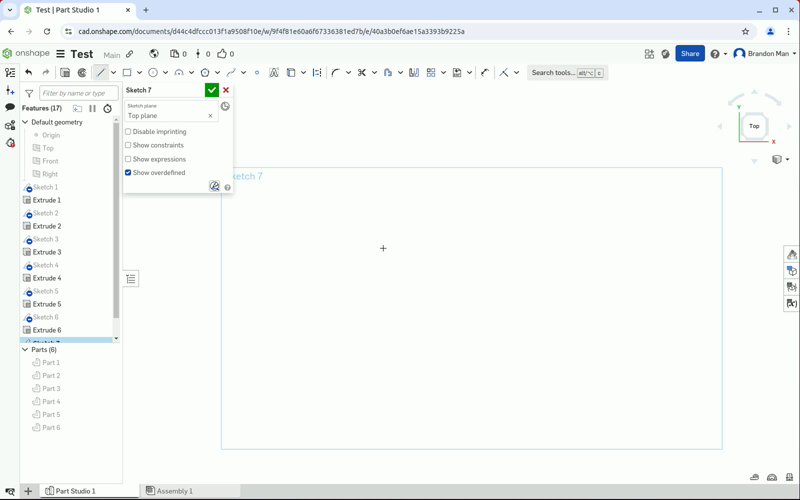
click(383, 247)
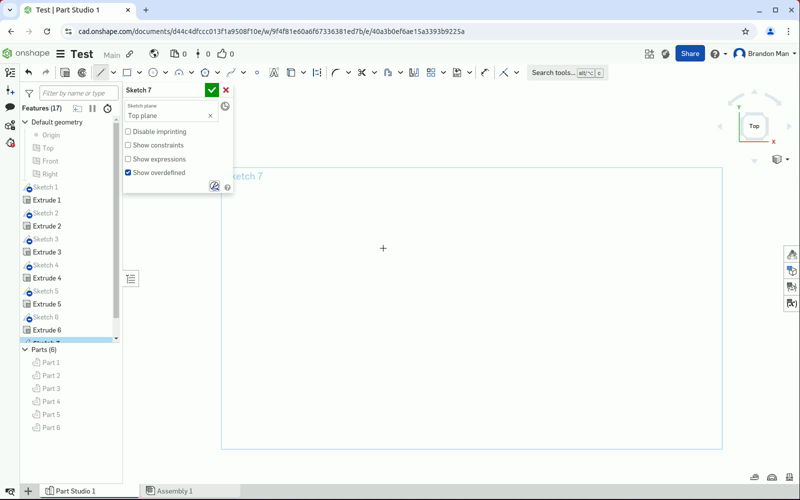
key_up(shift)
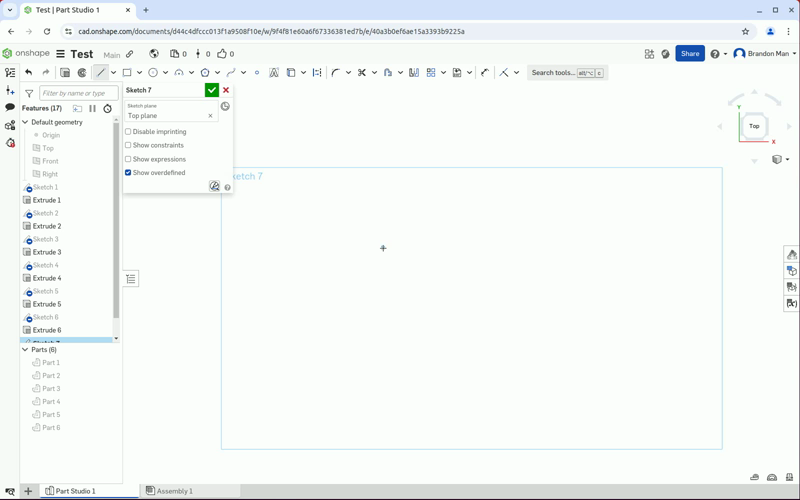
key_down(shift)
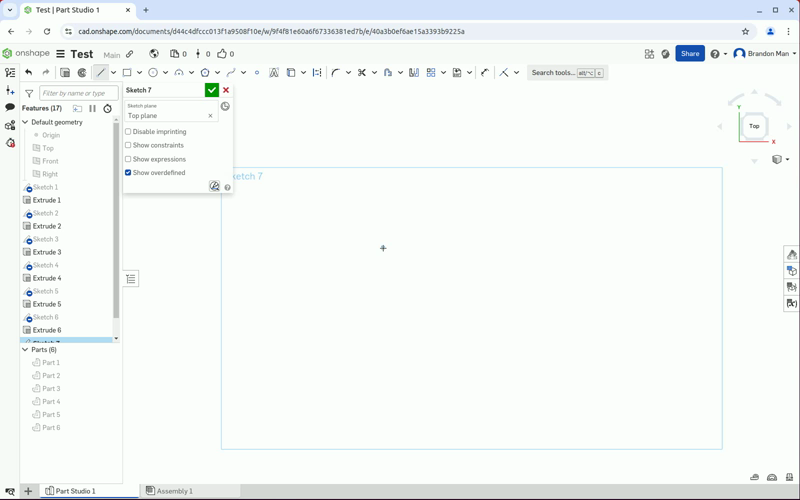
mouse_move(413, 247)
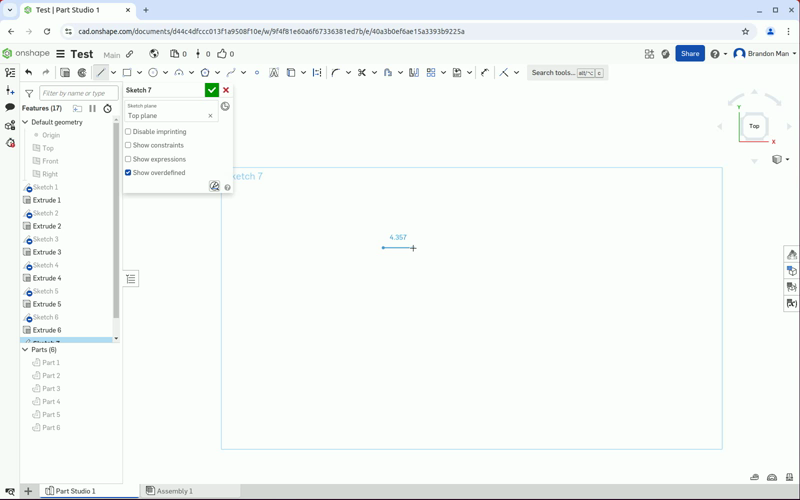
mouse_move(402, 247)
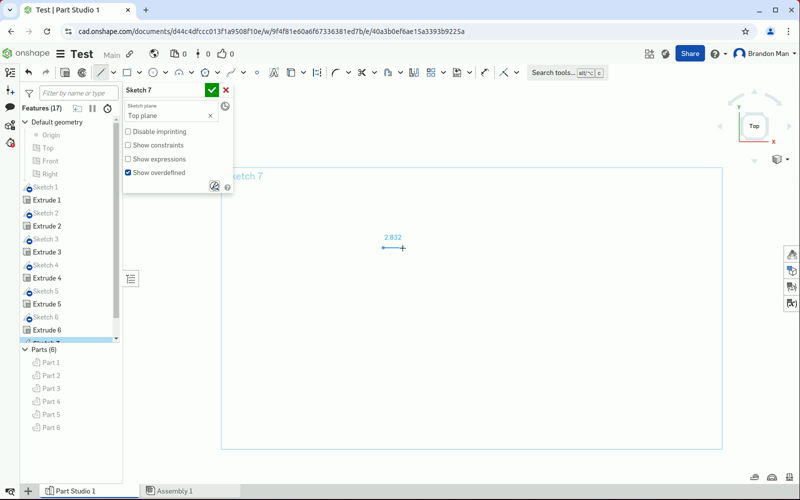
click(402, 247)
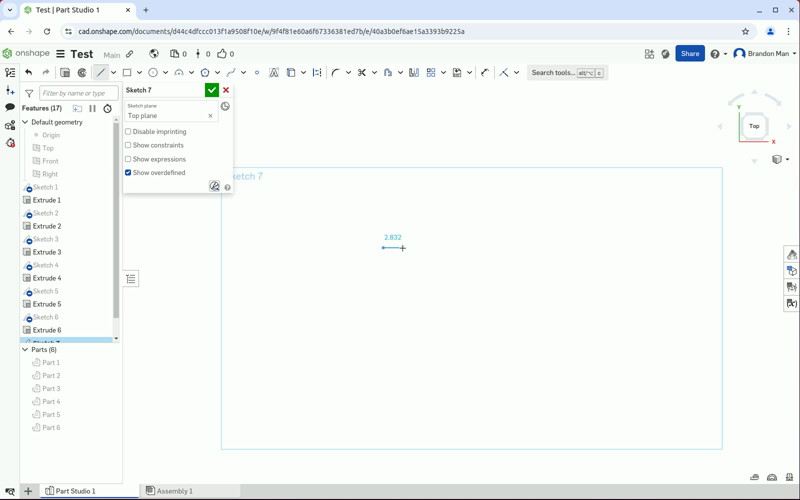
key_up(shift)
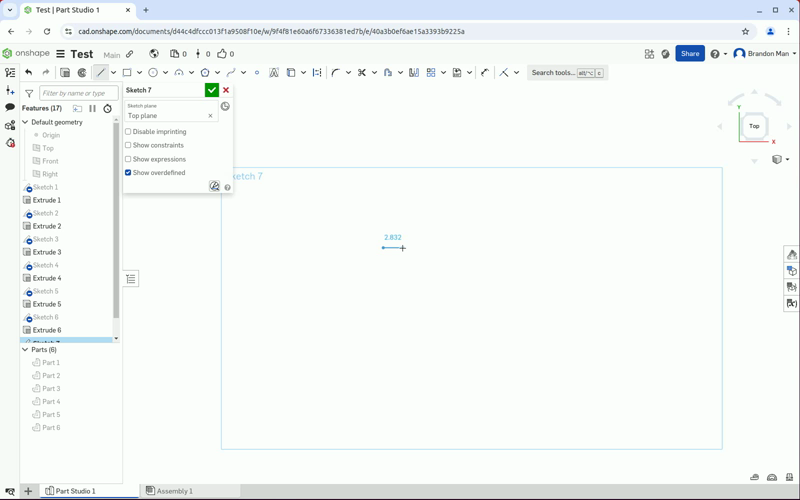
key_down(shift)
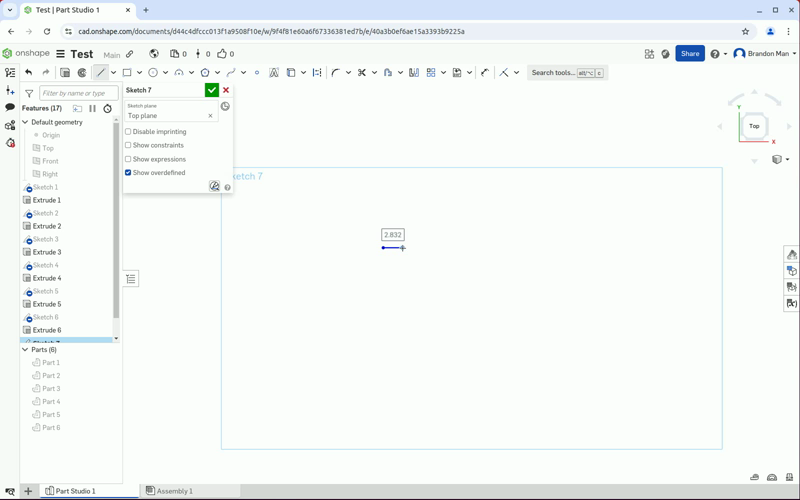
mouse_move(432, 247)
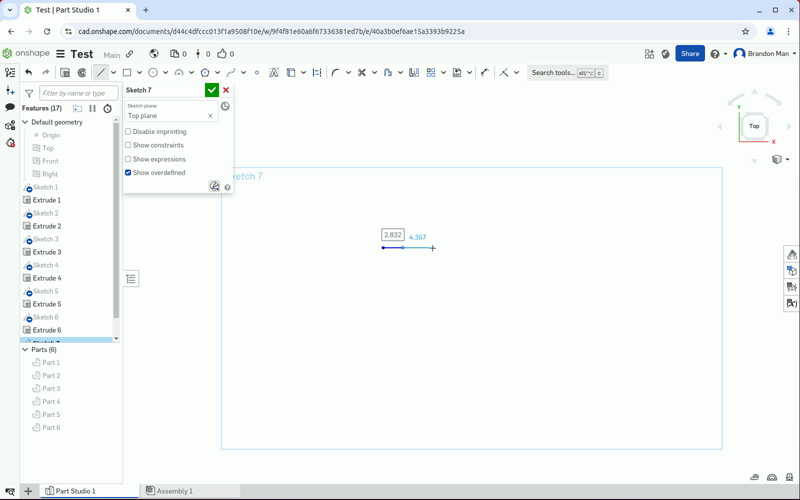
mouse_move(402, 189)
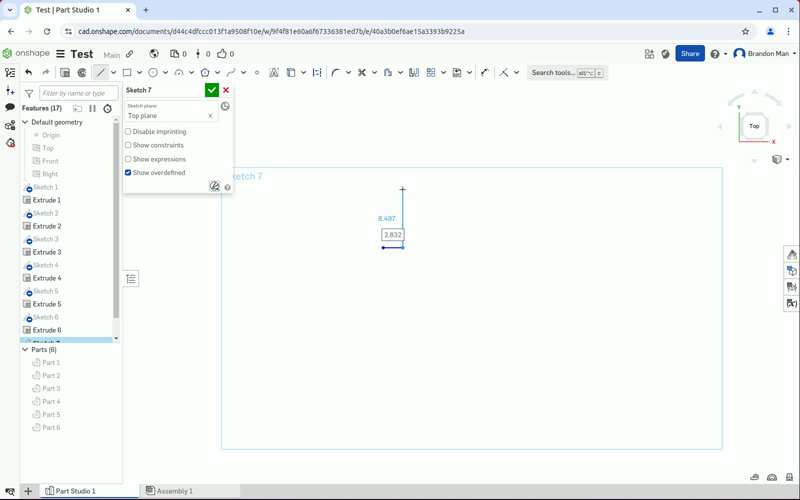
click(402, 189)
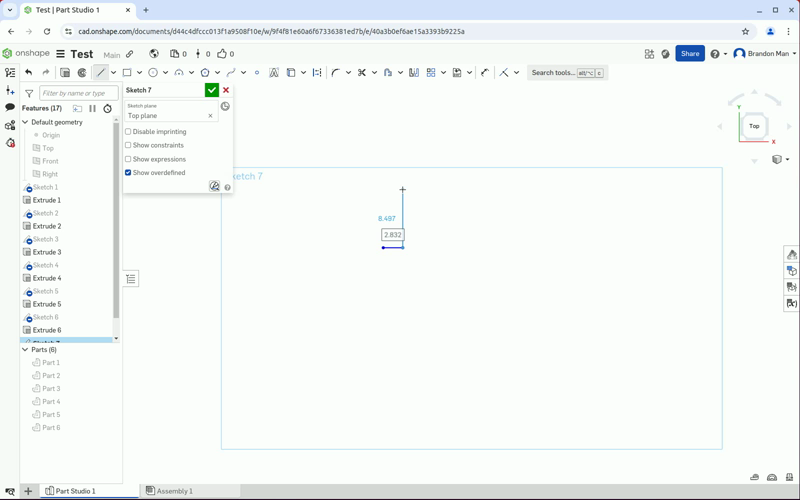
key_up(shift)
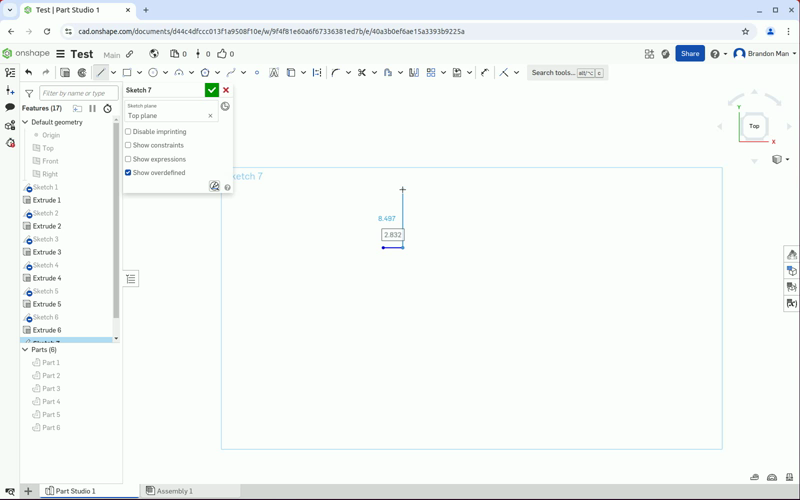
key_down(shift)
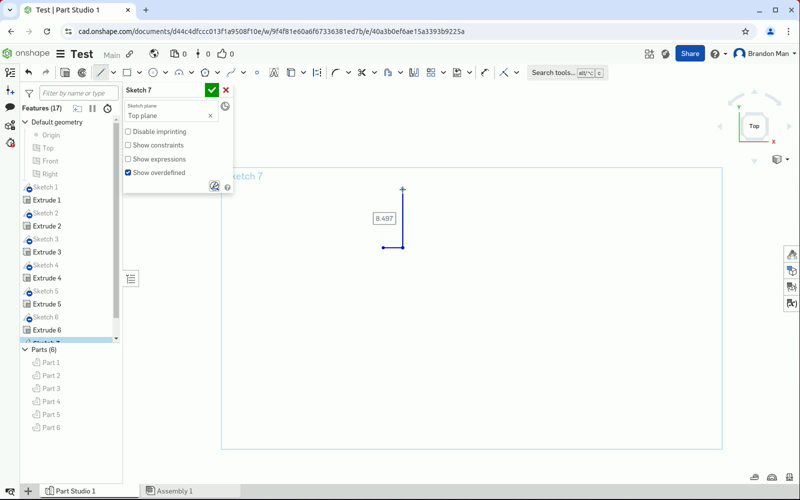
mouse_move(518, 189)
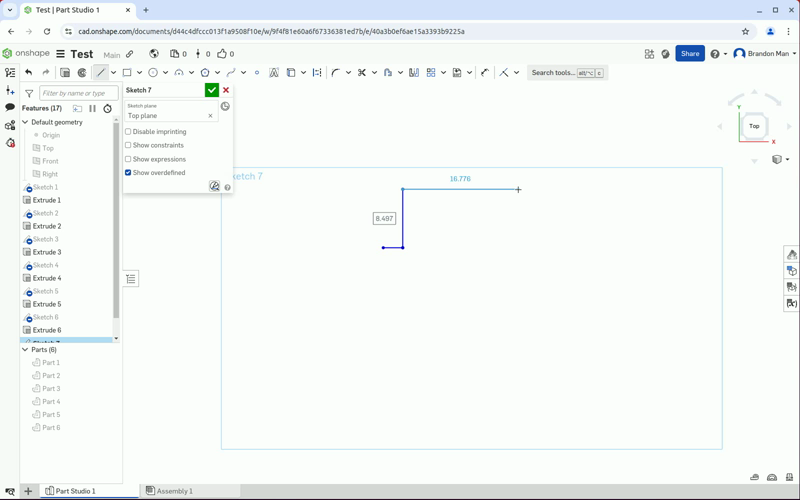
click(518, 189)
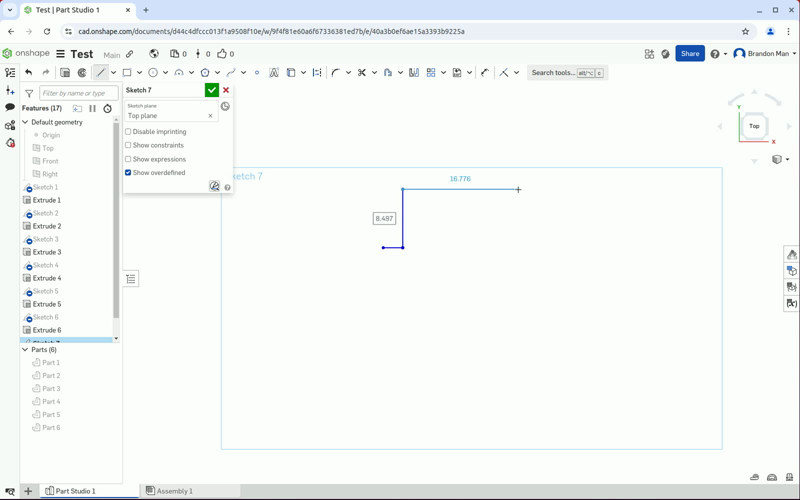
key_up(shift)
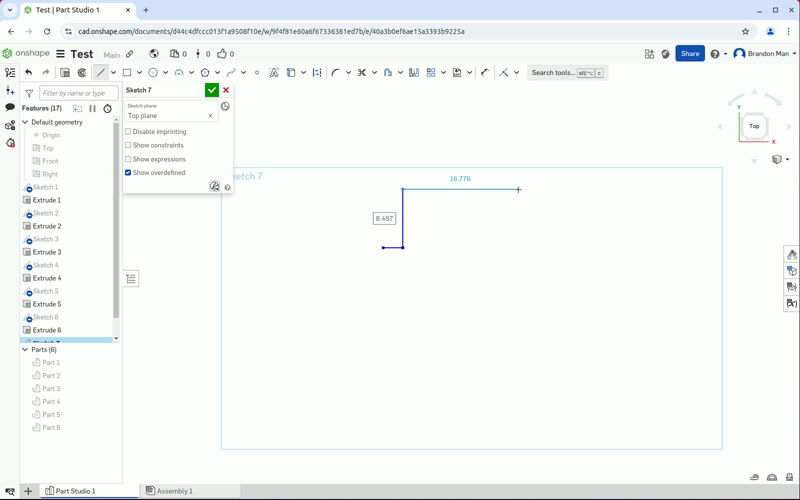
key_down(shift)
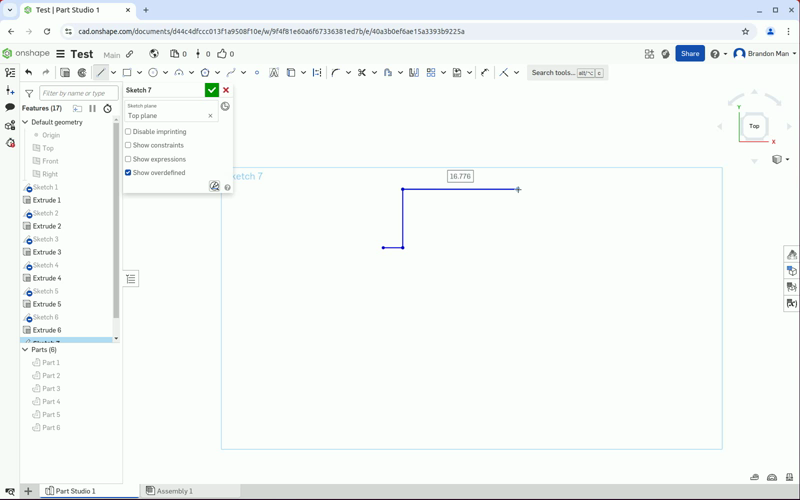
mouse_move(548, 189)
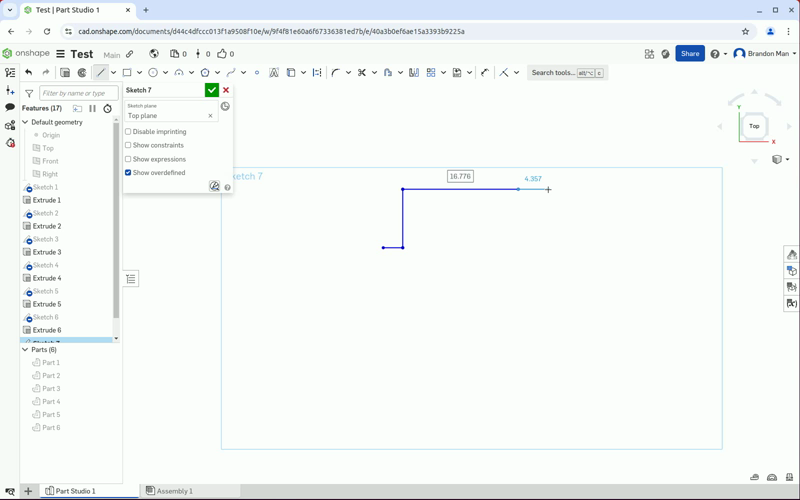
mouse_move(518, 247)
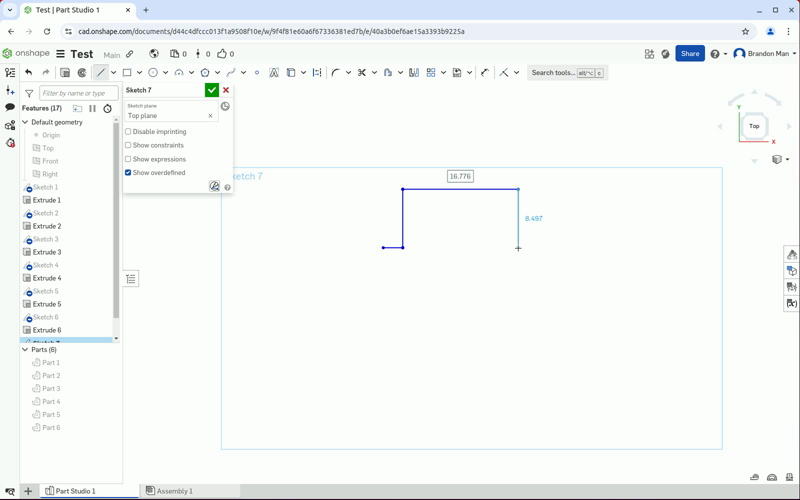
click(518, 247)
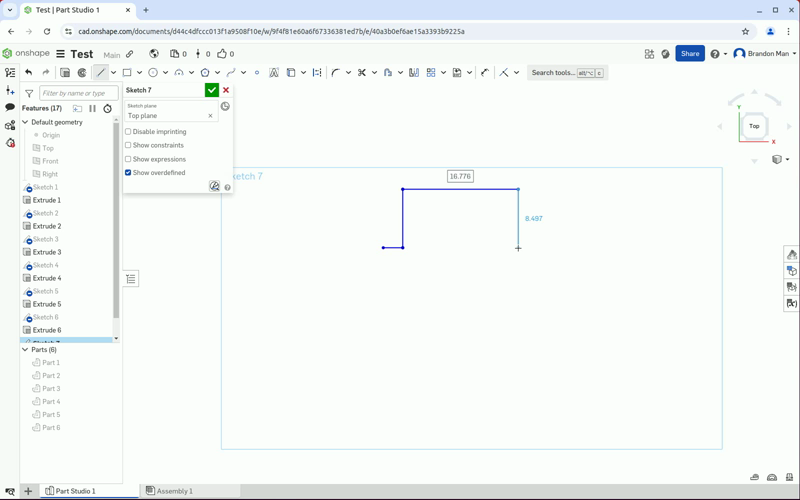
key_up(shift)
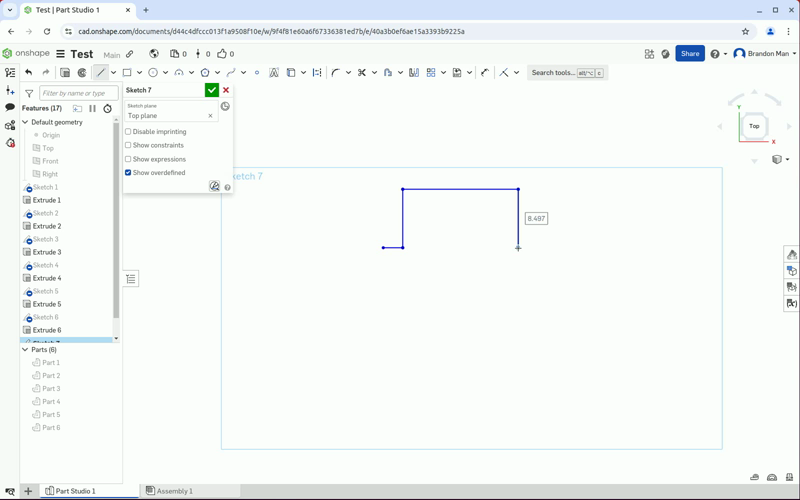
key_down(shift)
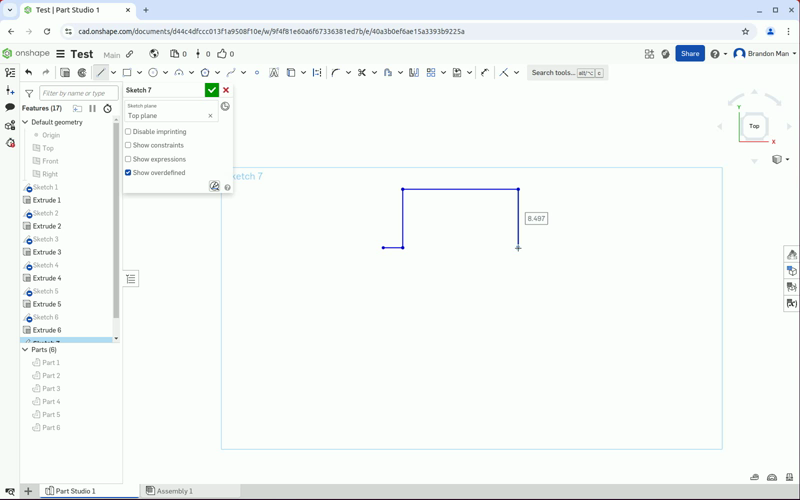
mouse_move(548, 247)
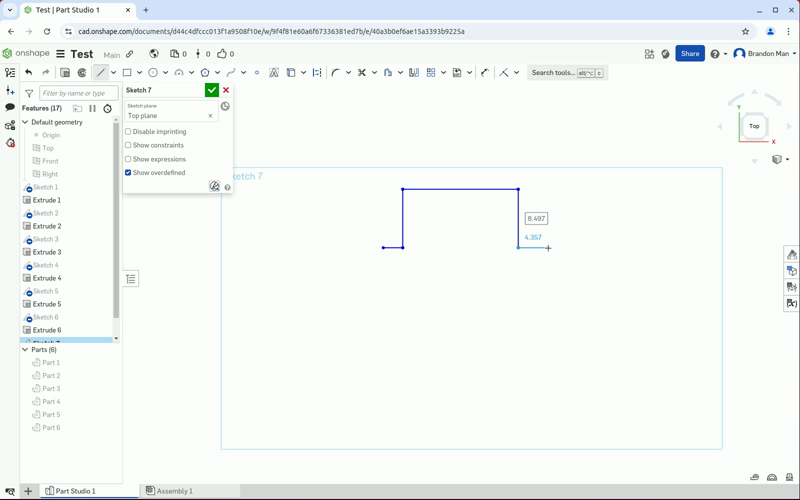
mouse_move(537, 247)
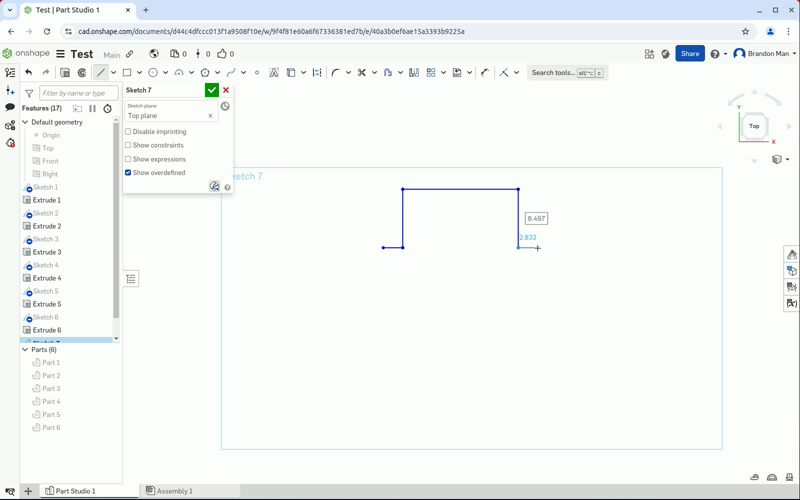
click(537, 247)
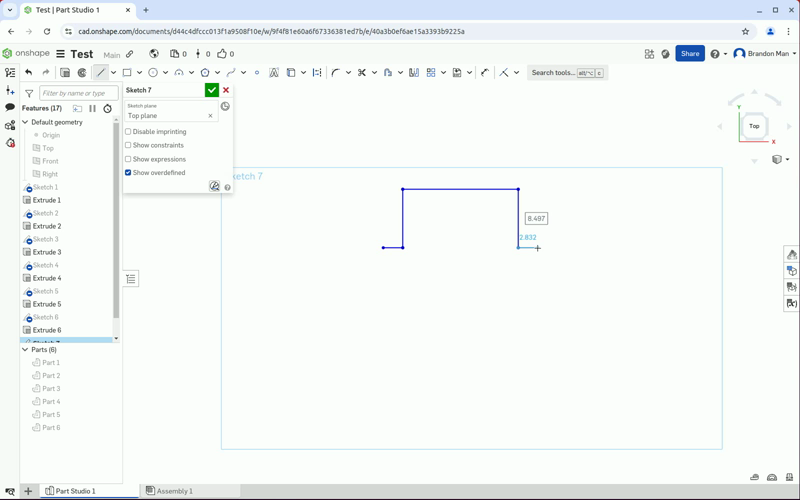
key_up(shift)
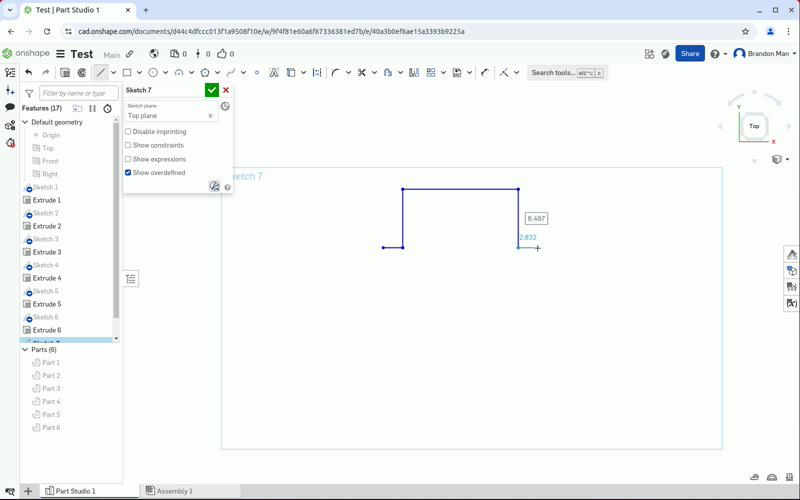
key_down(shift)
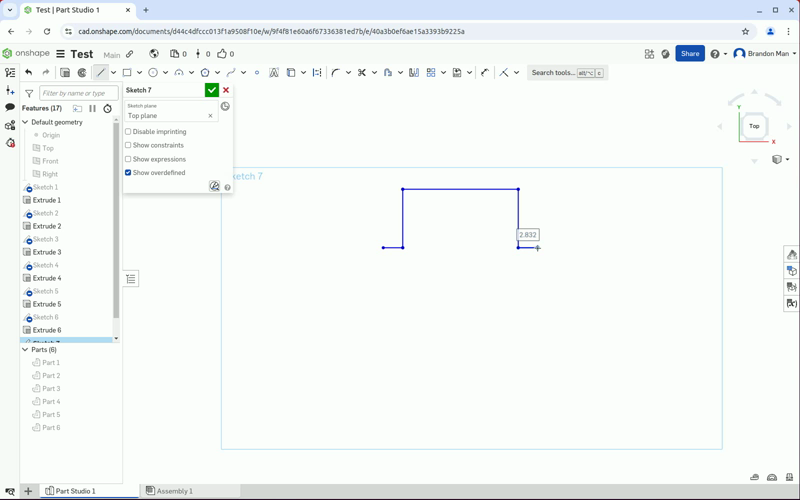
mouse_move(537, 169)
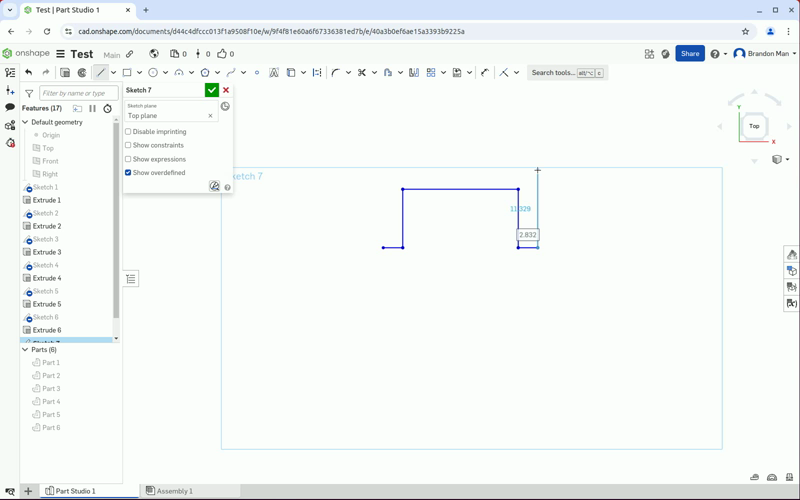
click(537, 169)
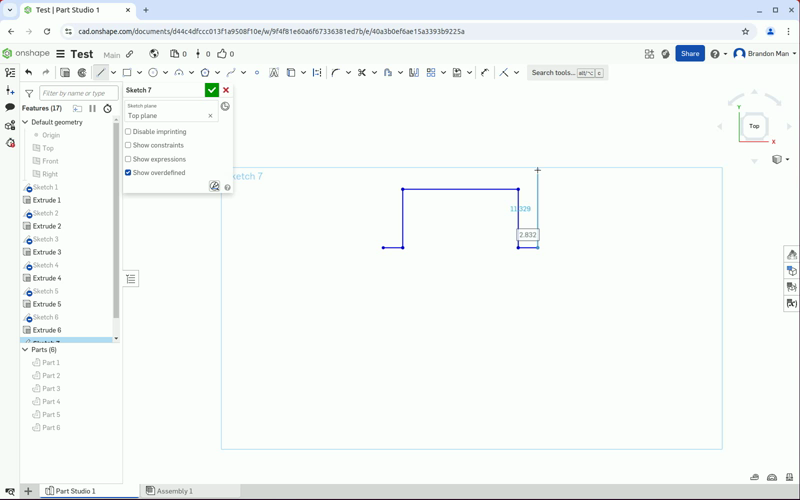
key_up(shift)
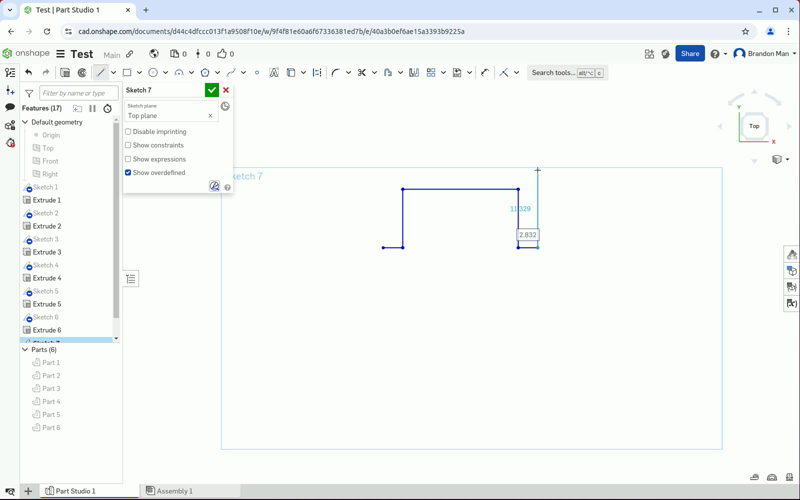
key_down(shift)
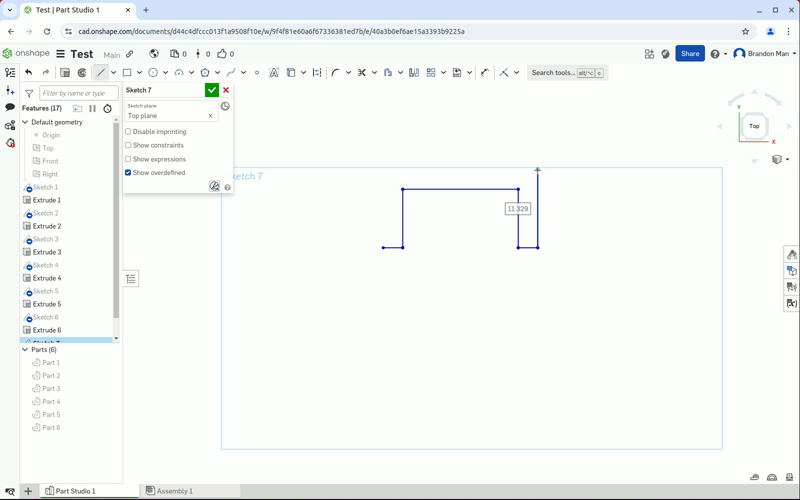
mouse_move(383, 169)
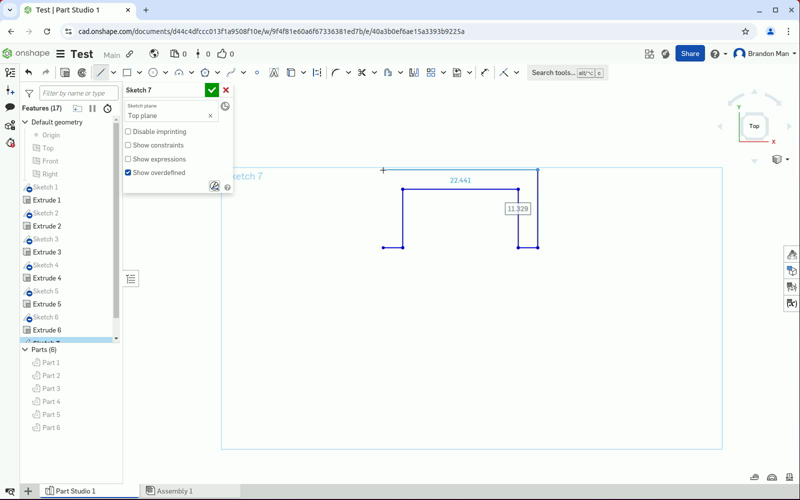
click(383, 169)
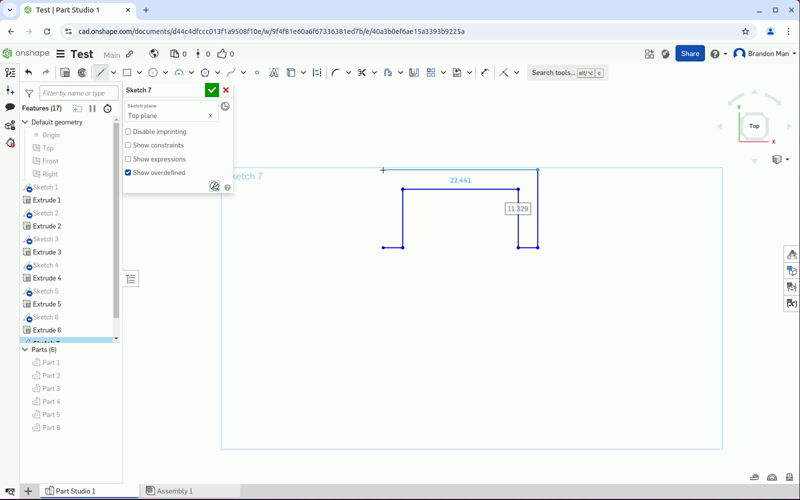
key_up(shift)
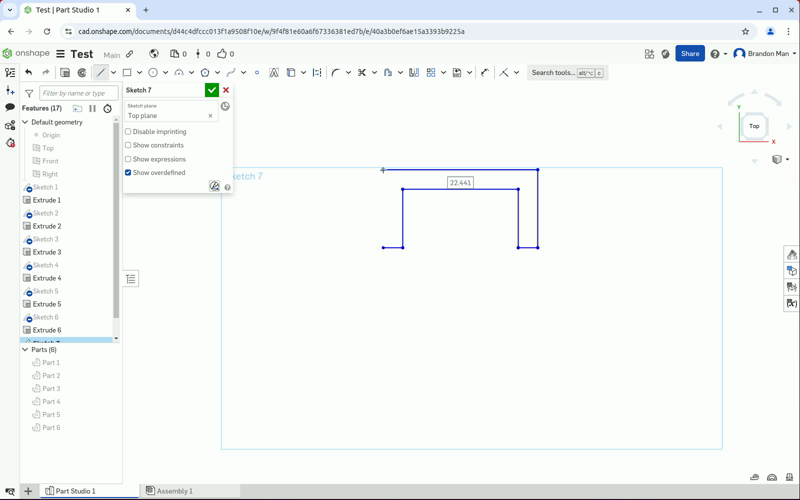
key_down(shift)
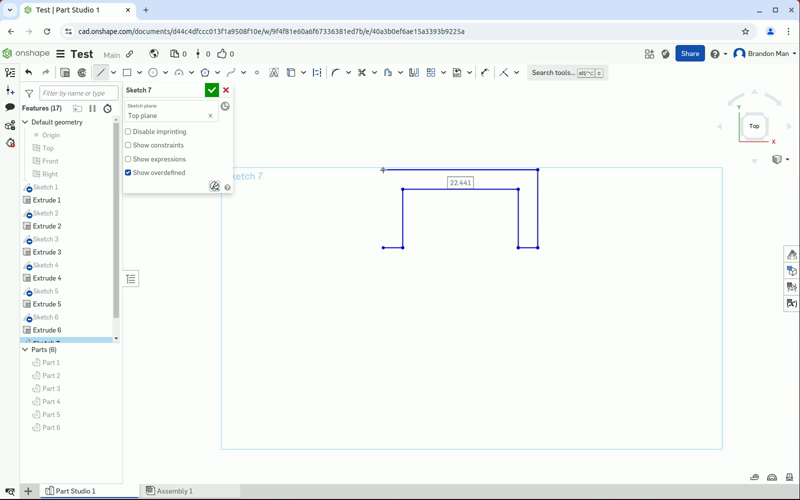
mouse_move(383, 247)
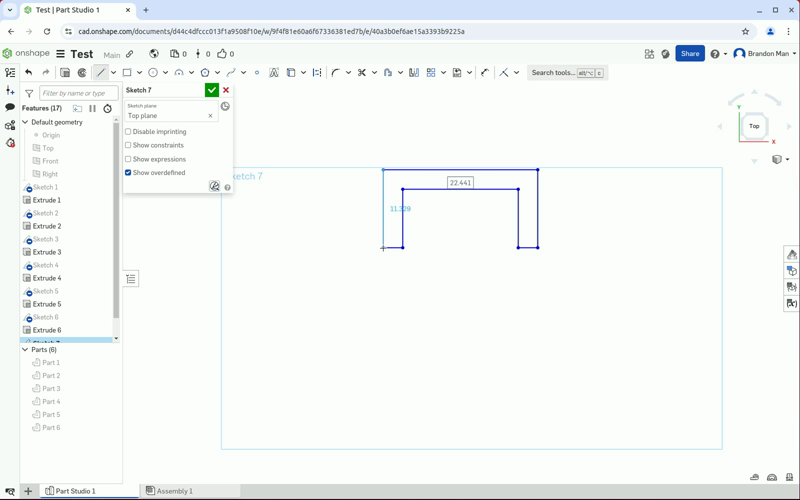
key_up(shift)
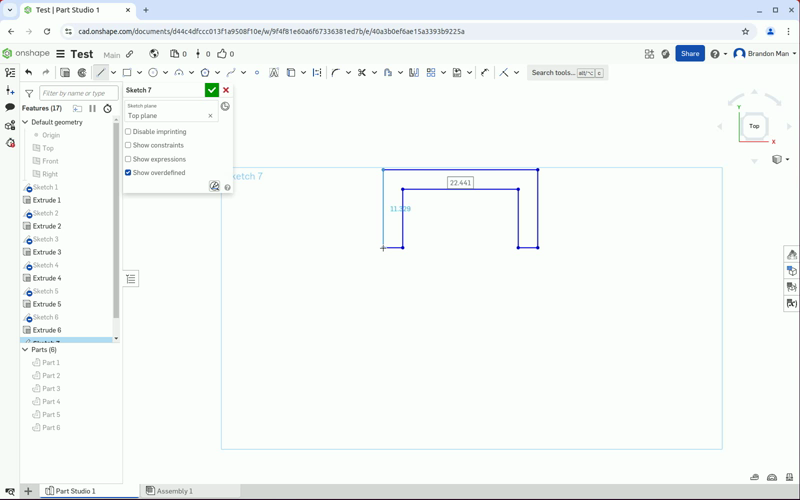
click(383, 247)
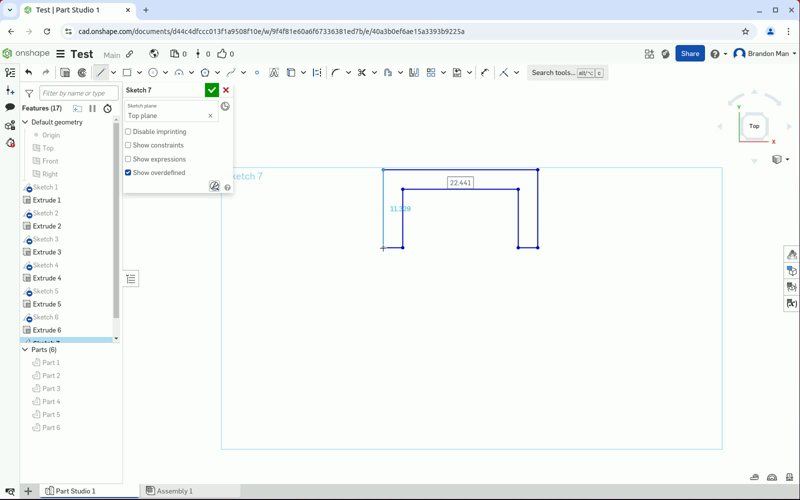
key(esc)
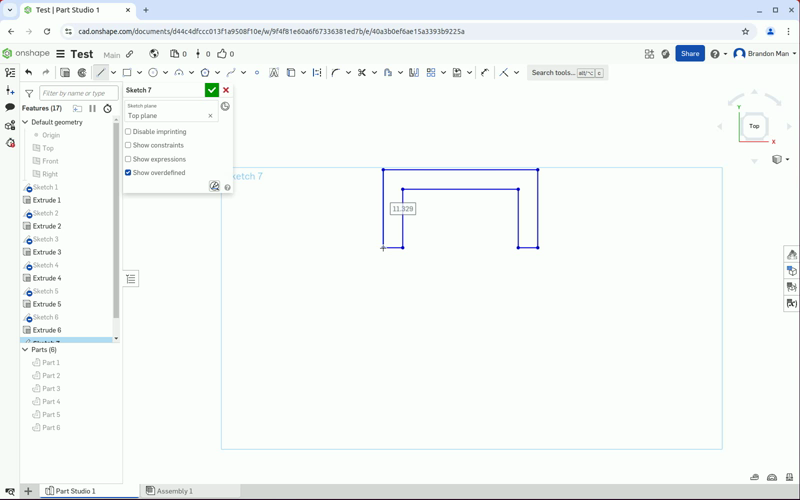
mouse_move(514, 179)
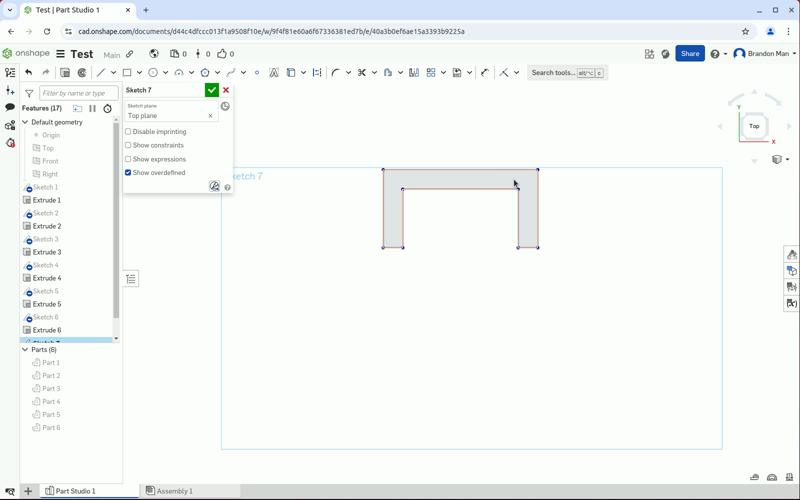
click(514, 179)
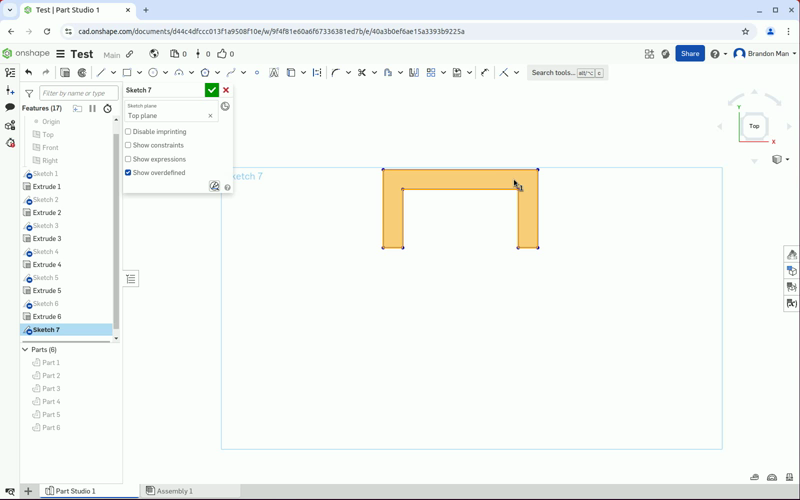
mouse_move(73, 352)
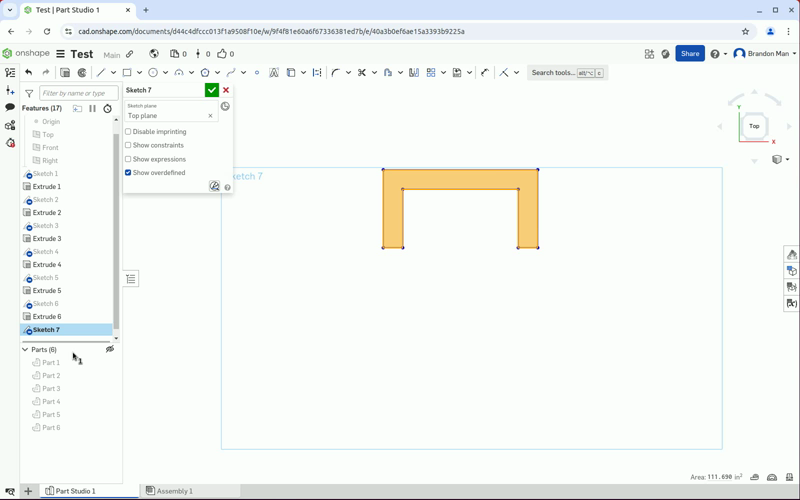
key(shift+y)
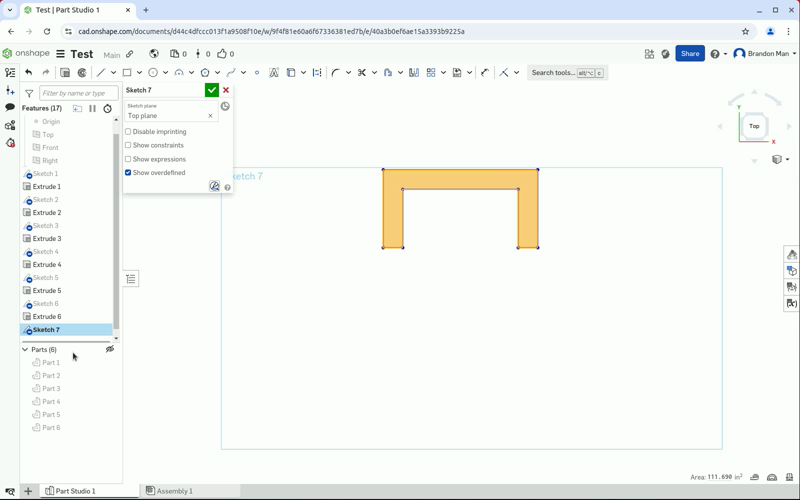
key(shift+e)
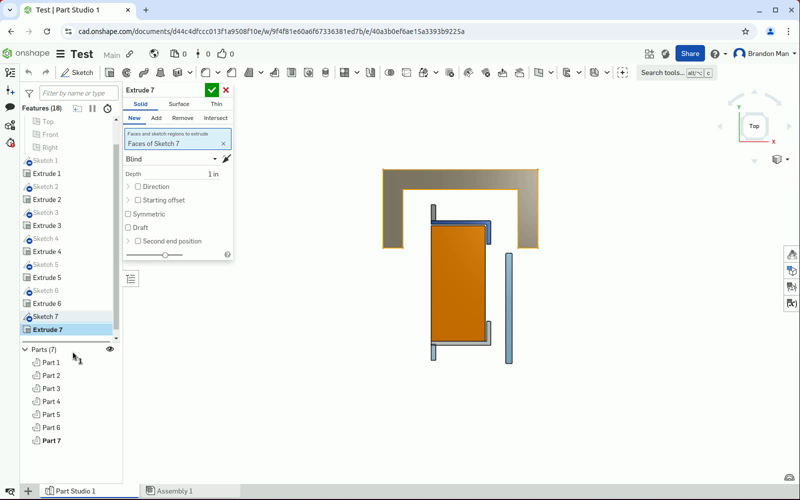
mouse_move(143, 106)
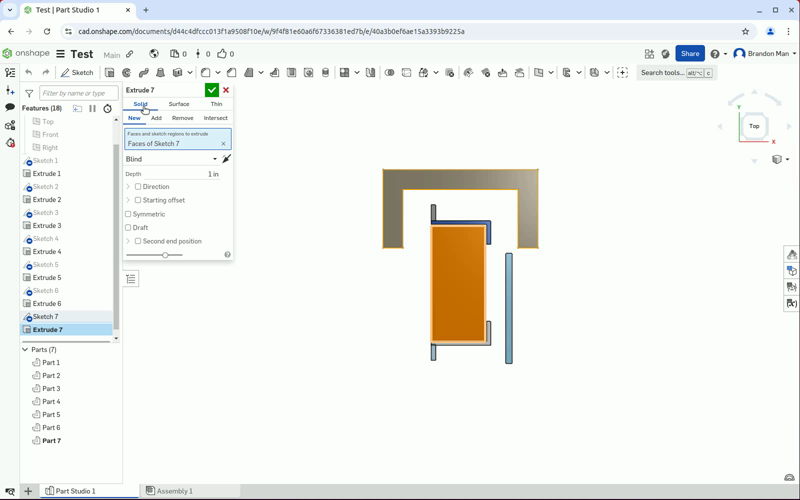
click(143, 106)
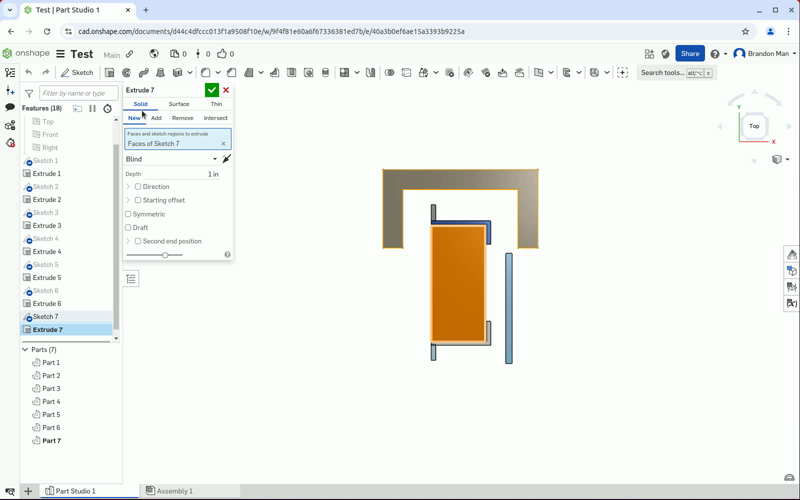
mouse_move(137, 120)
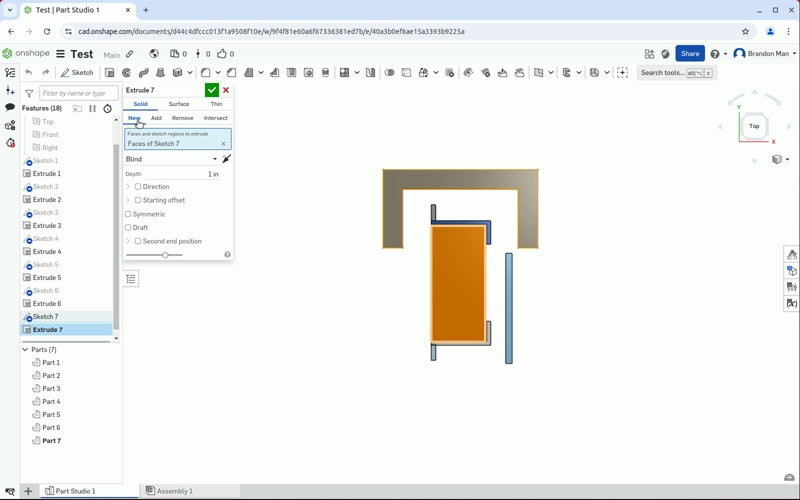
click(137, 120)
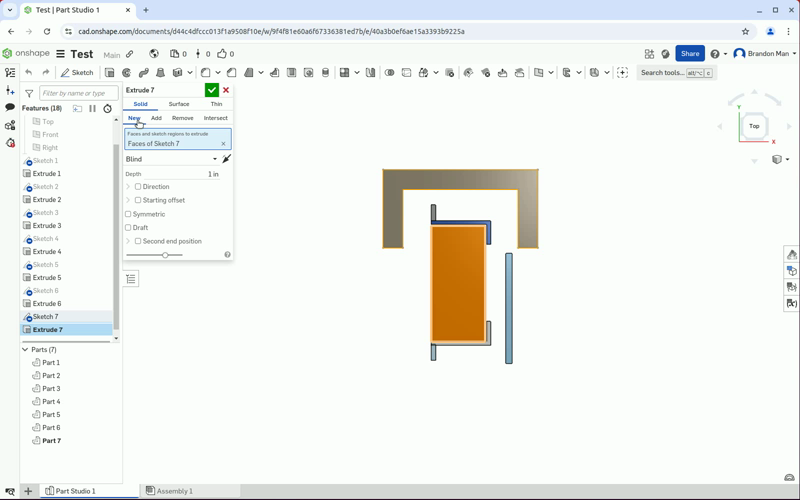
key(tab, 4)
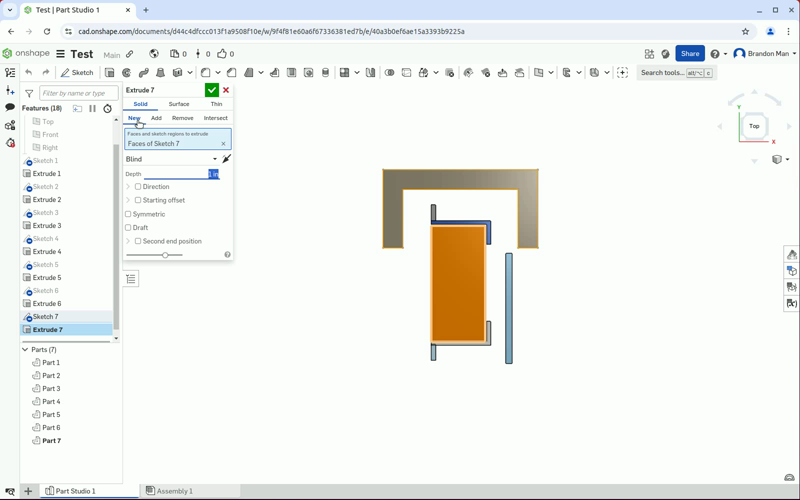
text(0.481)
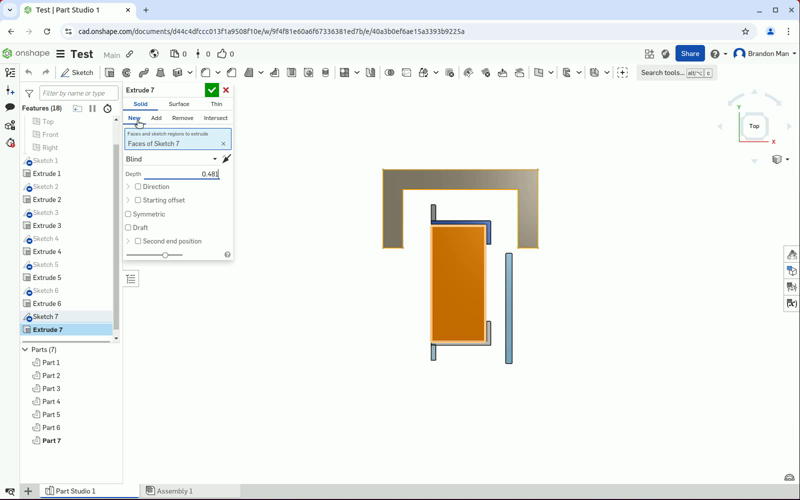
key(enter)
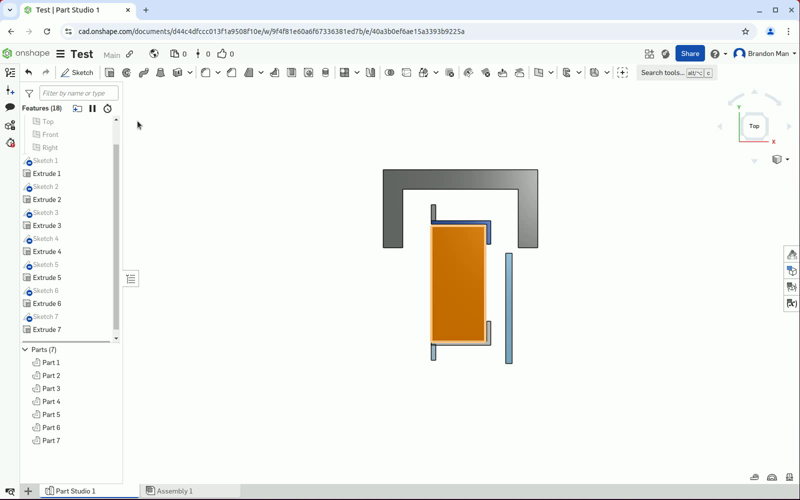
key(shift+h)
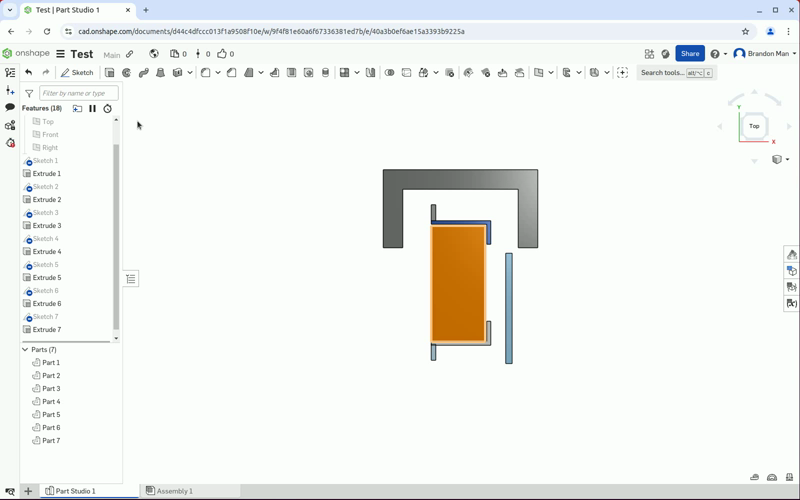
key(shift+h)
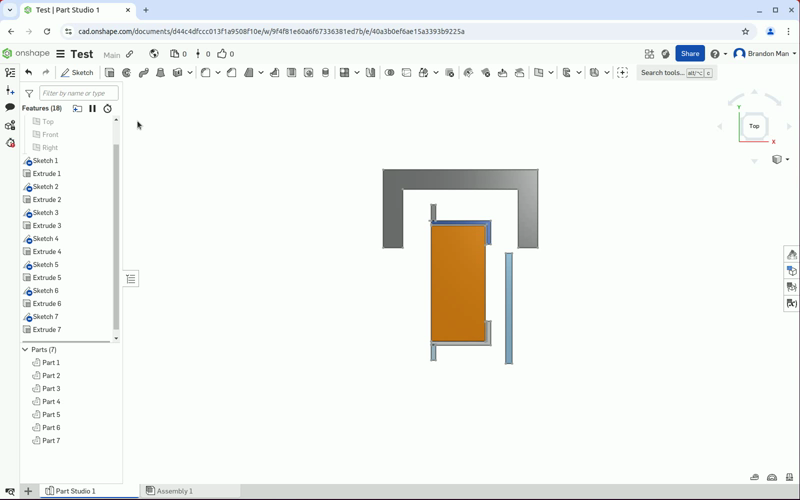
key(shift+7)
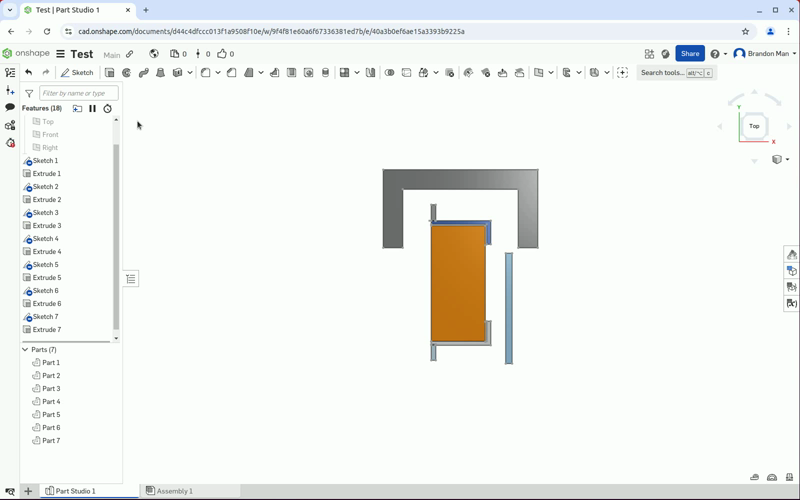
key(up, 3)
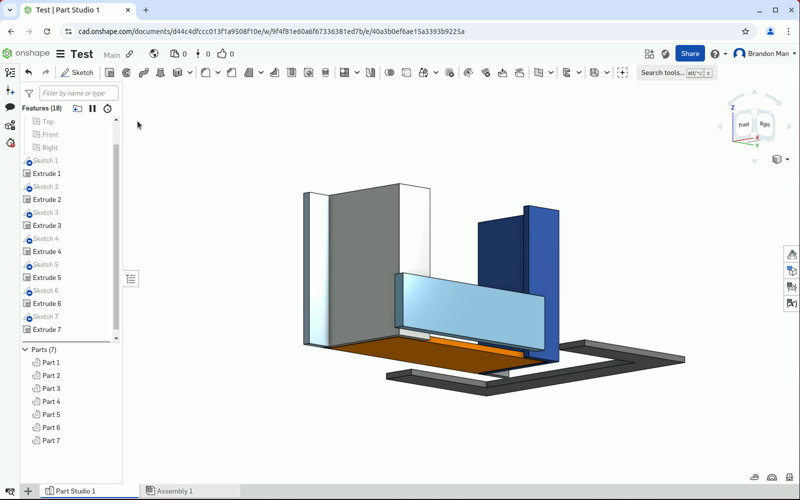
key(left, 3)
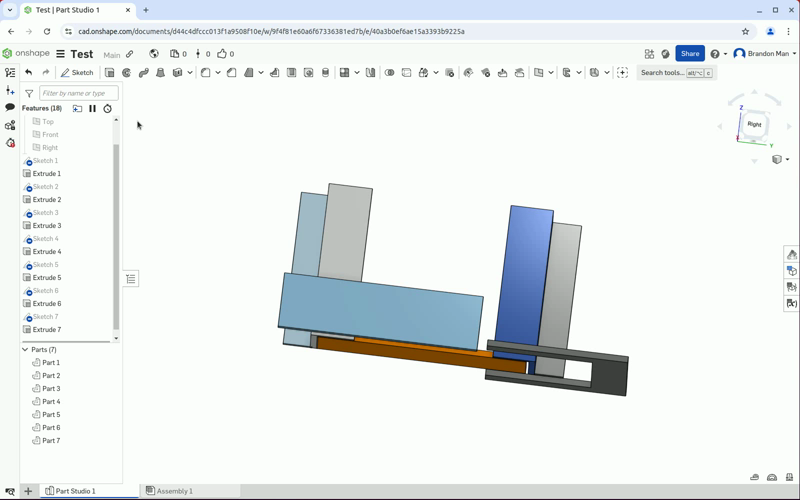
key(right, 3)
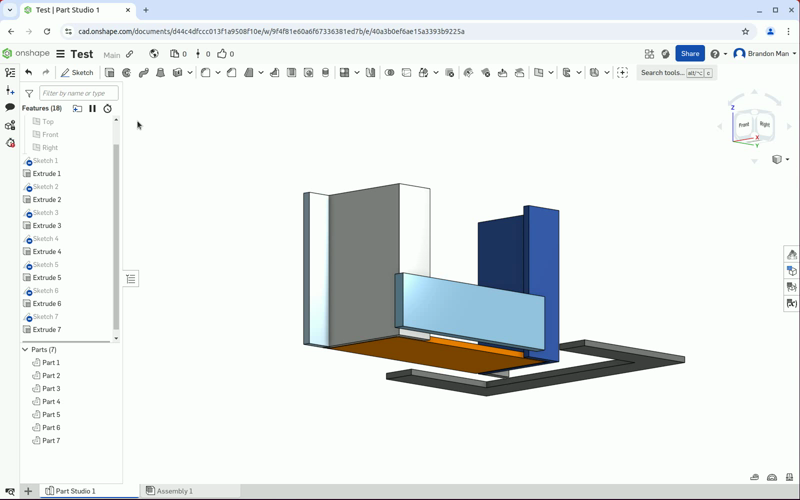
key(down, 3)
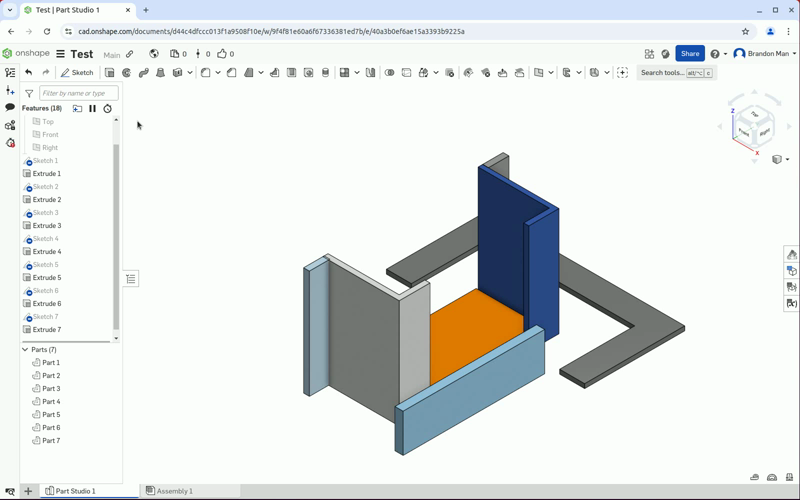
mouse_move(69, 163)
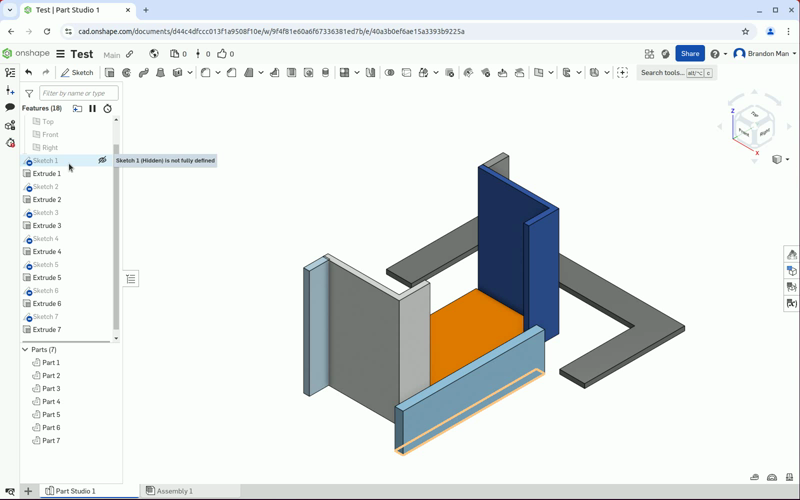
click(69, 163)